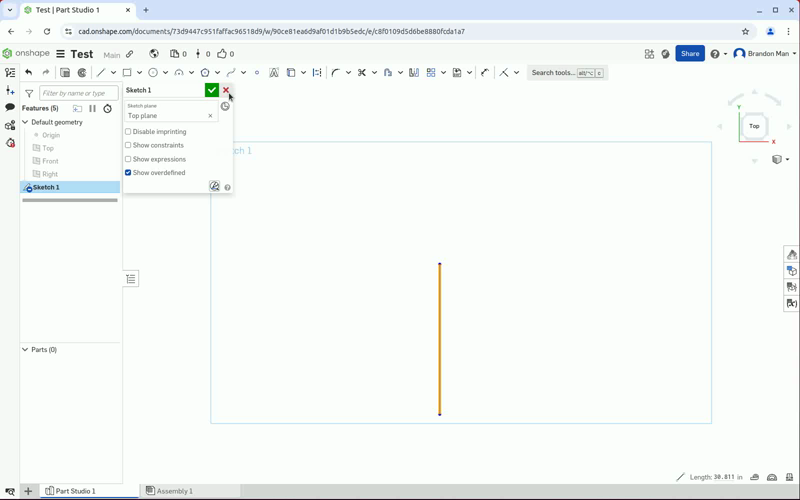
key(shift+h)
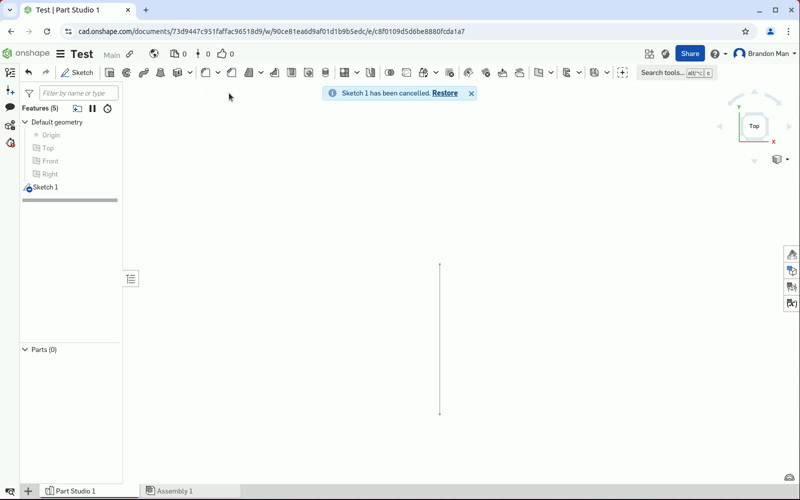
mouse_move(73, 352)
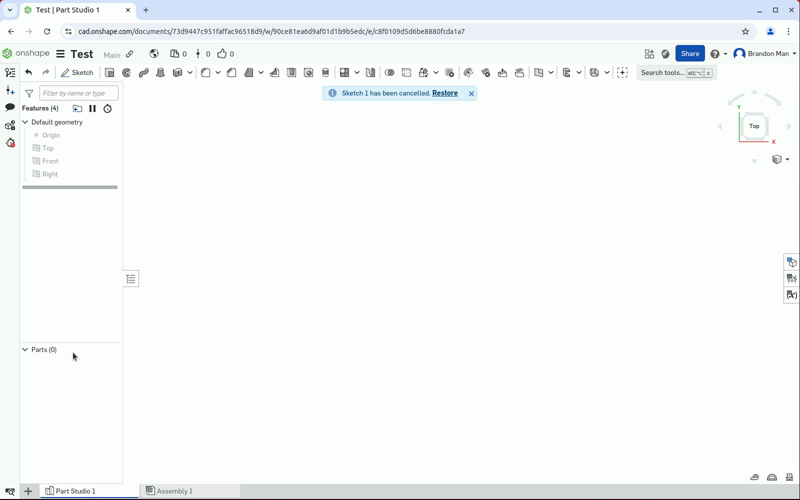
key(y)
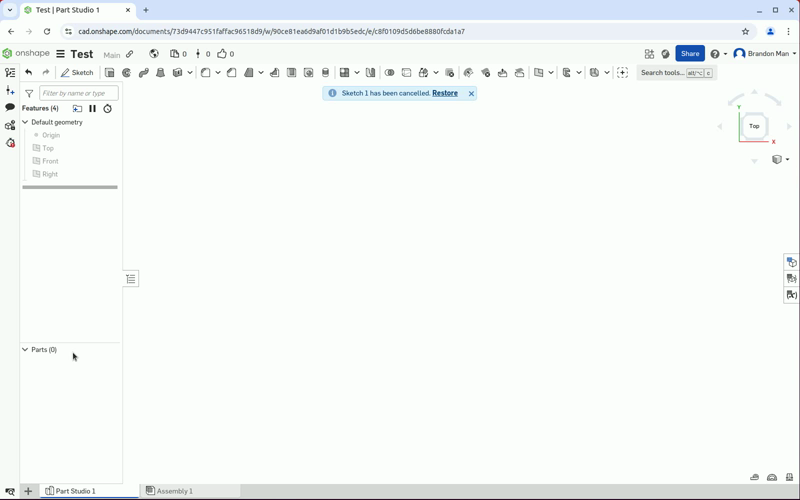
key(shift+p)
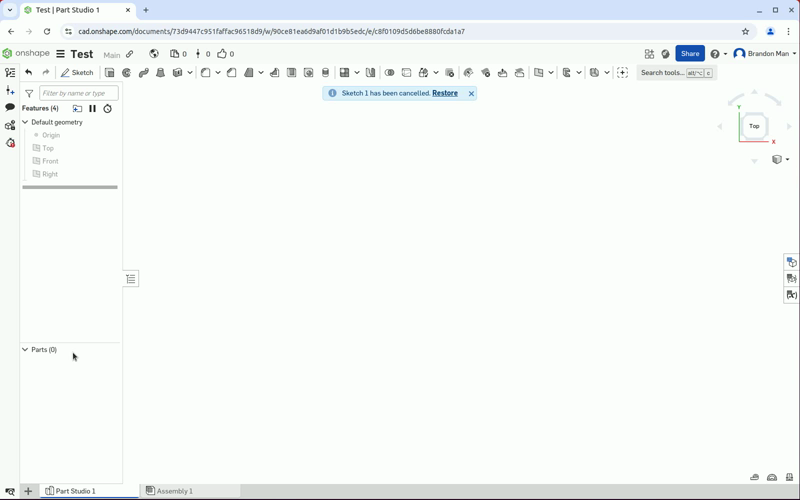
key(space)
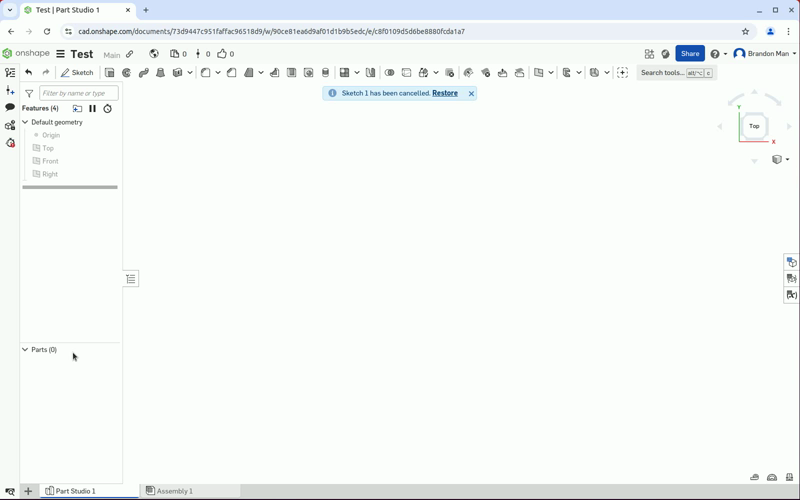
key_down(shift)
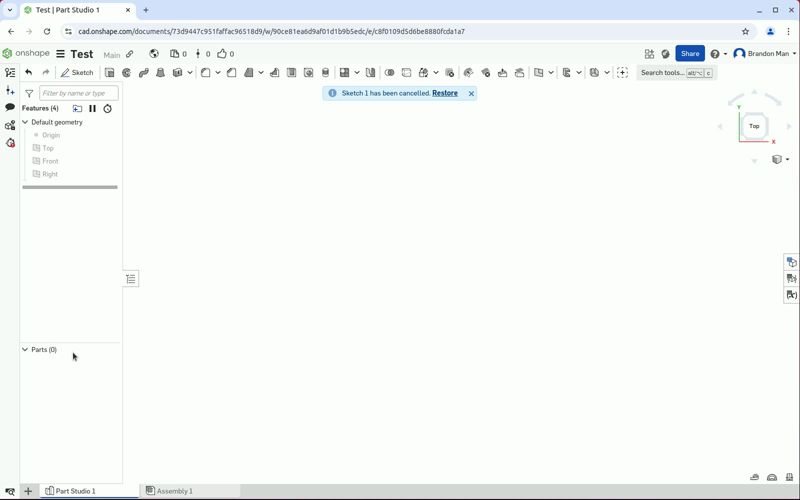
key(up)
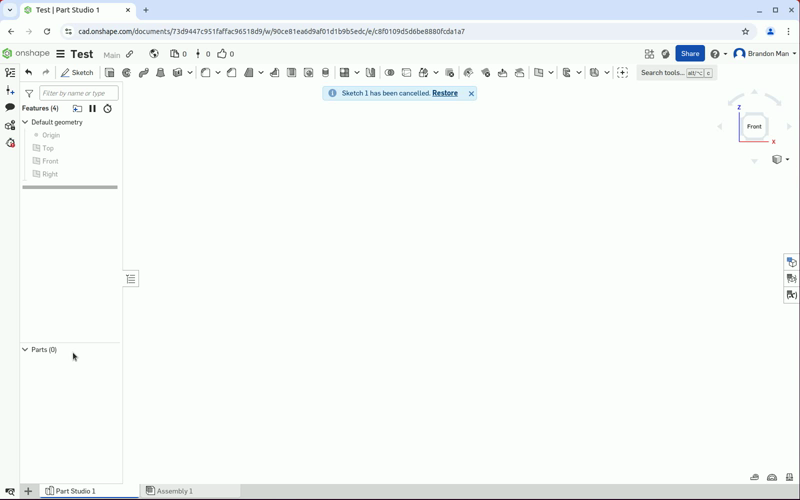
key_up(shift)
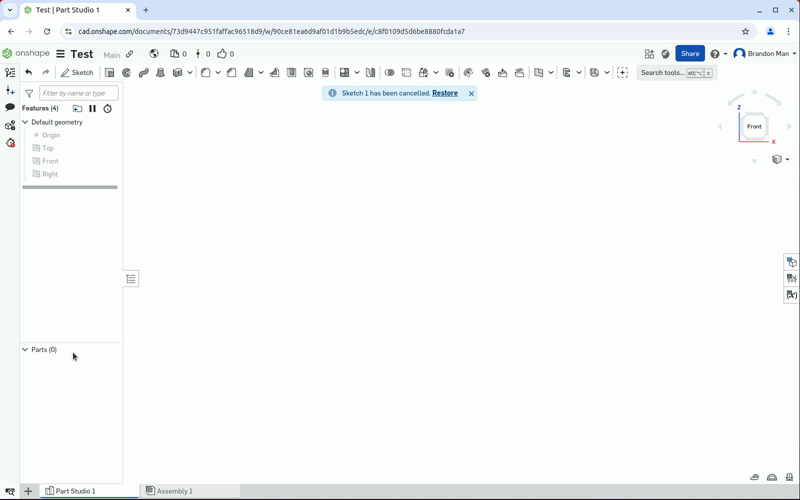
key(space)
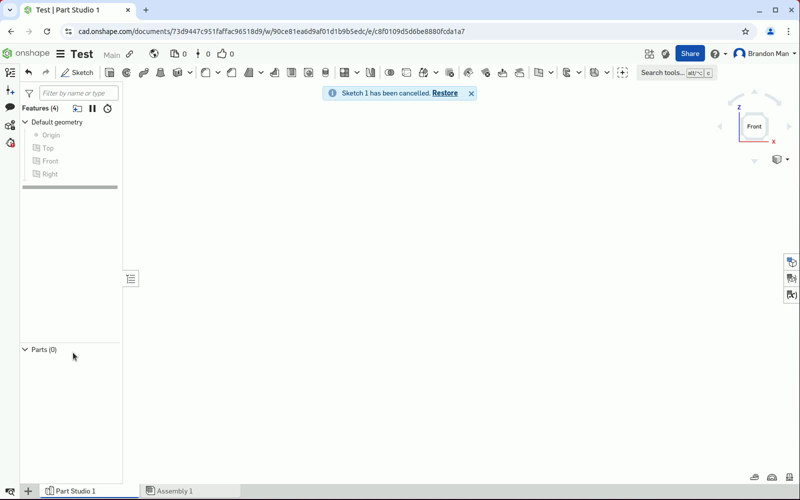
key_down(shift)
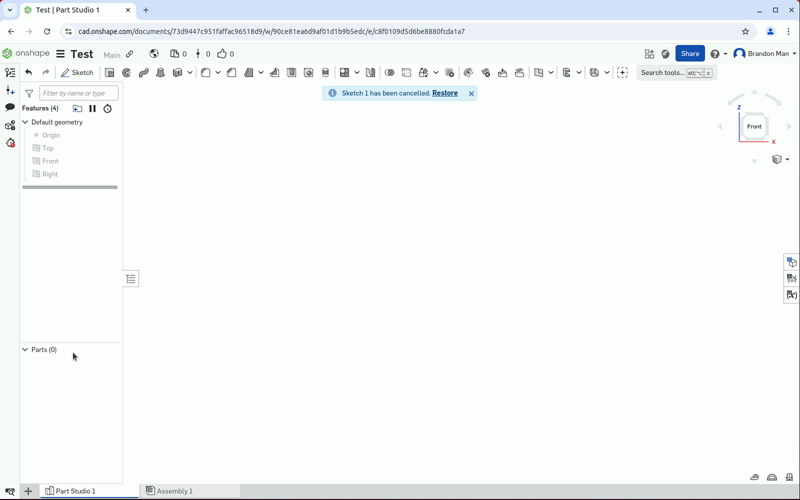
key(left)
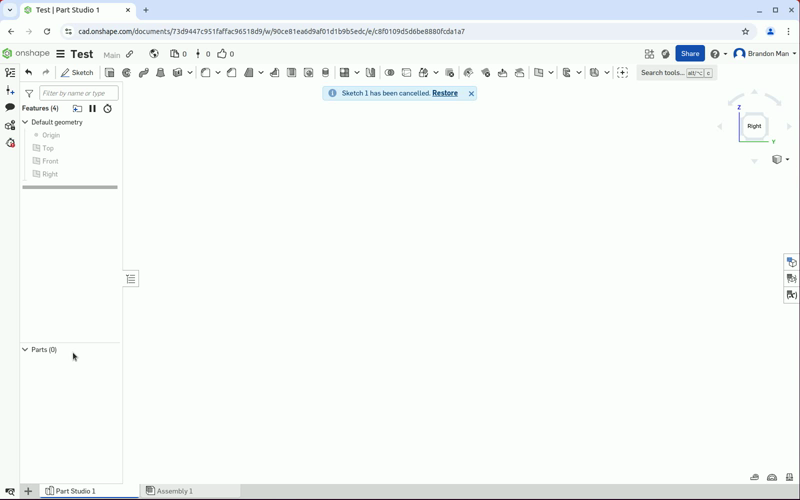
key_up(shift)
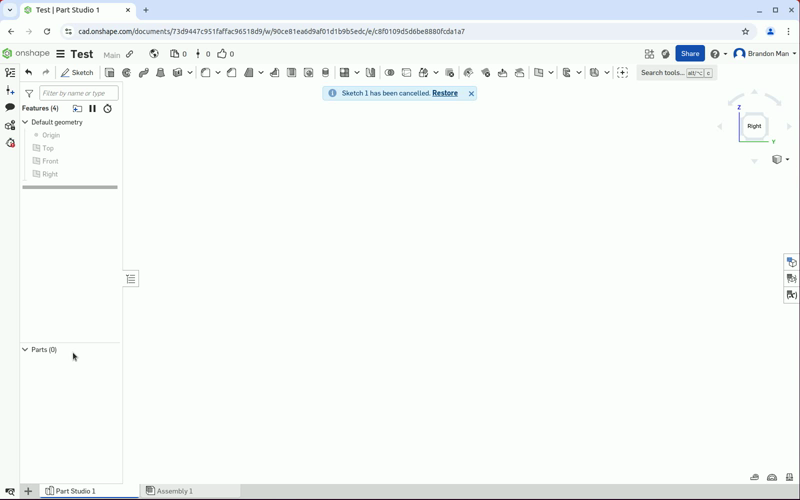
mouse_move(73, 352)
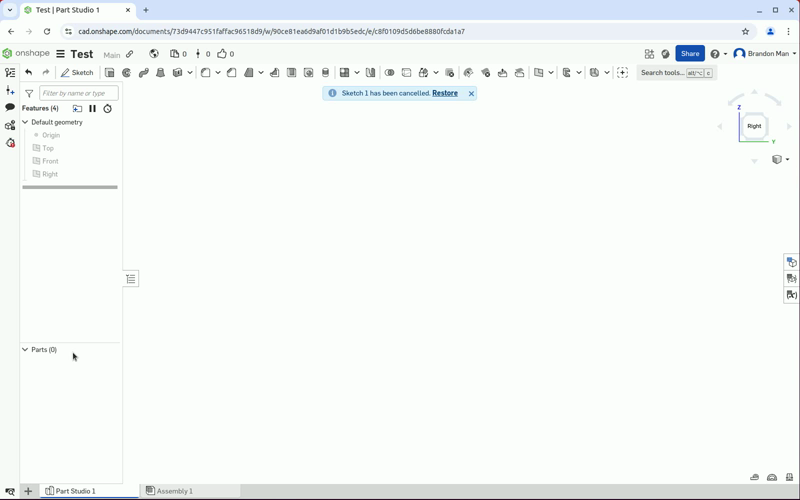
key(shift+y)
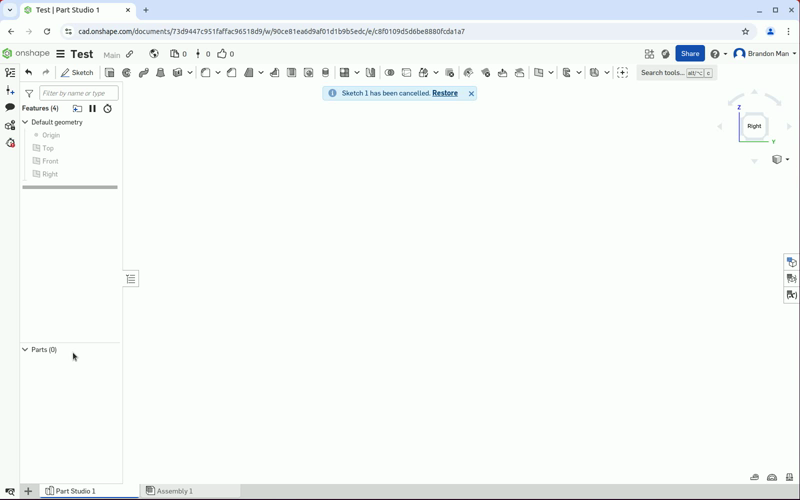
key(shift+s)
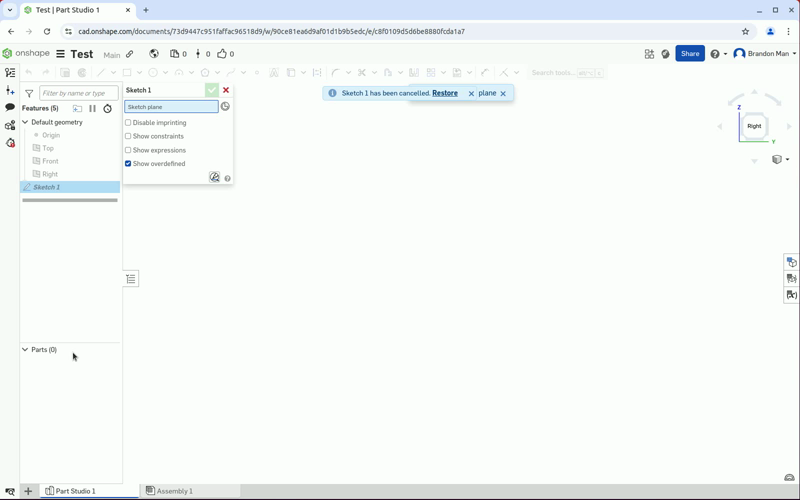
mouse_move(73, 176)
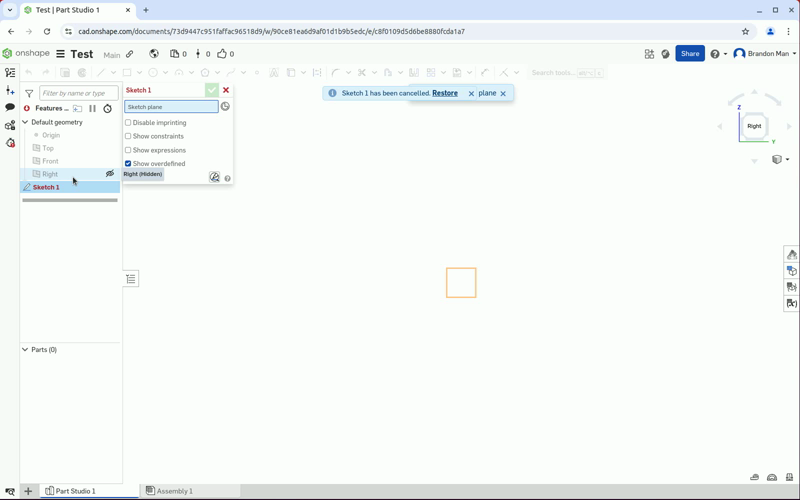
click(73, 176)
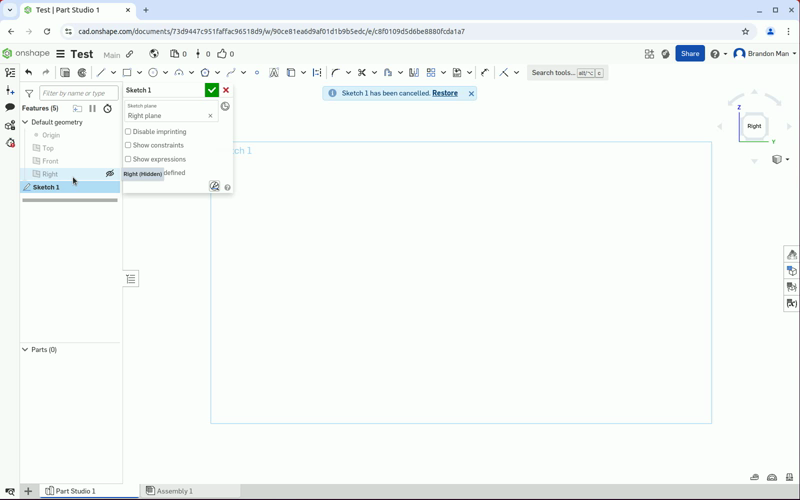
mouse_move(73, 352)
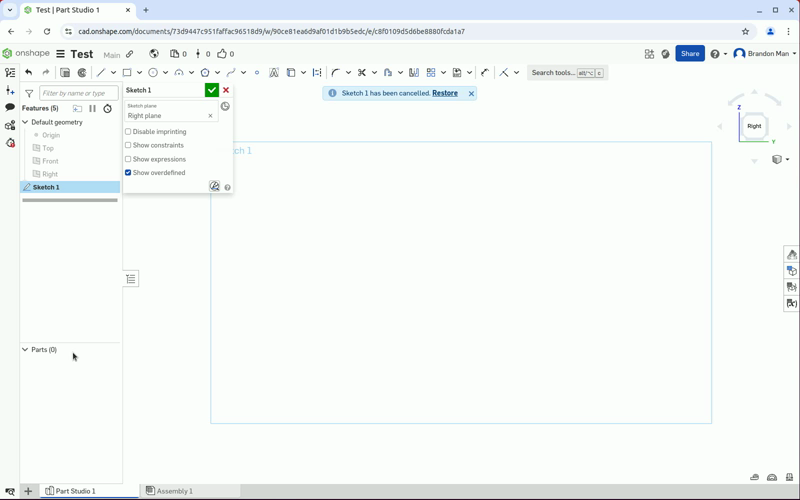
key(y)
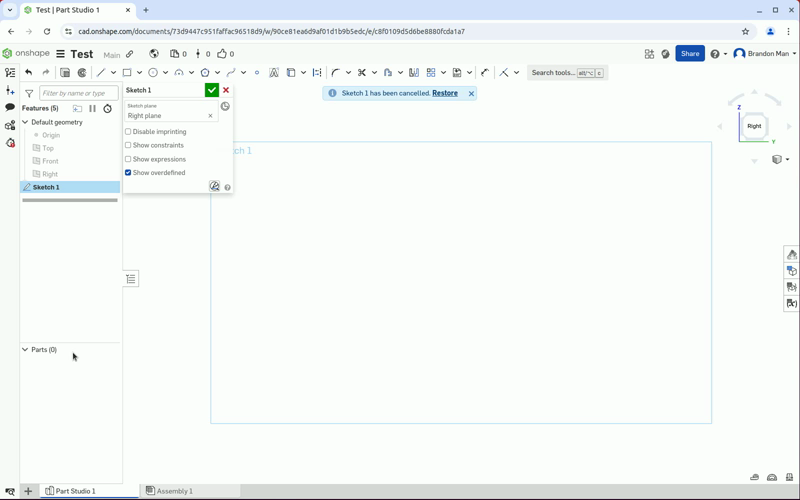
key(l)
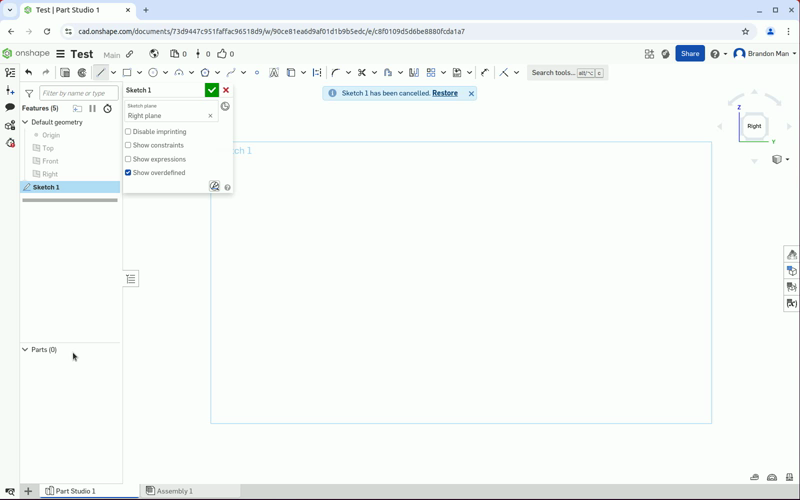
key_down(shift)
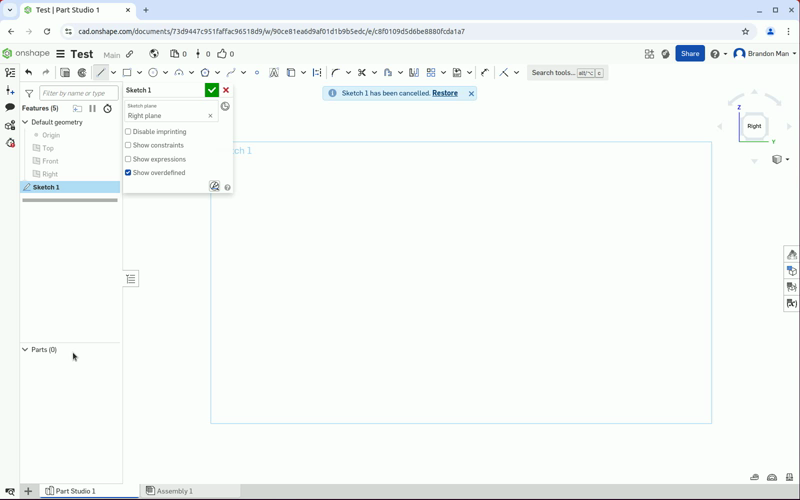
mouse_move(385, 395)
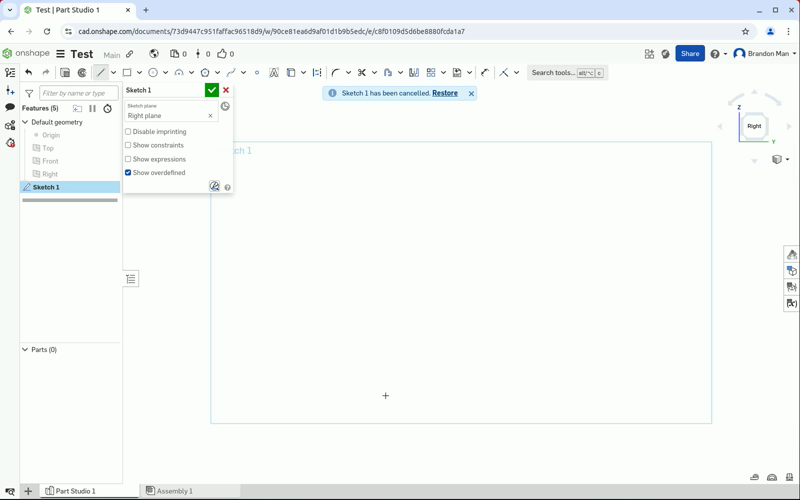
click(385, 395)
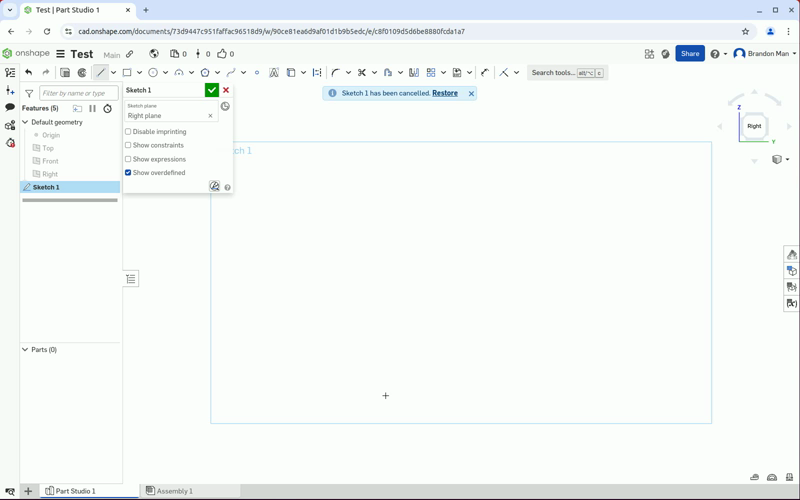
key_up(shift)
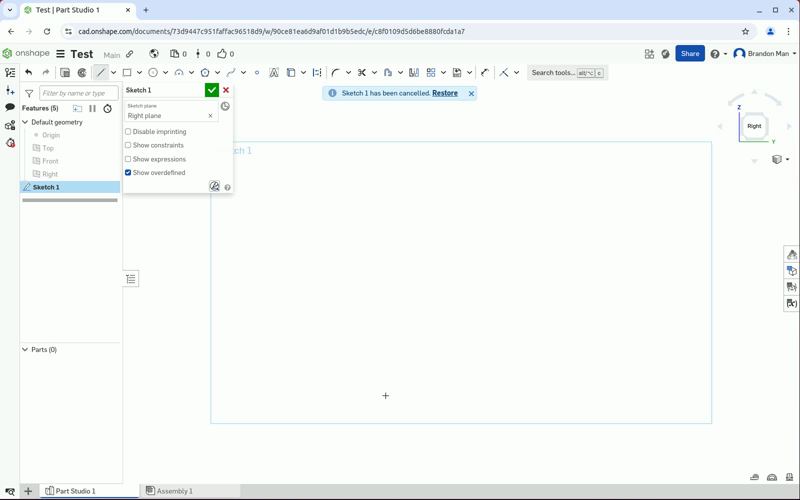
key_down(shift)
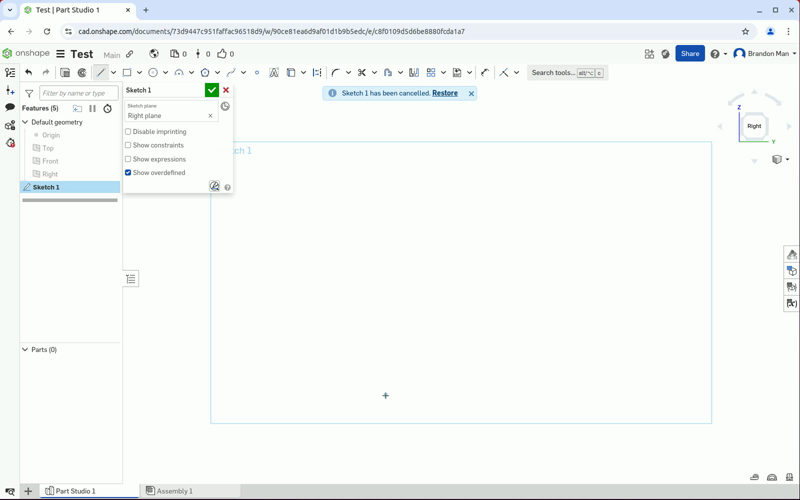
mouse_move(461, 395)
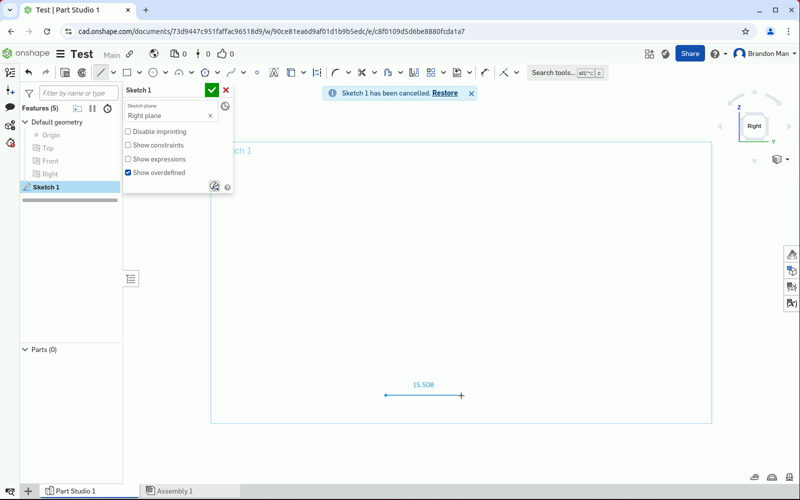
click(461, 395)
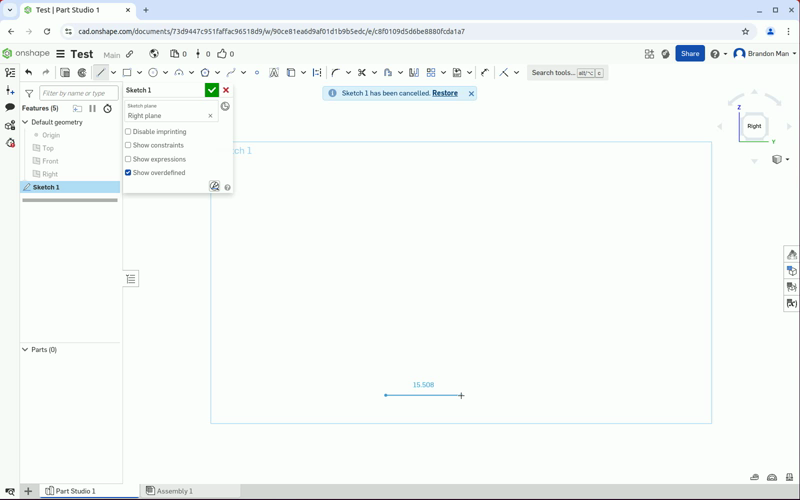
key_up(shift)
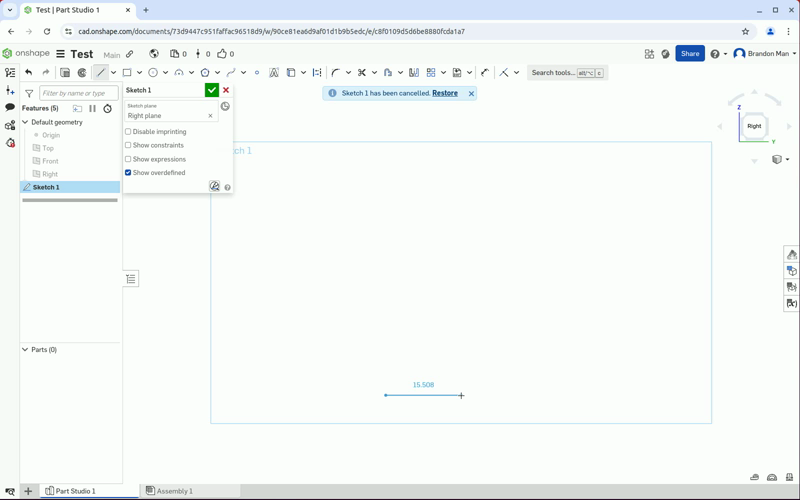
key_down(shift)
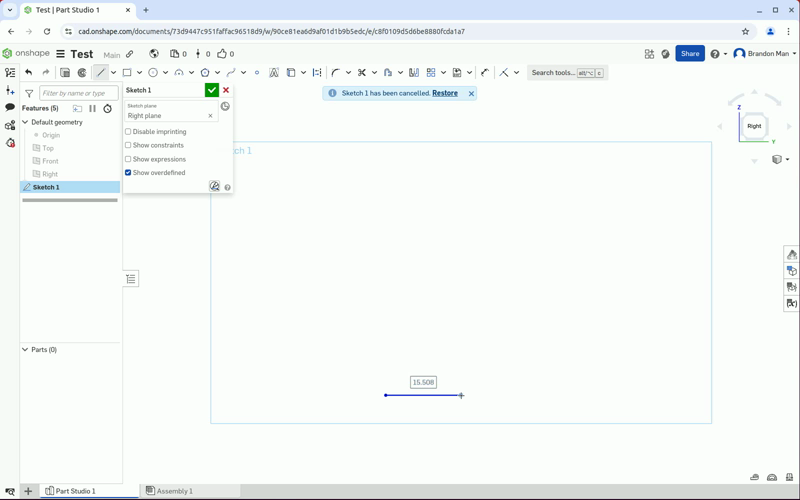
mouse_move(534, 395)
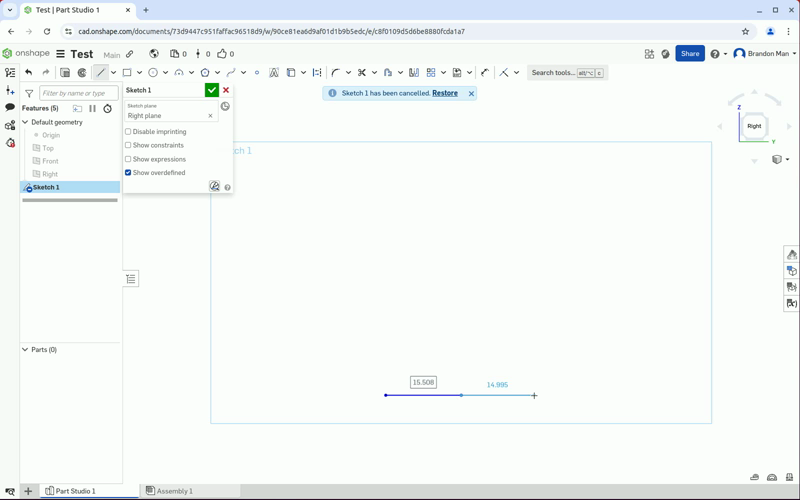
click(534, 395)
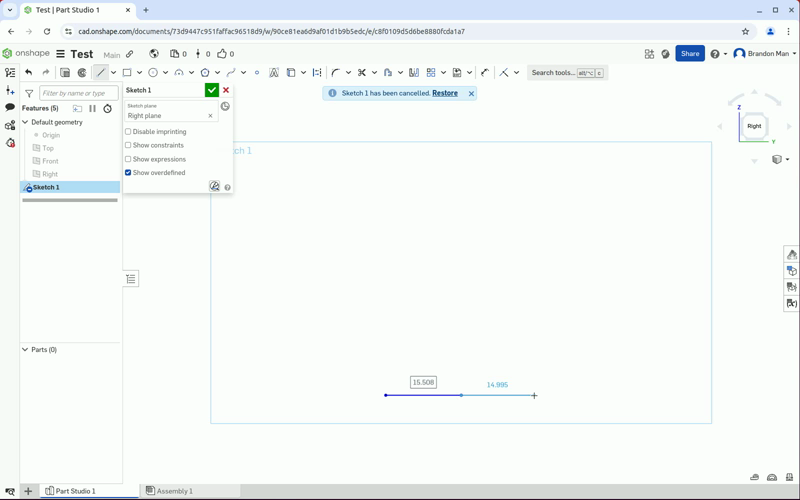
key_up(shift)
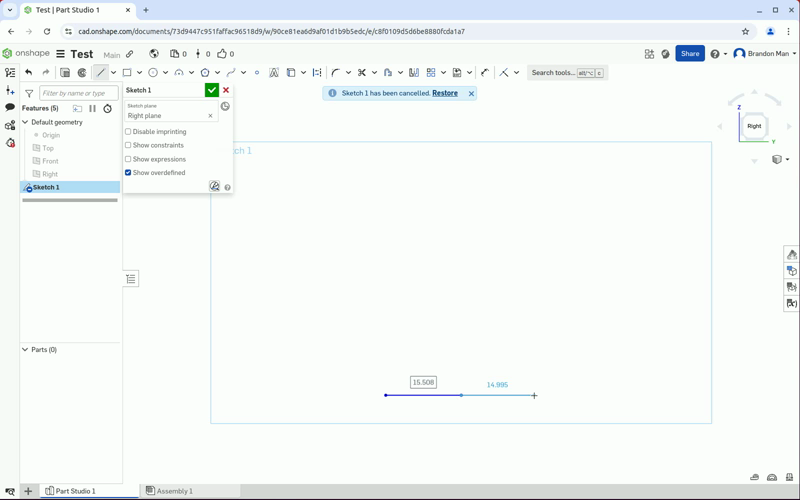
key_down(shift)
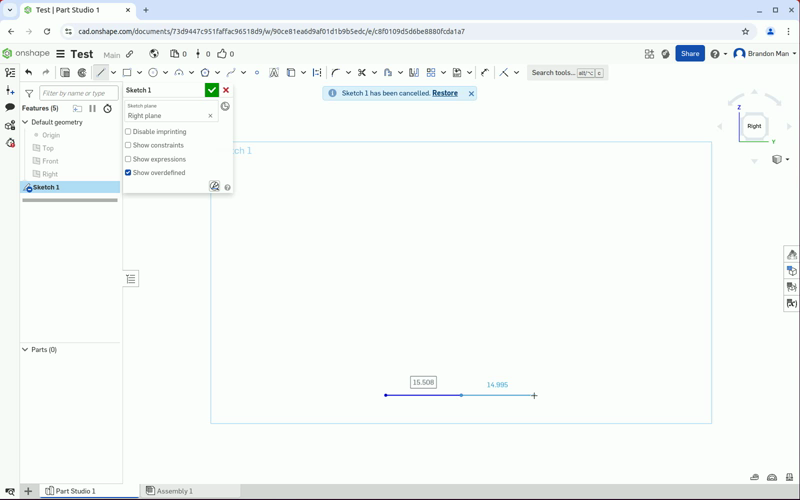
mouse_move(534, 282)
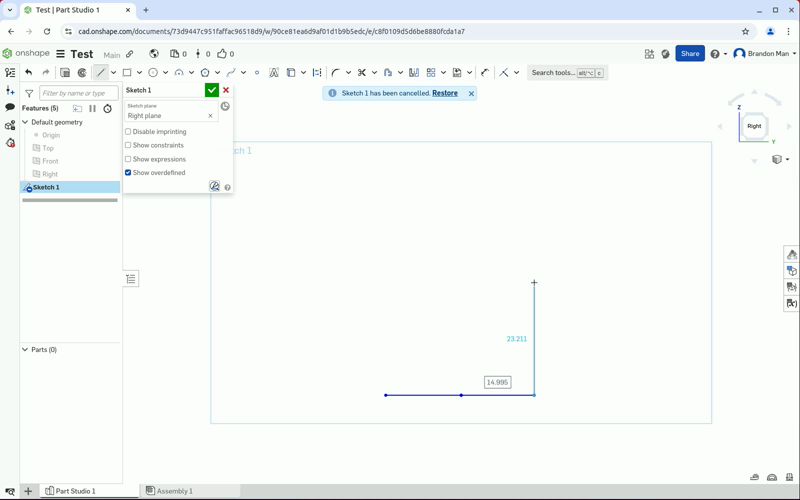
click(534, 282)
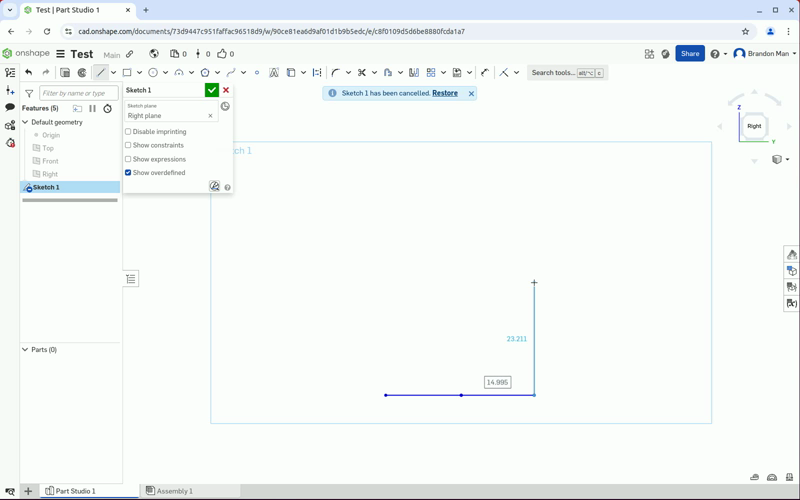
key_up(shift)
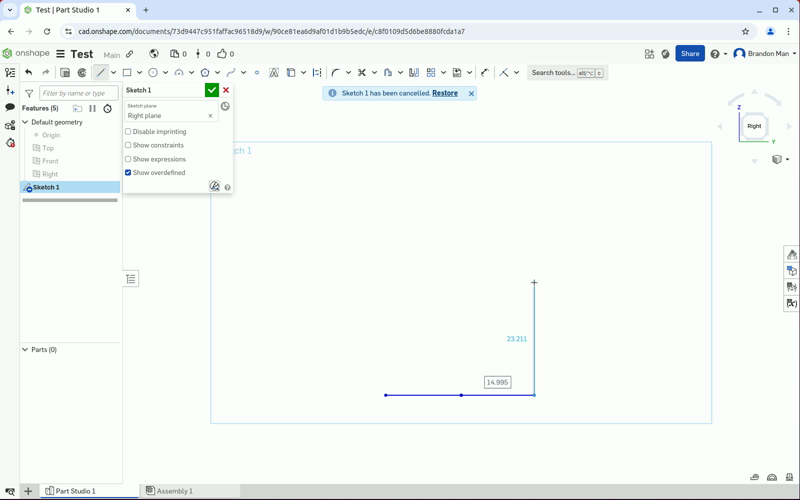
key_down(shift)
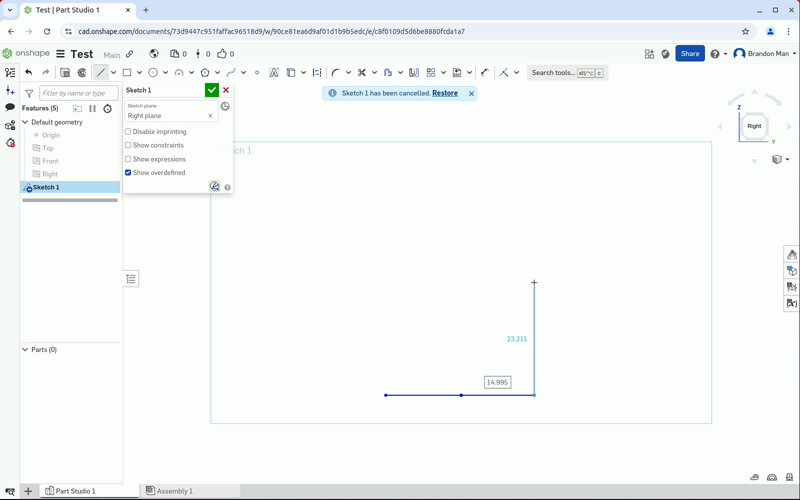
mouse_move(534, 171)
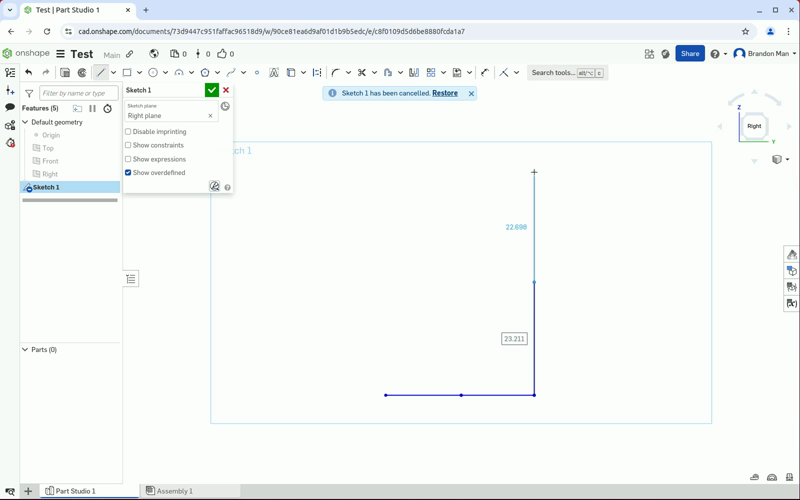
click(534, 171)
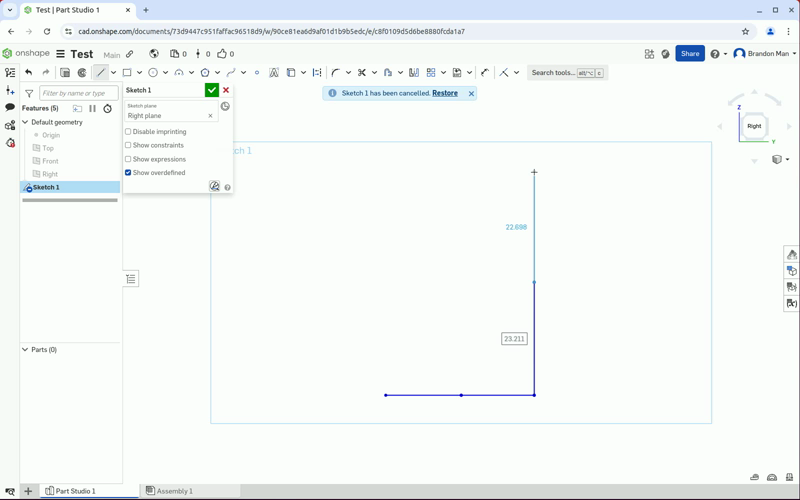
key_up(shift)
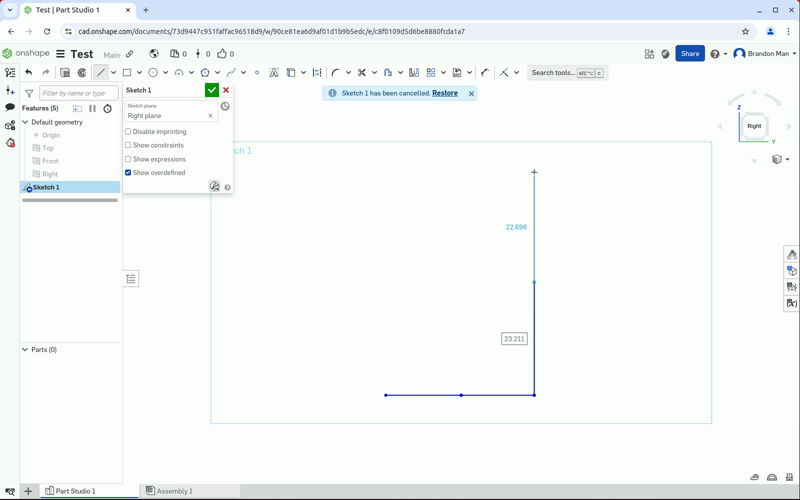
key_down(shift)
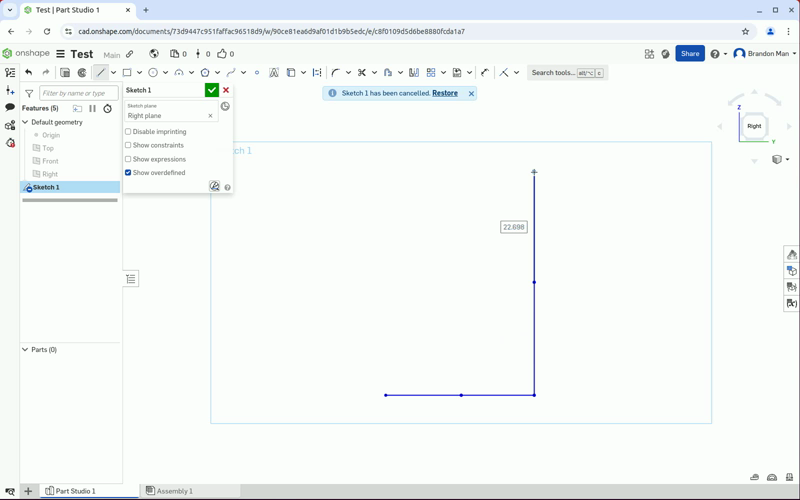
mouse_move(461, 171)
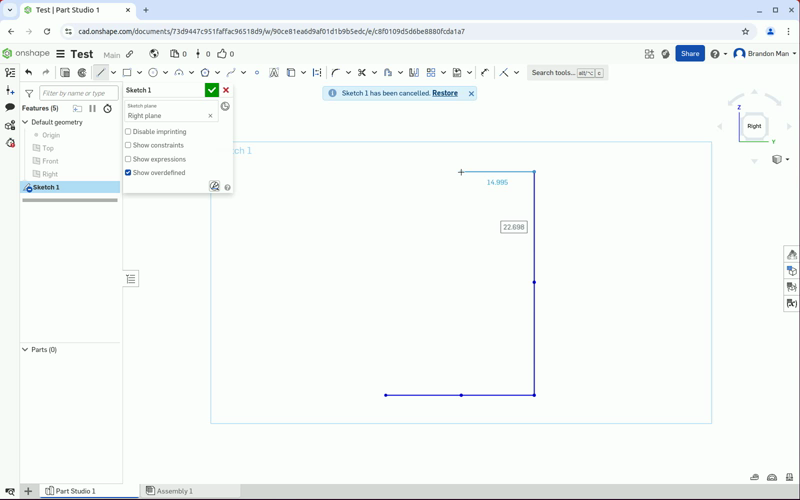
click(461, 171)
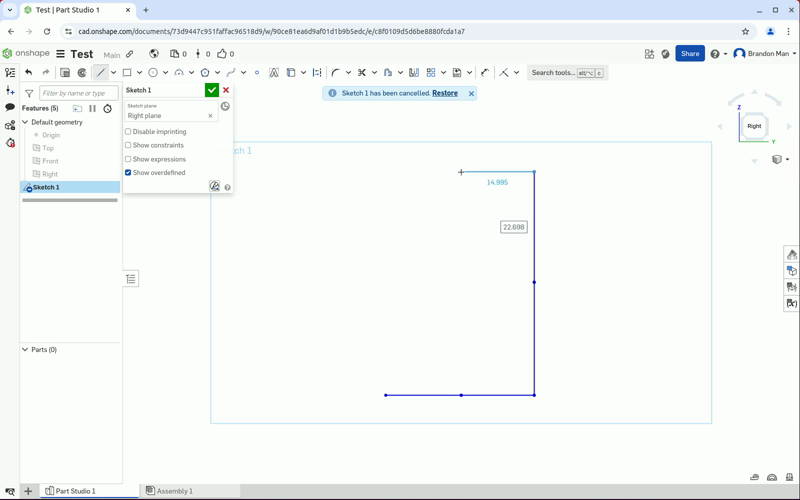
key_up(shift)
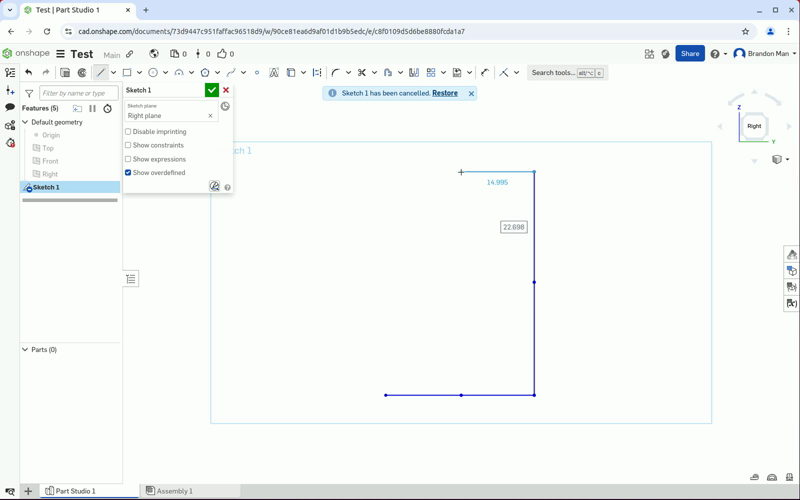
key_down(shift)
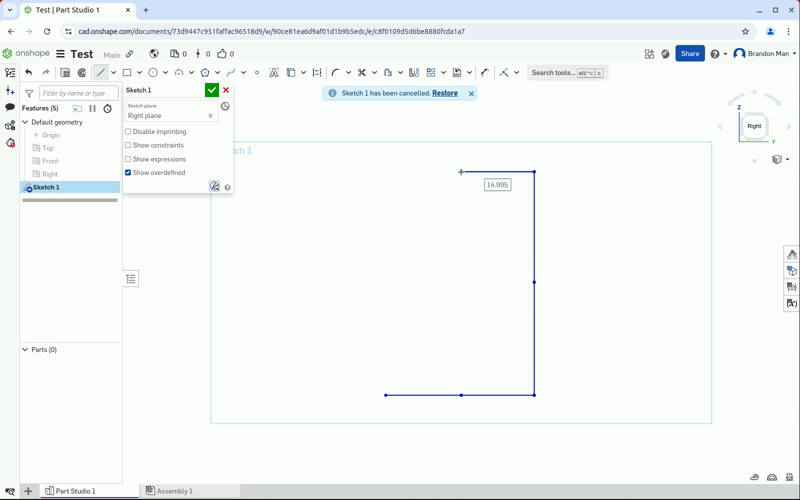
mouse_move(385, 171)
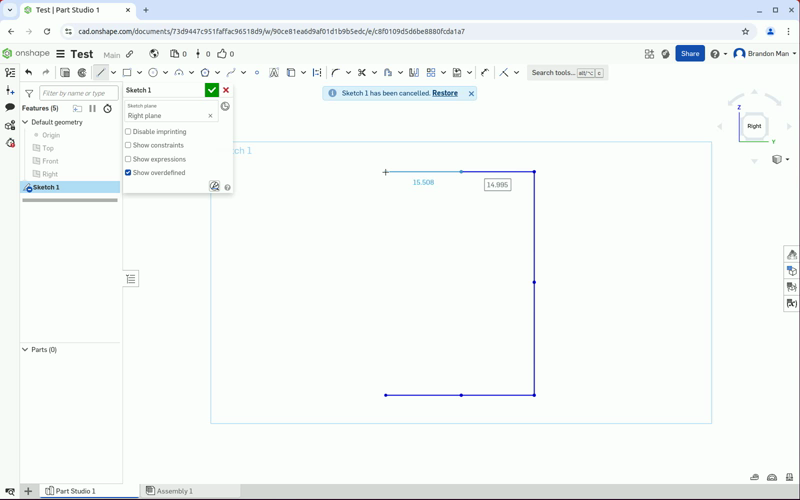
click(385, 171)
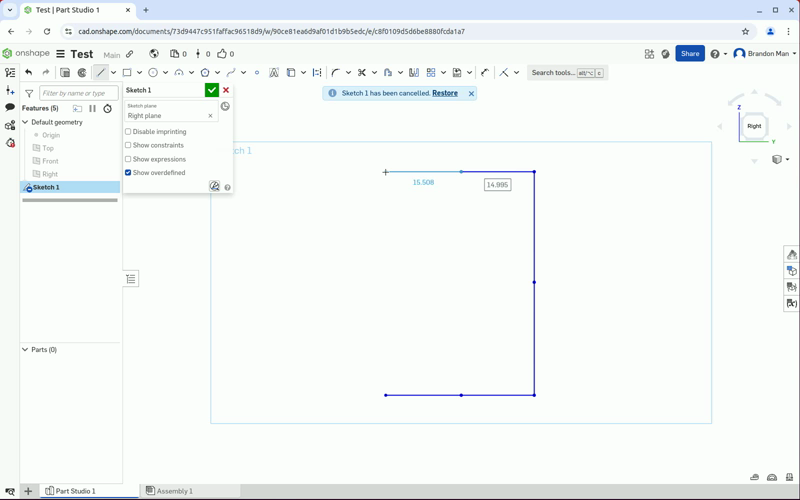
key_up(shift)
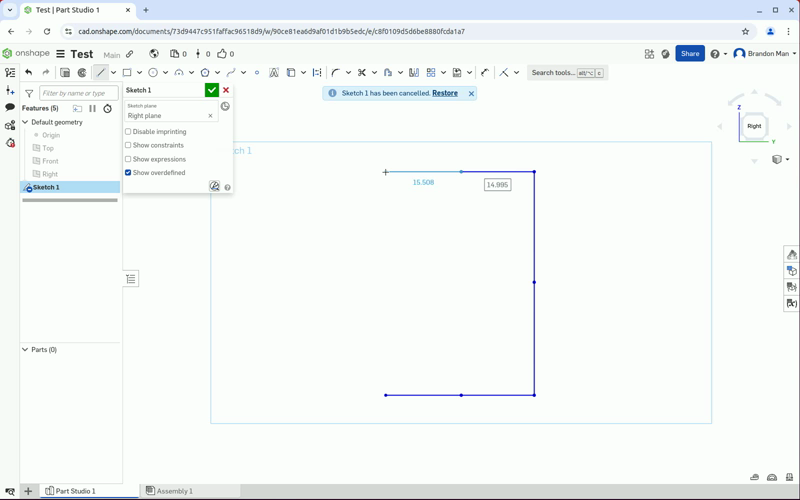
key_down(shift)
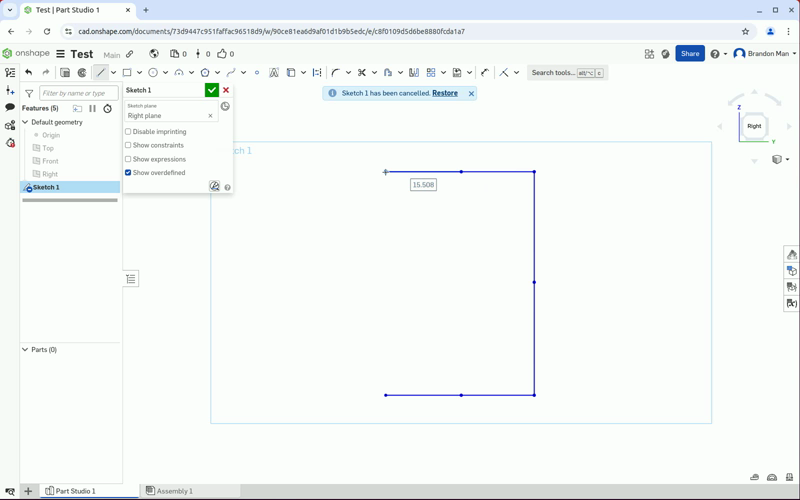
mouse_move(385, 282)
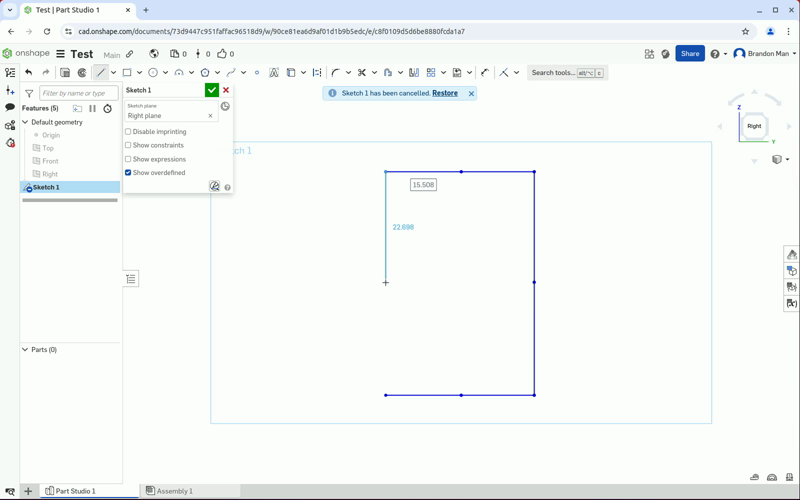
click(385, 282)
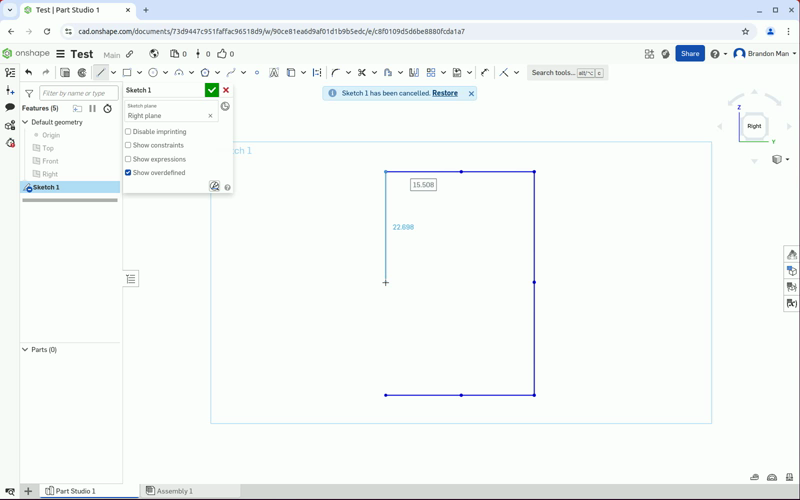
key_up(shift)
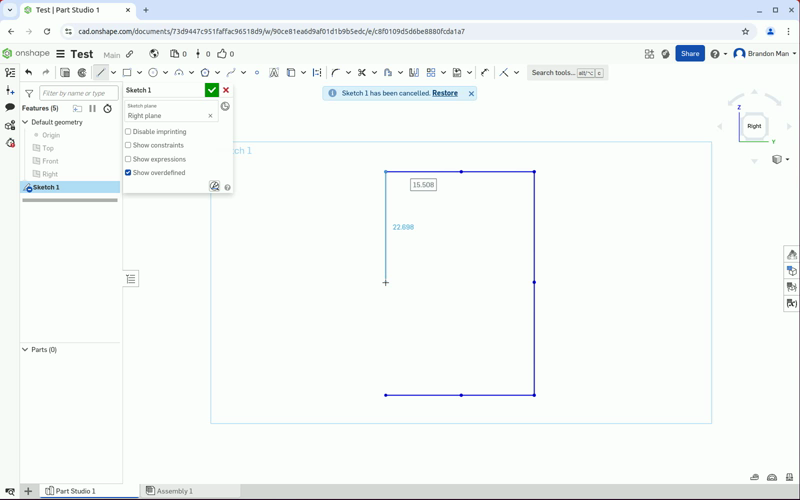
key_down(shift)
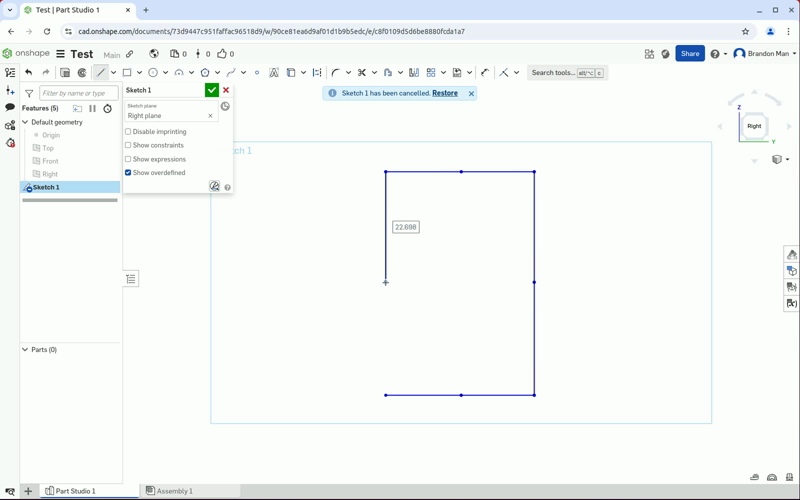
mouse_move(385, 395)
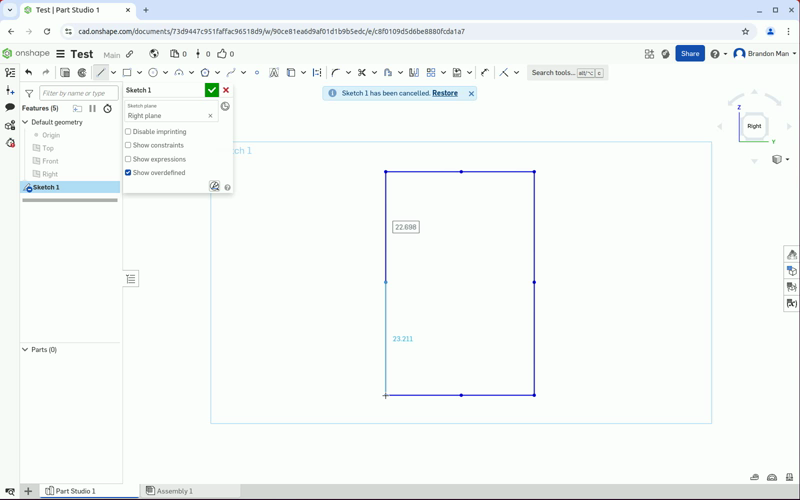
key_up(shift)
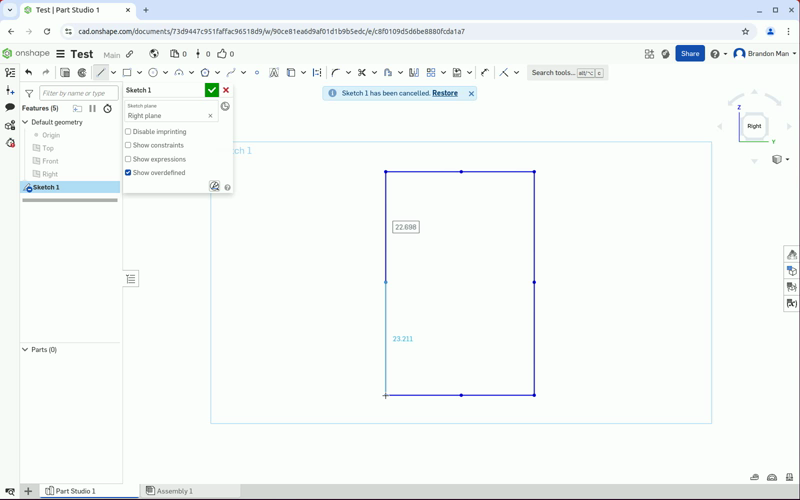
click(385, 395)
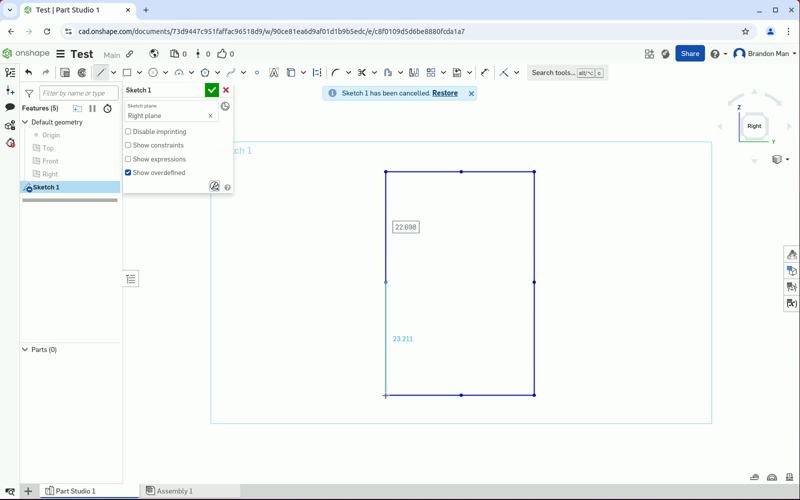
key(esc)
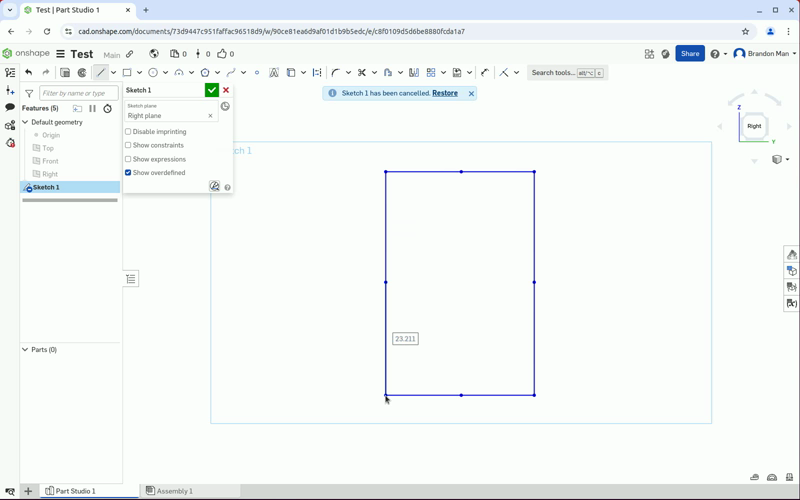
key(l)
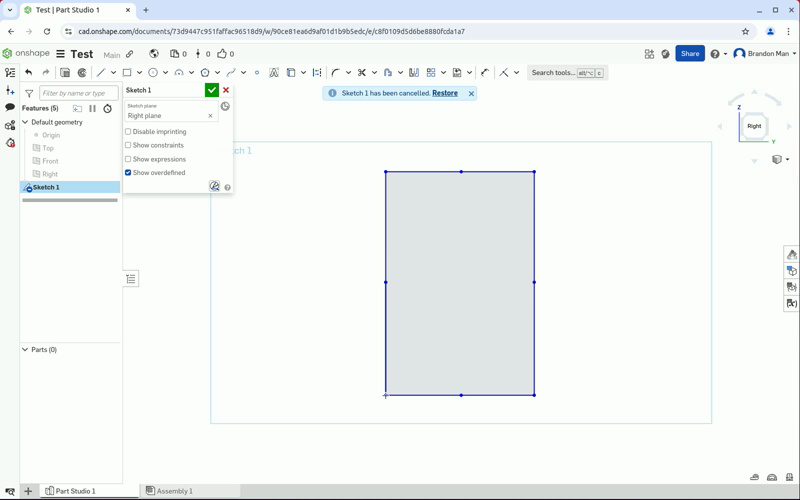
key_down(shift)
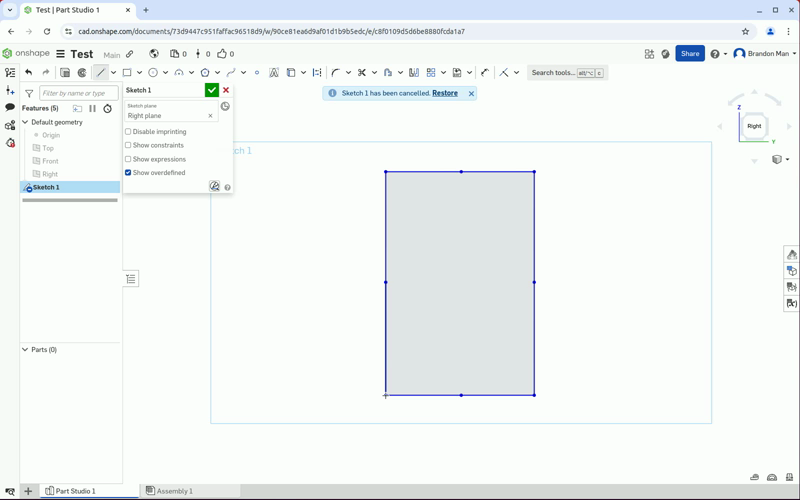
mouse_move(388, 393)
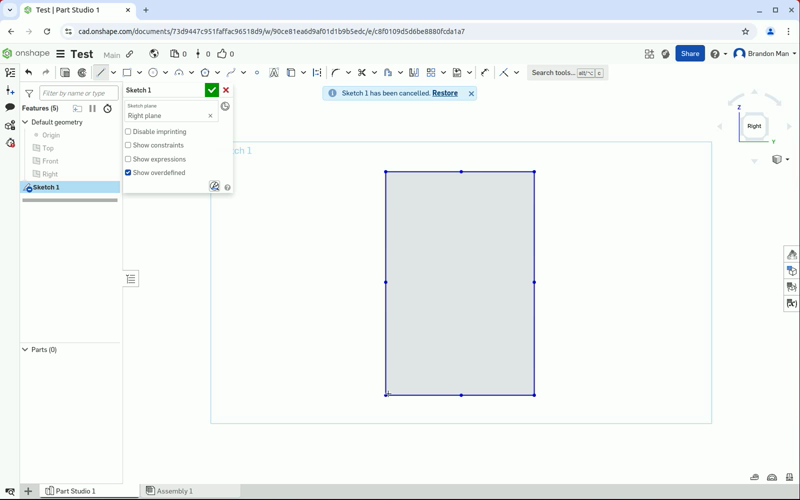
scroll(6)
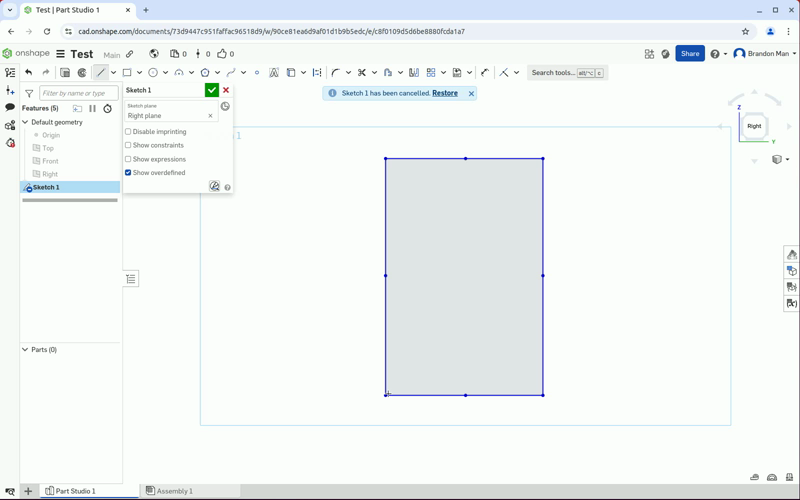
scroll(6)
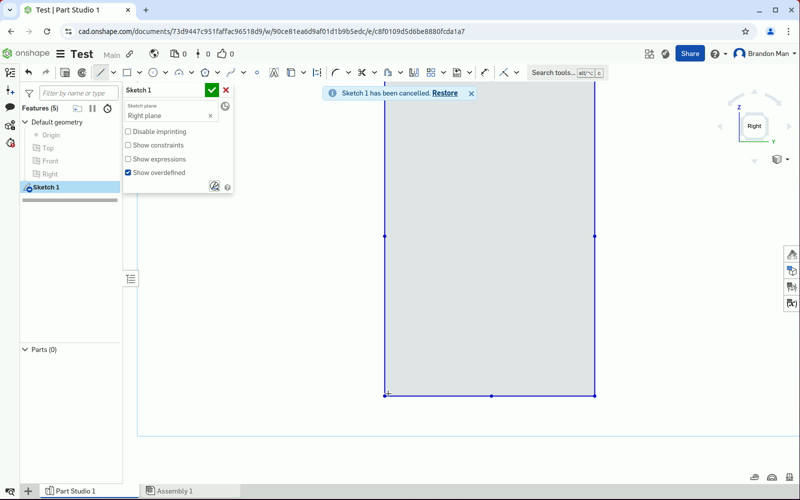
scroll(6)
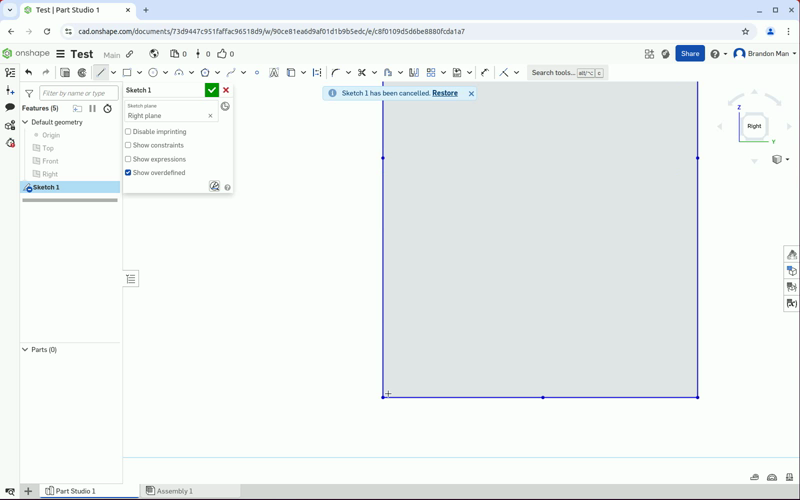
scroll(6)
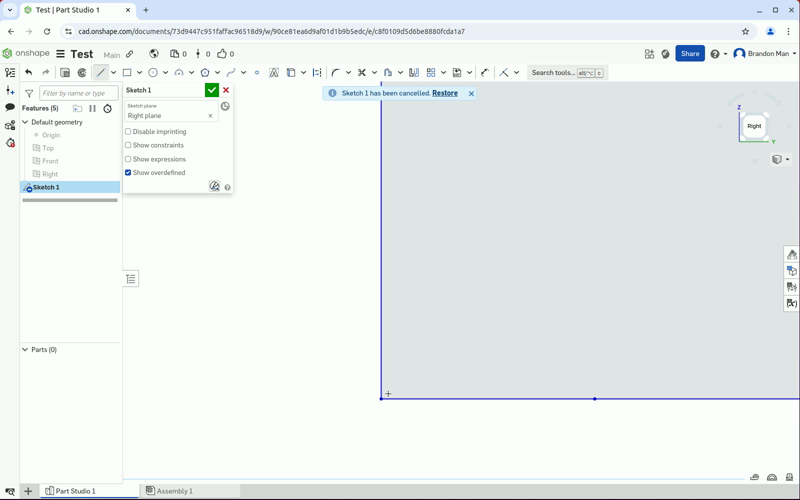
scroll(6)
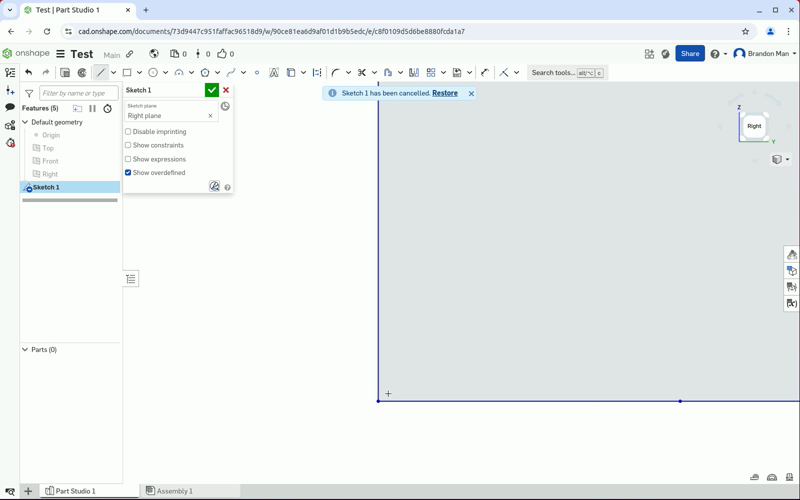
scroll(6)
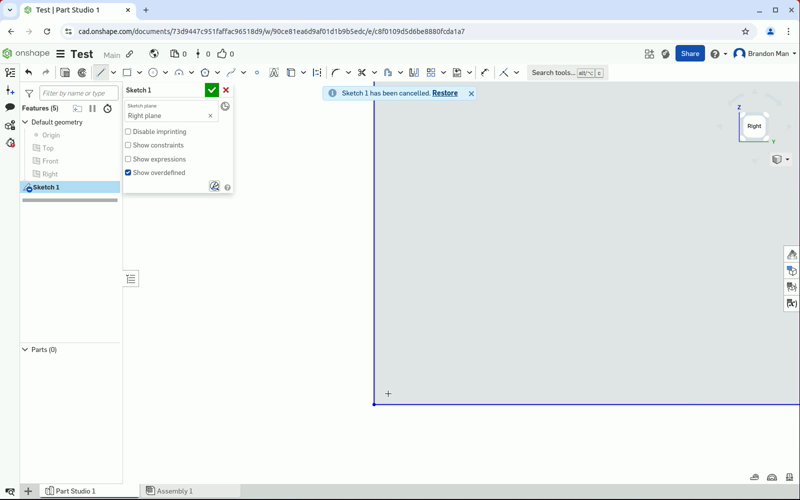
scroll(6)
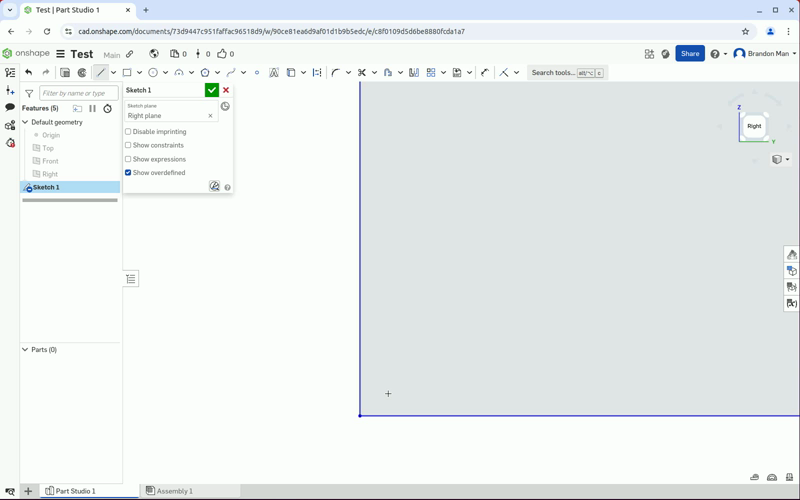
click(388, 393)
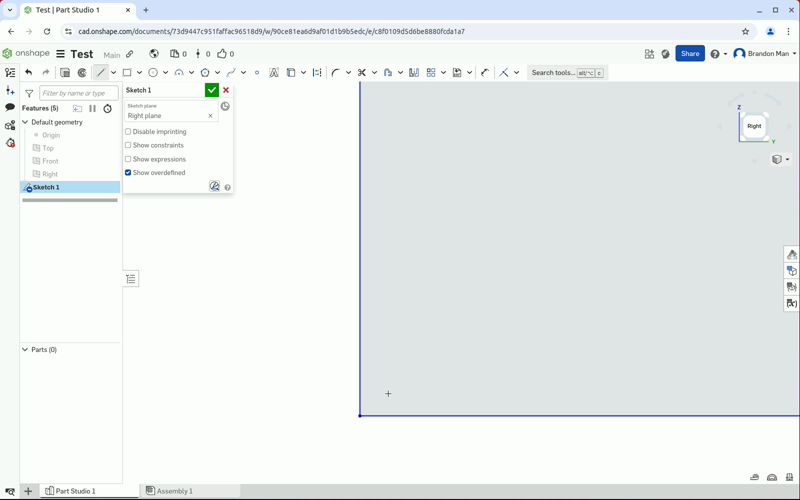
scroll(-6)
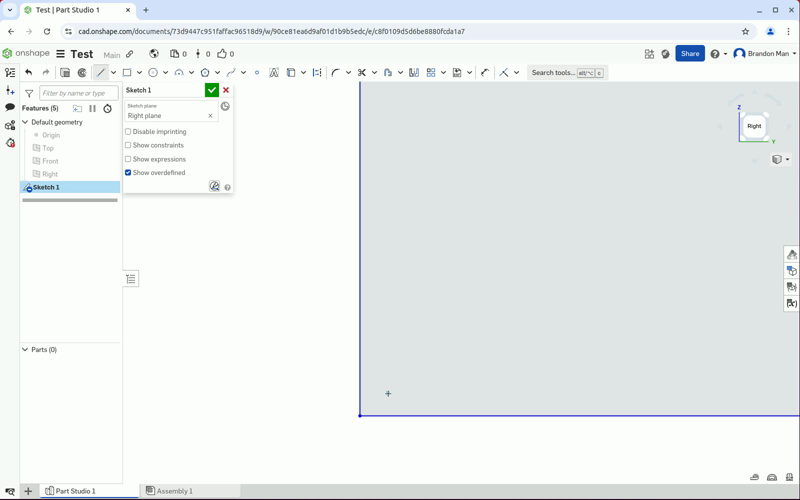
scroll(-6)
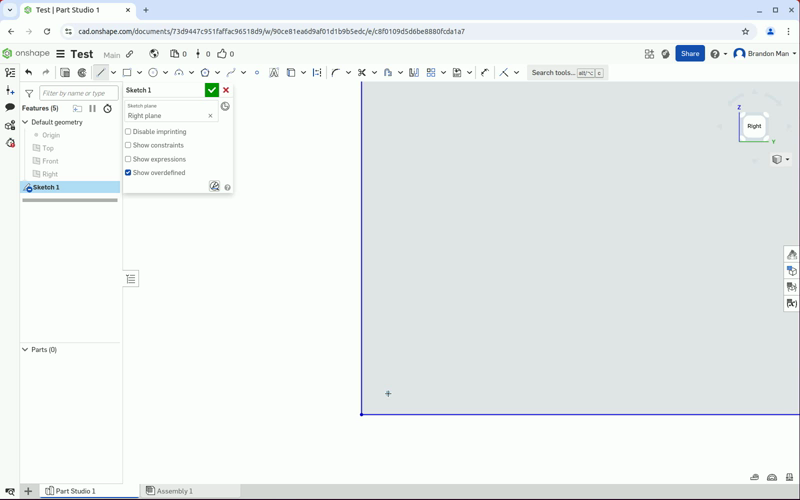
scroll(-6)
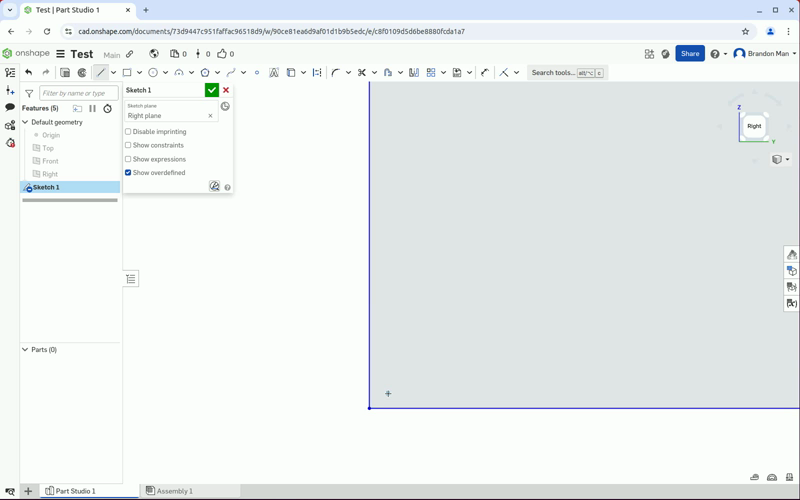
scroll(-6)
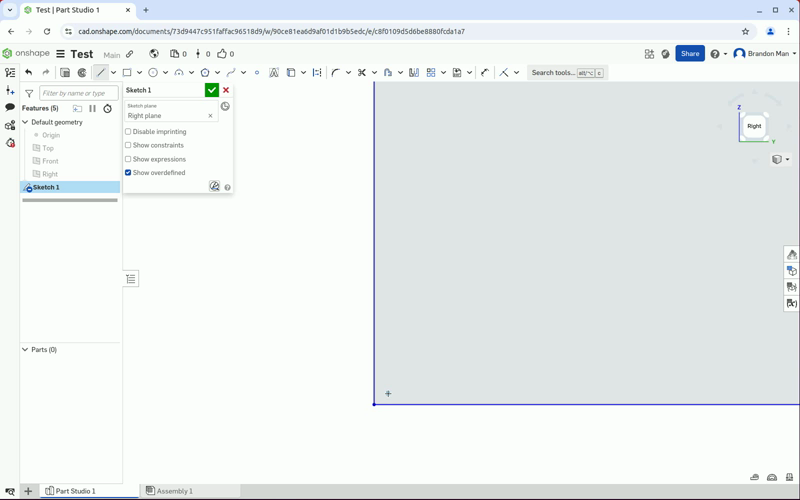
scroll(-6)
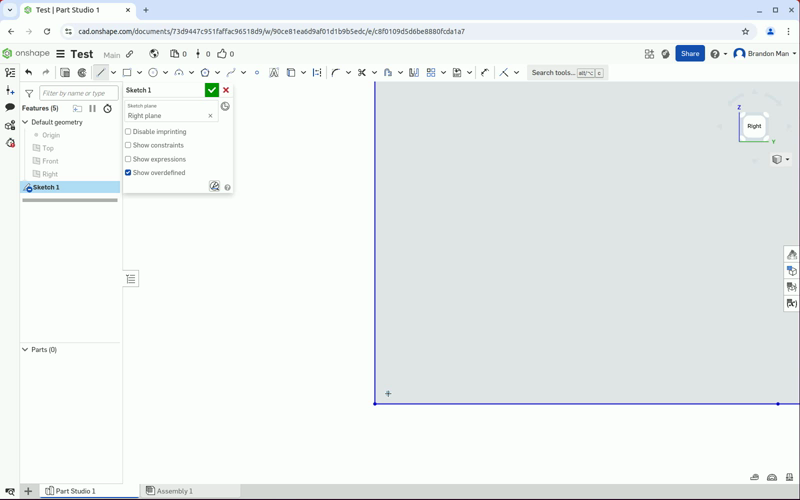
scroll(-6)
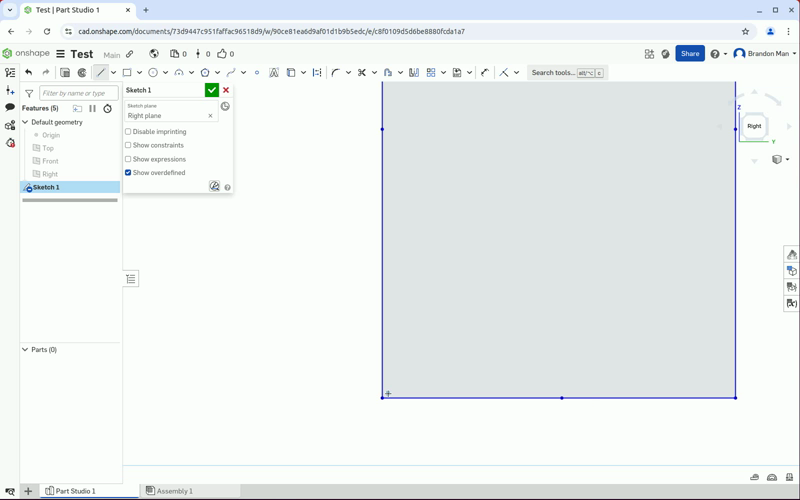
scroll(-6)
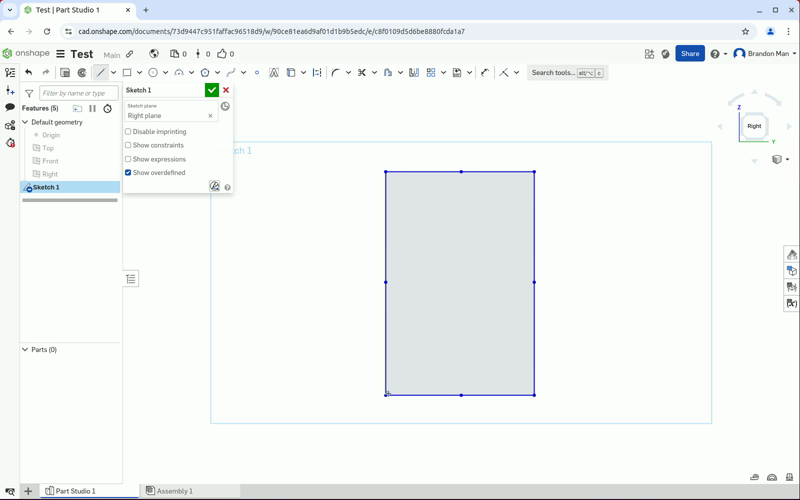
key_up(shift)
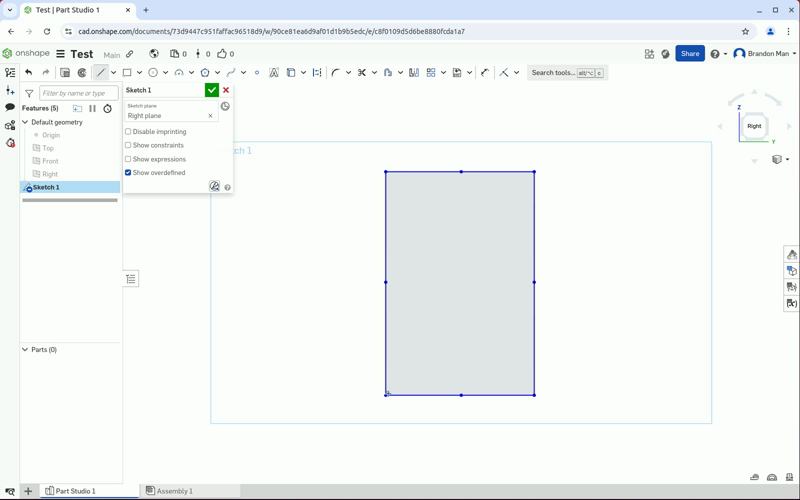
key_down(shift)
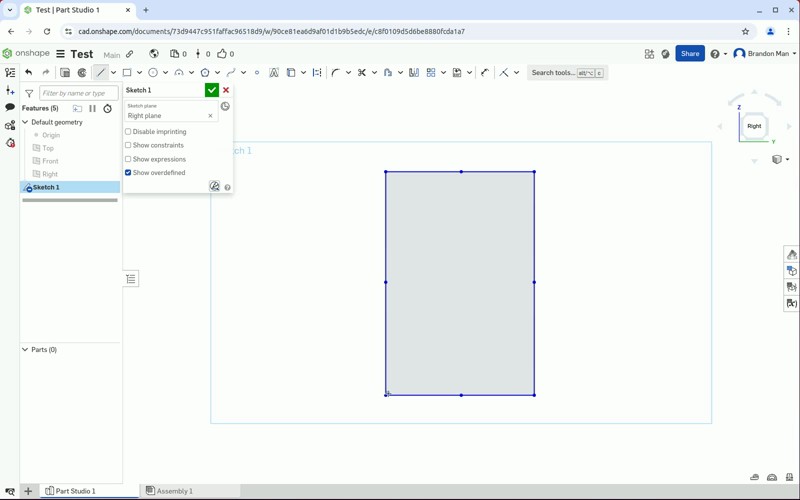
mouse_move(531, 393)
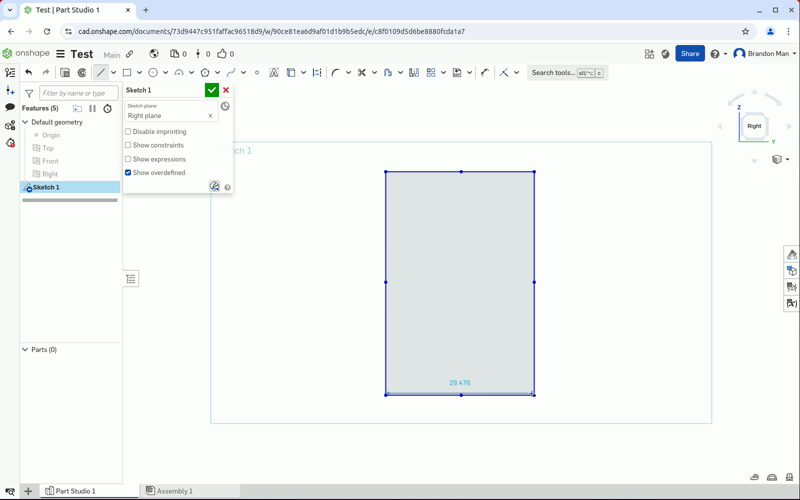
scroll(6)
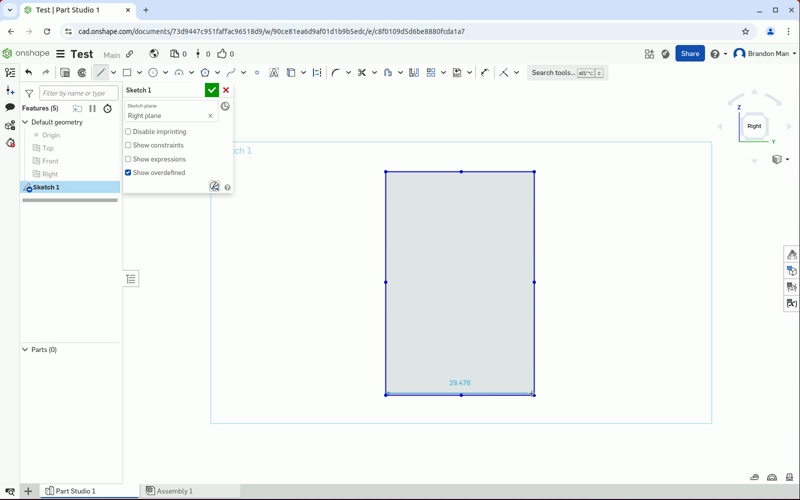
scroll(6)
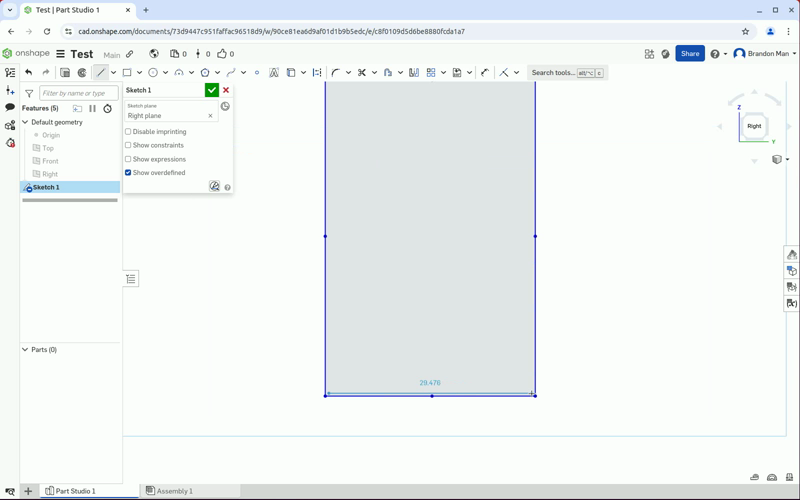
scroll(6)
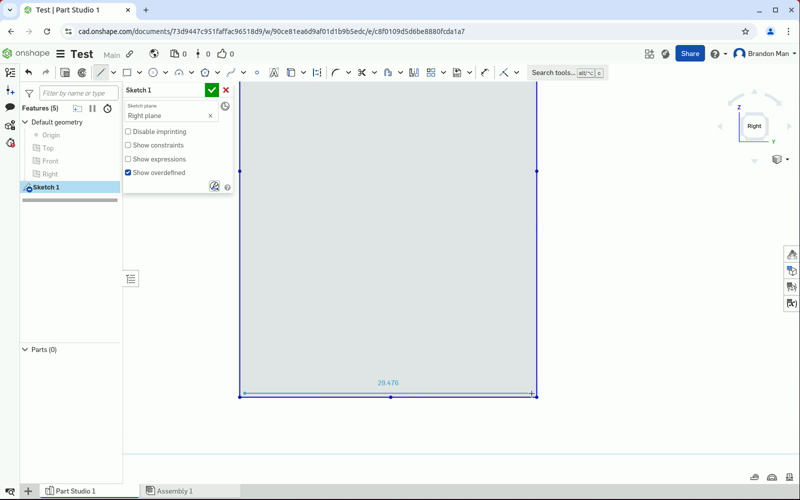
scroll(6)
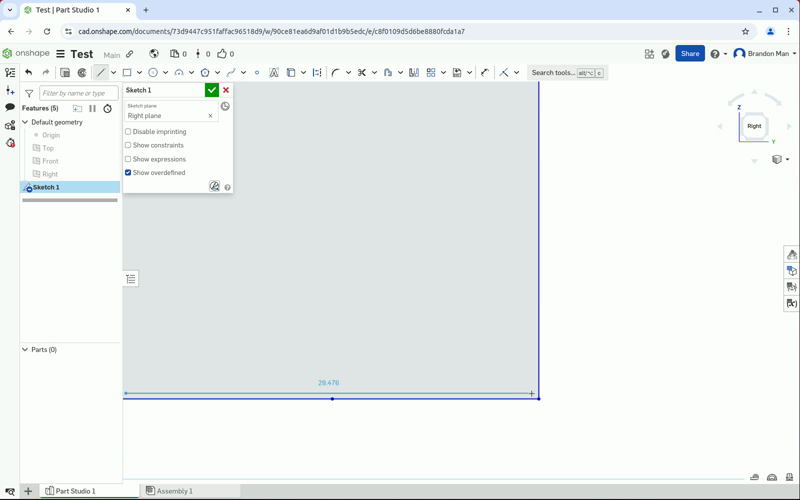
scroll(6)
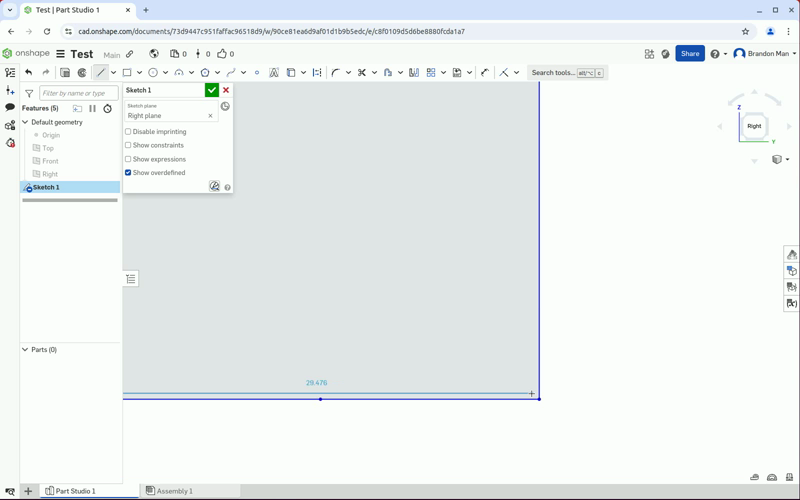
scroll(6)
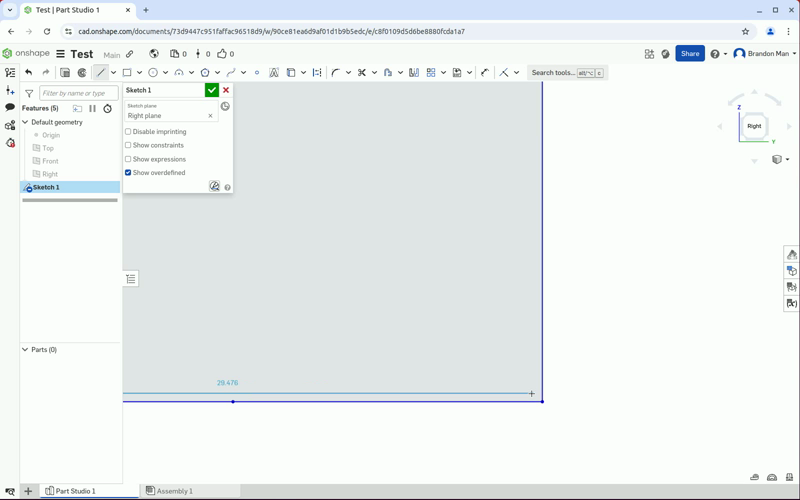
scroll(6)
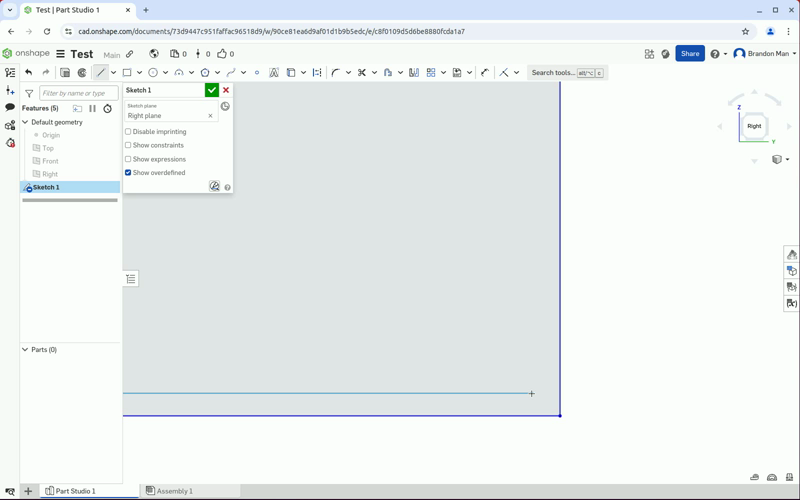
click(531, 393)
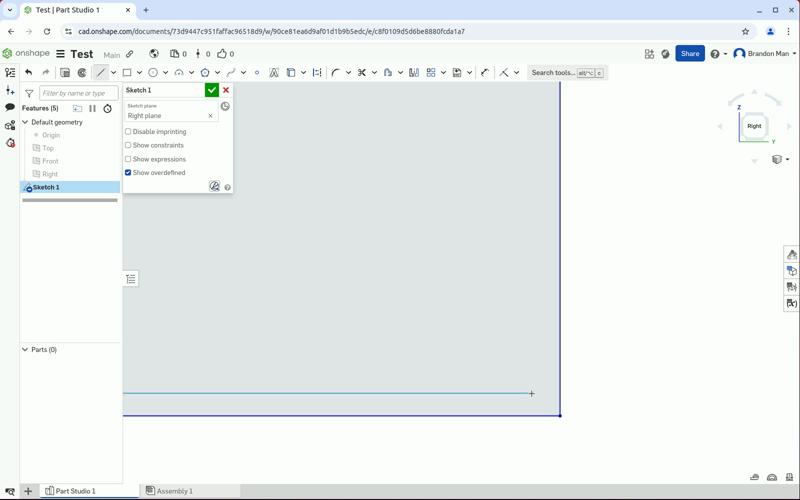
scroll(-6)
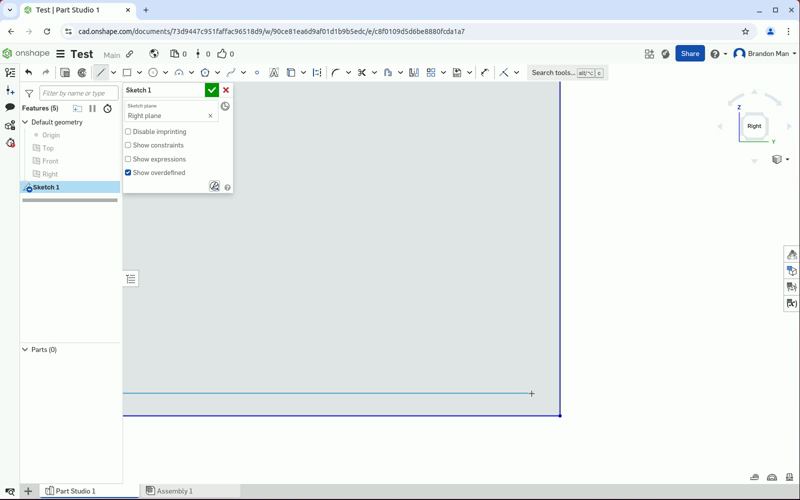
scroll(-6)
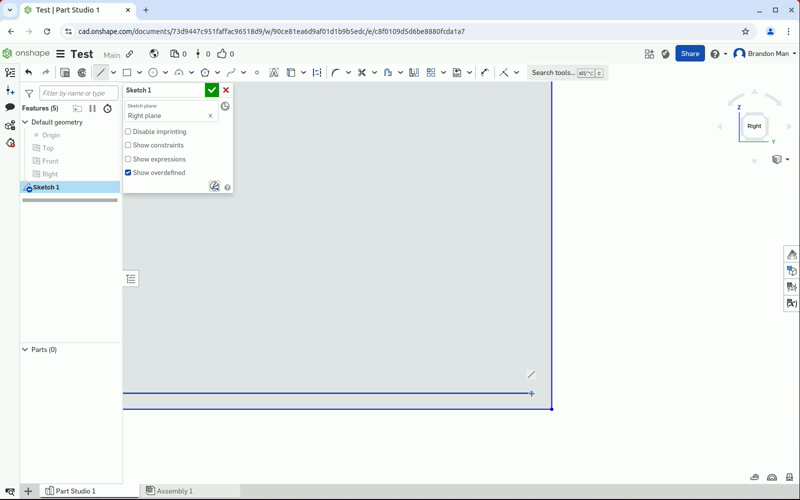
scroll(-6)
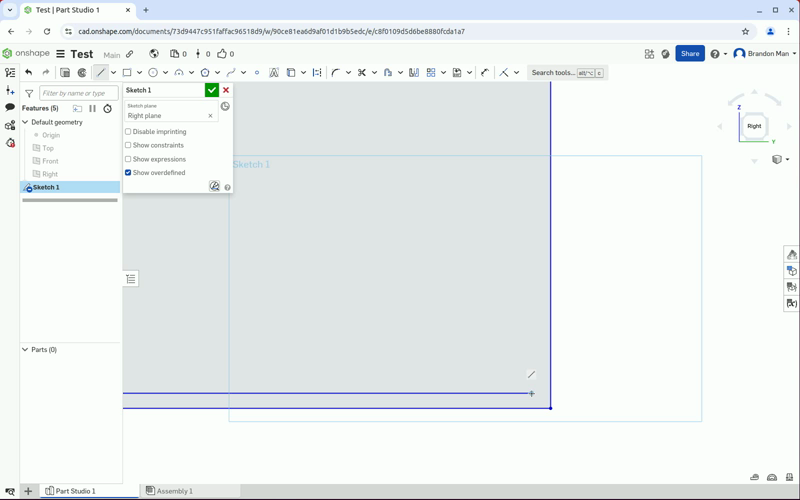
scroll(-6)
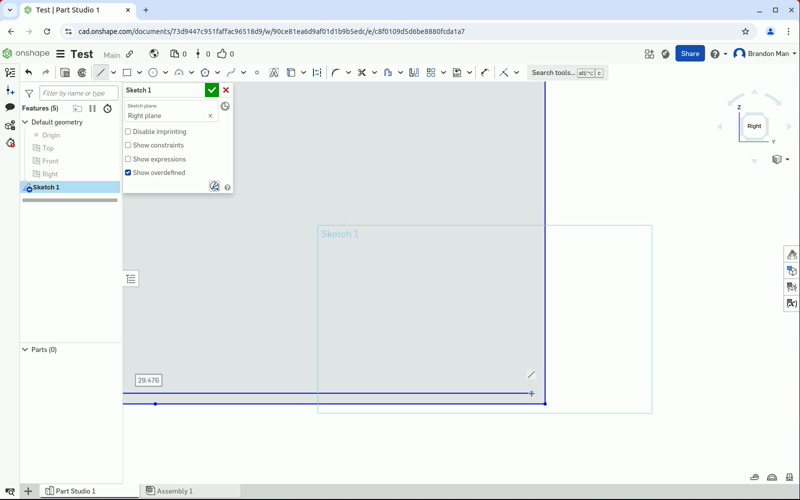
scroll(-6)
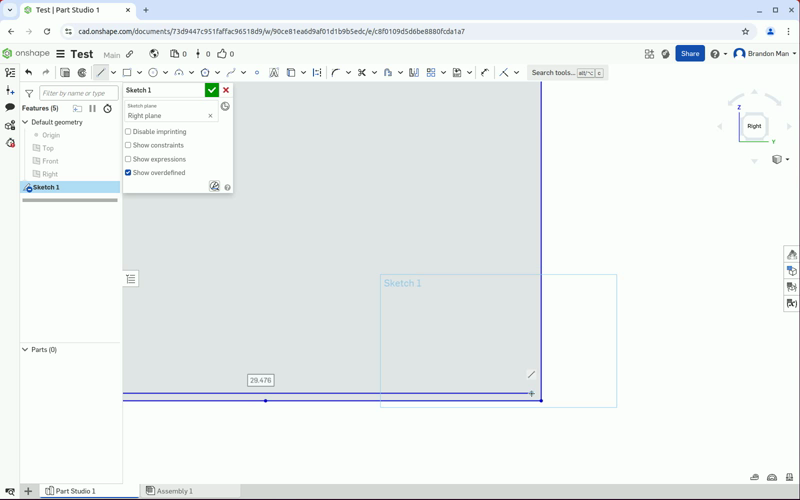
scroll(-6)
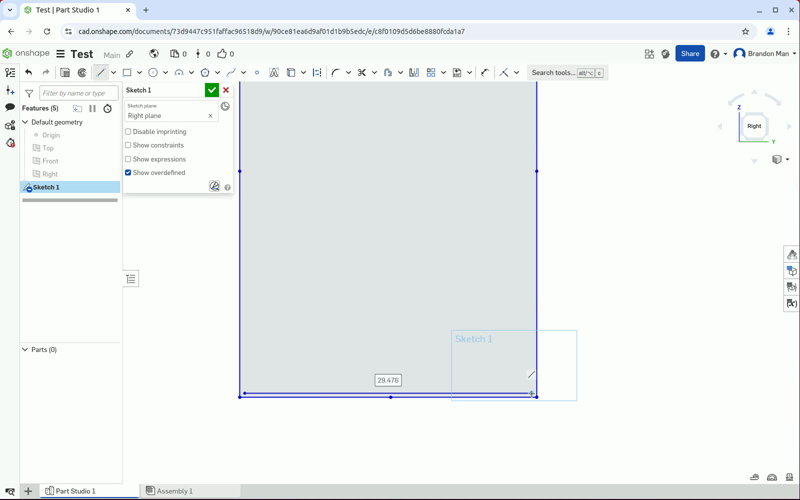
scroll(-6)
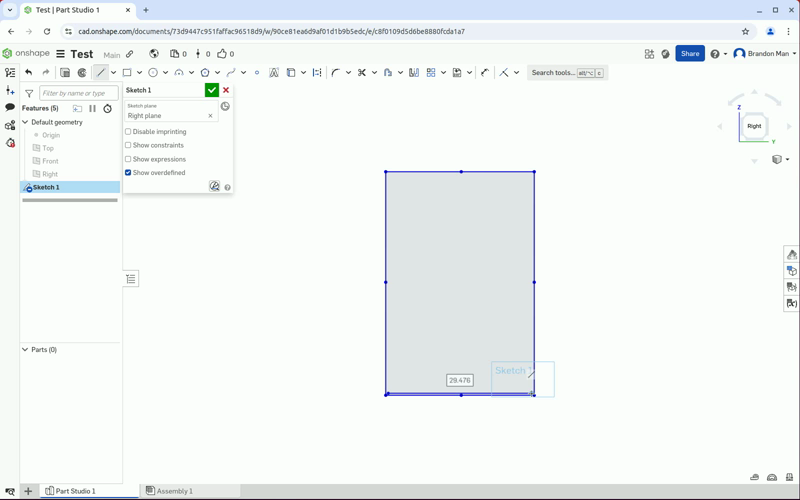
key_up(shift)
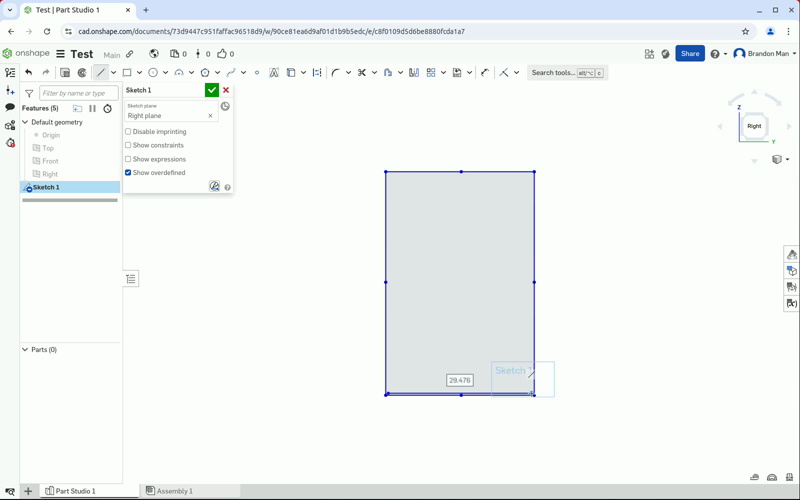
key_down(shift)
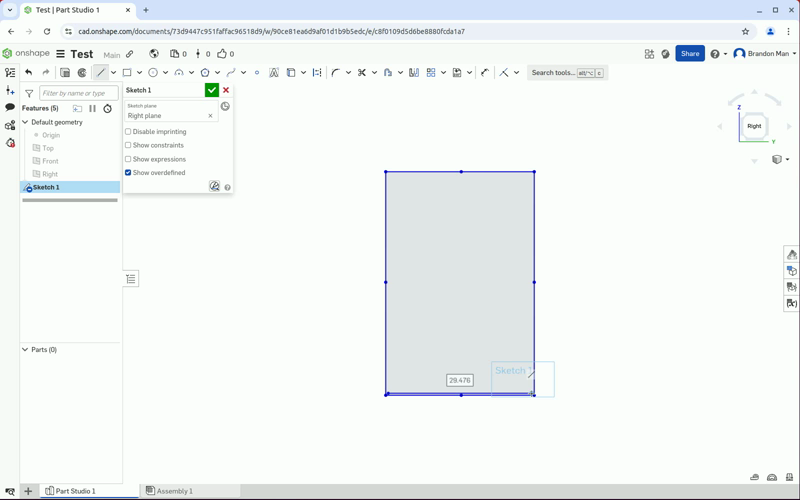
mouse_move(531, 174)
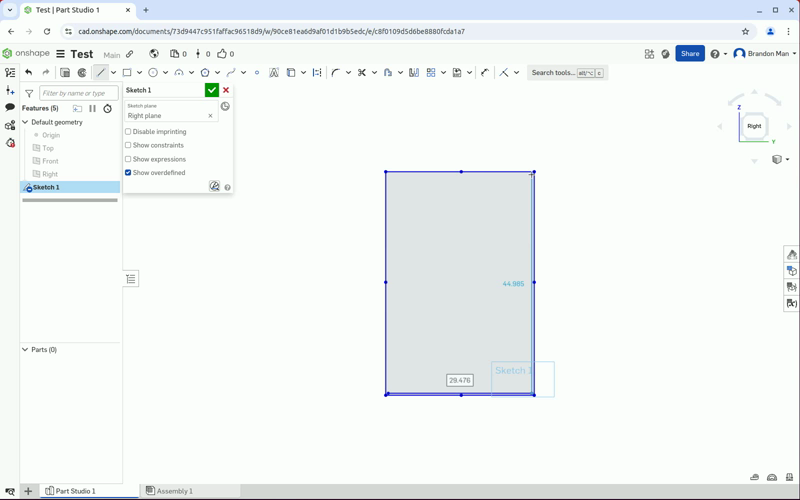
scroll(6)
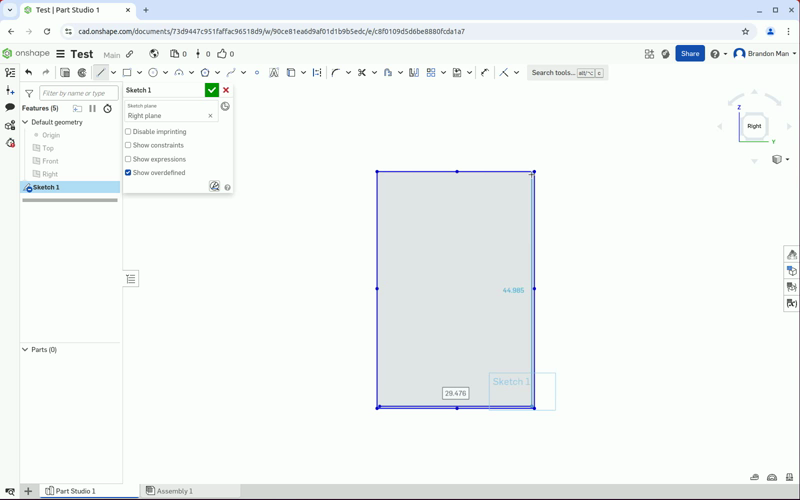
scroll(6)
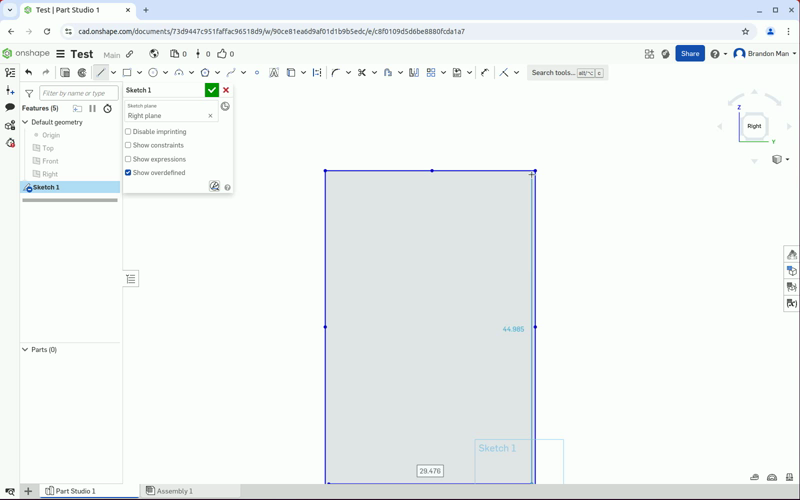
scroll(6)
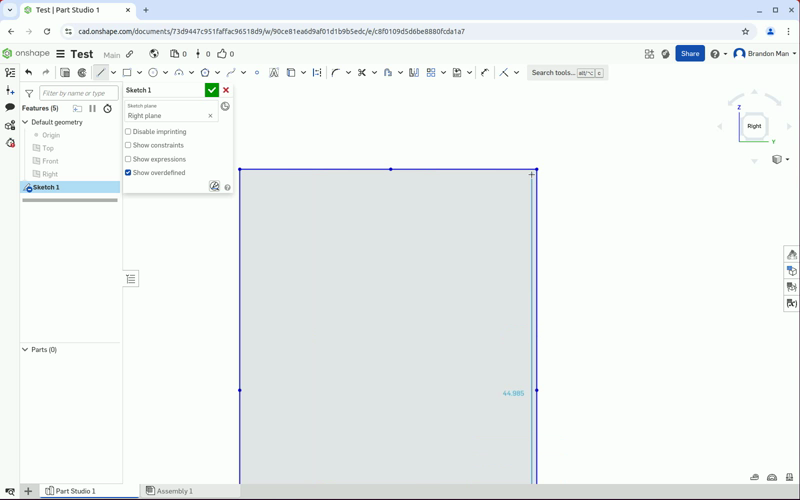
scroll(6)
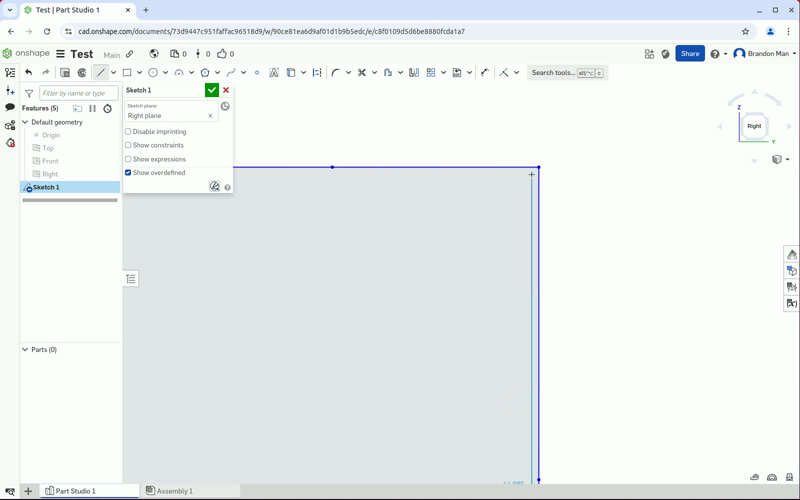
scroll(6)
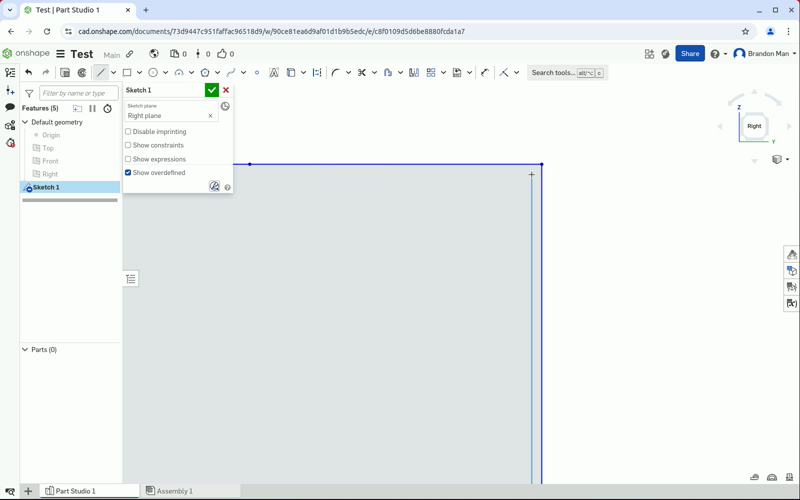
scroll(6)
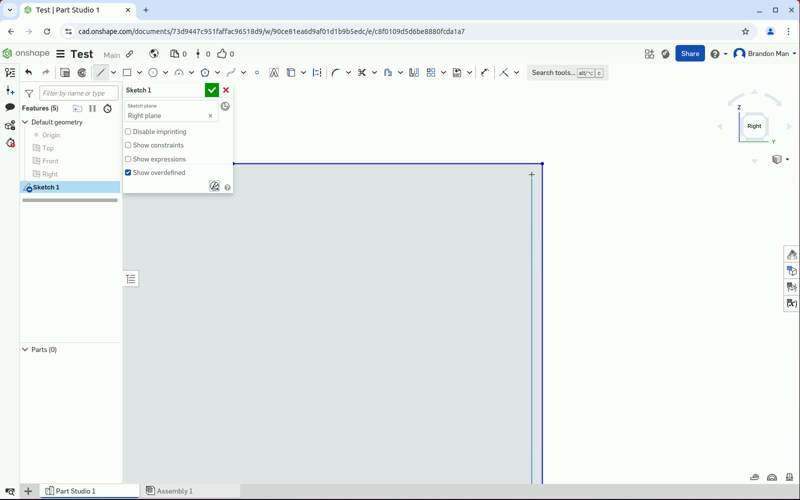
scroll(6)
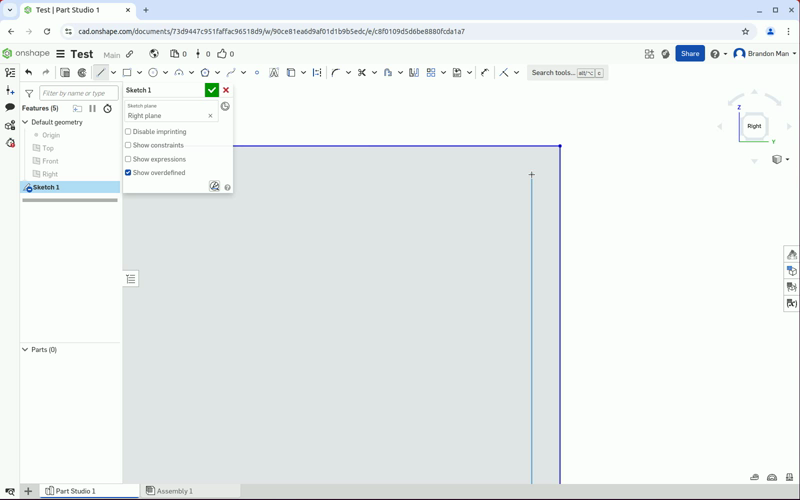
click(531, 174)
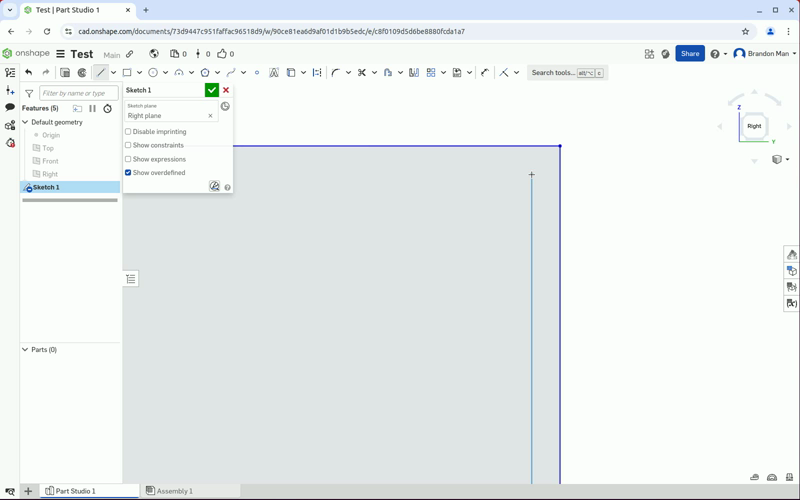
scroll(-6)
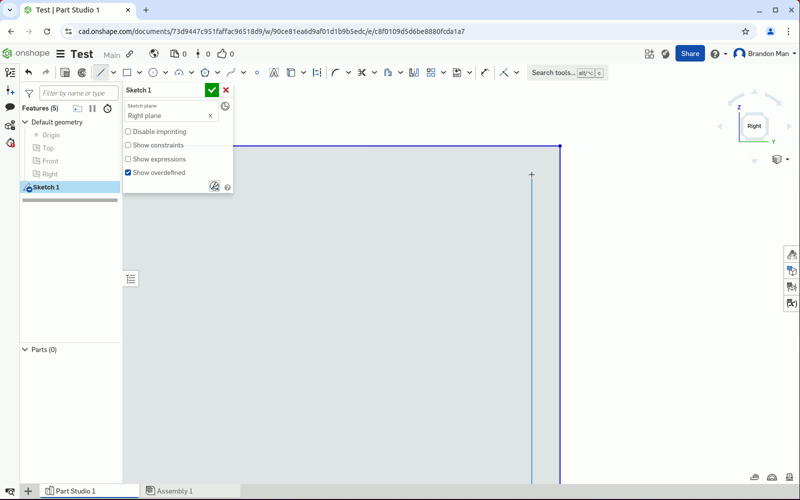
scroll(-6)
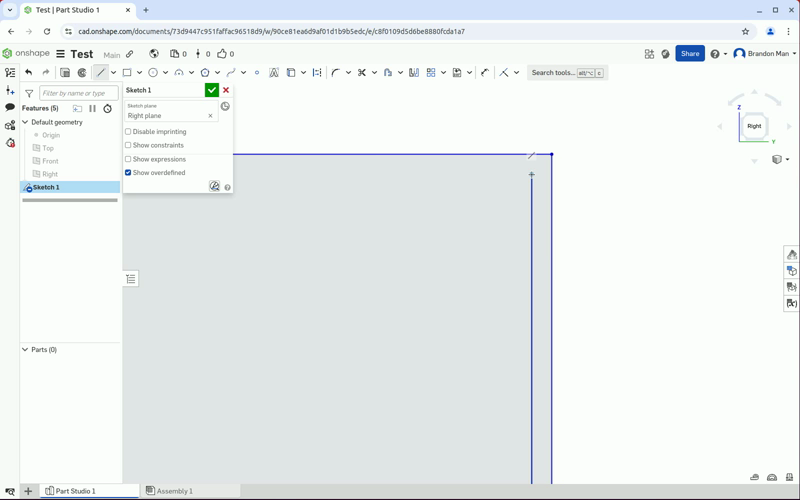
scroll(-6)
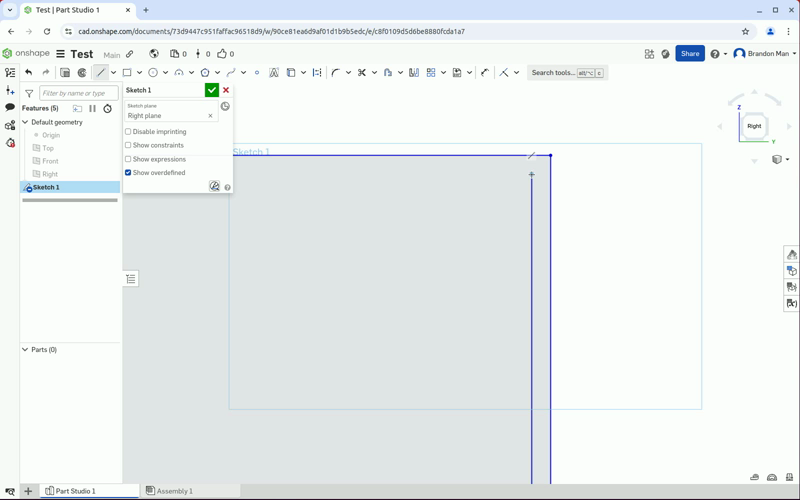
scroll(-6)
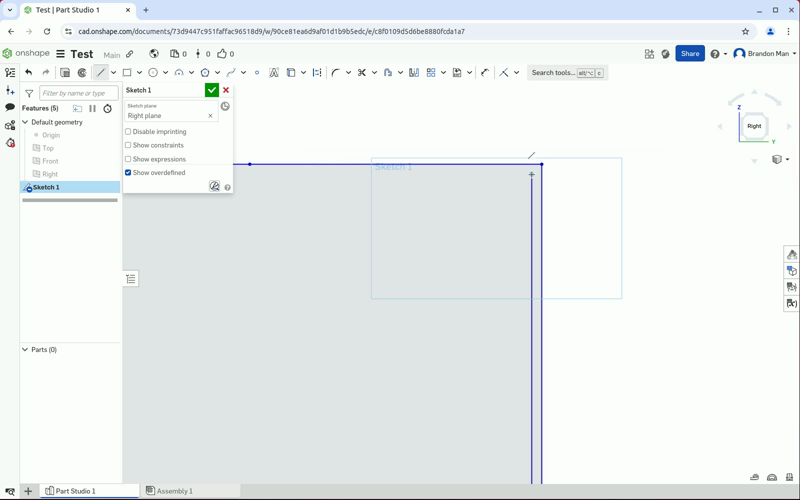
scroll(-6)
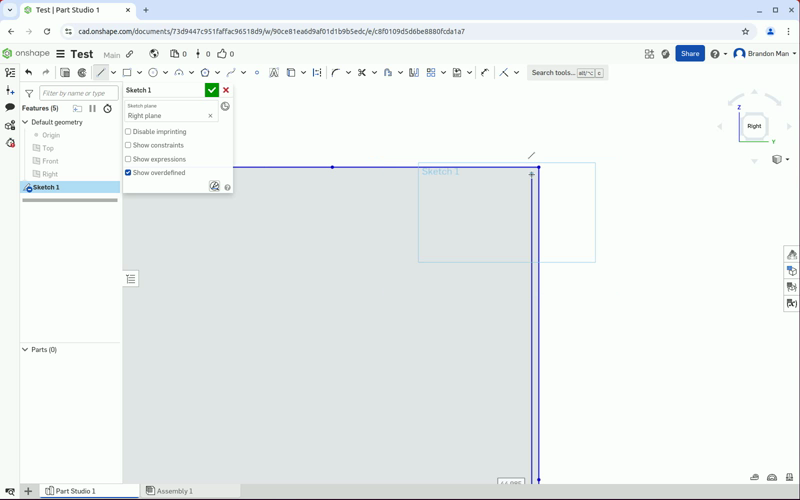
scroll(-6)
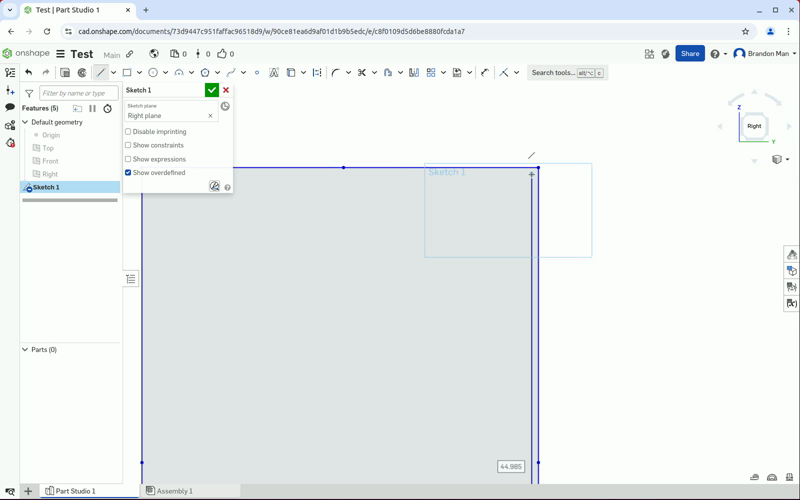
scroll(-6)
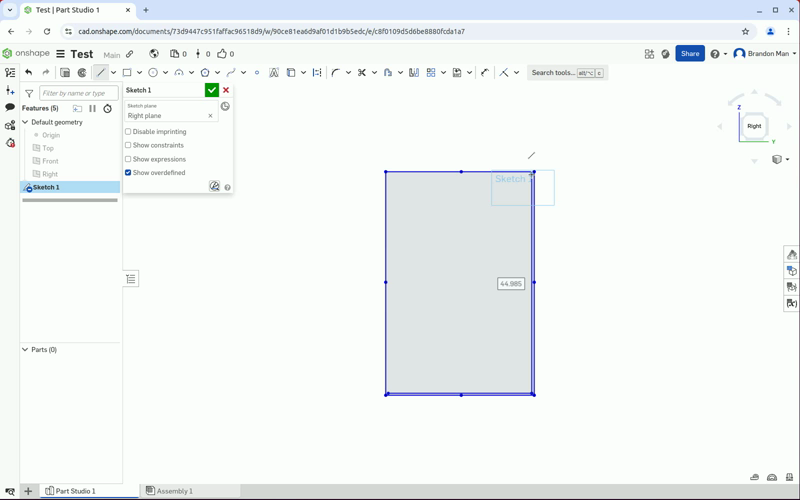
key_up(shift)
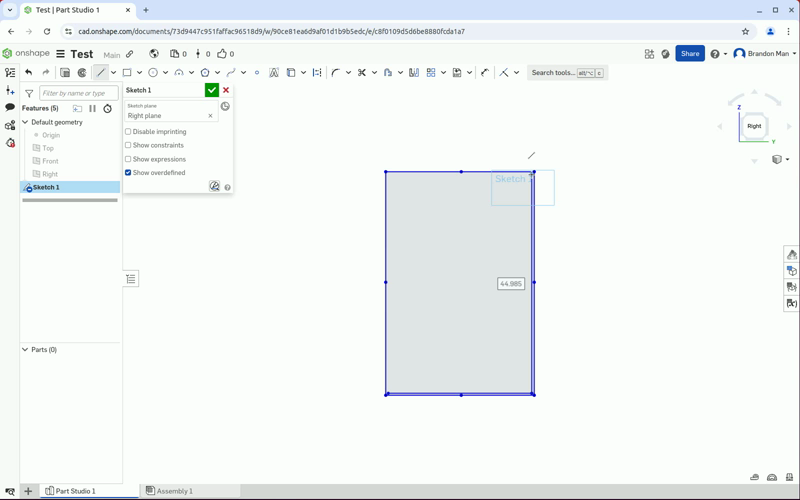
key_down(shift)
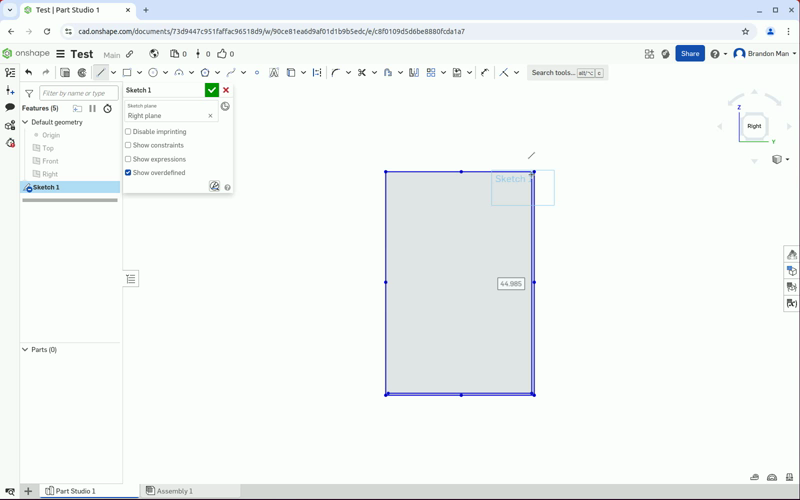
mouse_move(388, 174)
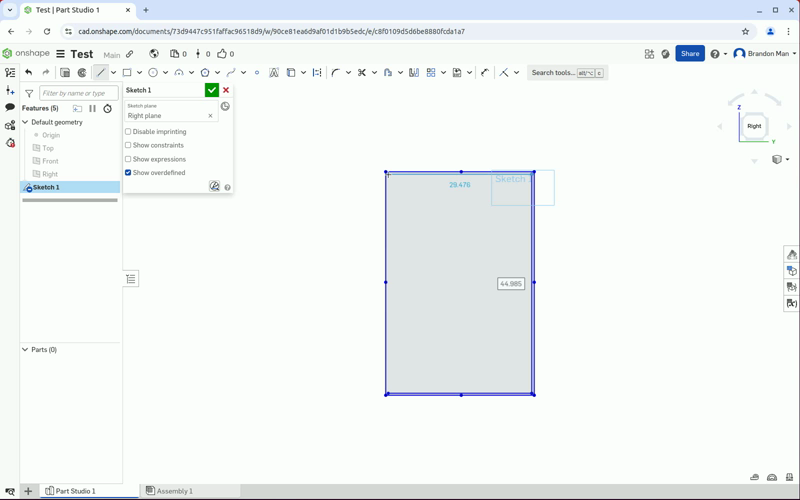
scroll(6)
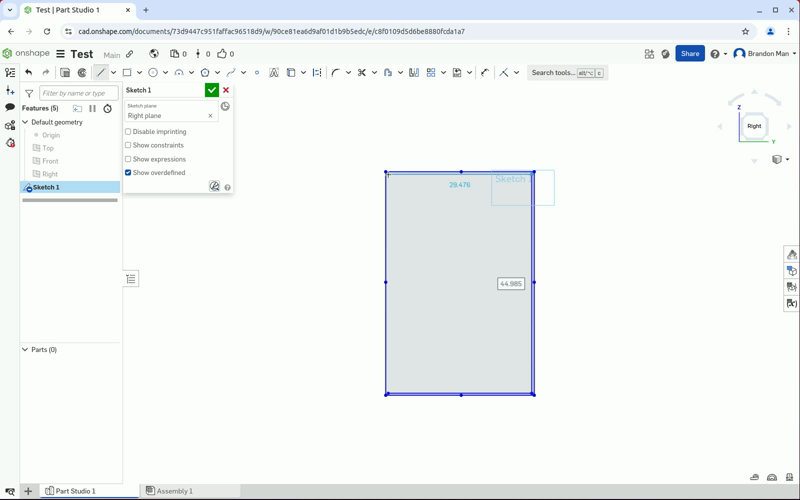
scroll(6)
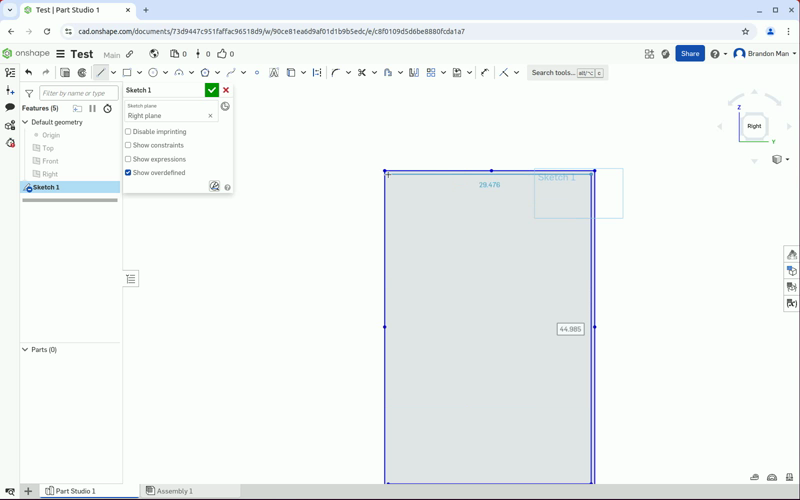
scroll(6)
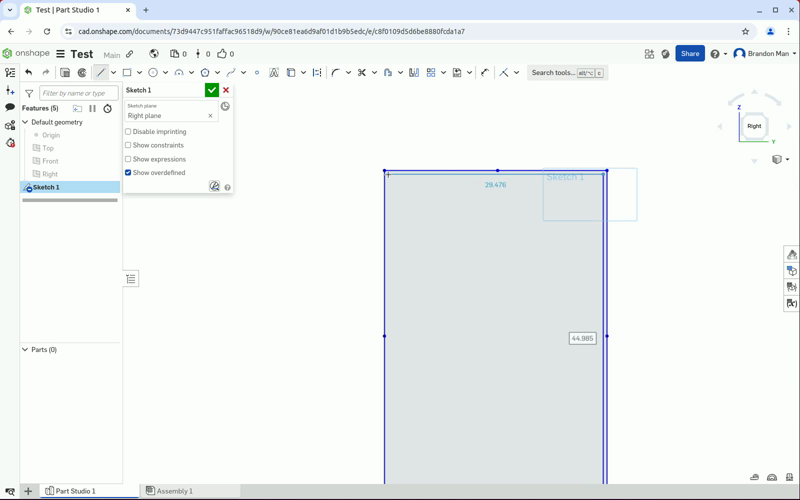
scroll(6)
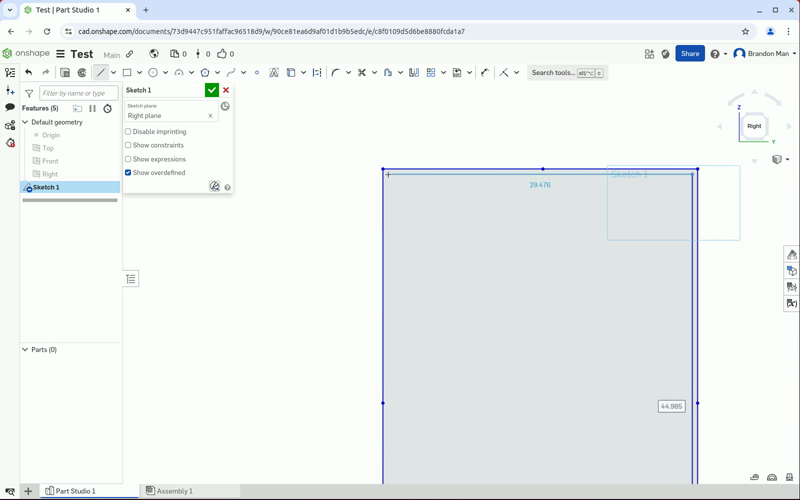
scroll(6)
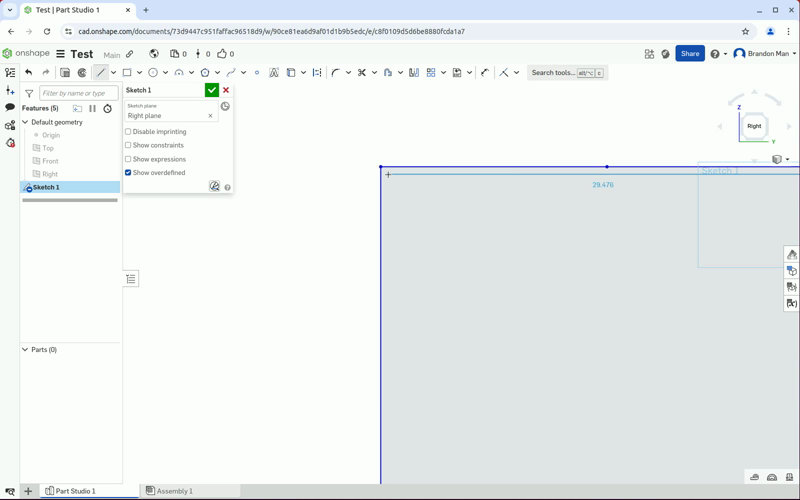
scroll(6)
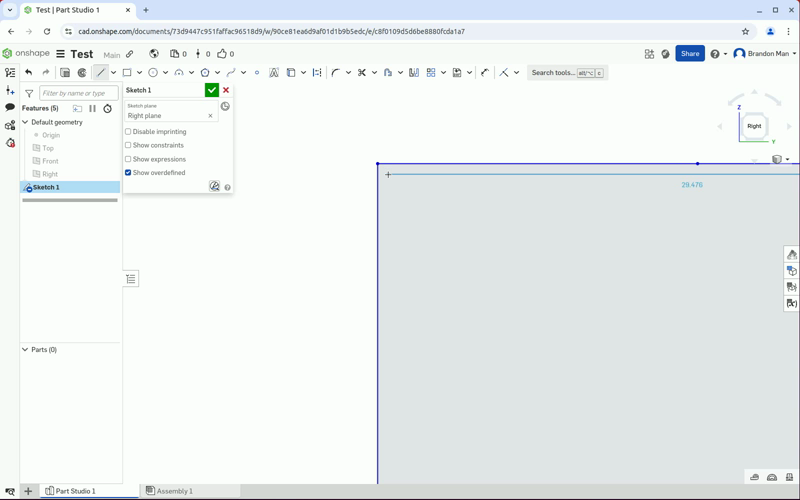
scroll(6)
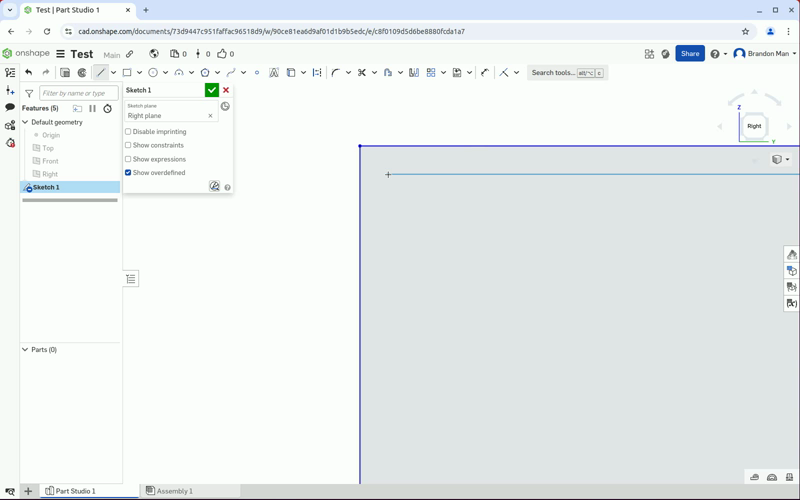
click(388, 174)
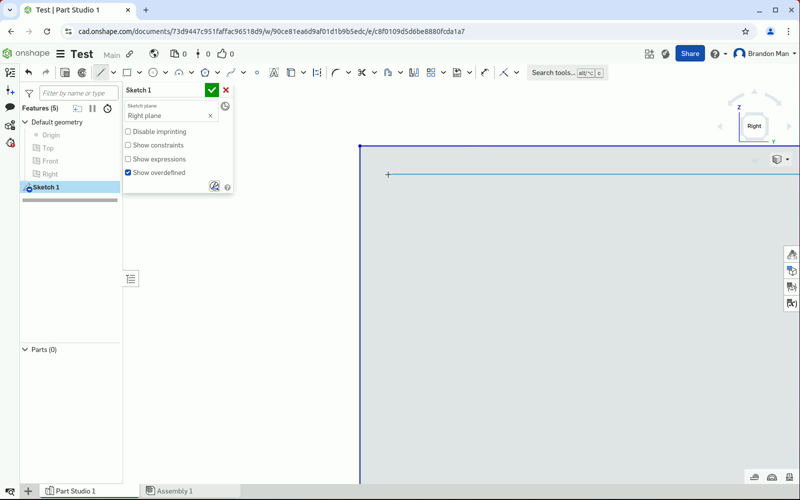
scroll(-6)
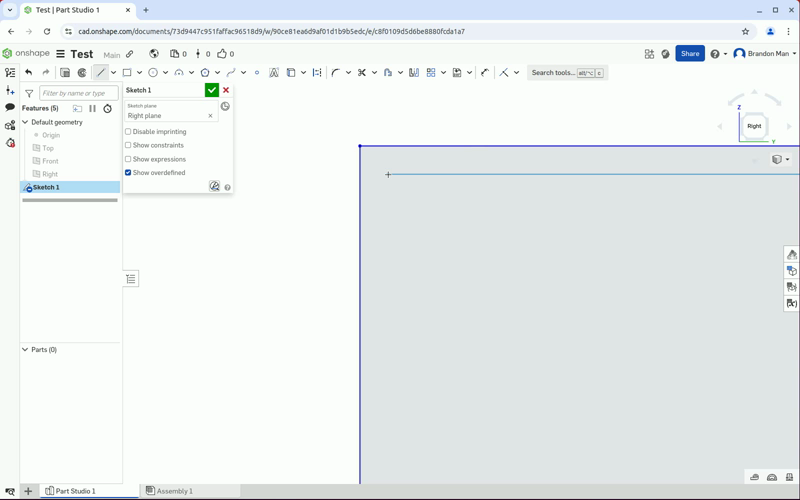
scroll(-6)
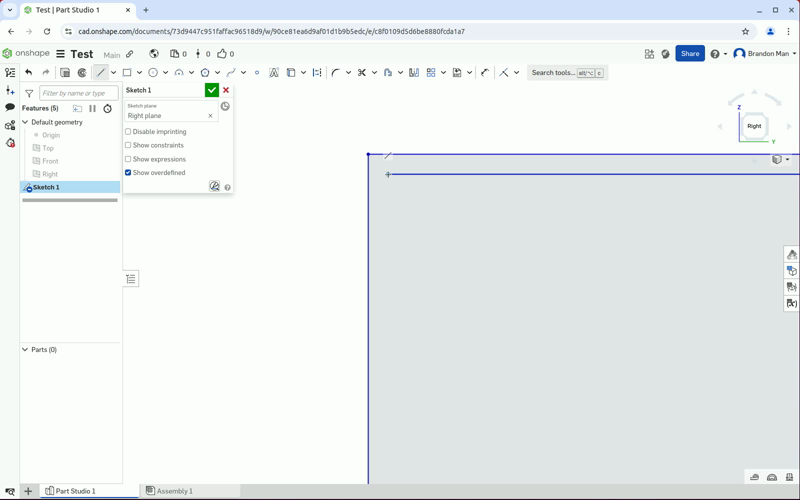
scroll(-6)
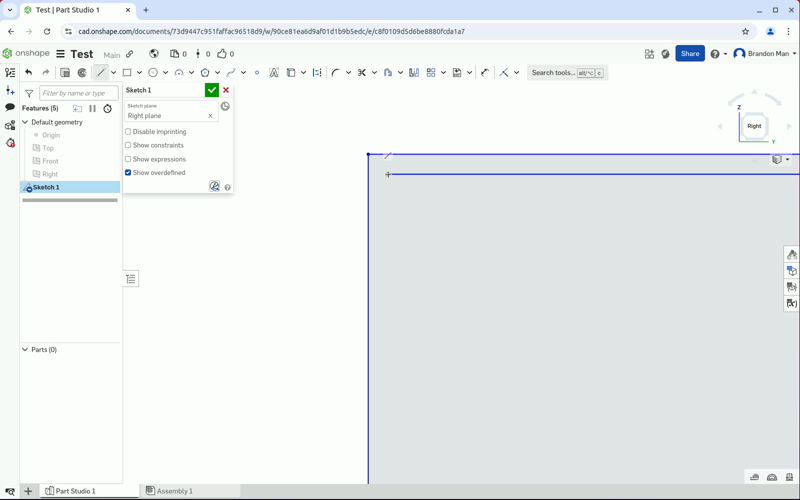
scroll(-6)
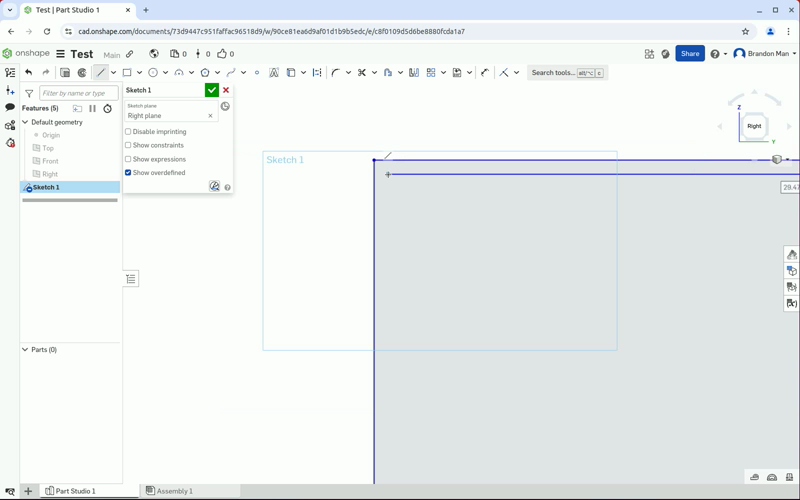
scroll(-6)
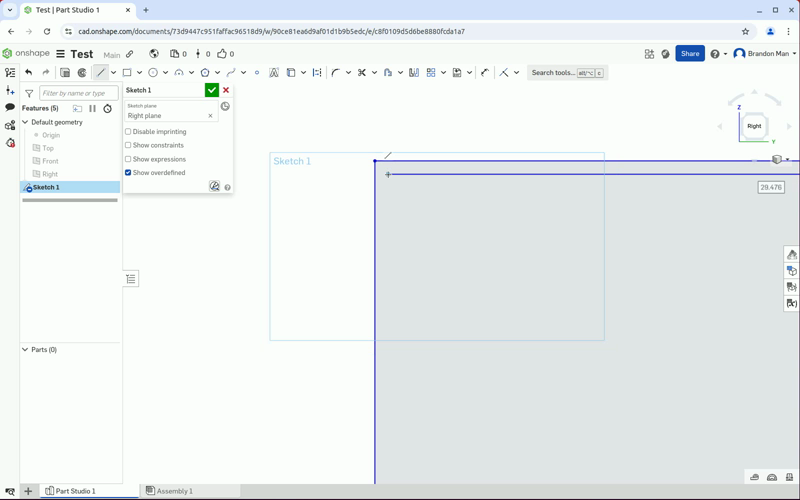
scroll(-6)
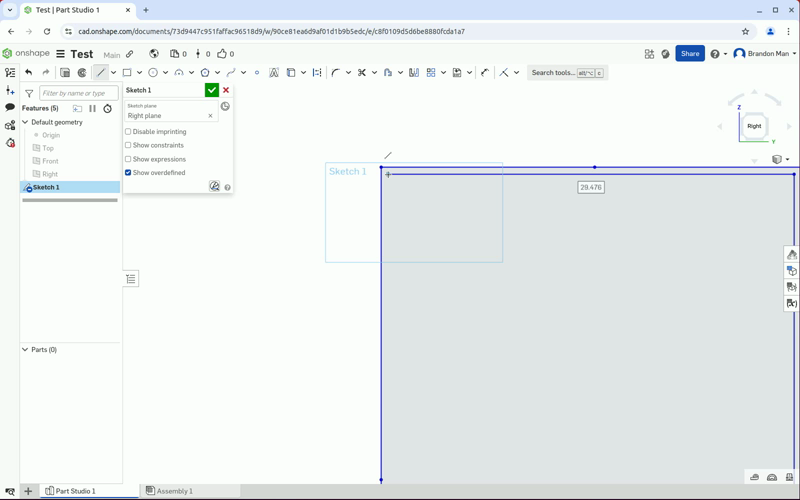
scroll(-6)
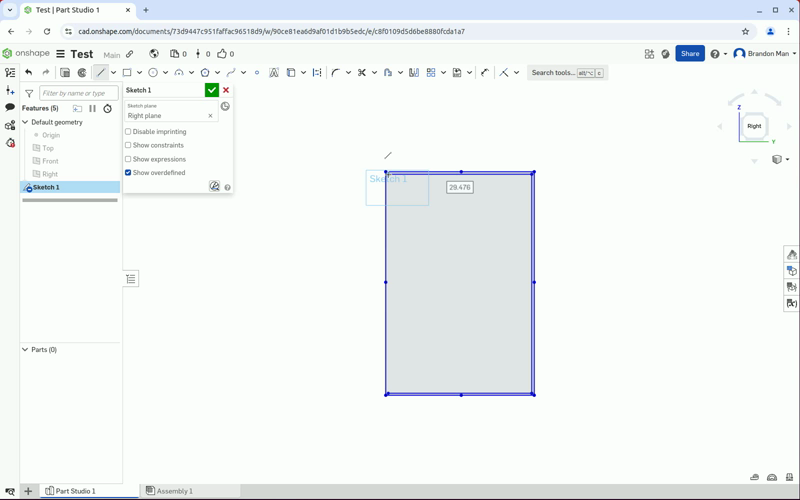
key_up(shift)
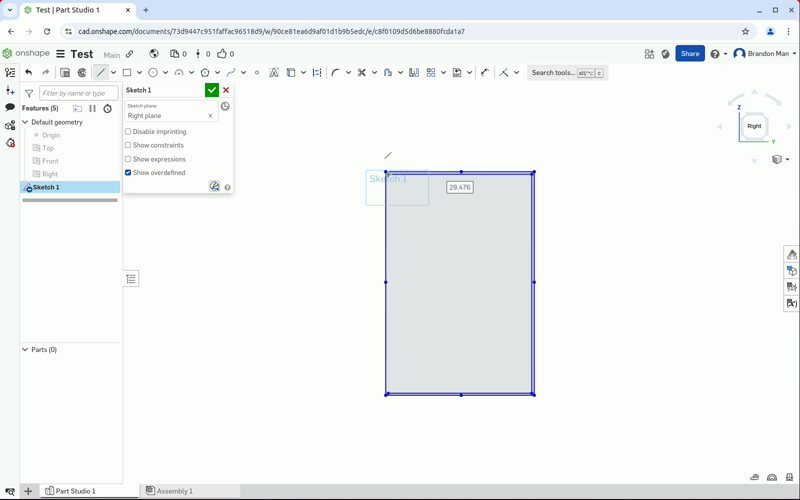
key_down(shift)
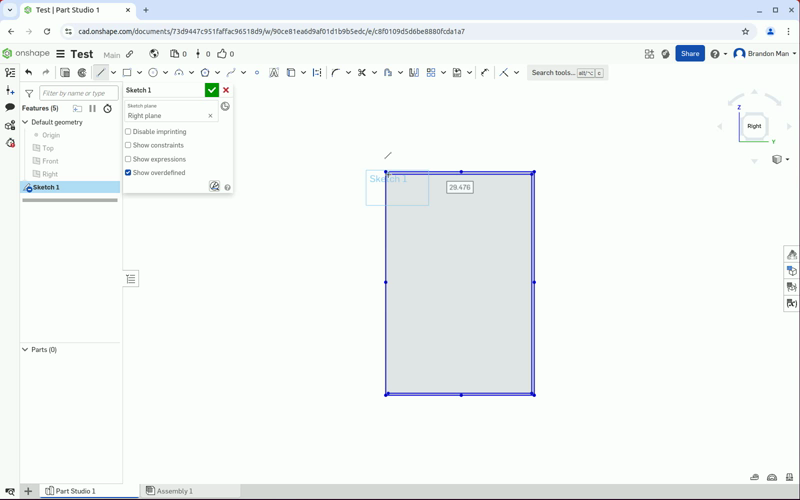
mouse_move(388, 393)
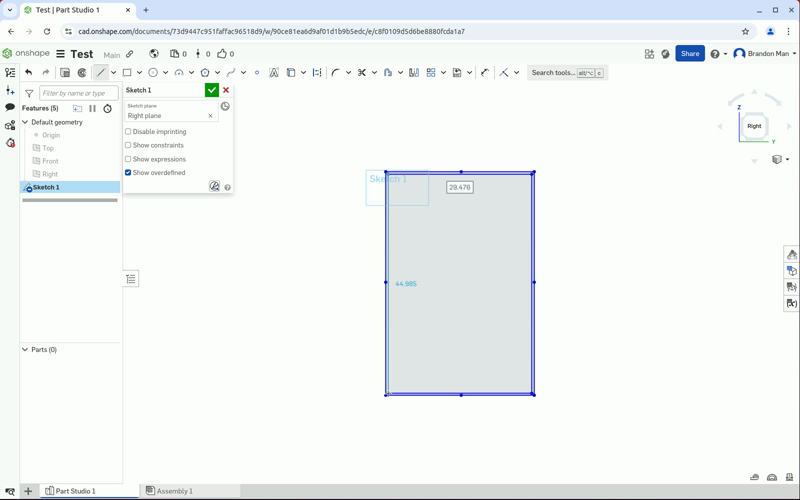
scroll(6)
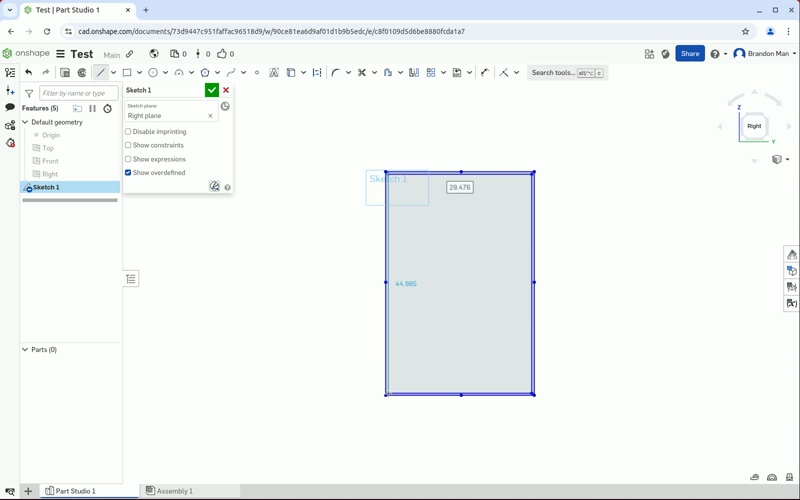
scroll(6)
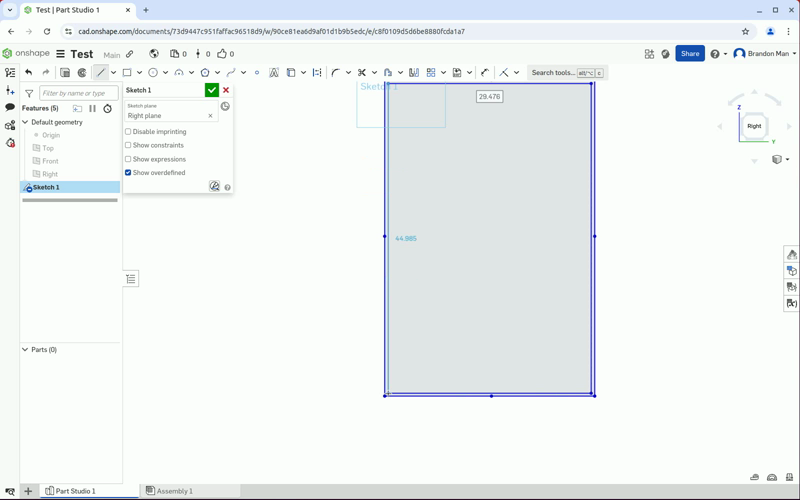
scroll(6)
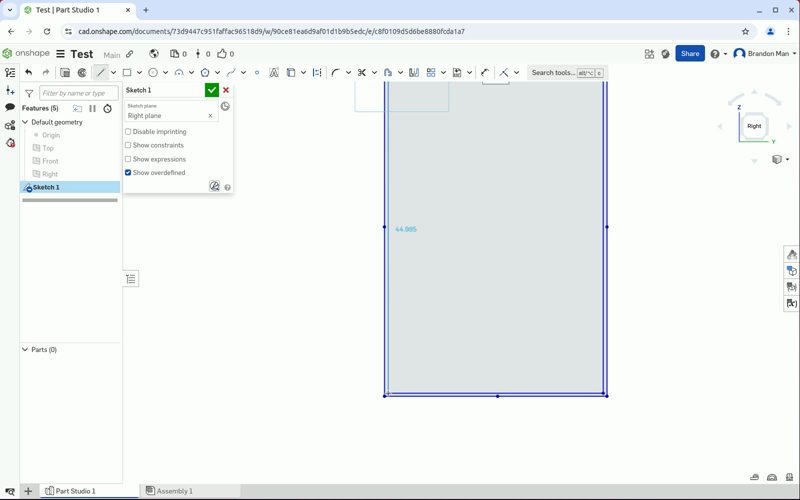
scroll(6)
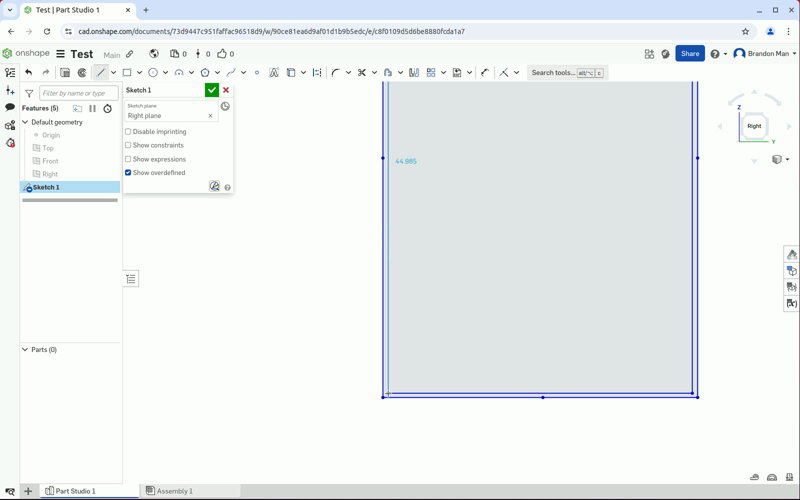
scroll(6)
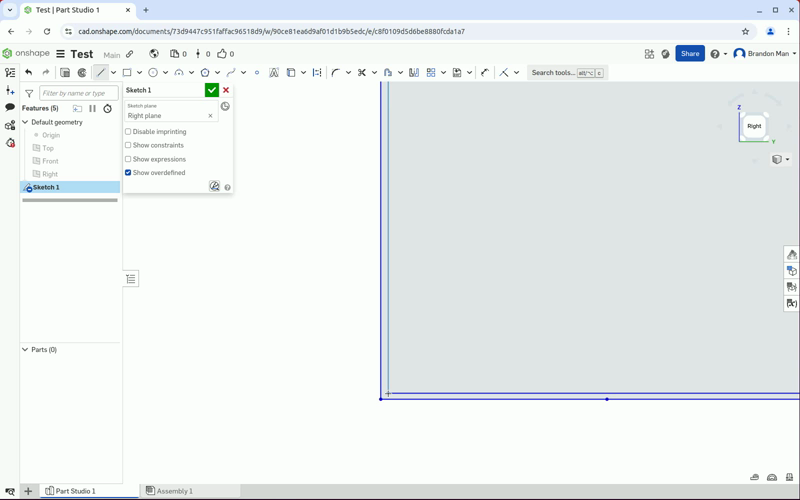
scroll(6)
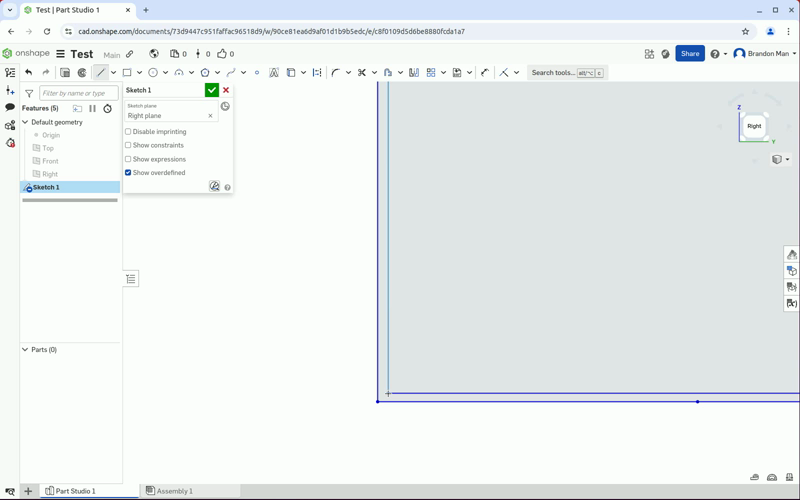
scroll(6)
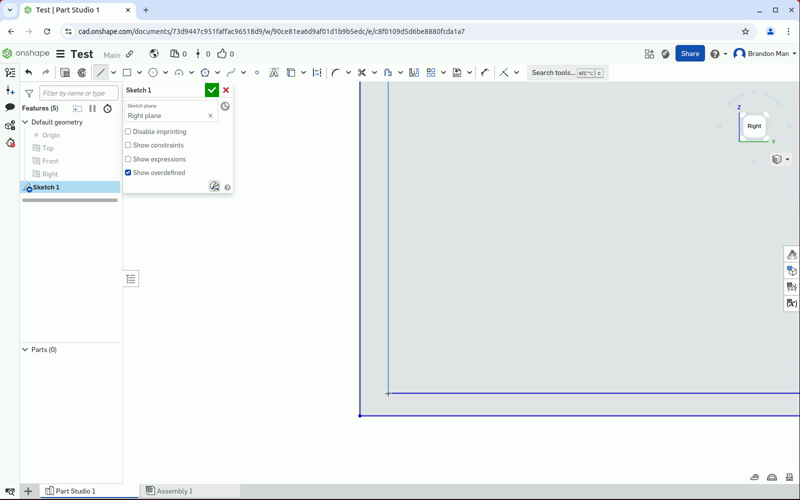
key_up(shift)
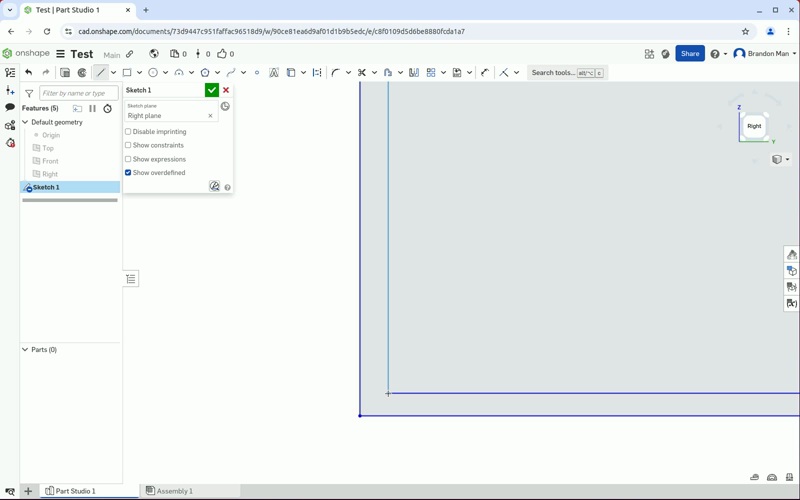
click(388, 393)
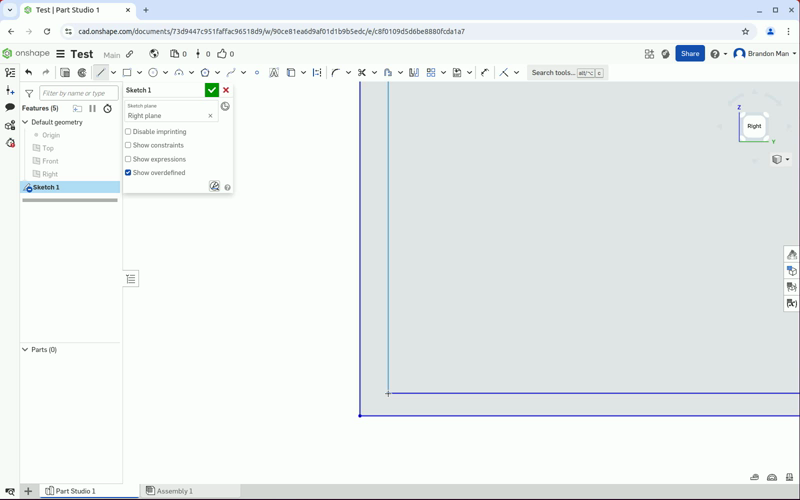
scroll(-6)
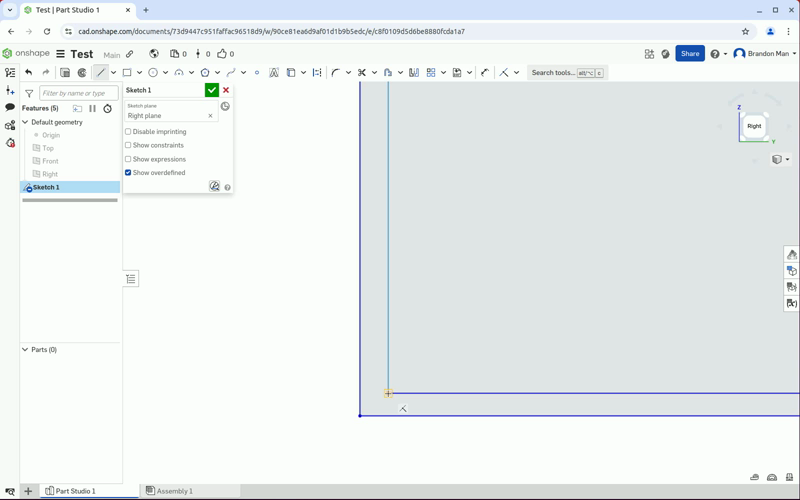
scroll(-6)
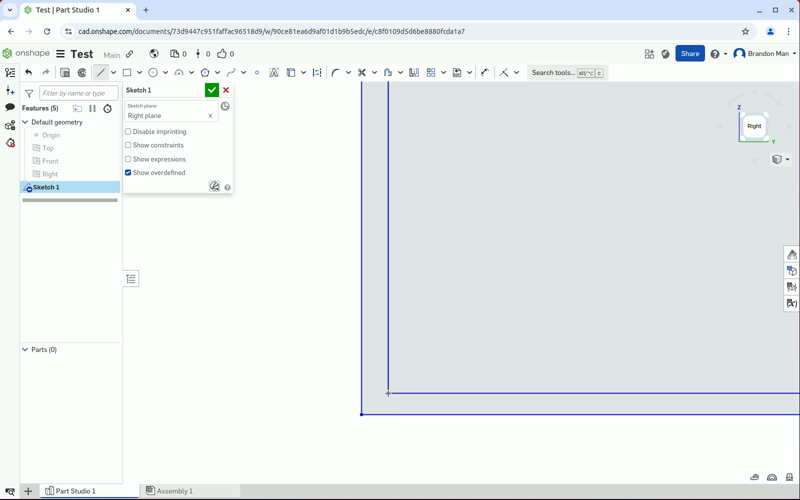
scroll(-6)
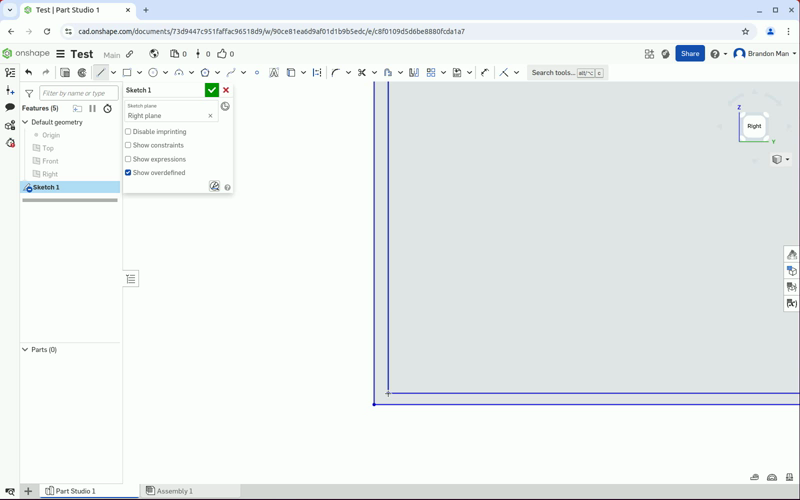
scroll(-6)
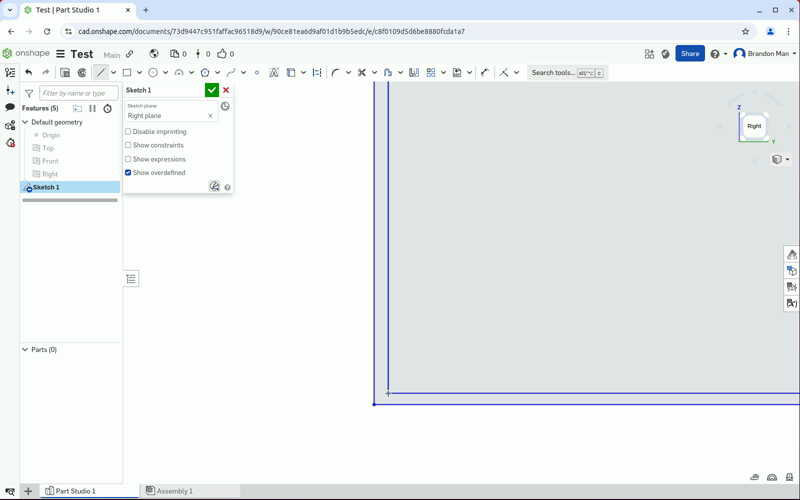
scroll(-6)
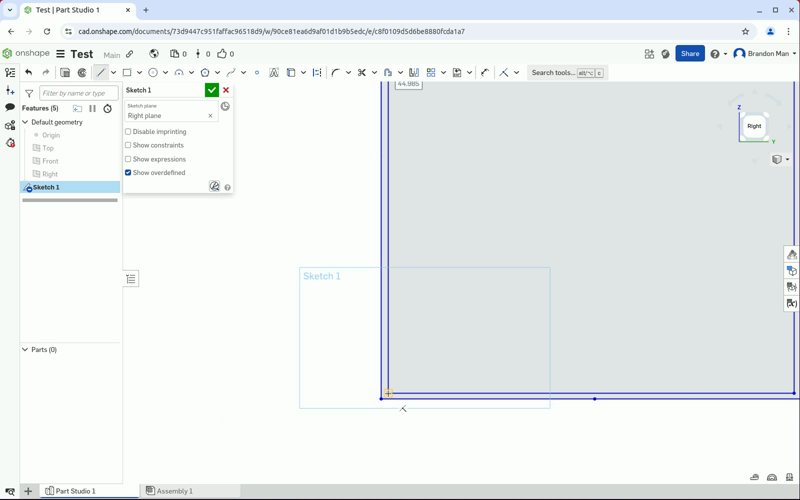
scroll(-6)
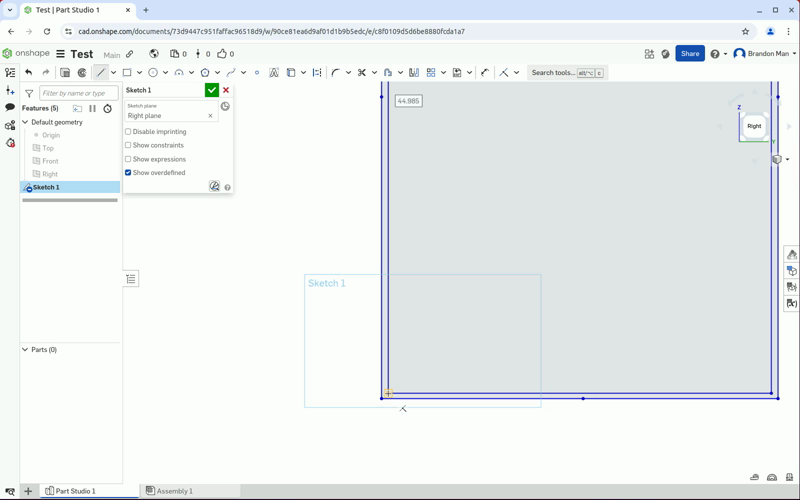
scroll(-6)
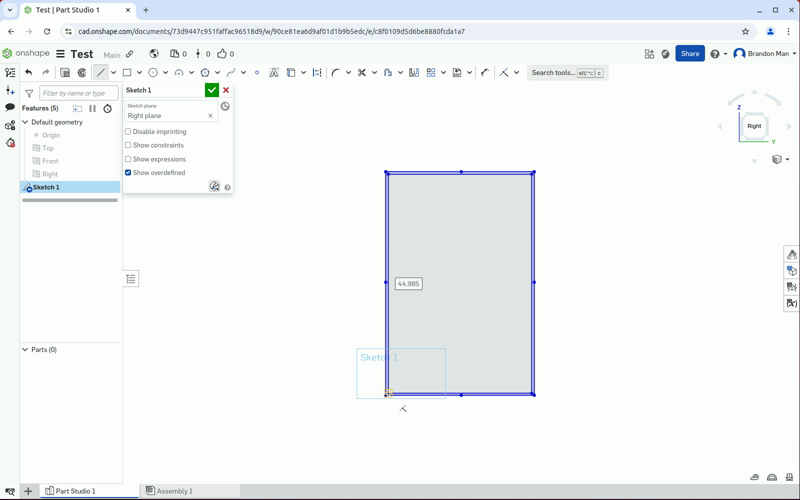
key(esc)
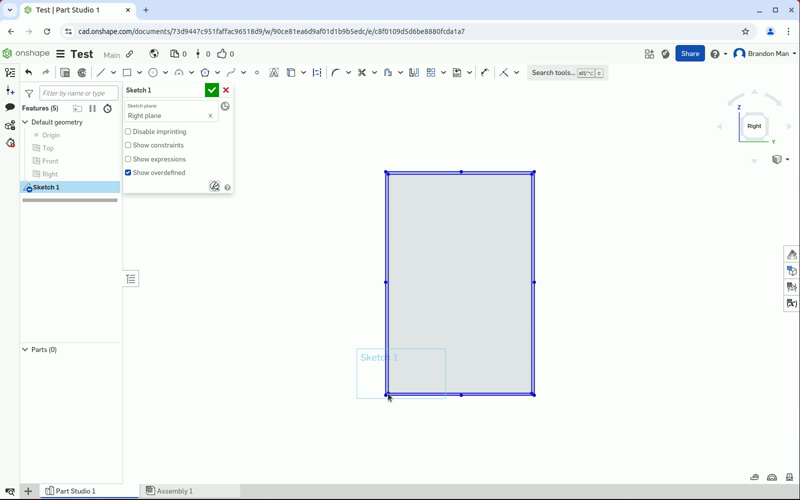
mouse_move(404, 172)
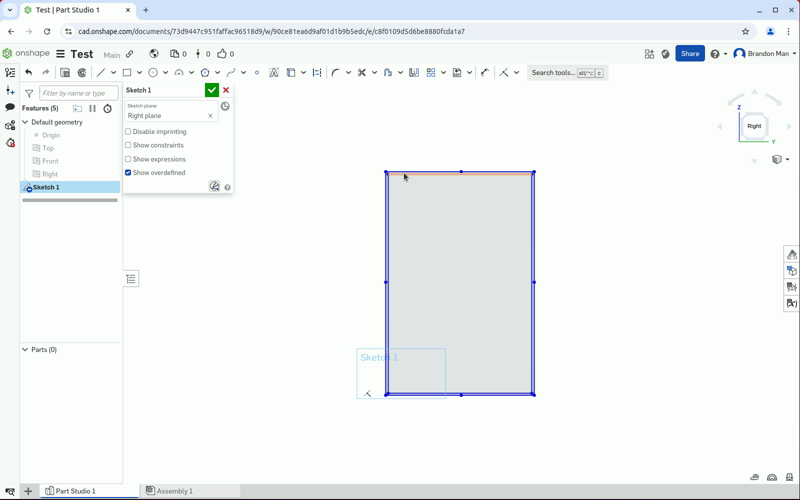
scroll(6)
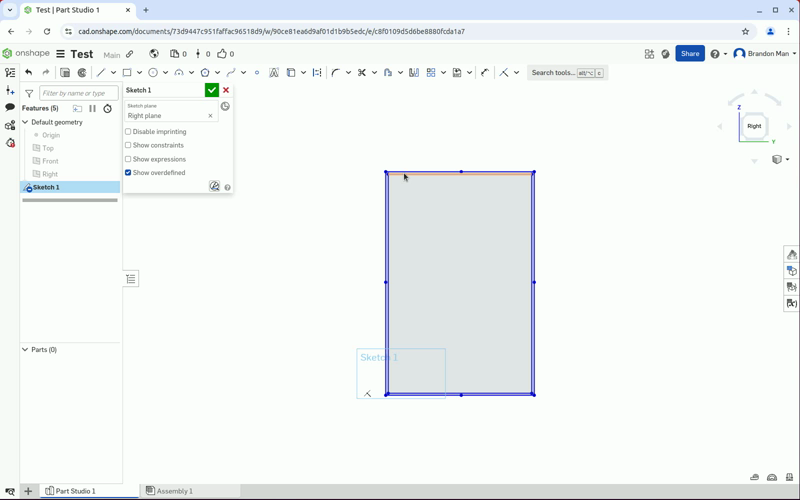
scroll(6)
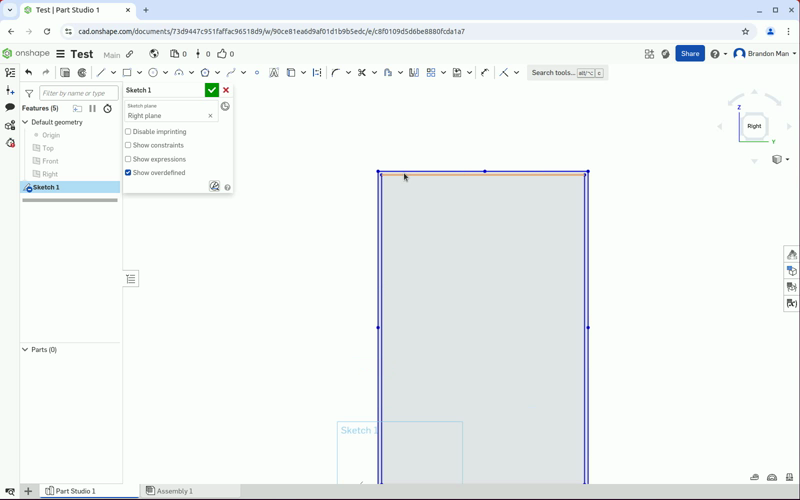
scroll(6)
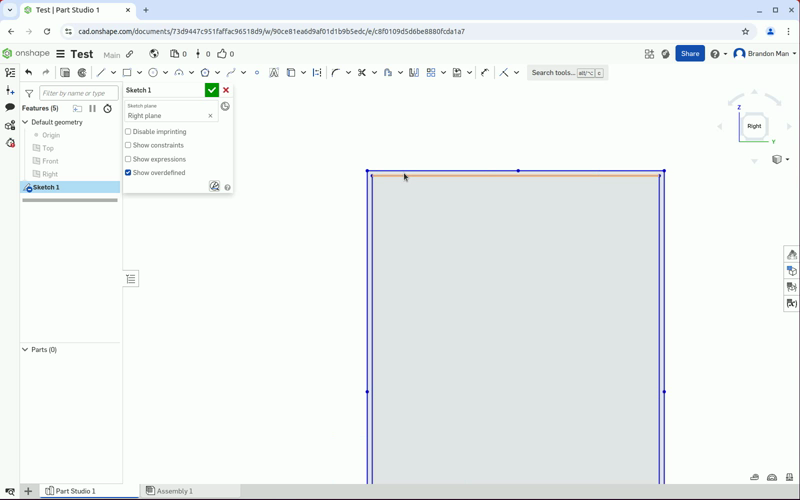
scroll(6)
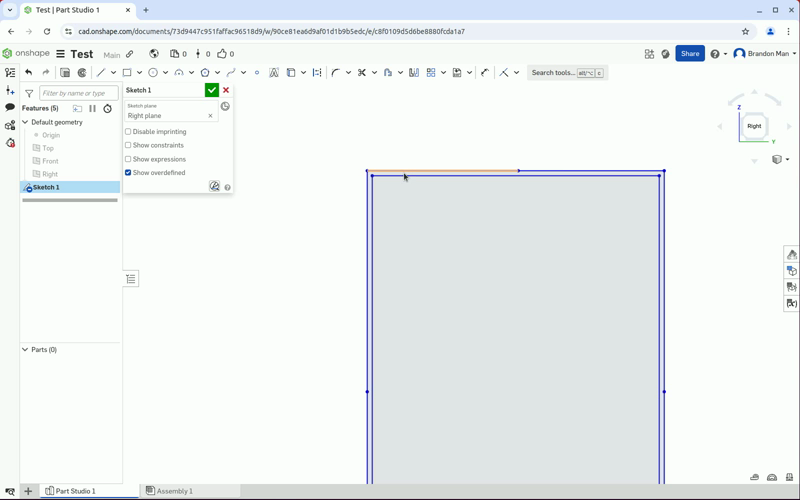
scroll(6)
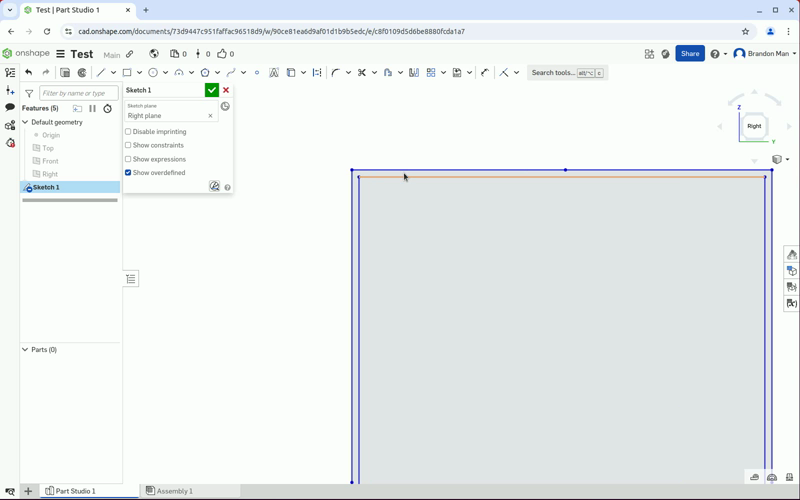
scroll(6)
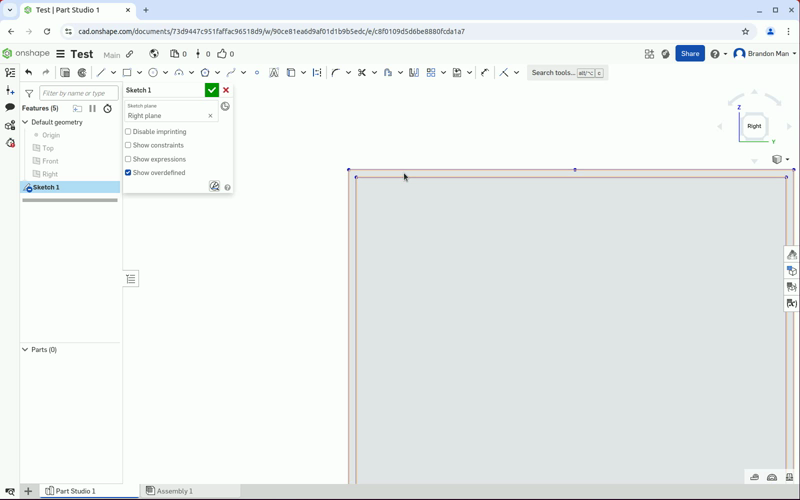
scroll(6)
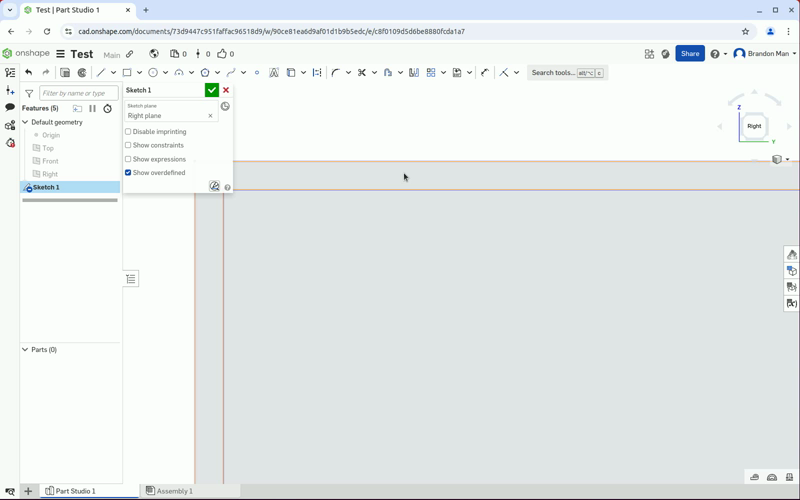
click(404, 172)
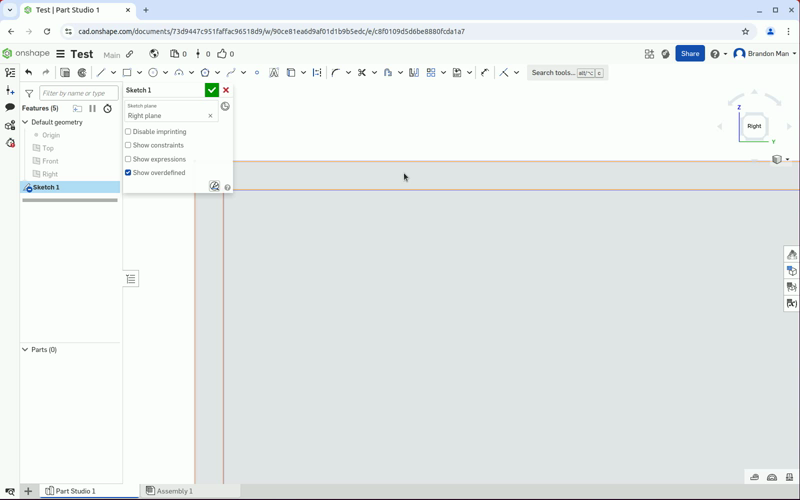
scroll(-6)
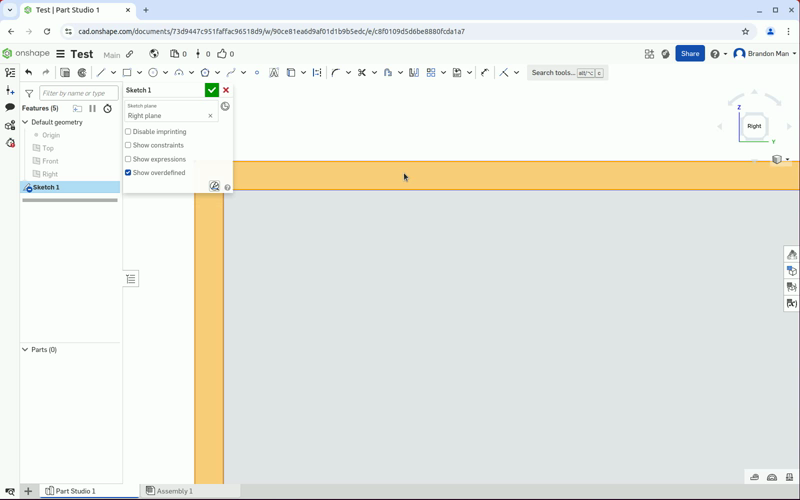
scroll(-6)
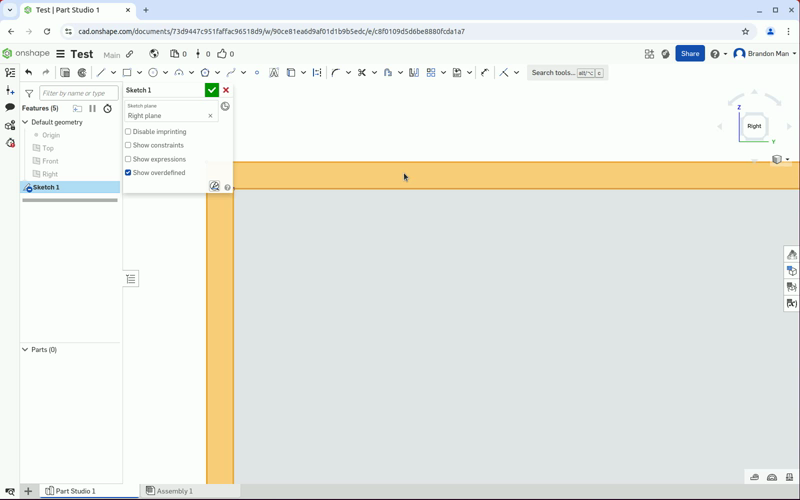
scroll(-6)
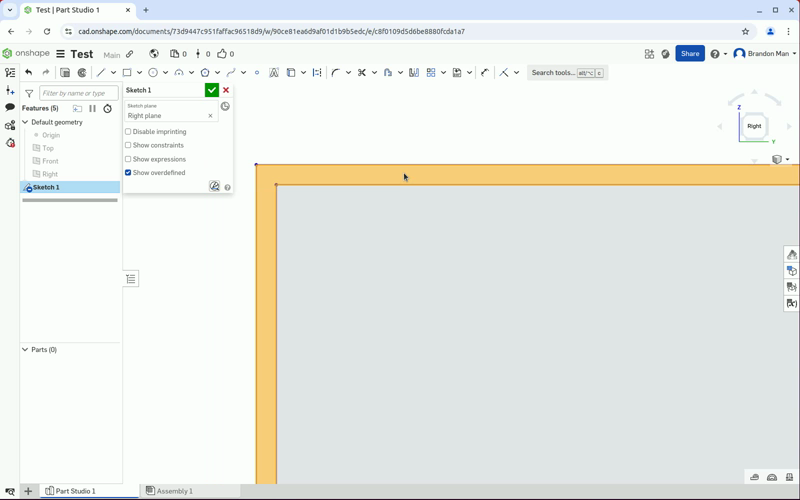
scroll(-6)
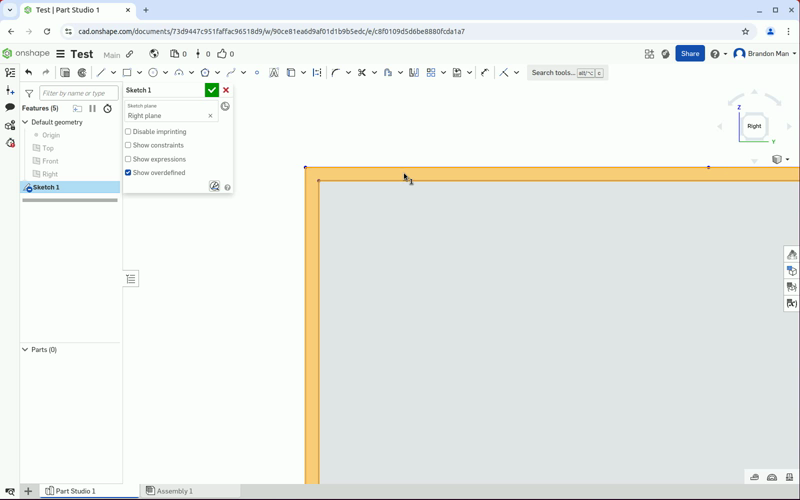
scroll(-6)
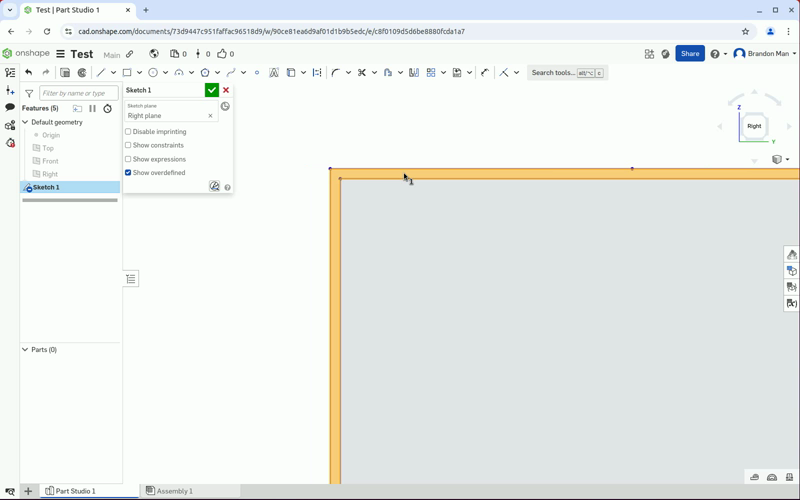
scroll(-6)
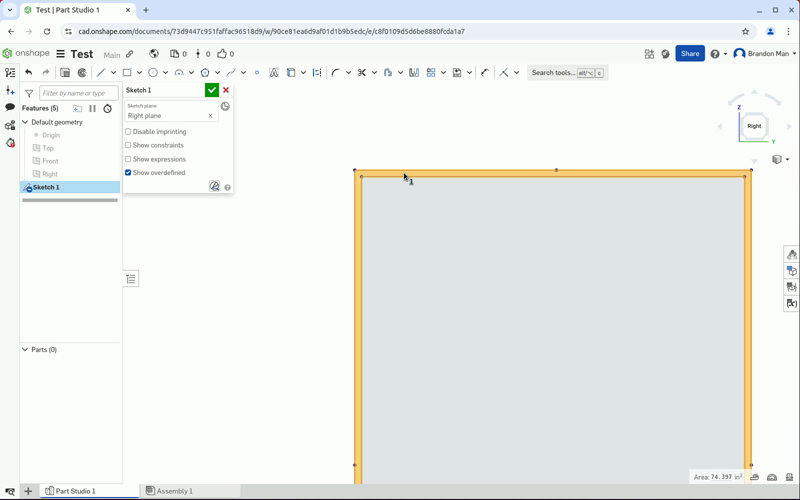
scroll(-6)
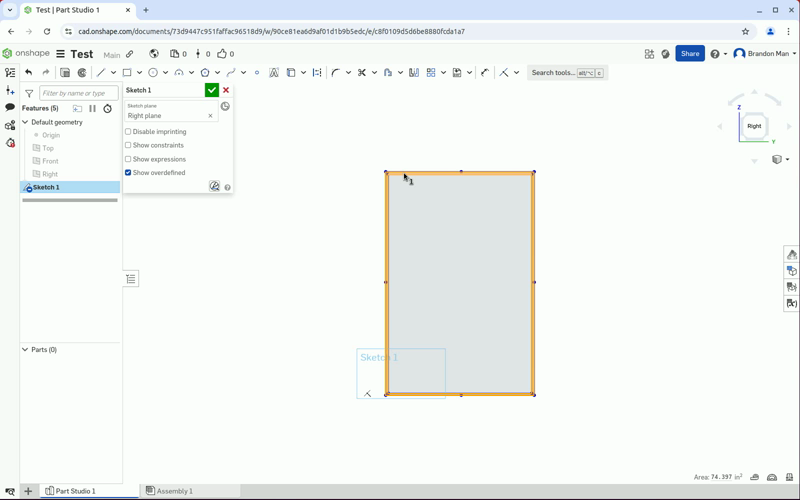
mouse_move(73, 352)
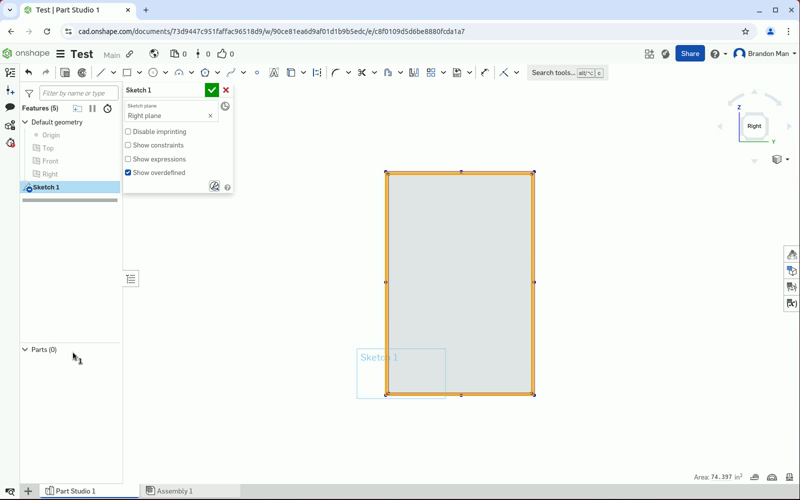
key(shift+y)
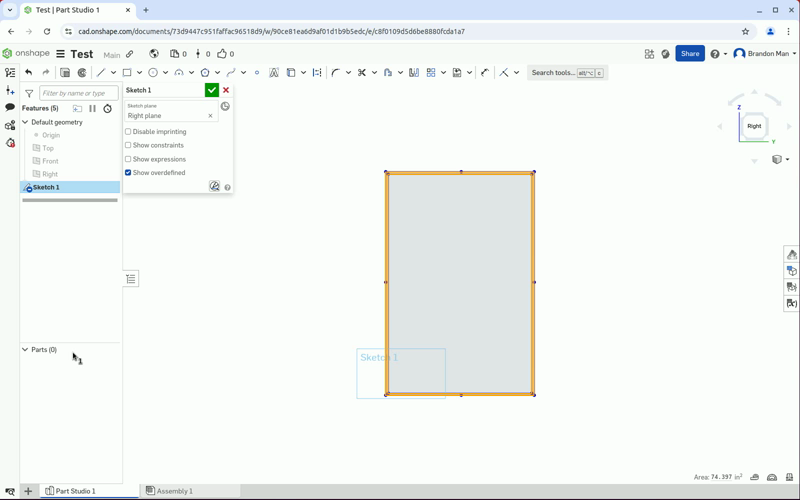
key(shift+e)
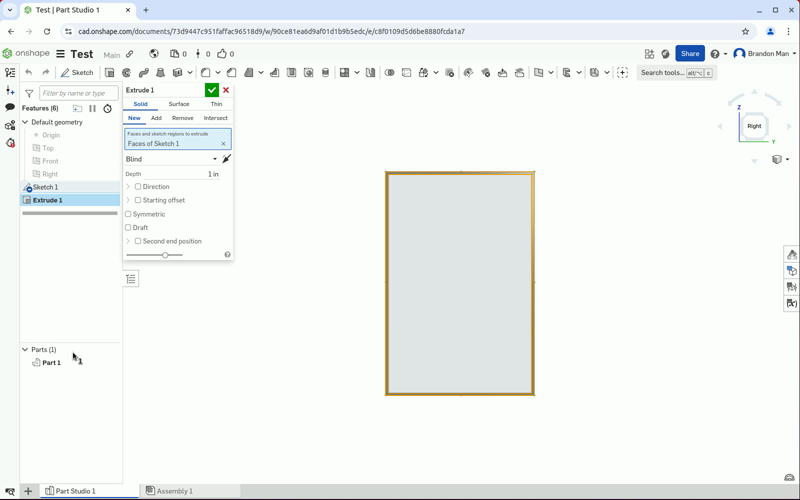
mouse_move(143, 106)
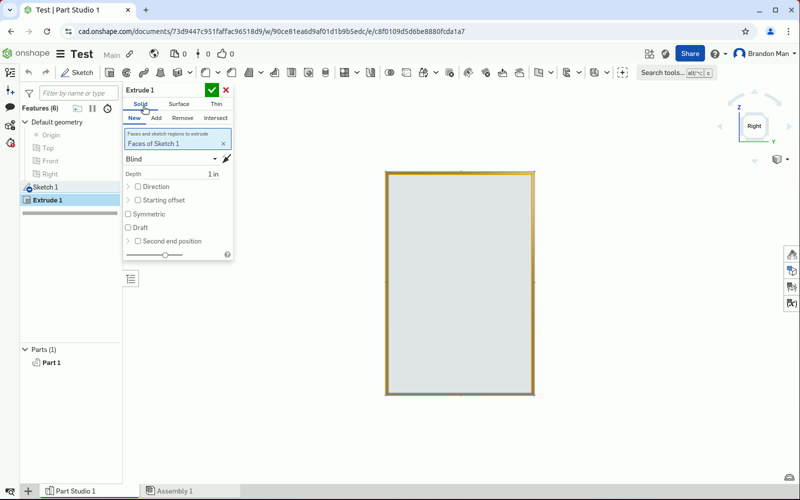
click(143, 106)
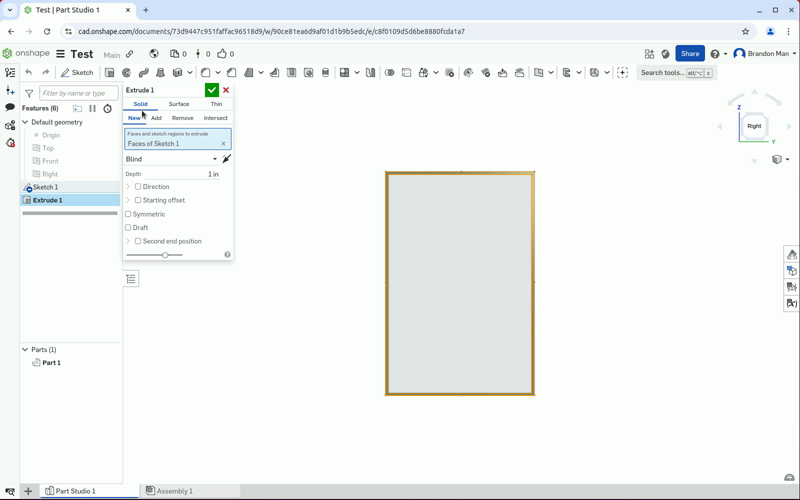
mouse_move(137, 120)
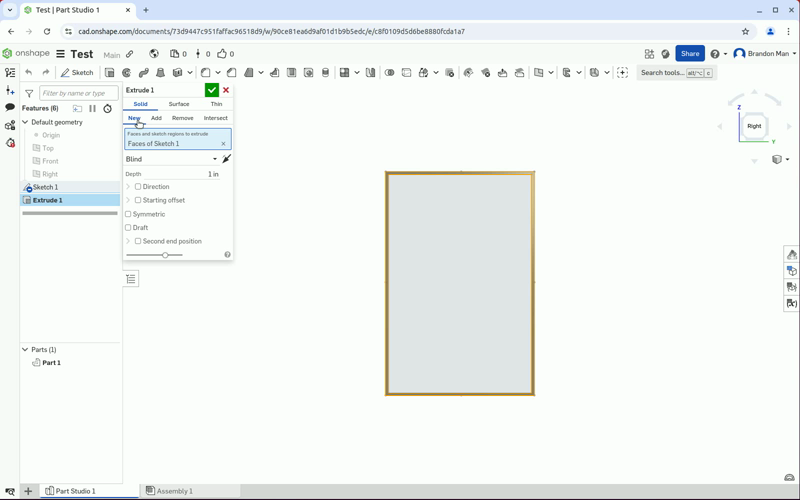
click(137, 120)
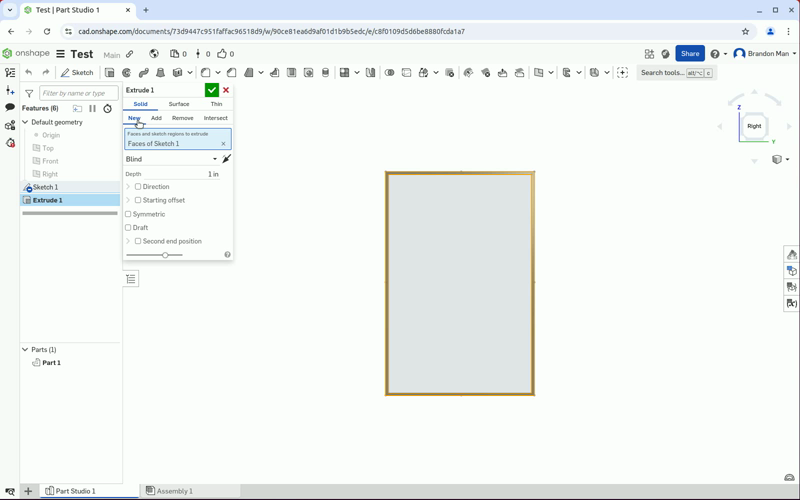
key(tab, 4)
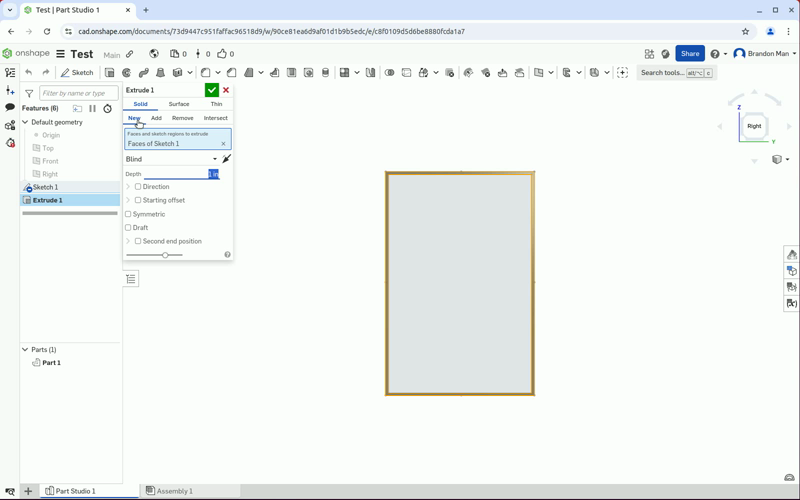
text(-0.481)
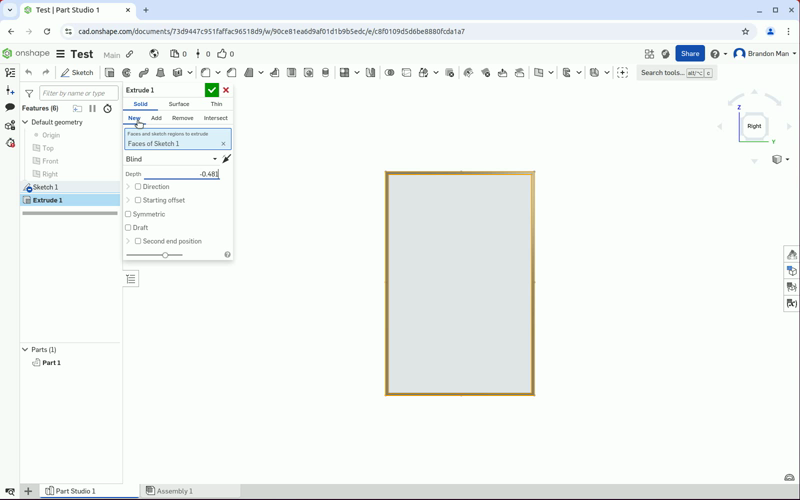
key(enter)
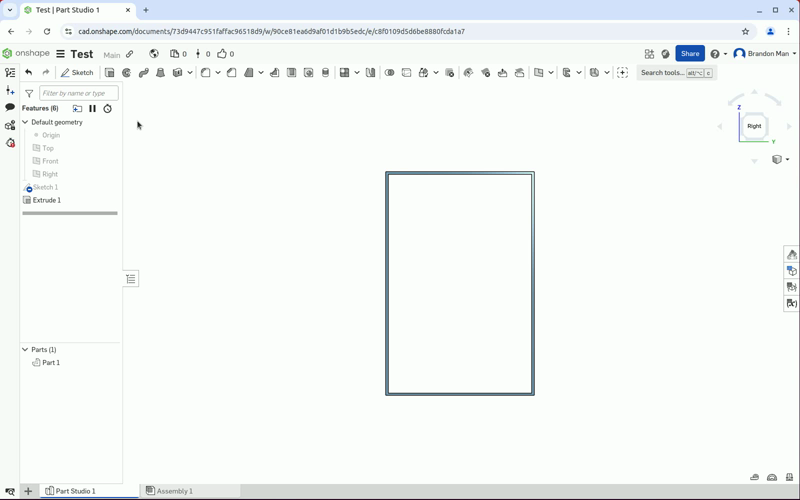
key(shift+h)
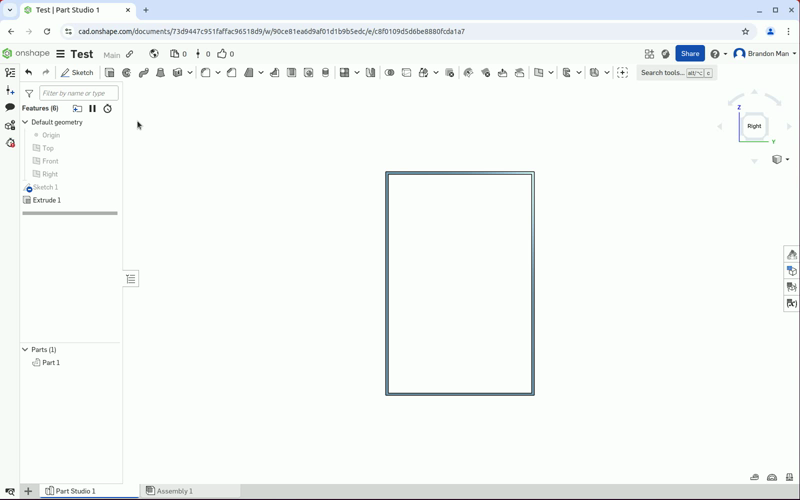
key(shift+h)
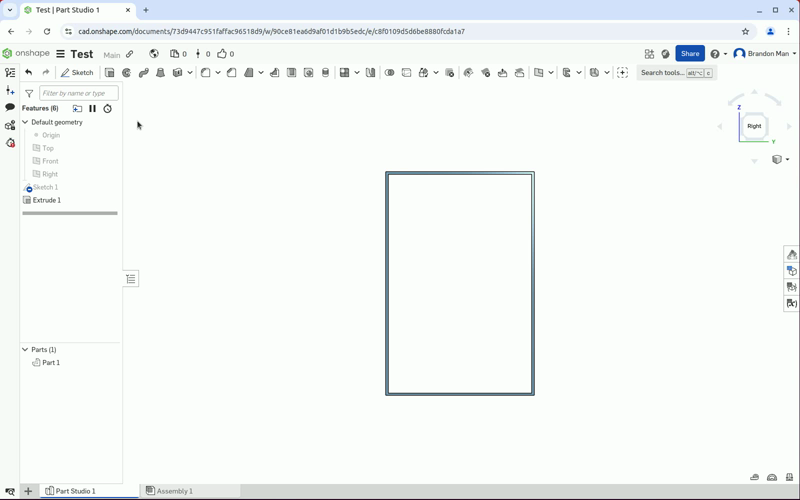
mouse_move(73, 189)
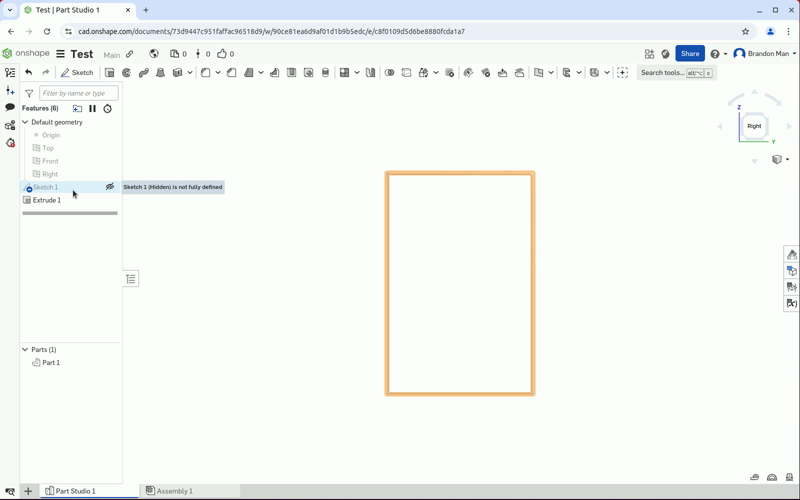
click(73, 189)
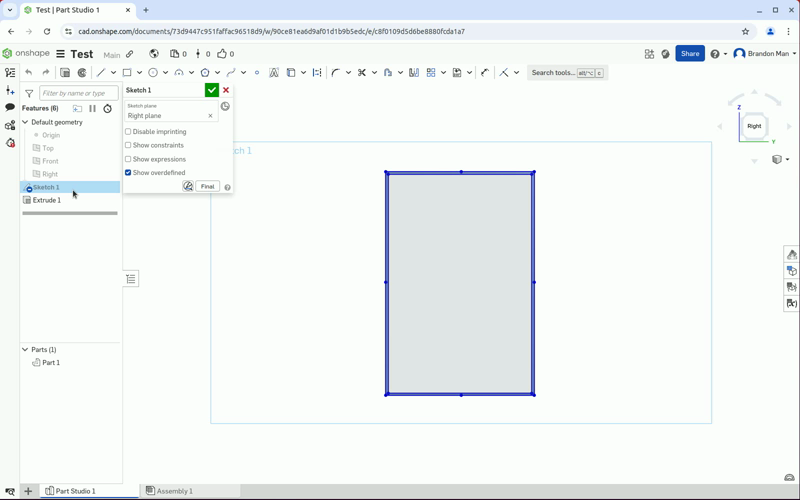
mouse_move(229, 92)
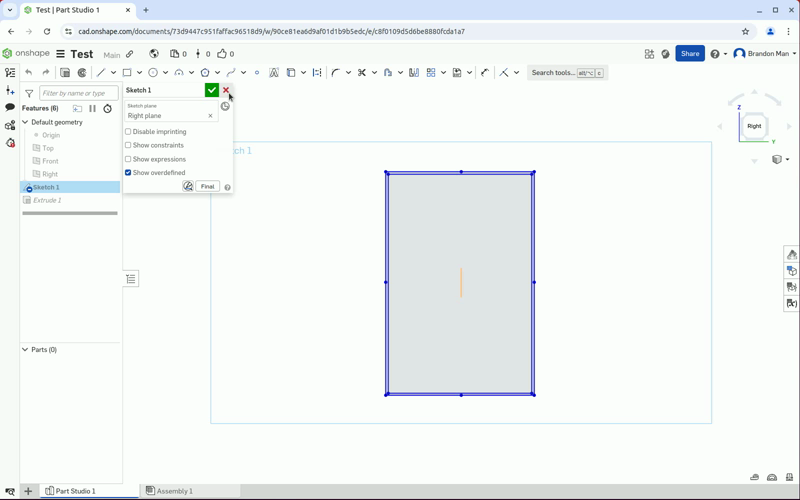
click(229, 92)
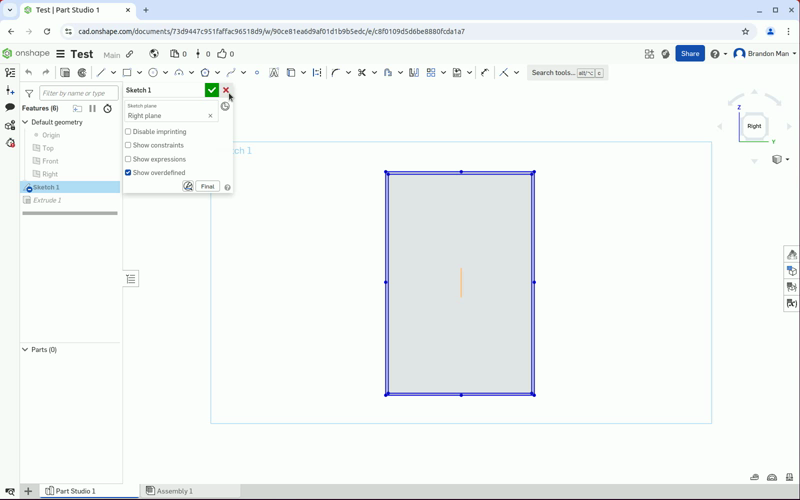
key(shift+s)
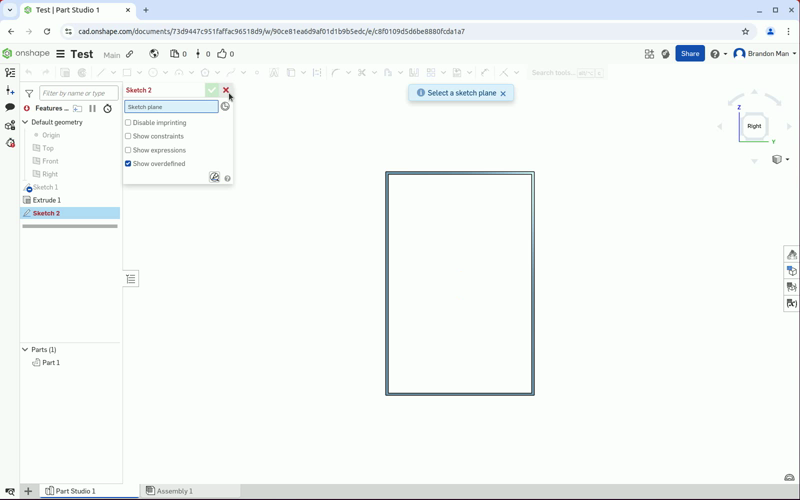
mouse_move(73, 176)
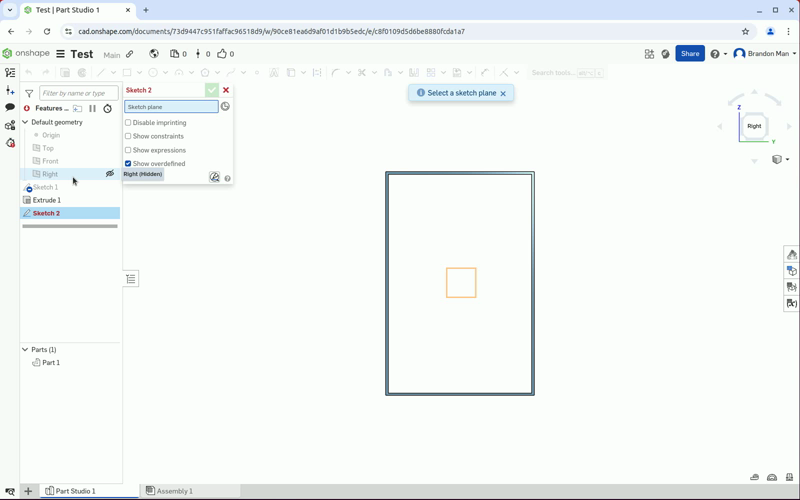
click(73, 176)
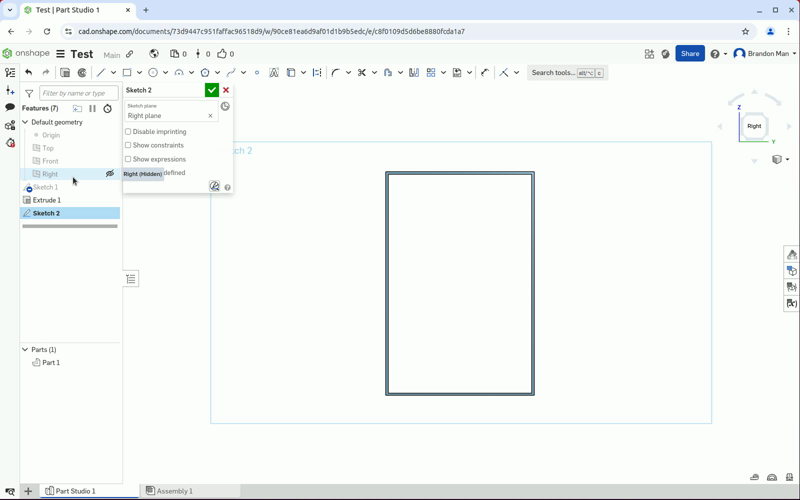
mouse_move(73, 352)
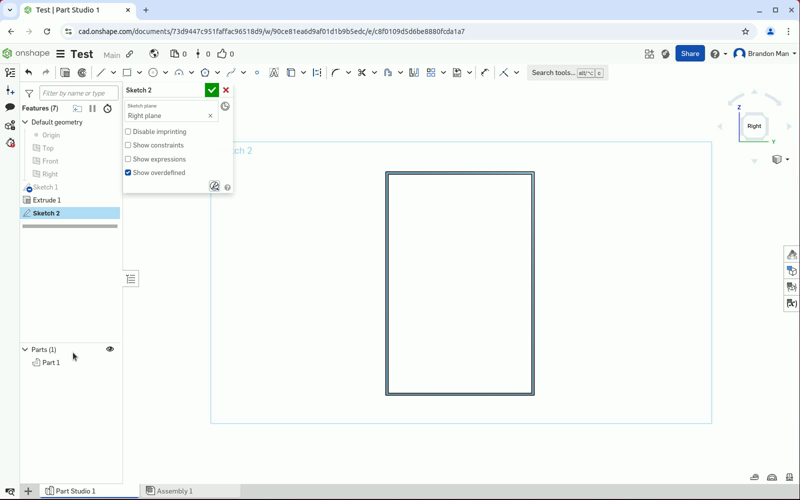
key(y)
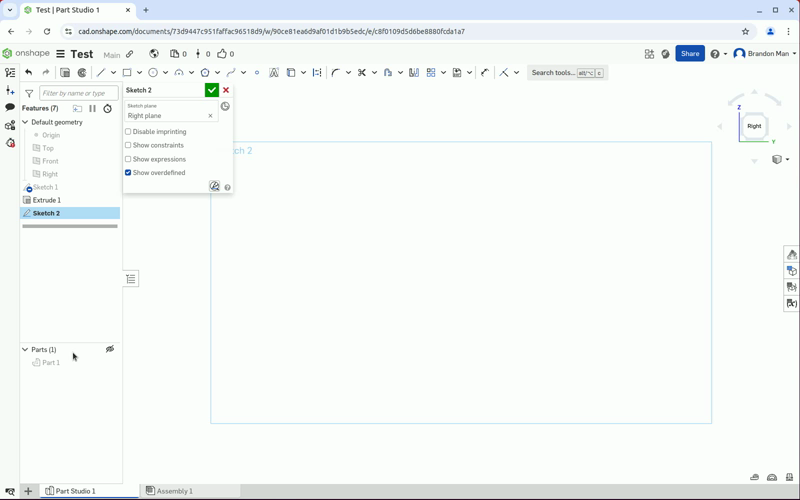
key(l)
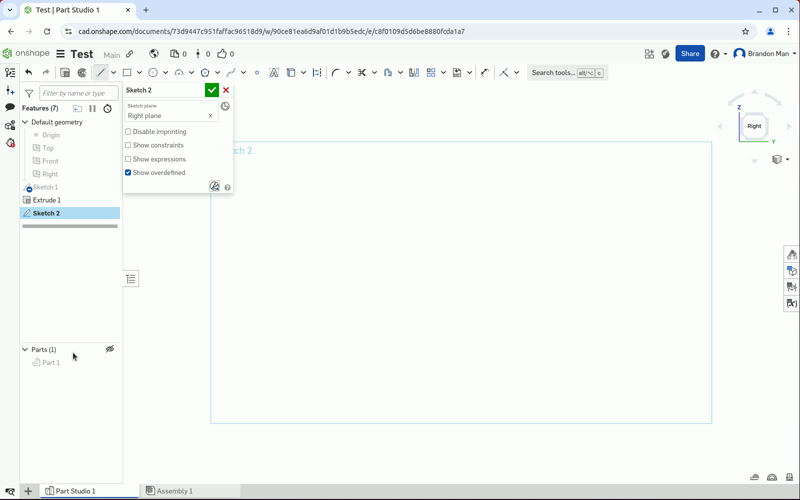
key_down(shift)
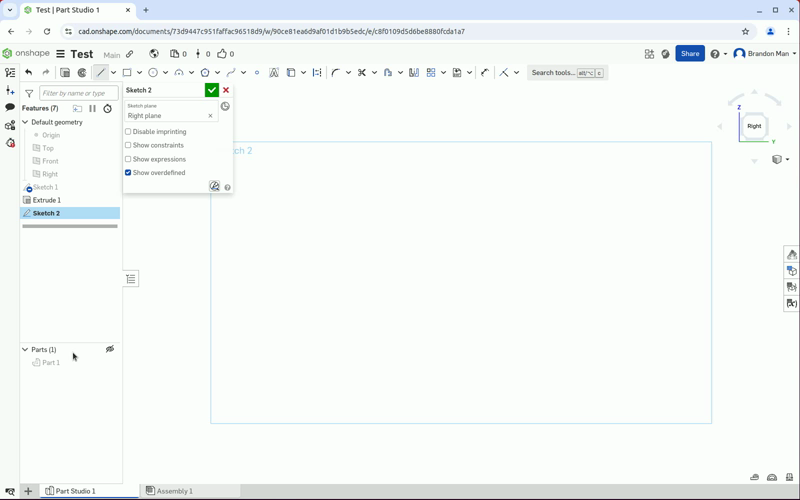
mouse_move(388, 393)
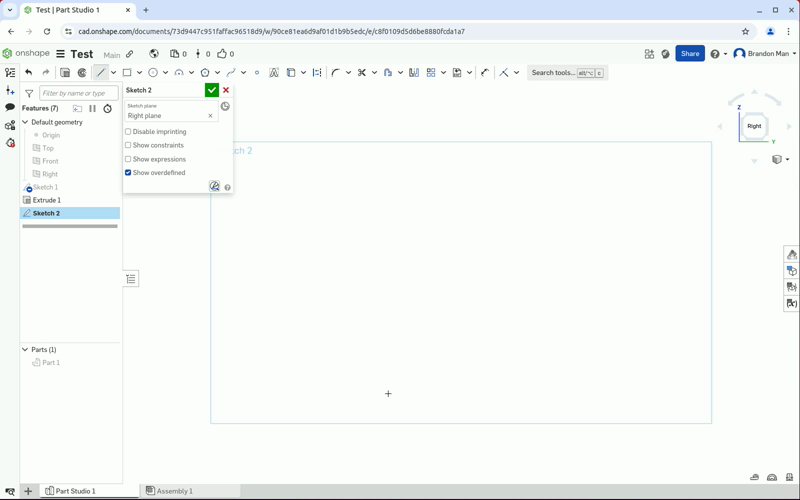
click(388, 393)
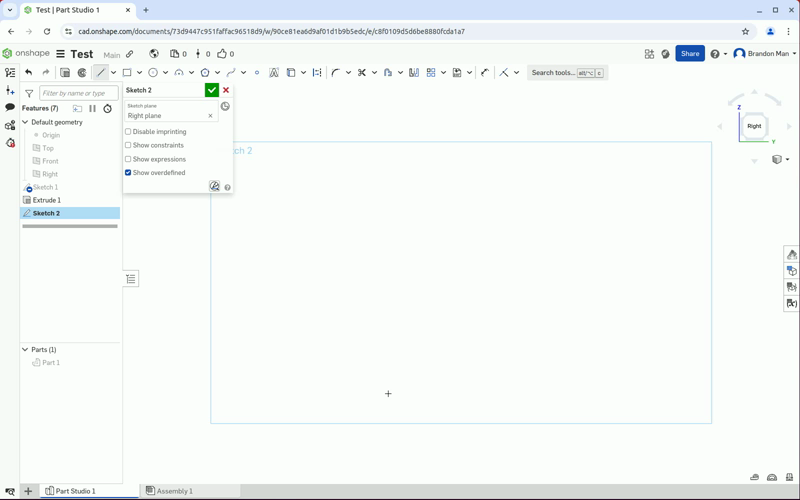
key_up(shift)
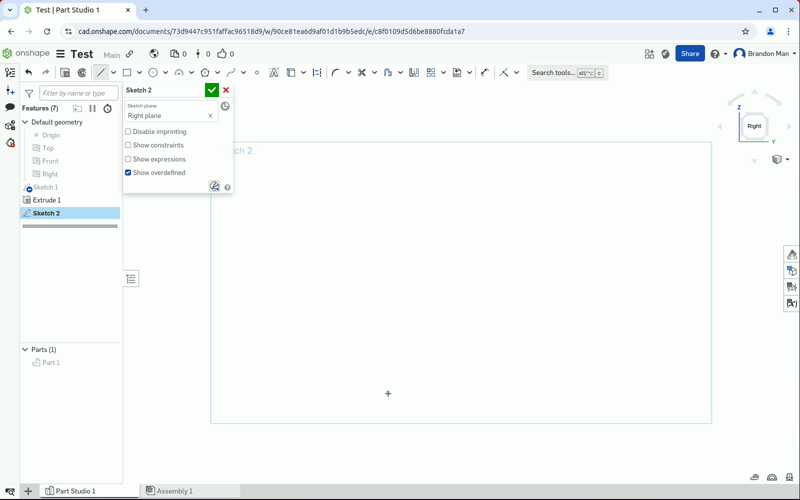
key_down(shift)
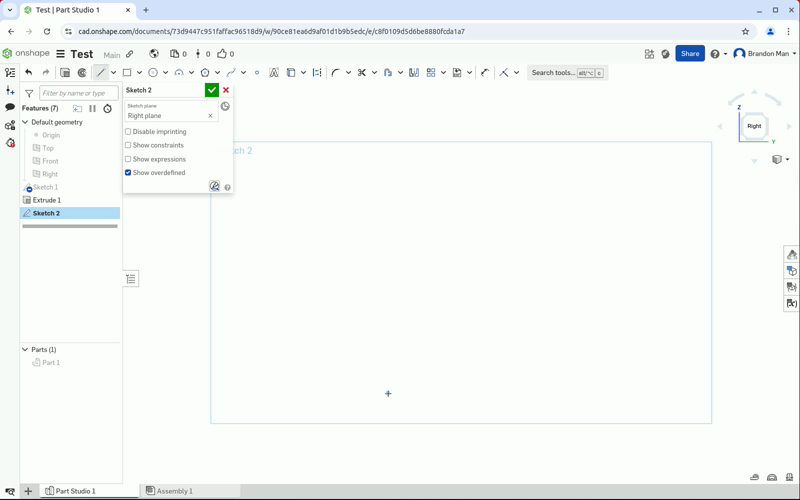
mouse_move(533, 393)
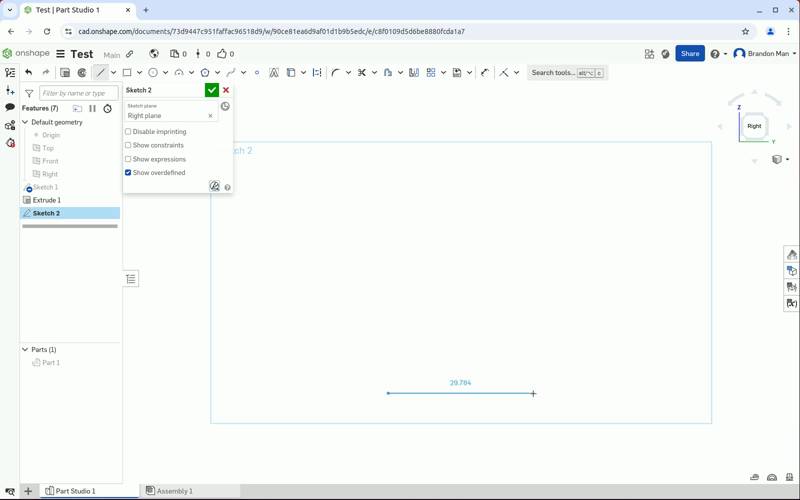
click(533, 393)
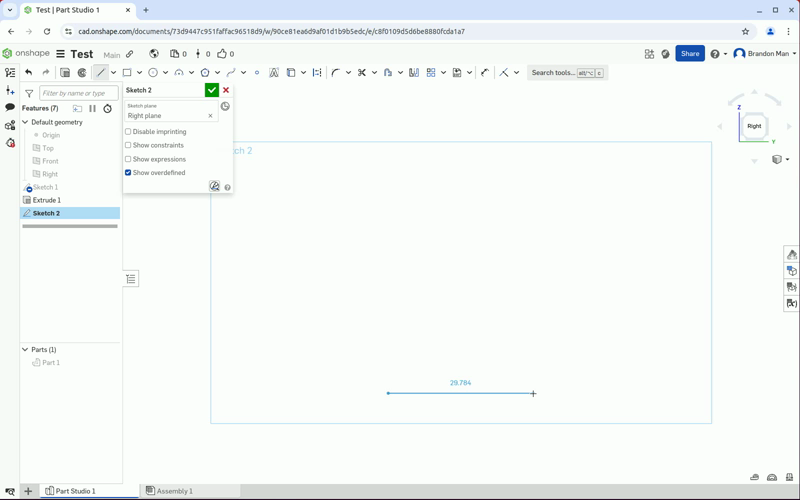
key_up(shift)
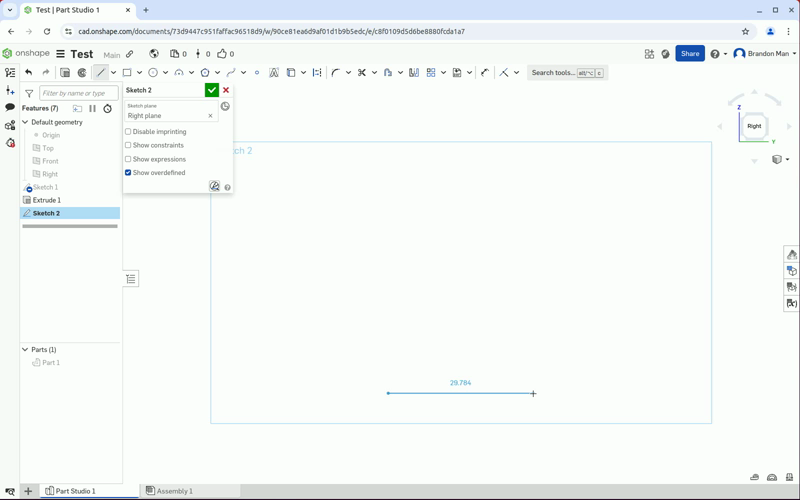
key_down(shift)
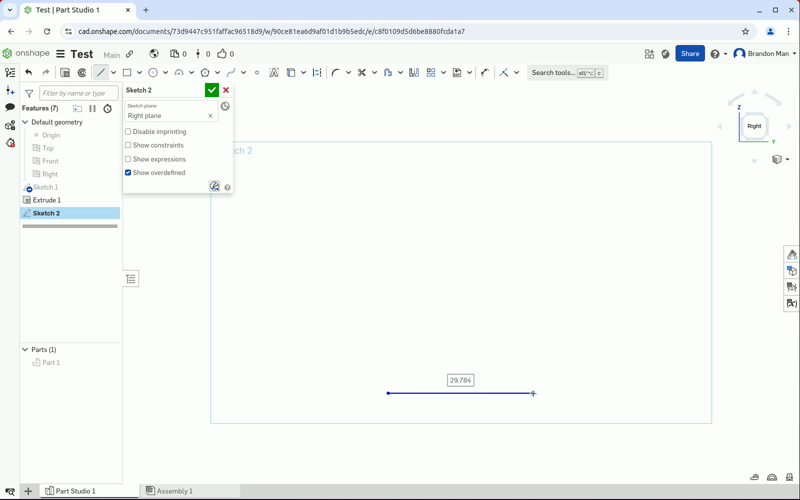
mouse_move(533, 173)
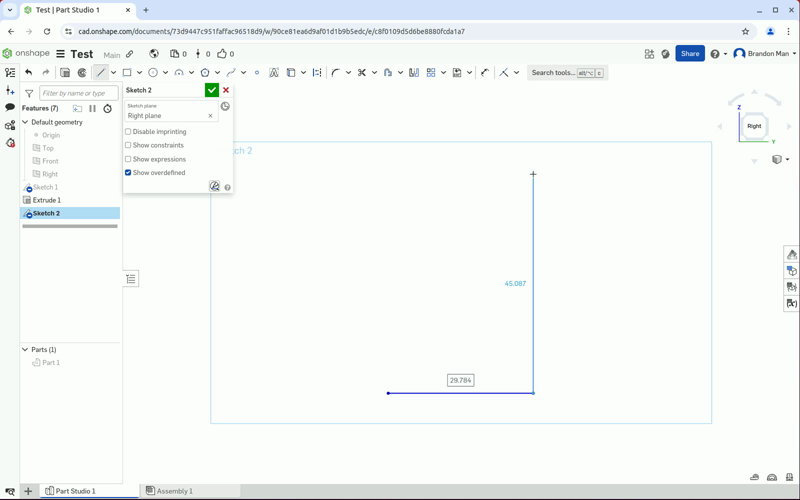
click(533, 173)
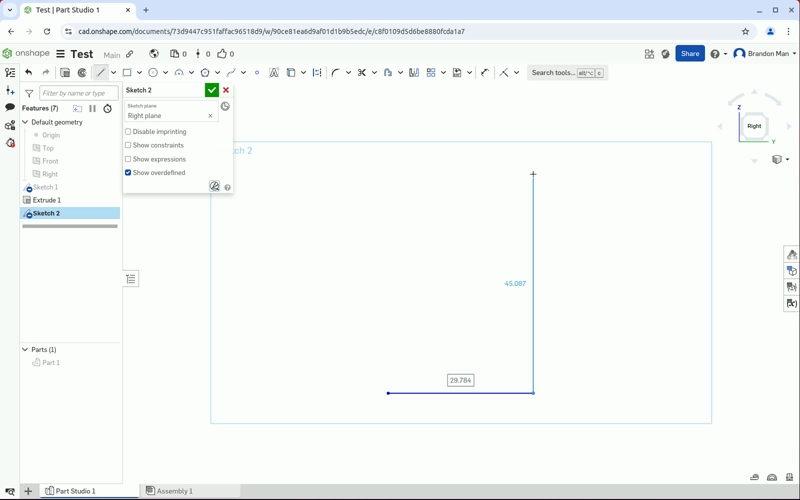
key_up(shift)
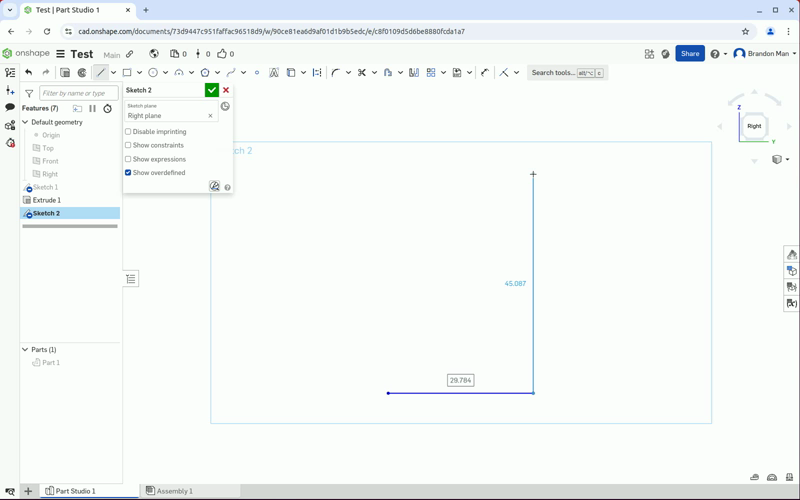
key_down(shift)
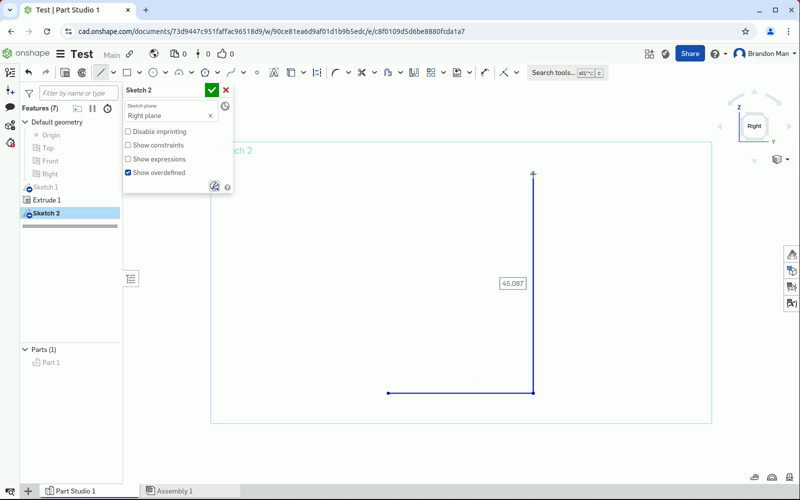
mouse_move(388, 173)
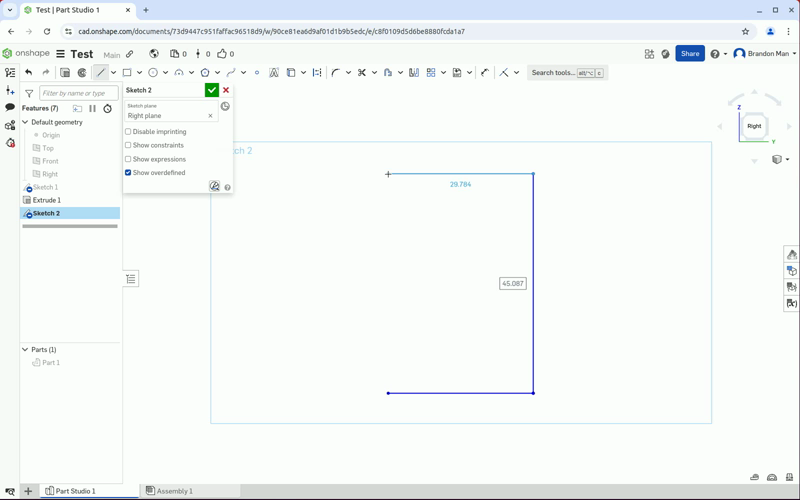
click(388, 173)
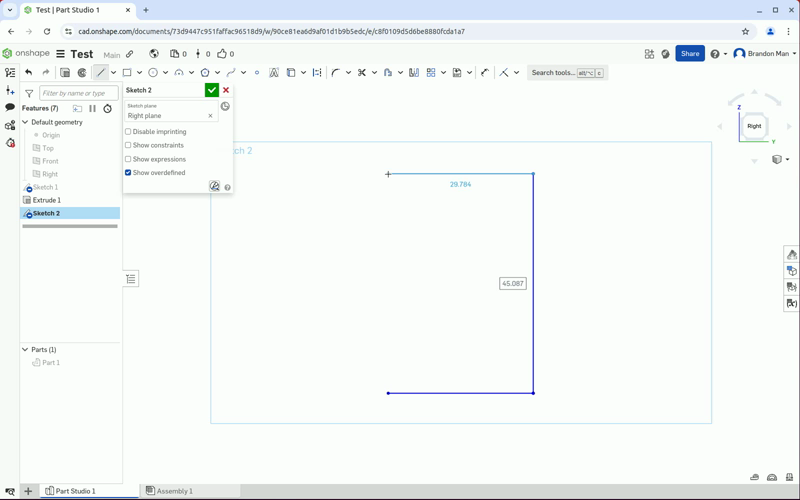
key_up(shift)
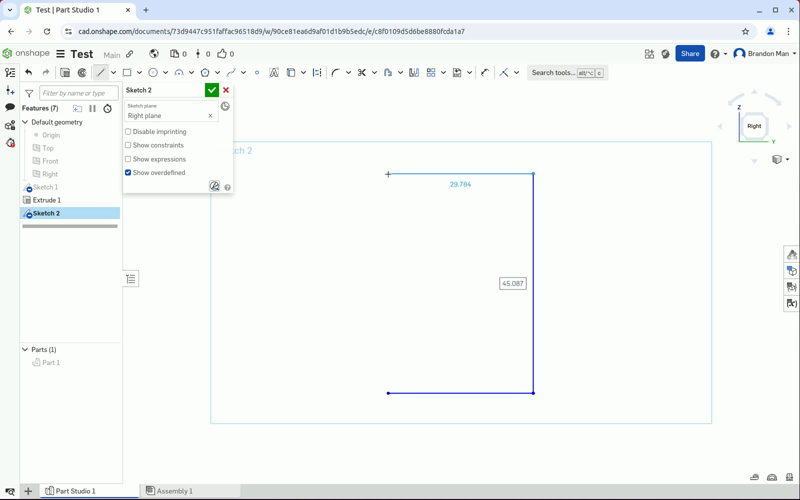
key_down(shift)
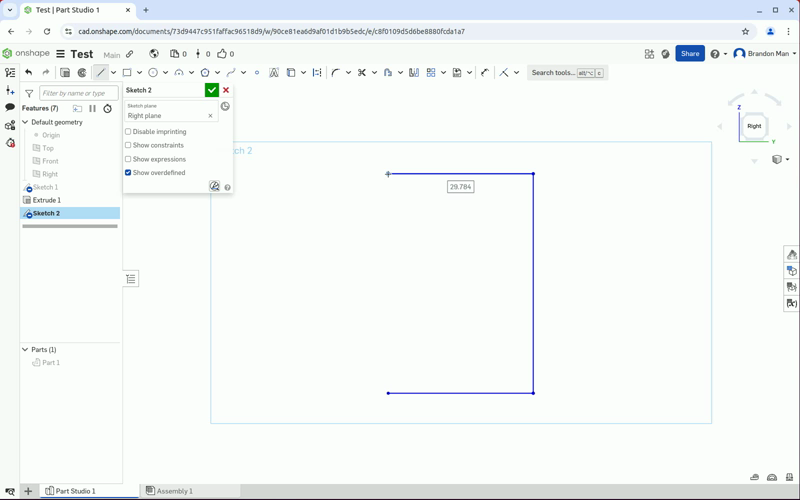
mouse_move(388, 393)
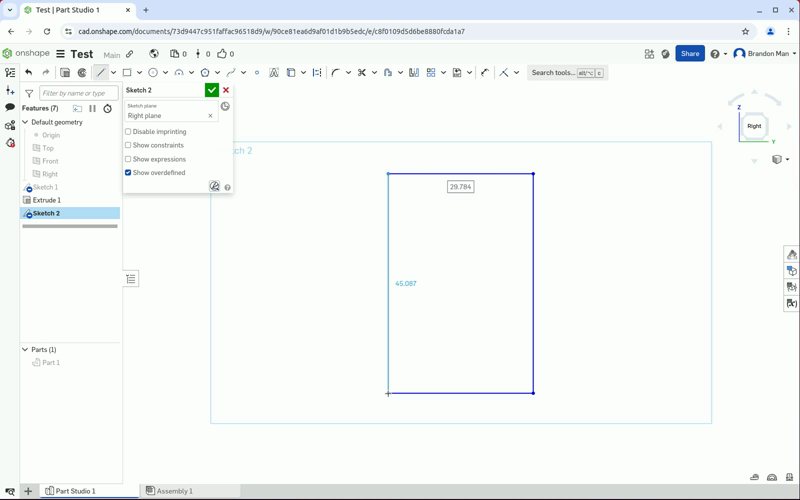
key_up(shift)
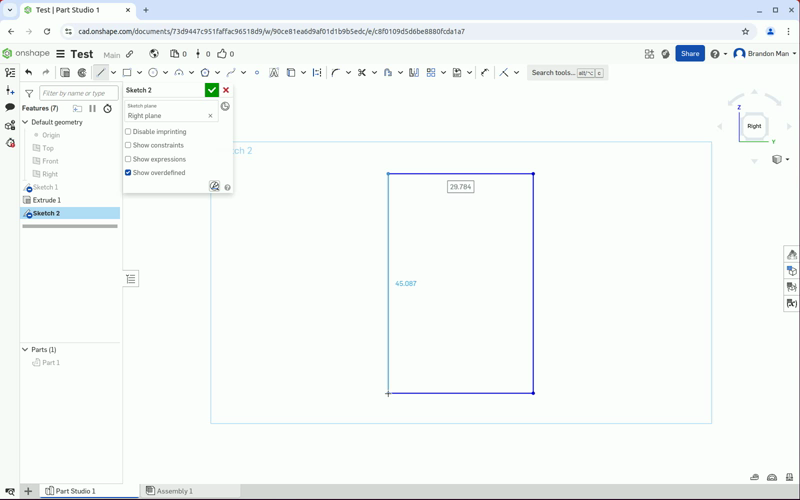
click(388, 393)
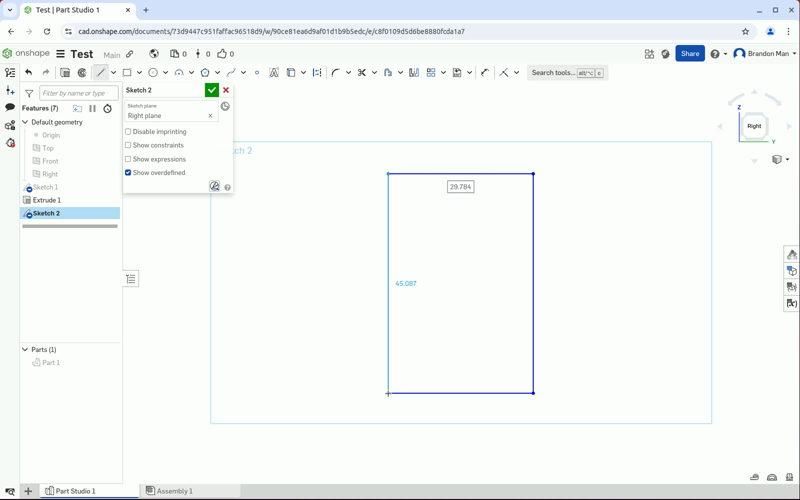
key(esc)
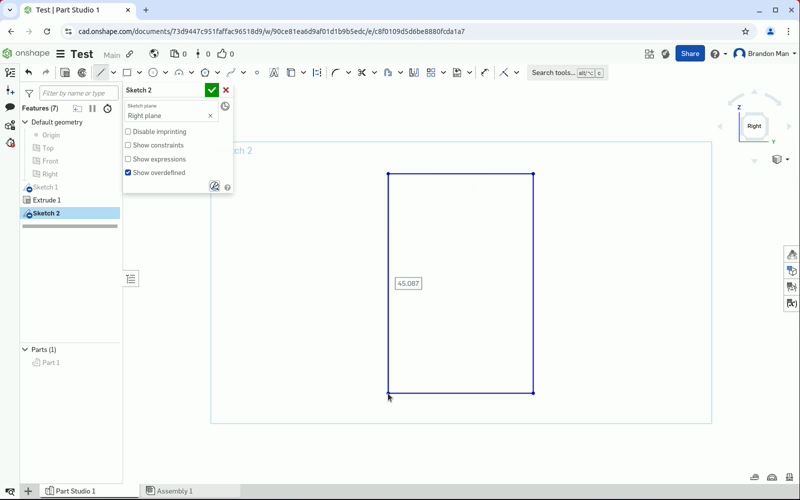
mouse_move(487, 296)
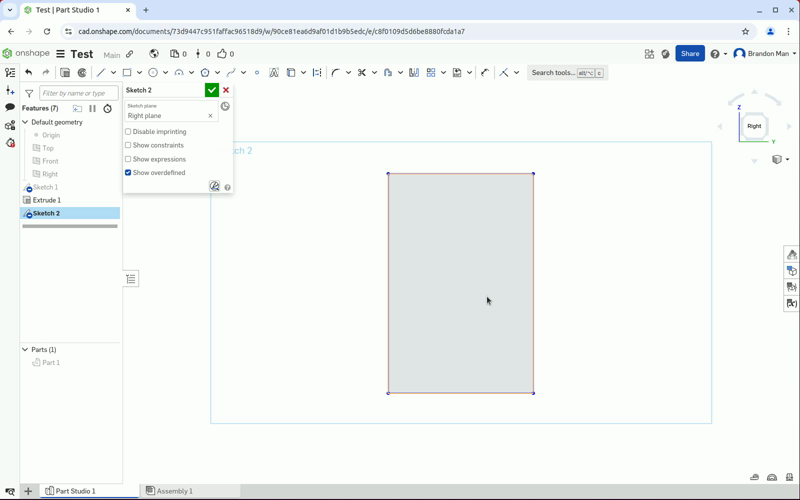
click(487, 296)
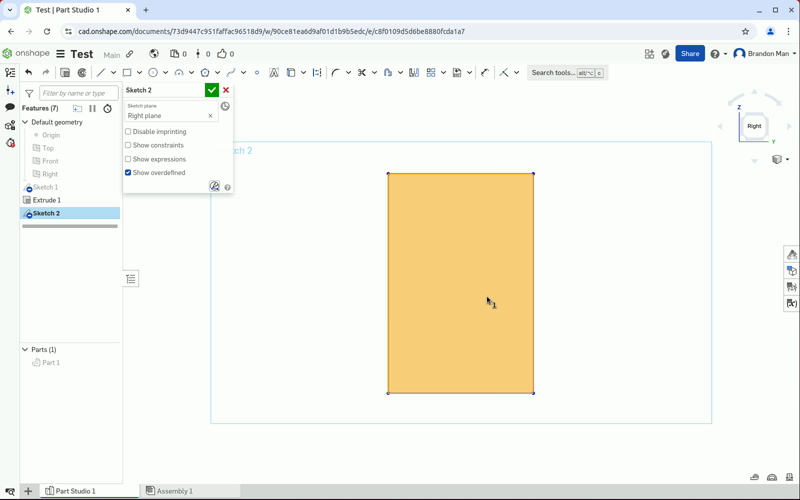
mouse_move(73, 352)
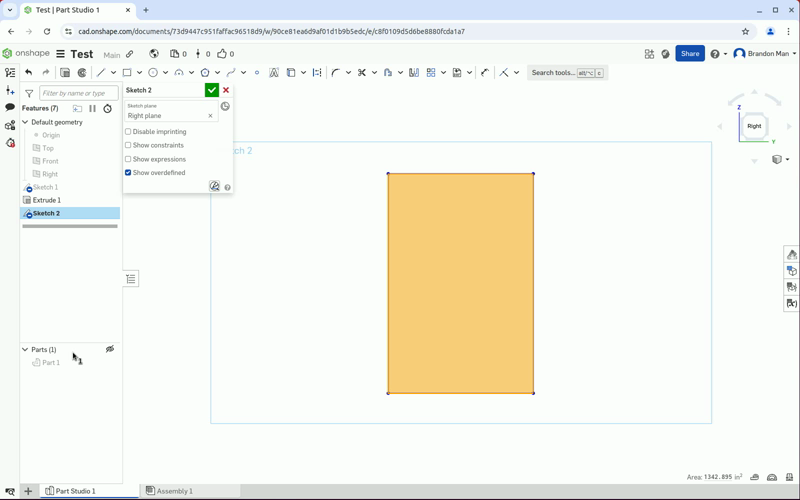
key(shift+y)
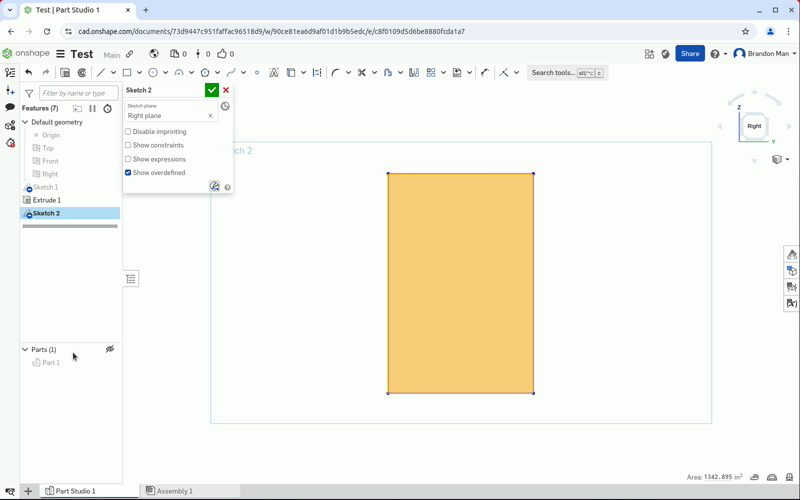
key(shift+e)
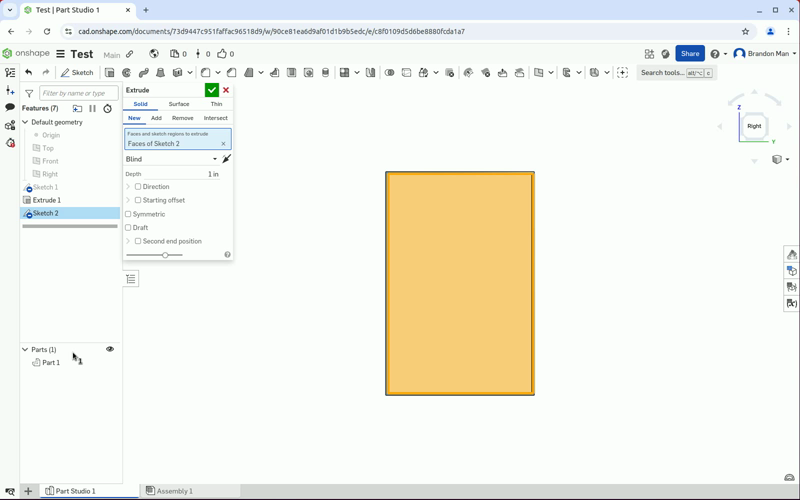
mouse_move(143, 106)
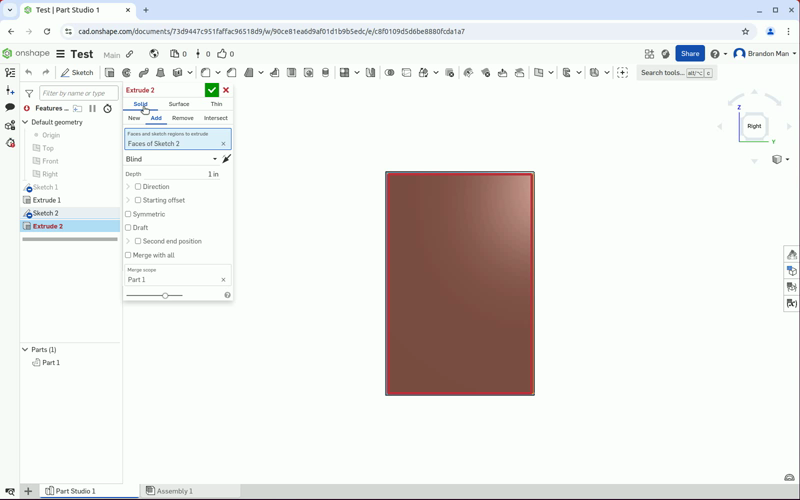
click(143, 106)
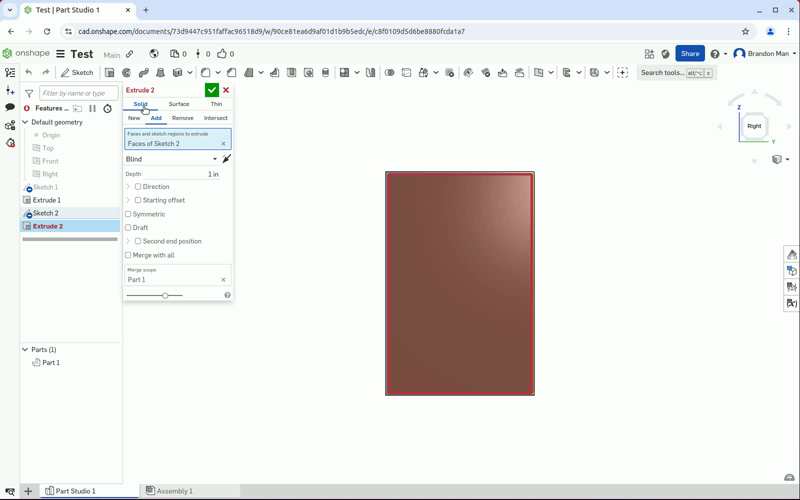
mouse_move(137, 120)
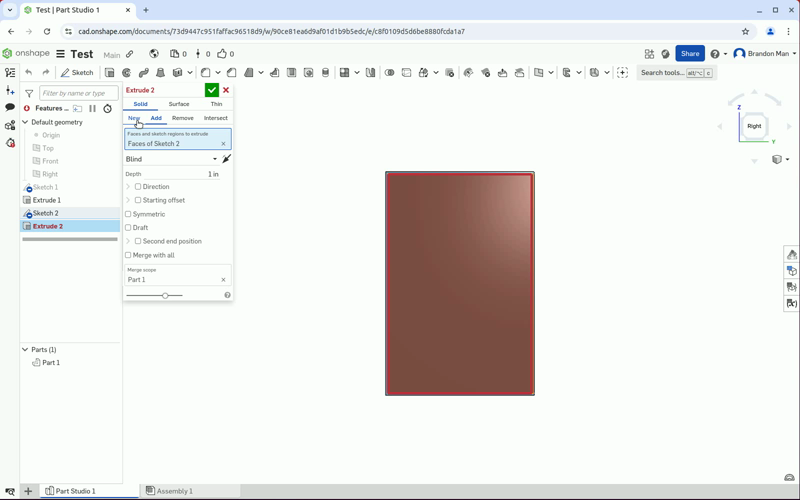
click(137, 120)
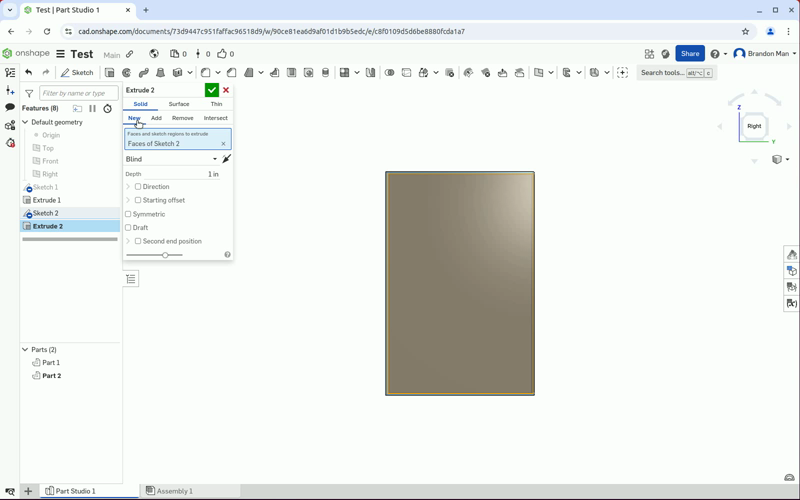
key(tab, 4)
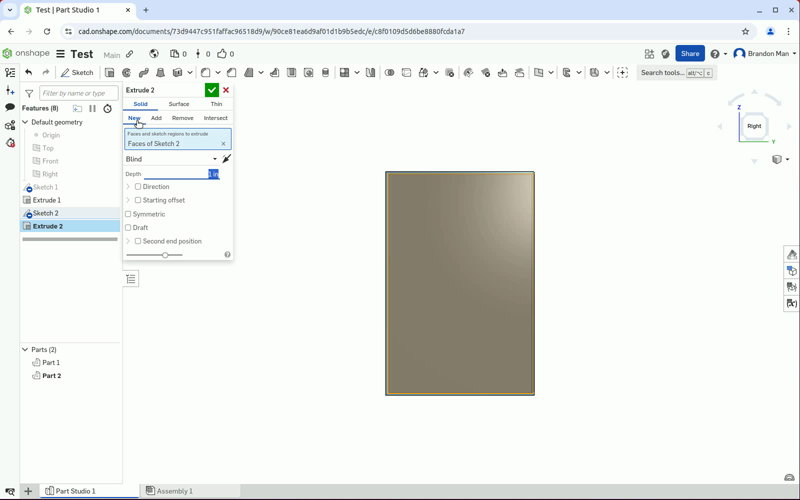
text(-0.481)
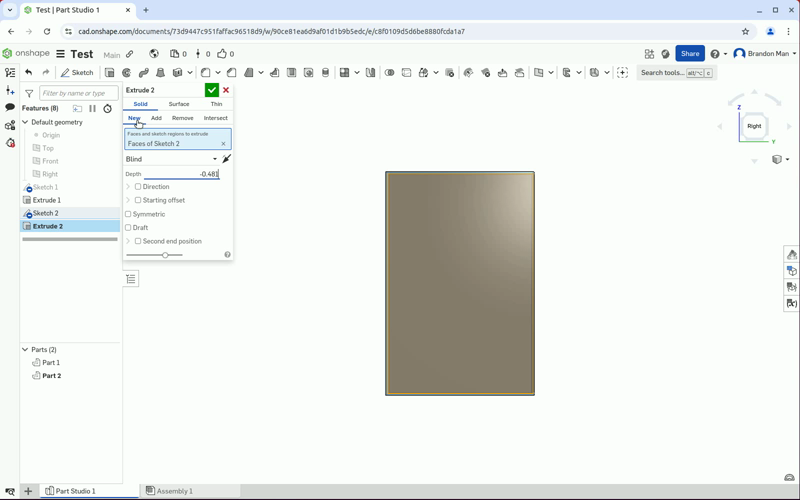
key(enter)
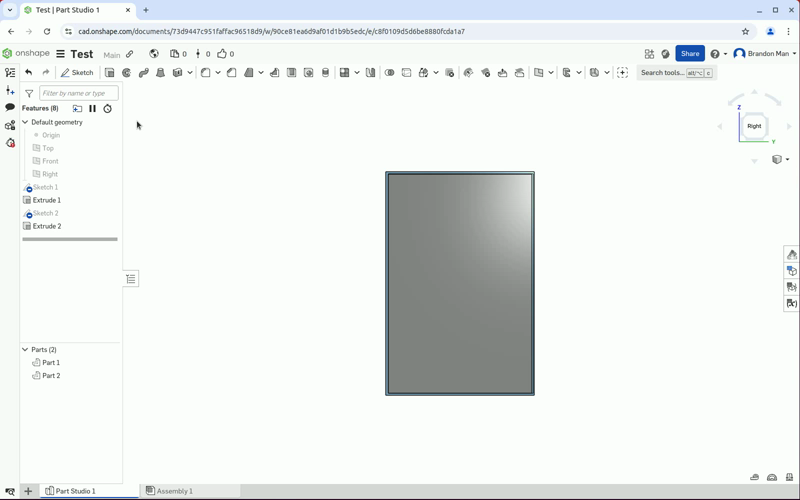
key(shift+h)
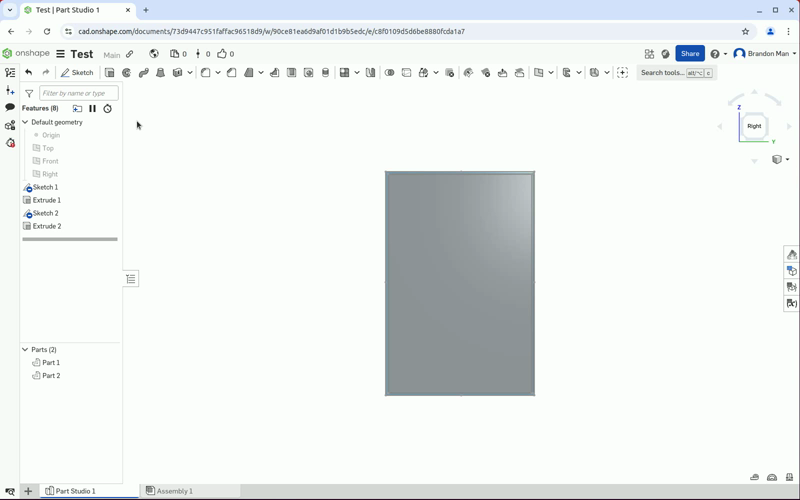
key(shift+h)
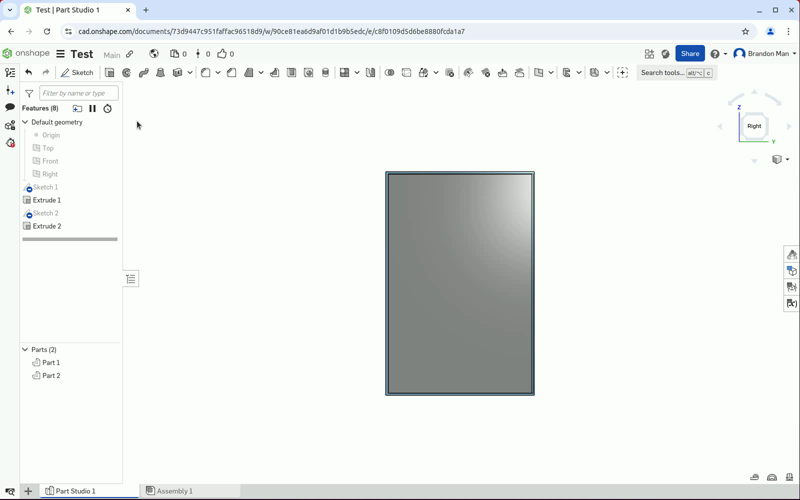
mouse_move(73, 189)
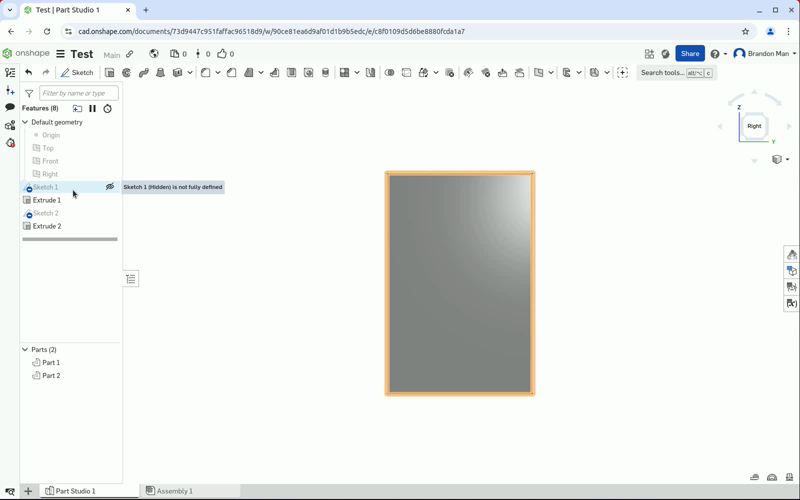
click(73, 189)
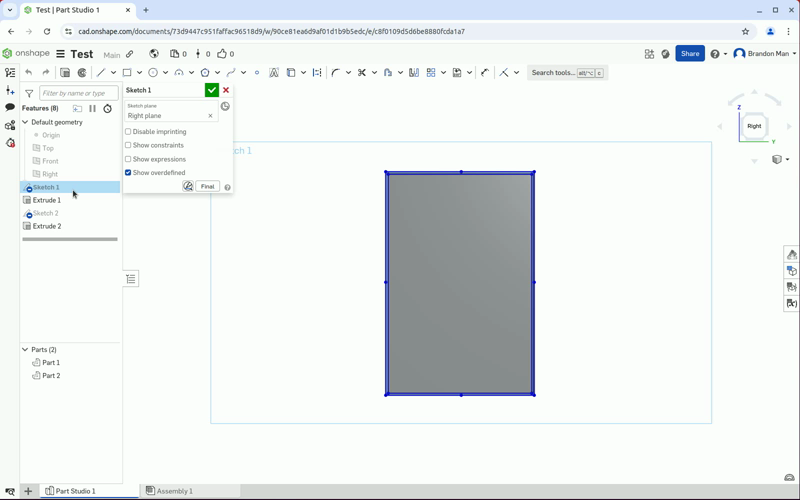
mouse_move(229, 92)
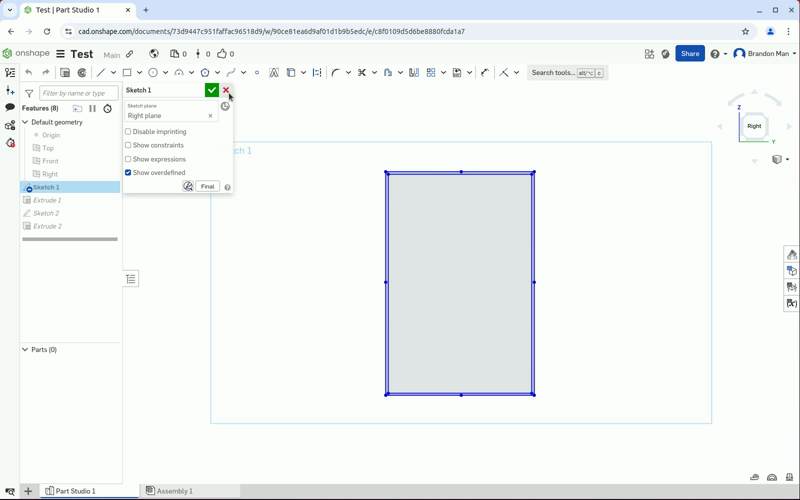
click(229, 92)
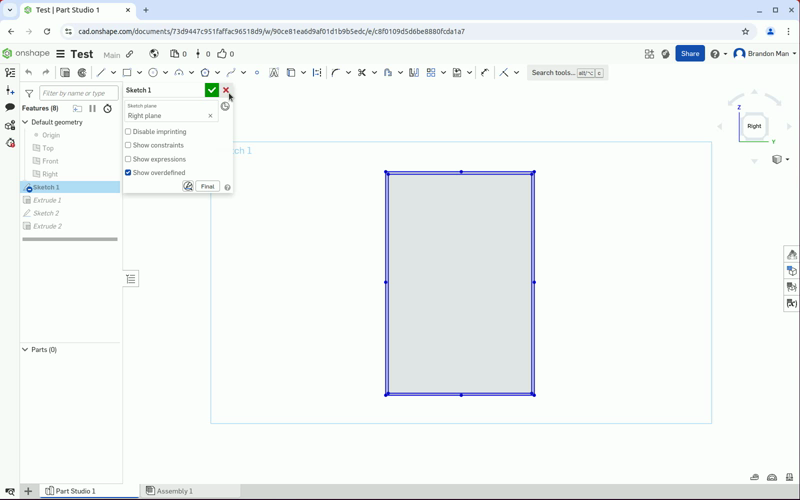
key(shift+s)
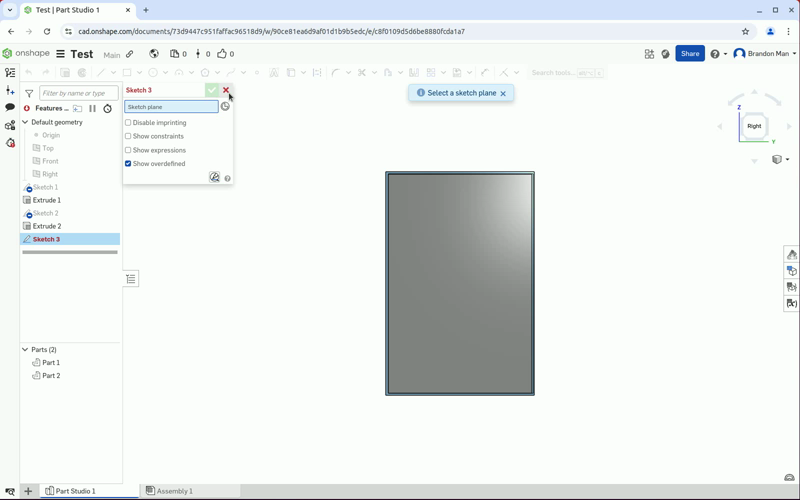
mouse_move(73, 176)
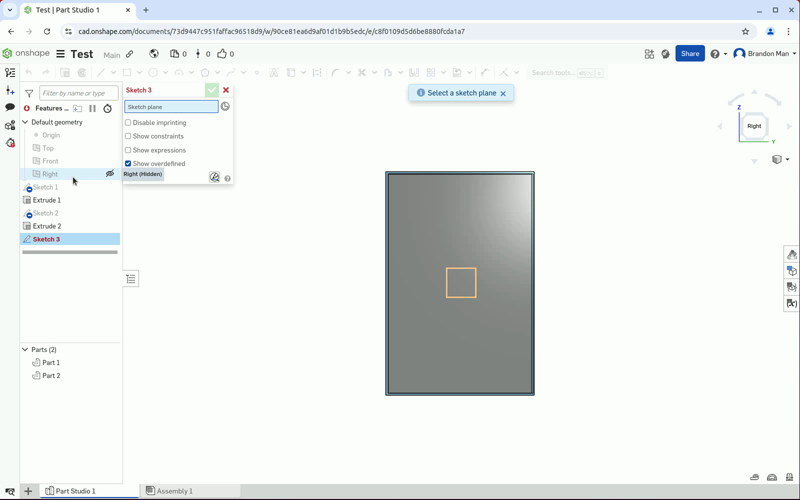
click(73, 176)
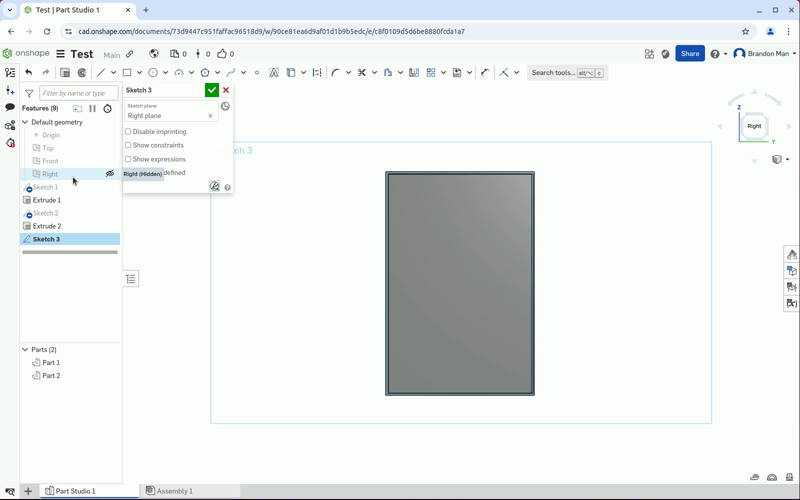
mouse_move(73, 352)
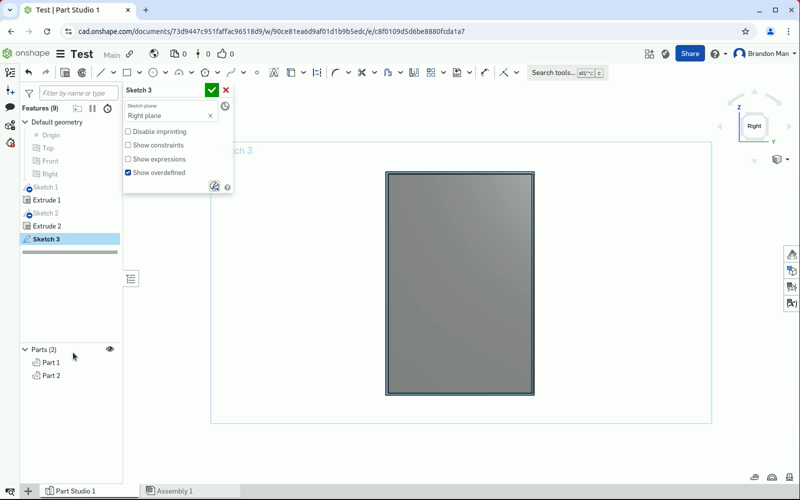
key(y)
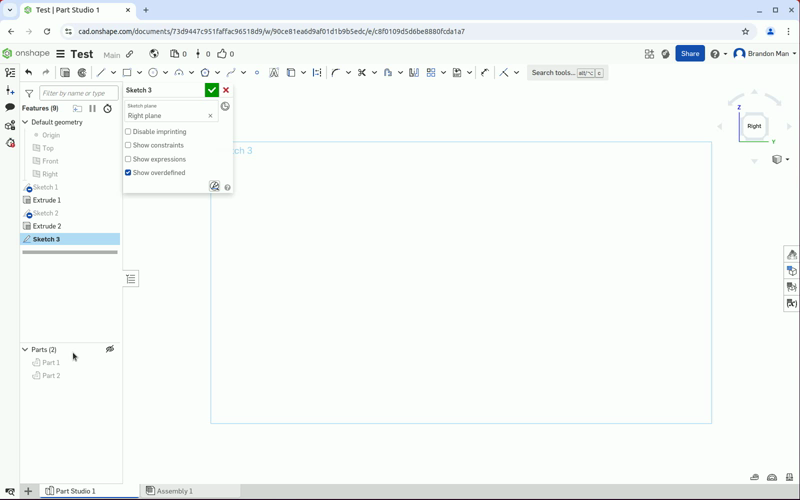
key(l)
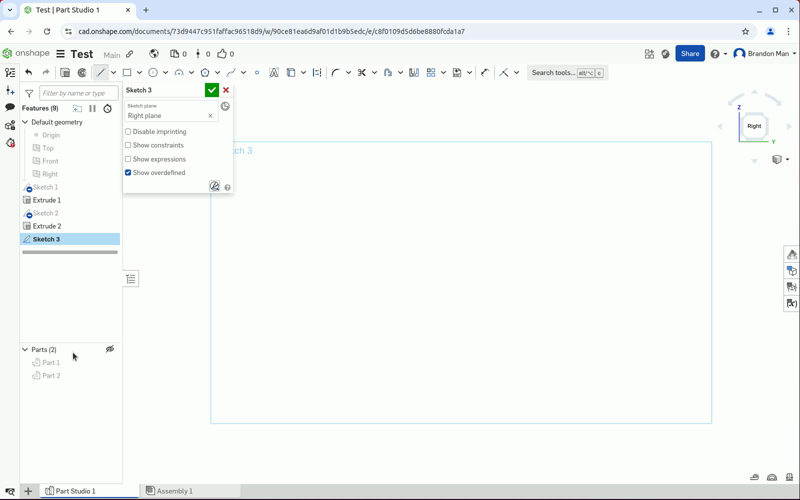
key_down(shift)
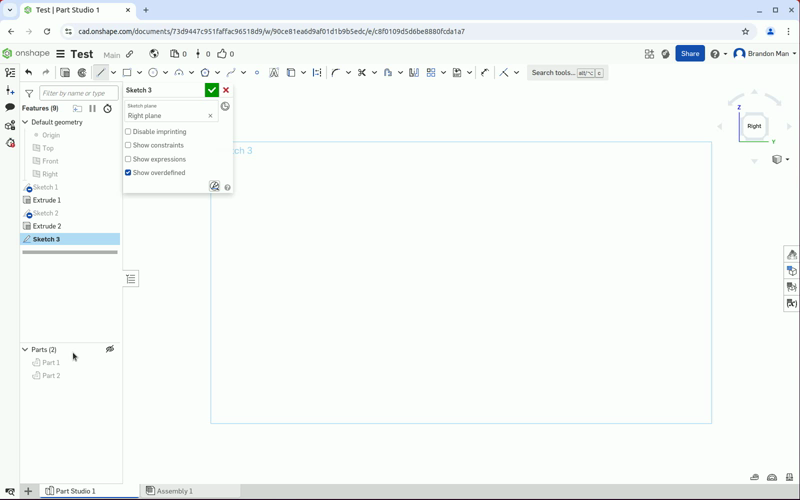
mouse_move(385, 395)
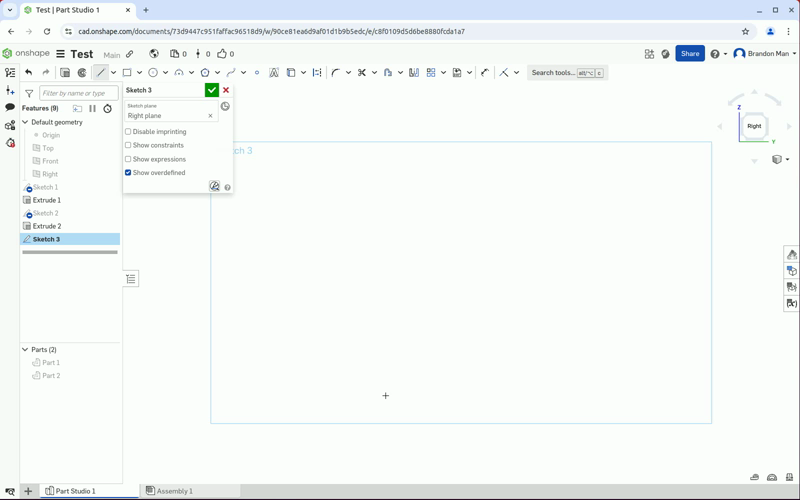
click(385, 395)
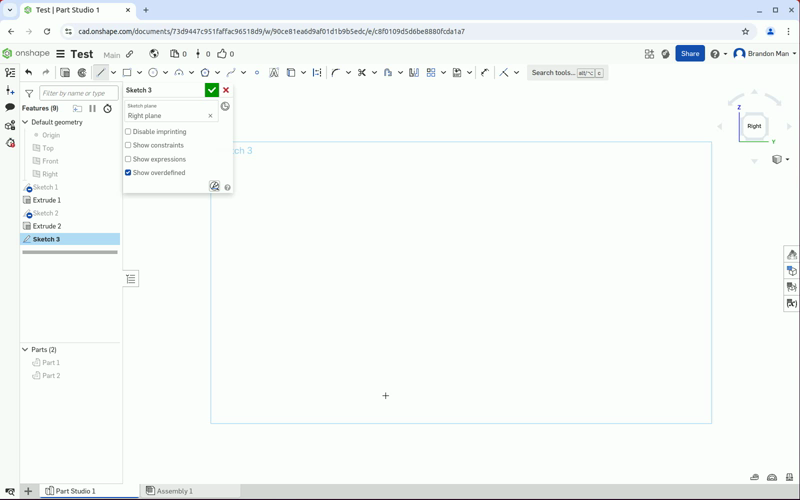
key_up(shift)
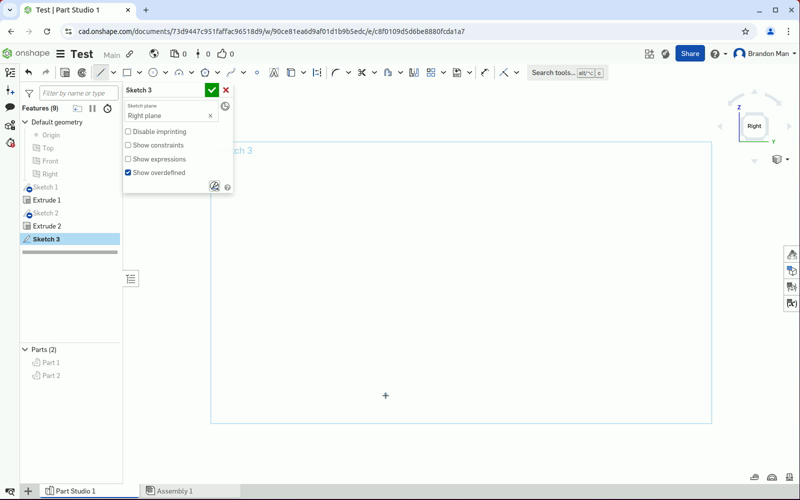
key_down(shift)
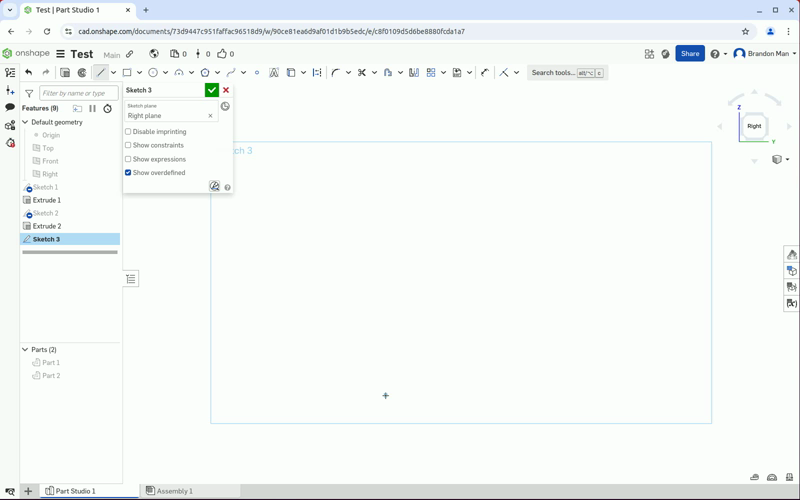
mouse_move(461, 395)
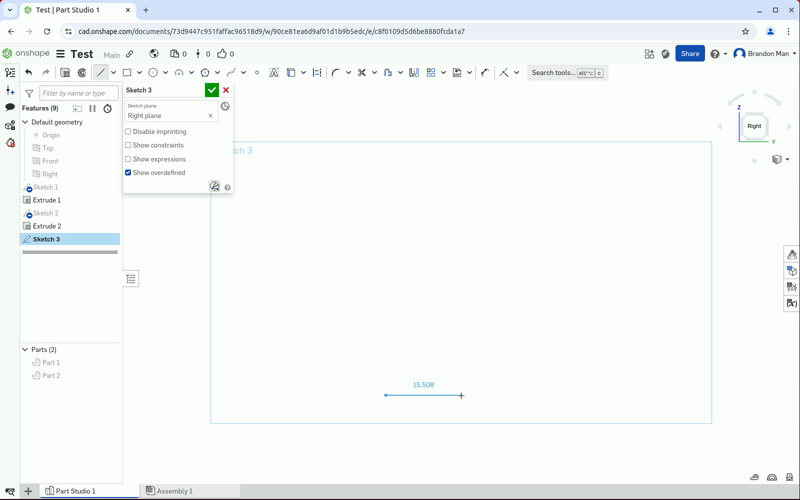
click(461, 395)
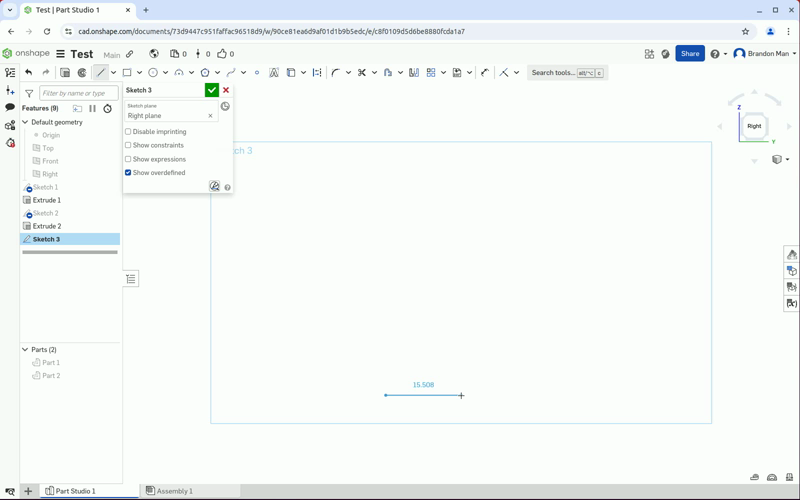
key_up(shift)
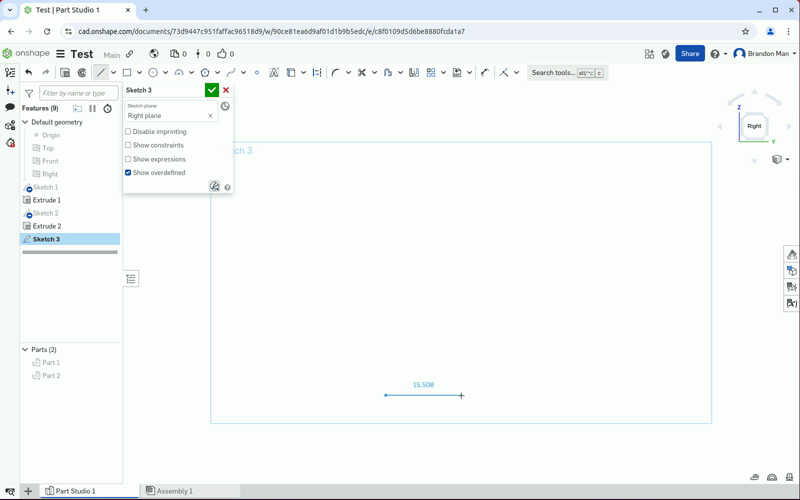
key_down(shift)
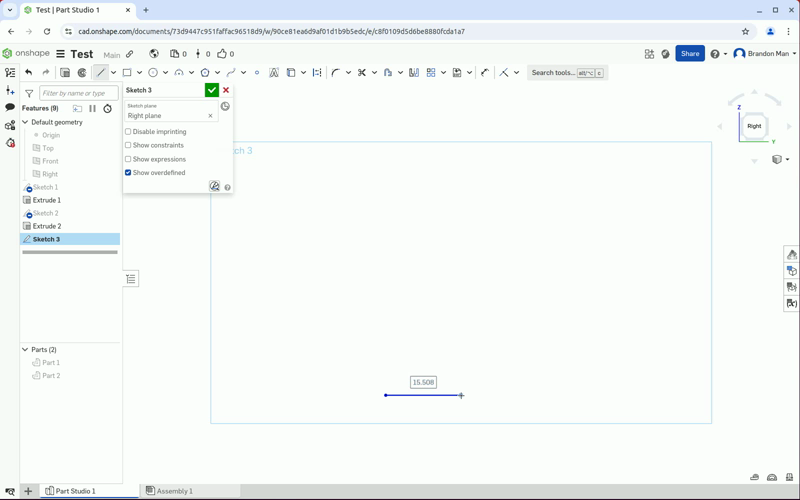
mouse_move(534, 395)
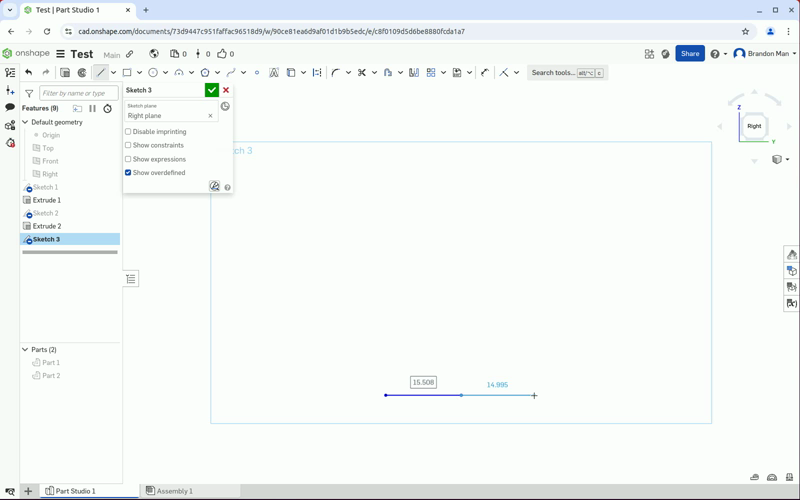
click(534, 395)
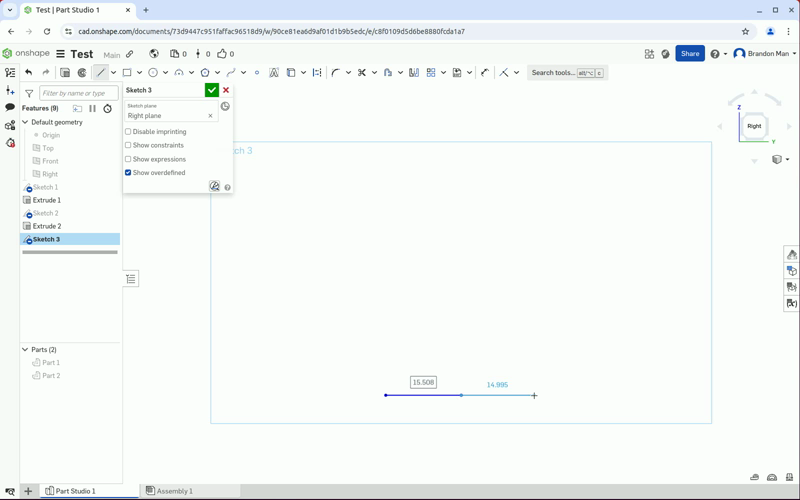
key_up(shift)
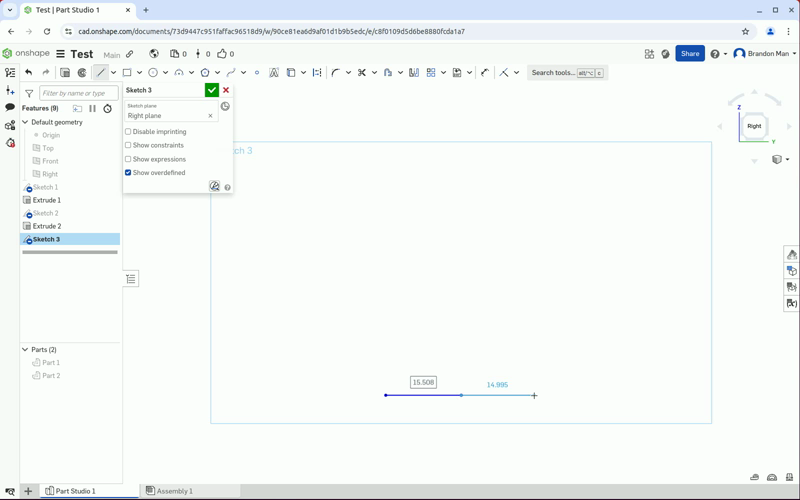
key_down(shift)
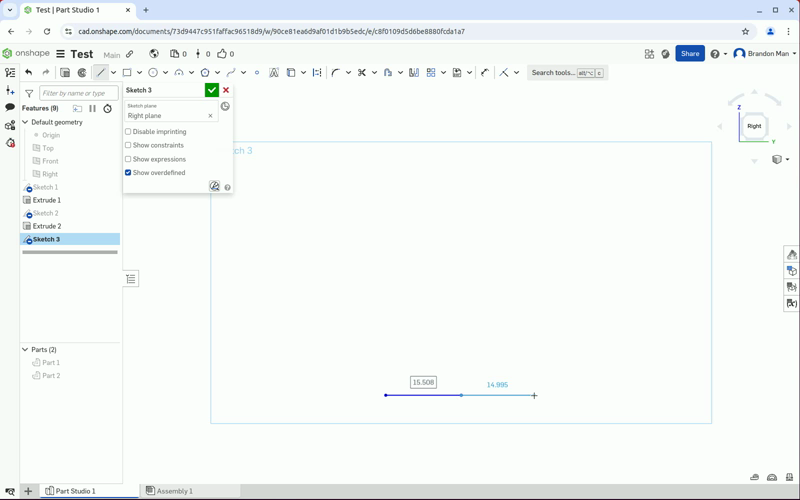
mouse_move(534, 282)
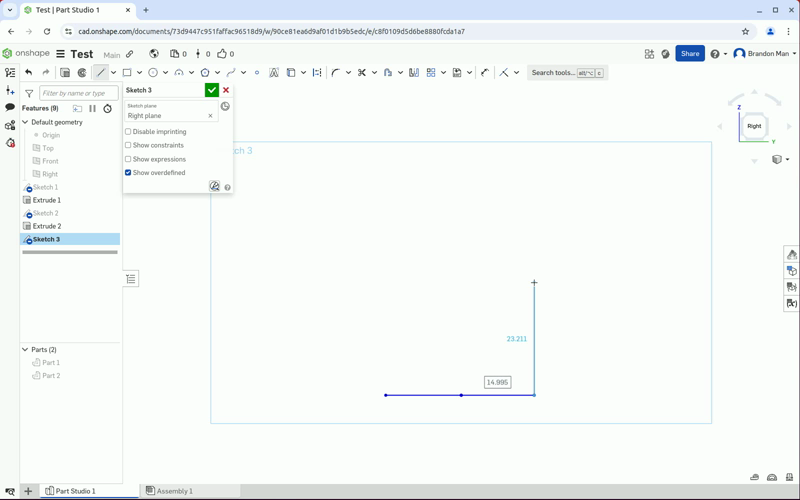
click(534, 282)
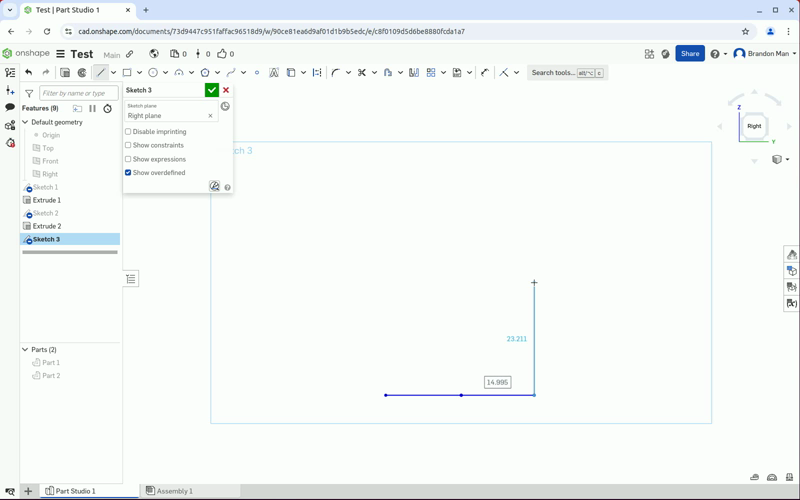
key_up(shift)
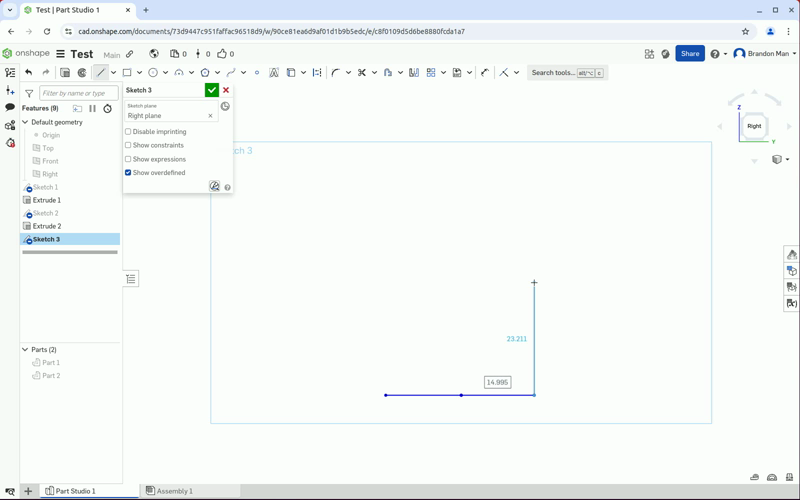
key_down(shift)
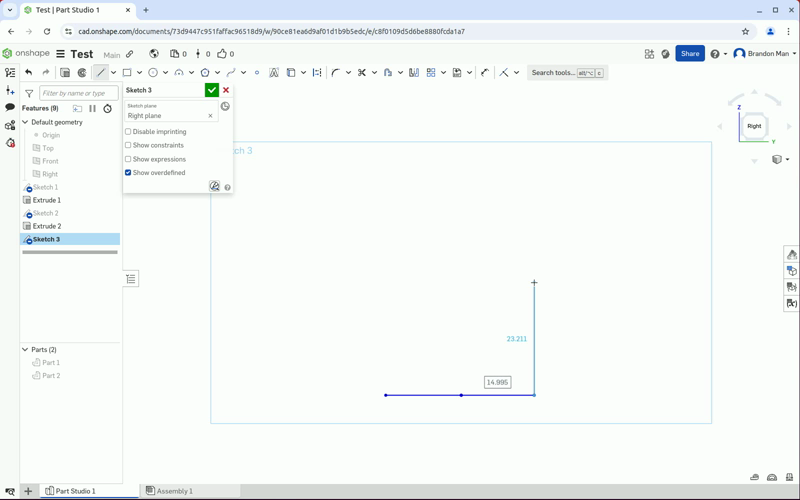
mouse_move(534, 171)
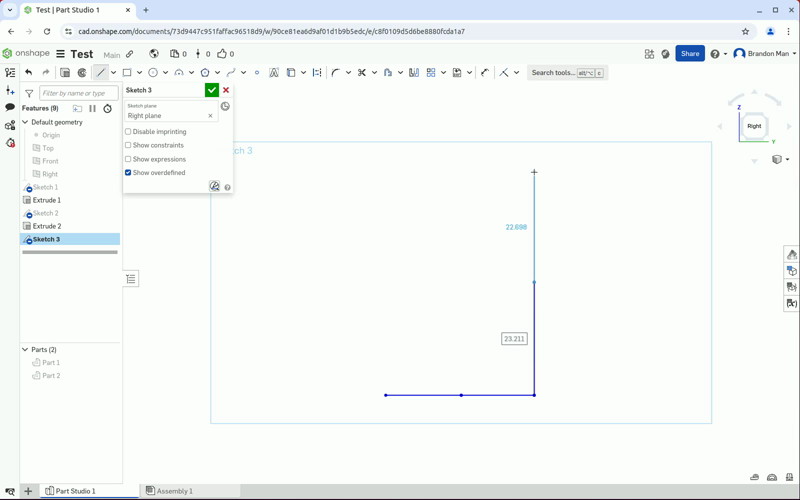
click(534, 171)
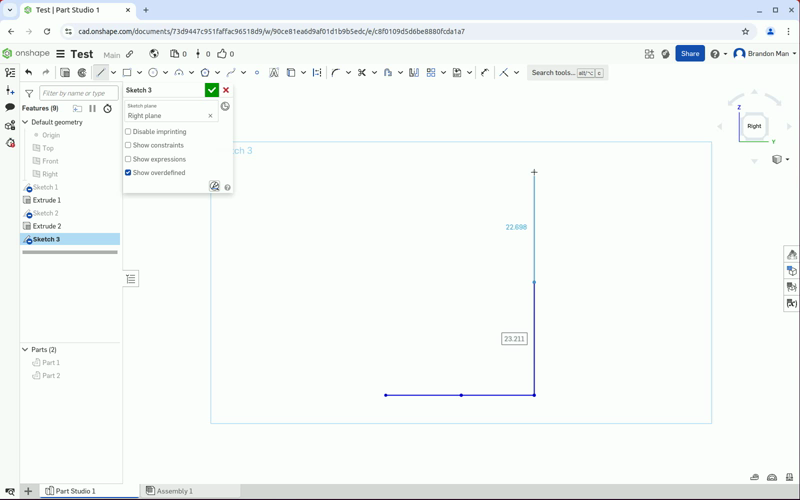
key_up(shift)
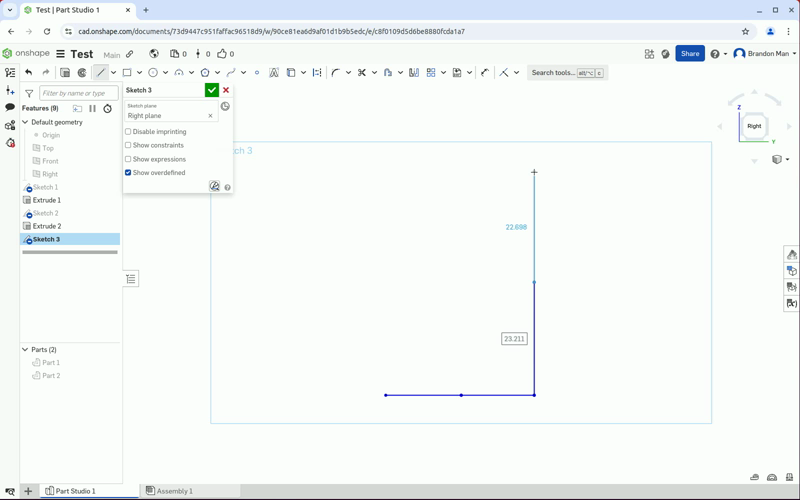
key_down(shift)
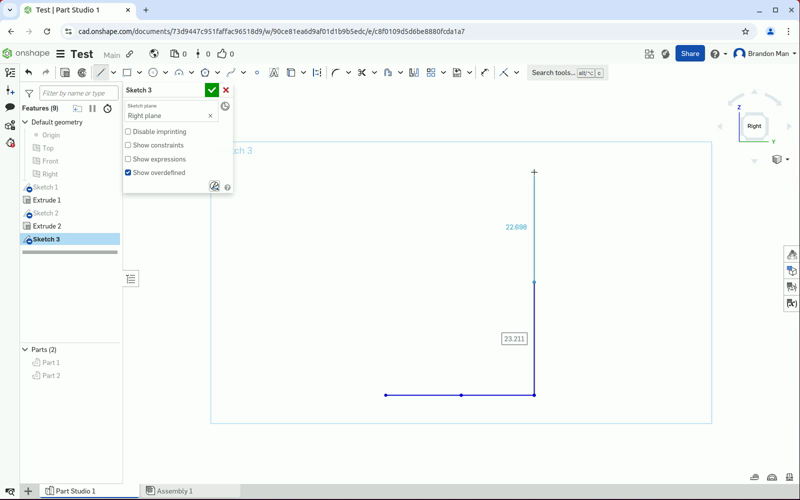
mouse_move(461, 171)
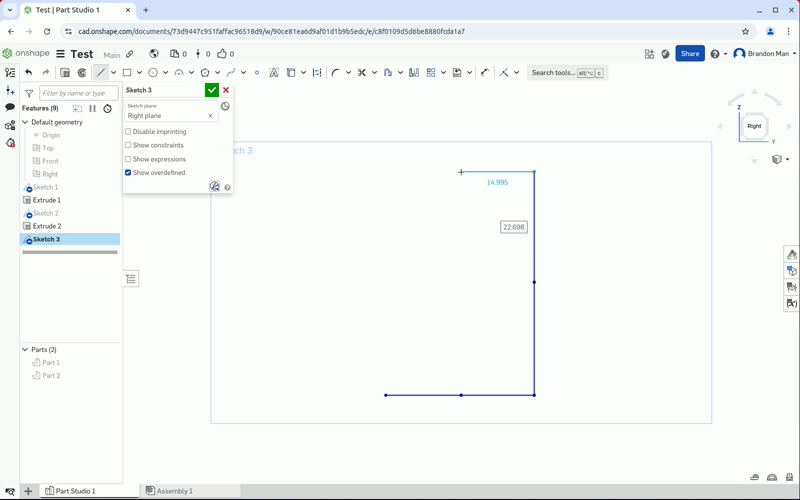
click(461, 171)
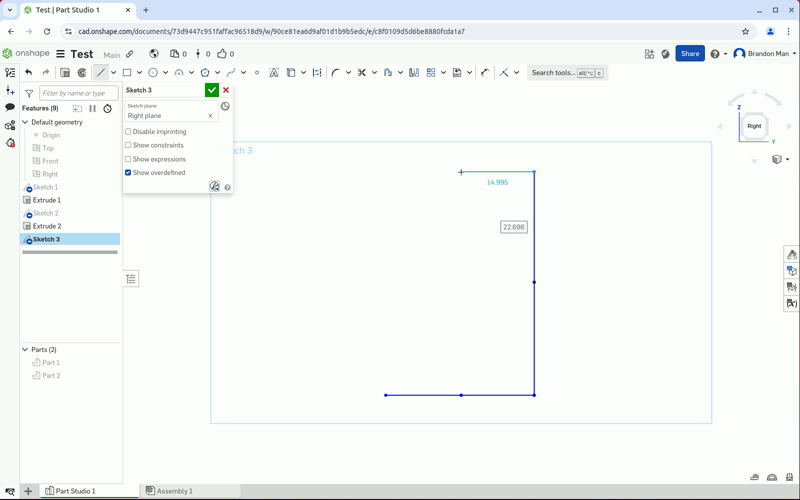
key_up(shift)
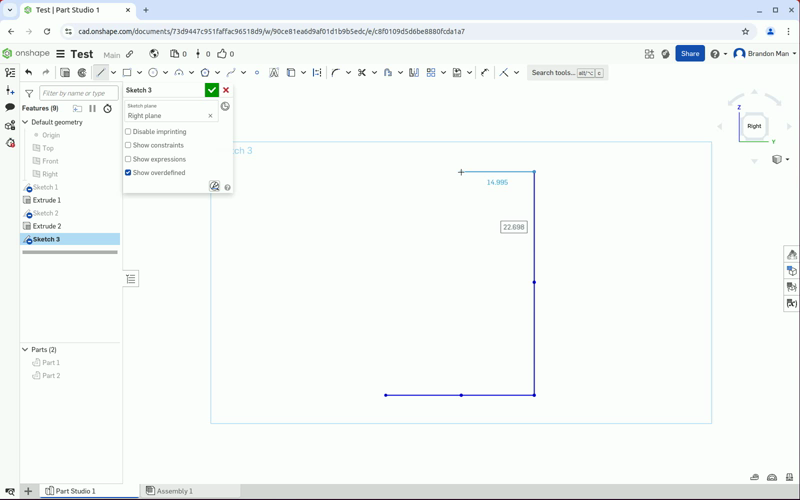
key_down(shift)
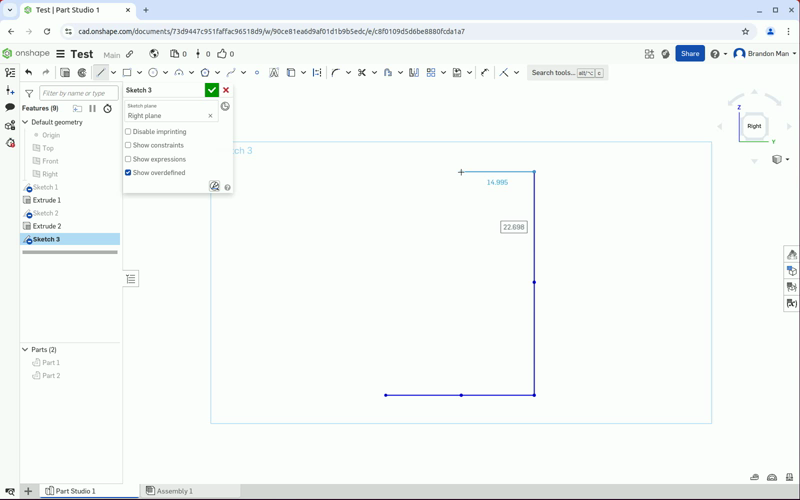
mouse_move(385, 171)
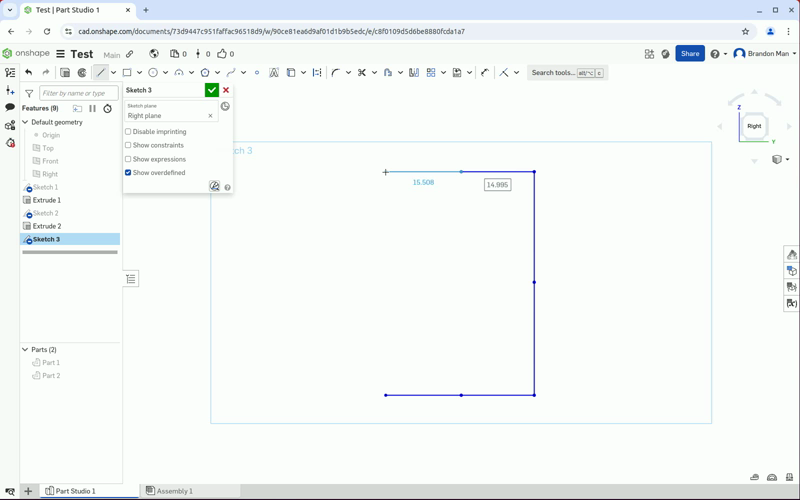
click(385, 171)
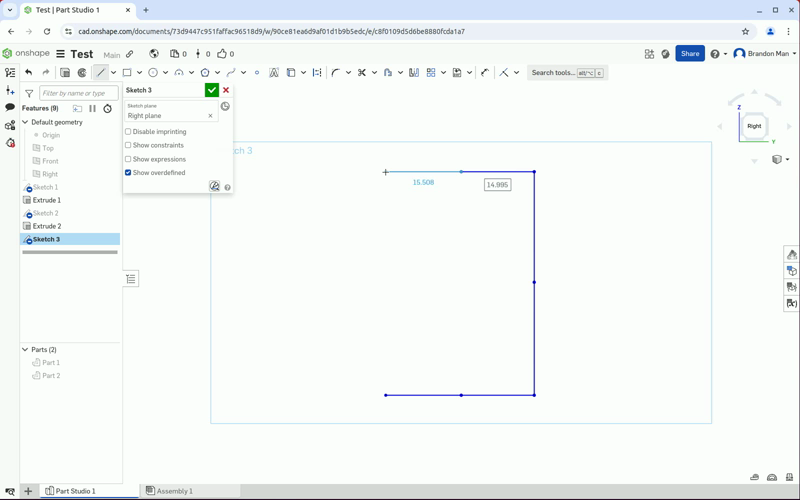
key_up(shift)
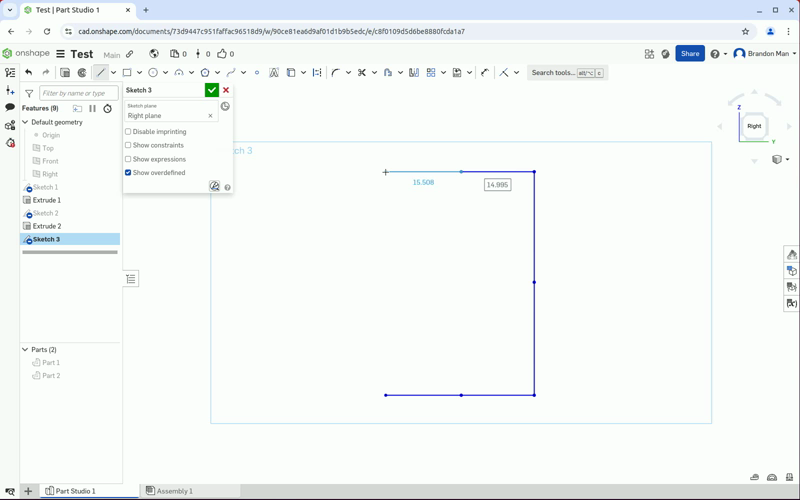
key_down(shift)
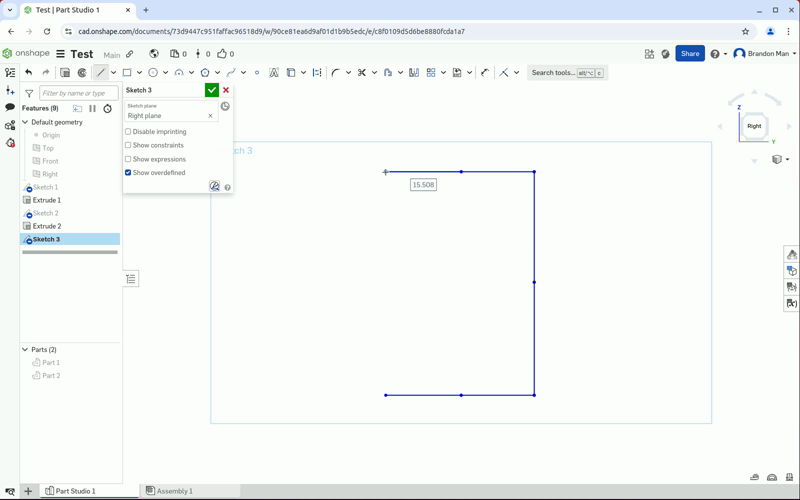
mouse_move(385, 282)
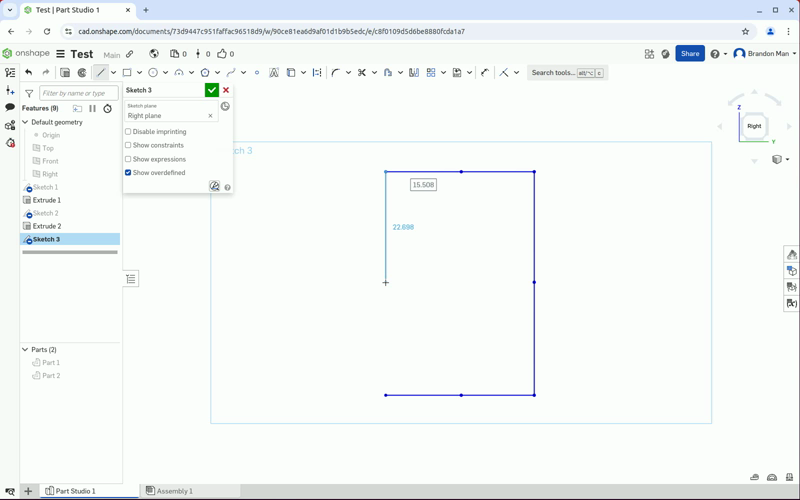
click(385, 282)
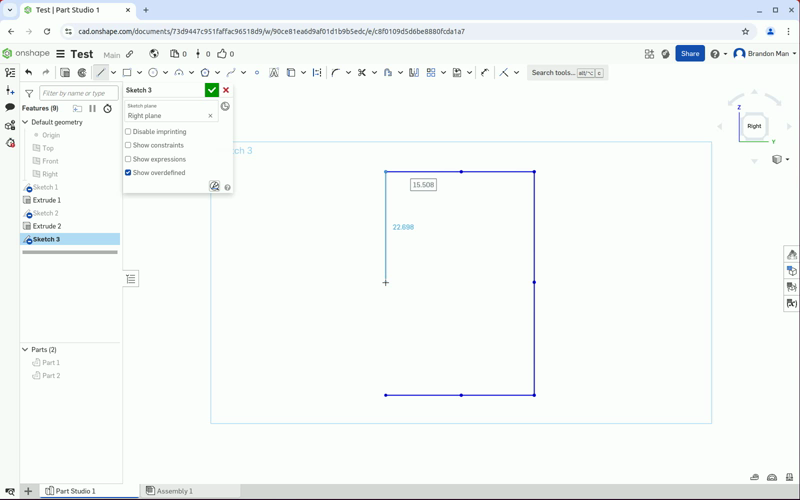
key_up(shift)
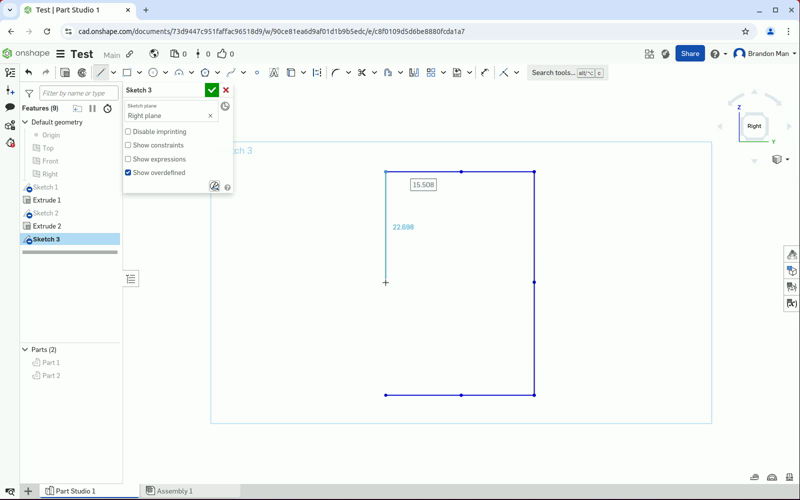
key_down(shift)
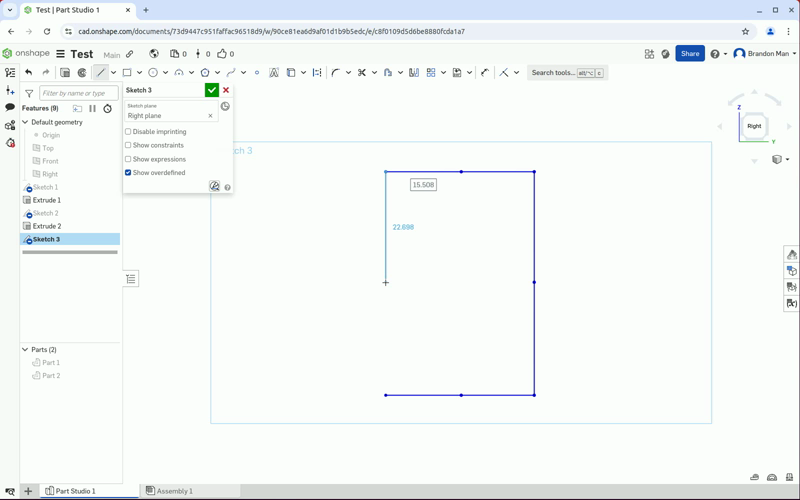
mouse_move(385, 395)
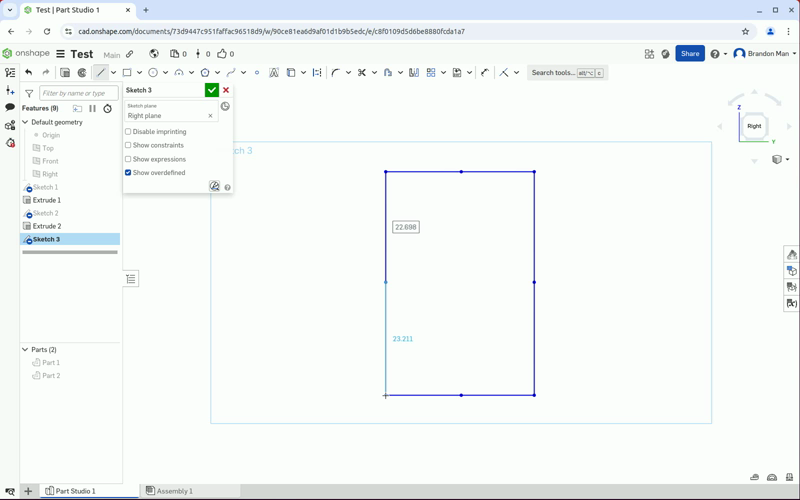
key_up(shift)
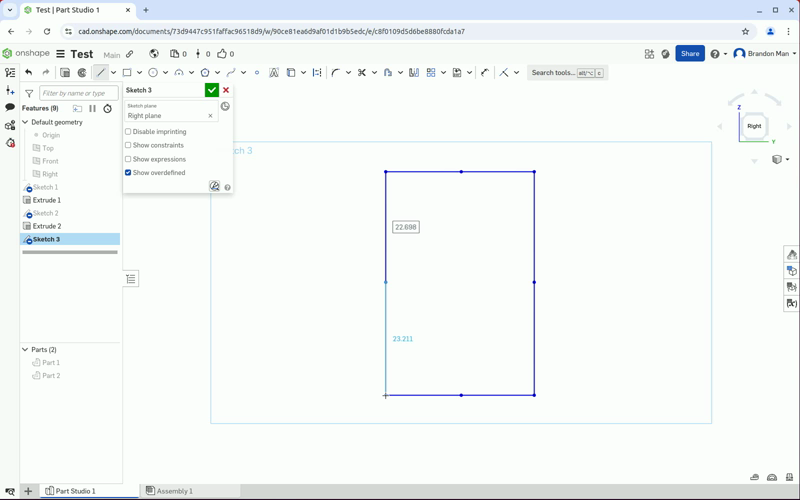
click(385, 395)
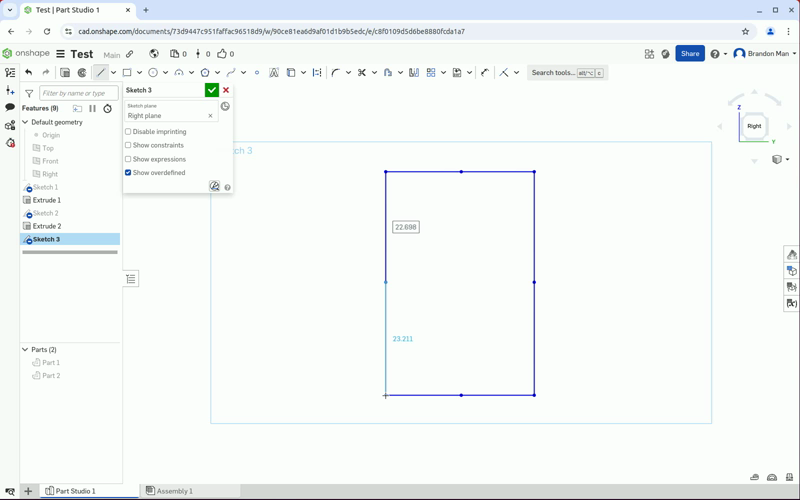
key(esc)
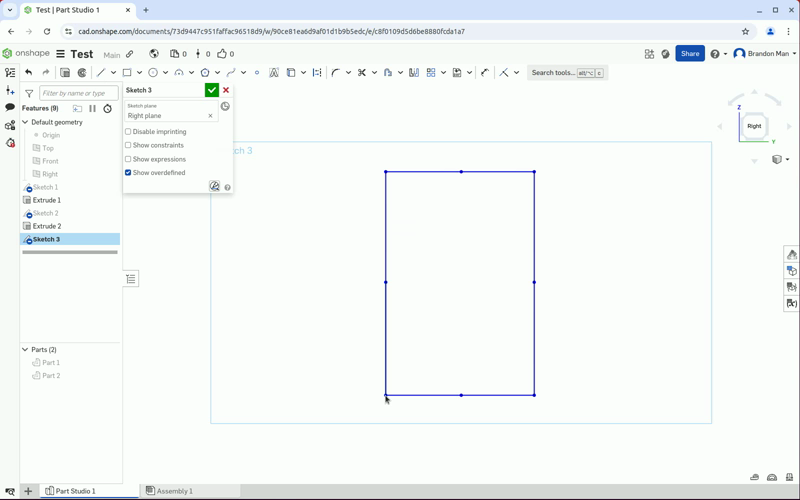
key(l)
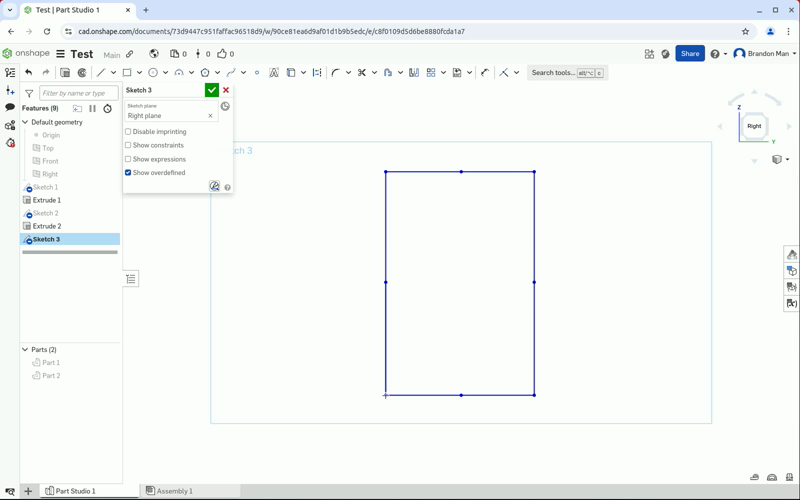
key_down(shift)
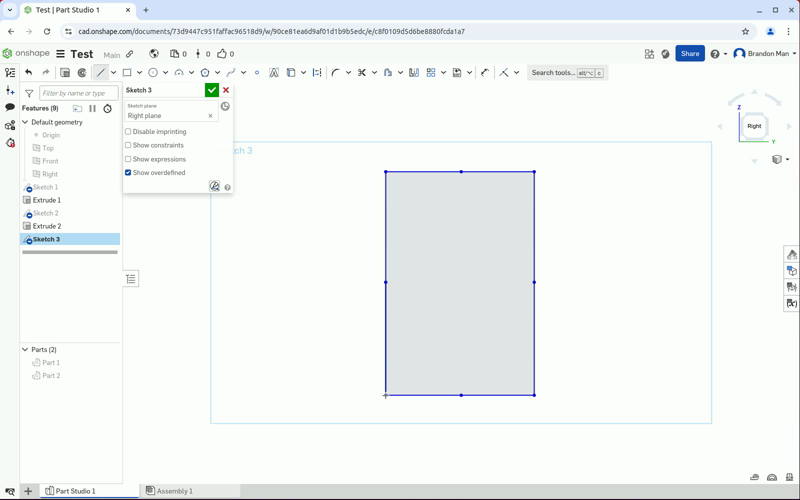
mouse_move(388, 393)
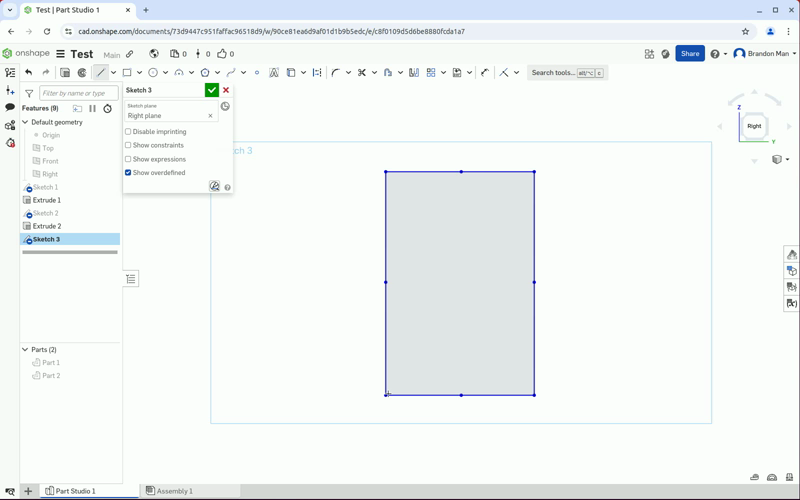
scroll(6)
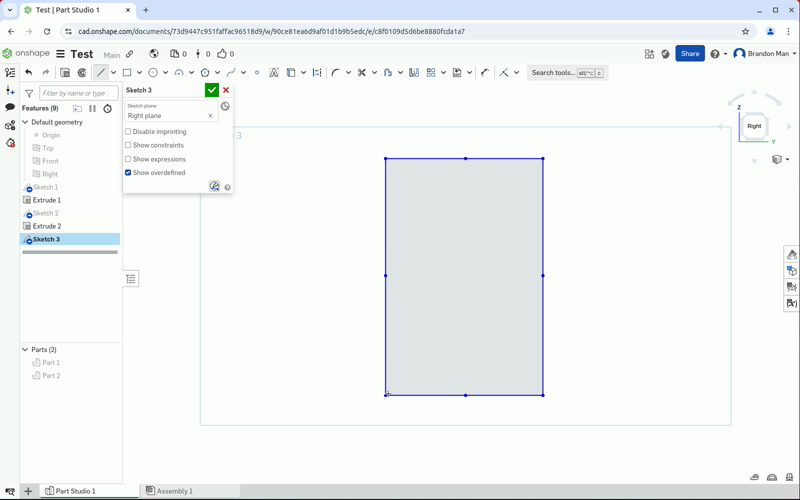
scroll(6)
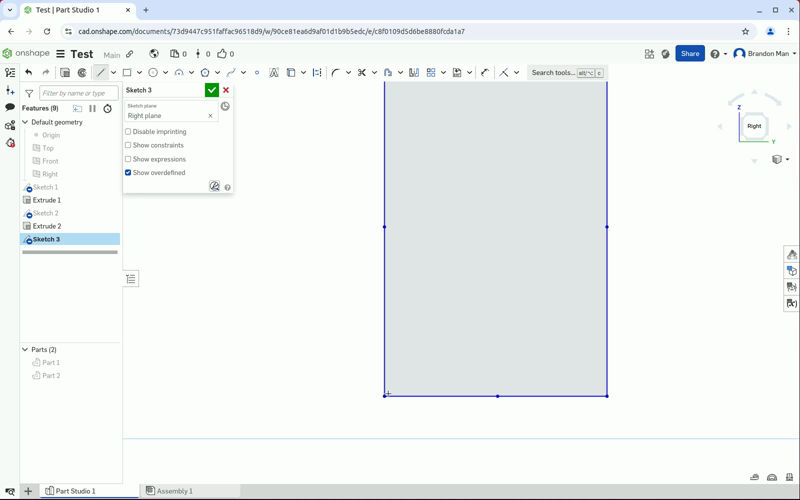
scroll(6)
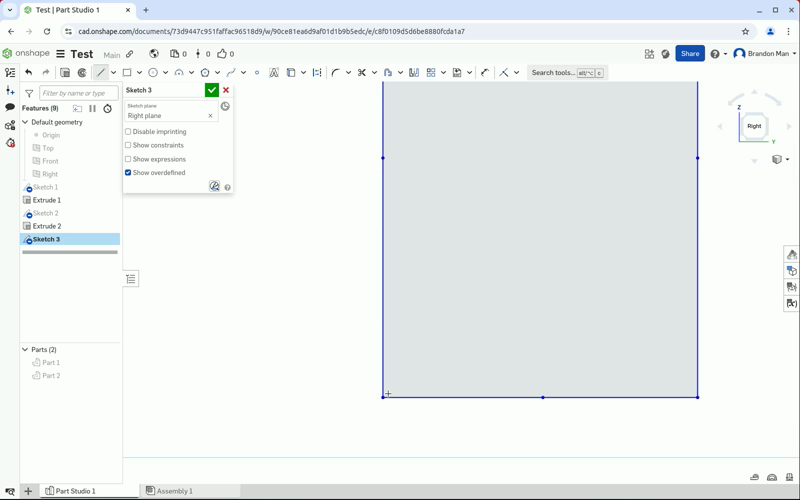
scroll(6)
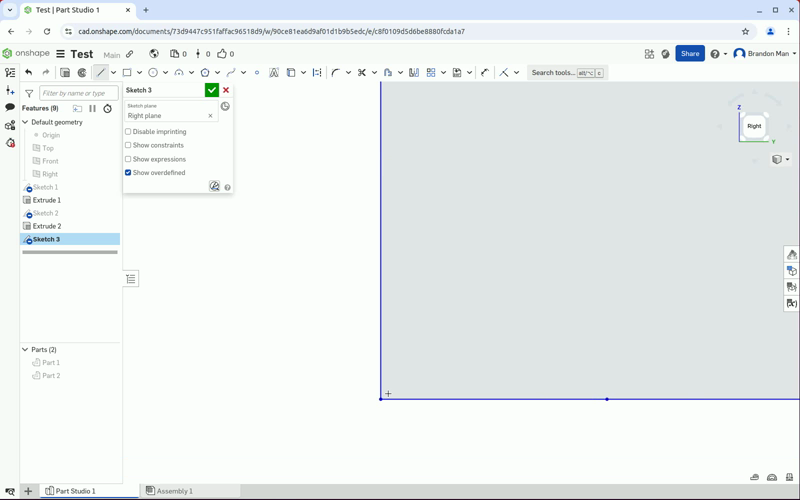
scroll(6)
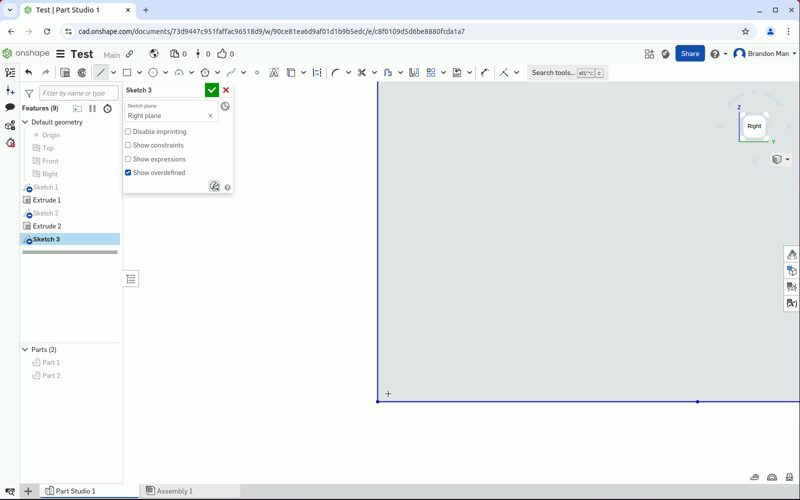
scroll(6)
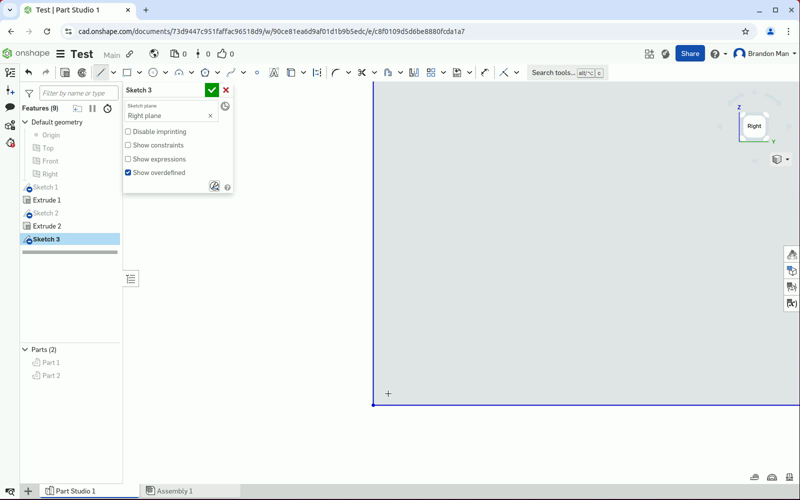
scroll(6)
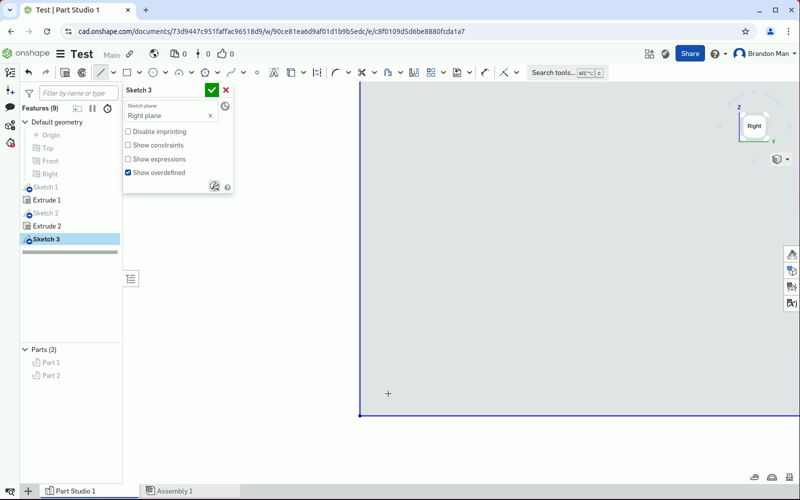
click(388, 393)
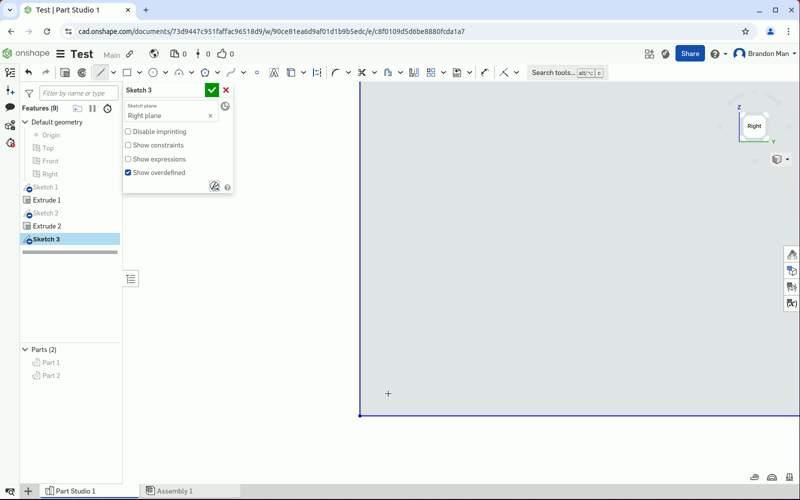
scroll(-6)
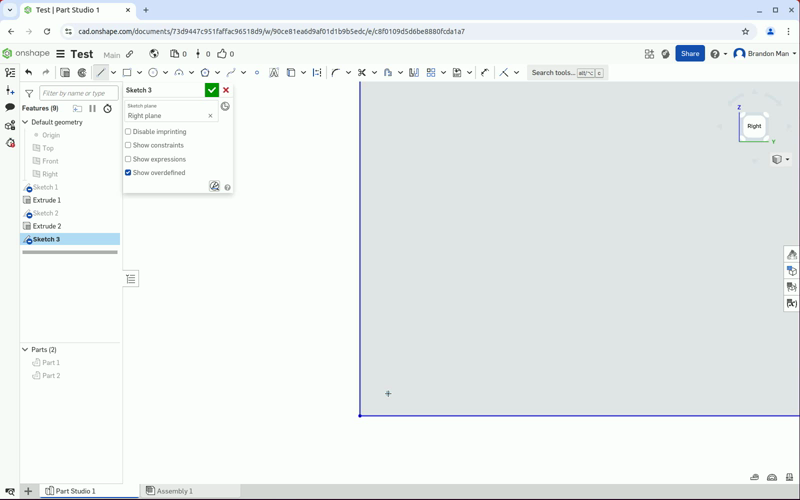
scroll(-6)
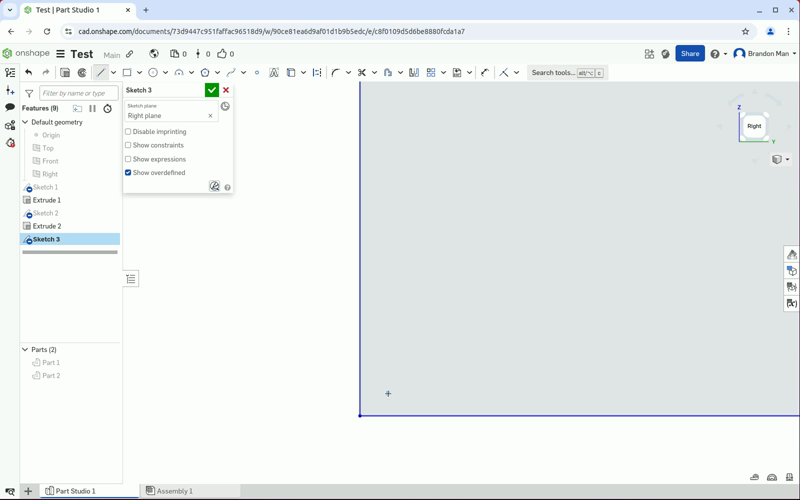
scroll(-6)
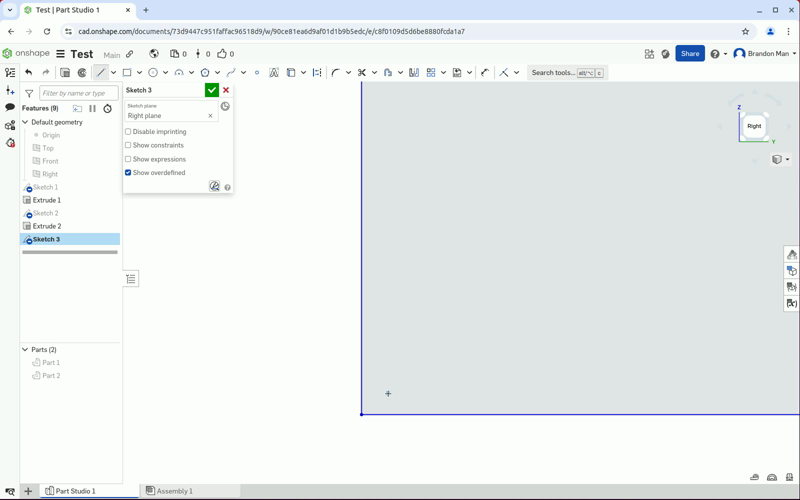
scroll(-6)
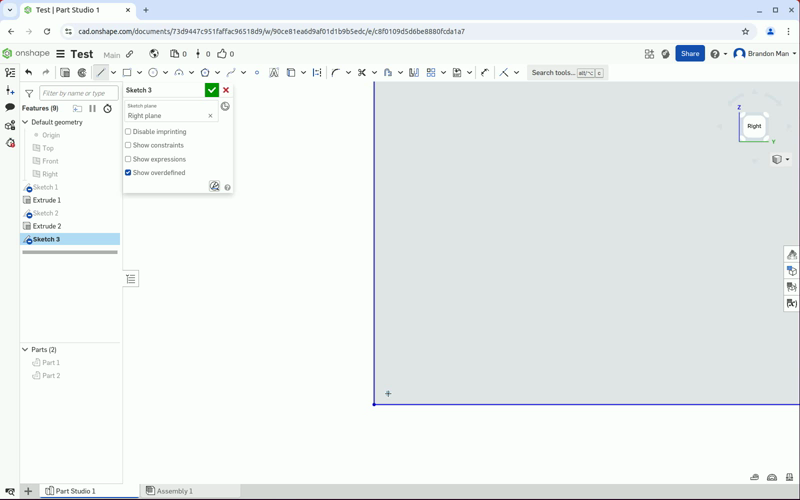
scroll(-6)
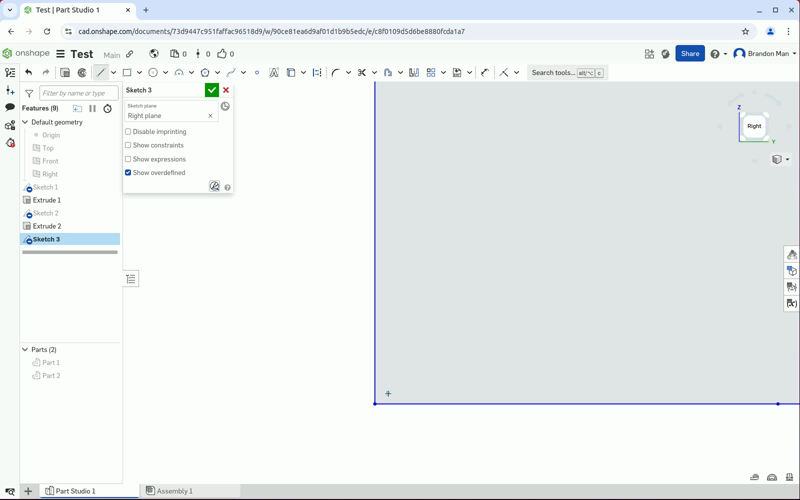
scroll(-6)
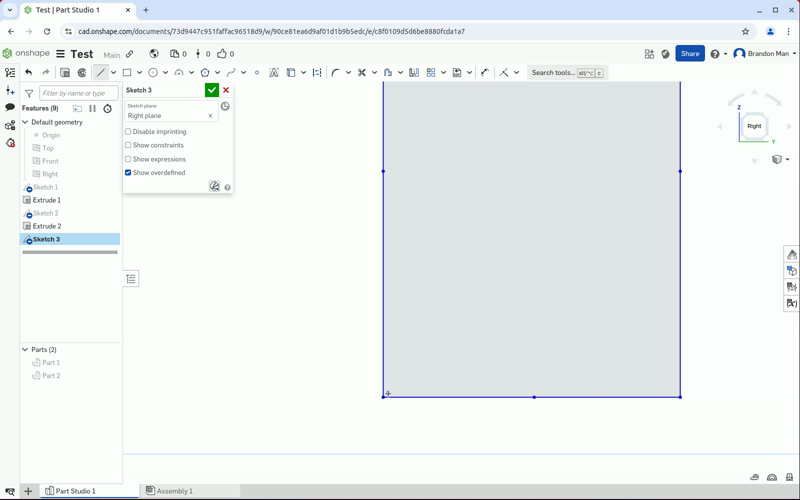
scroll(-6)
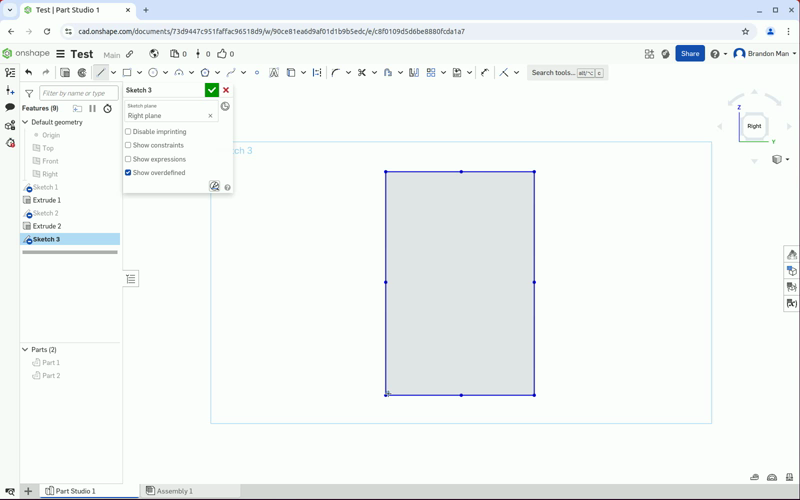
key_up(shift)
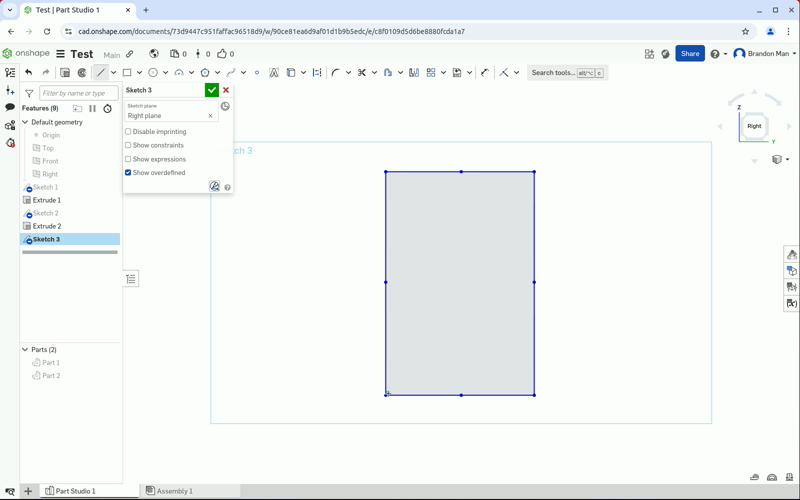
key_down(shift)
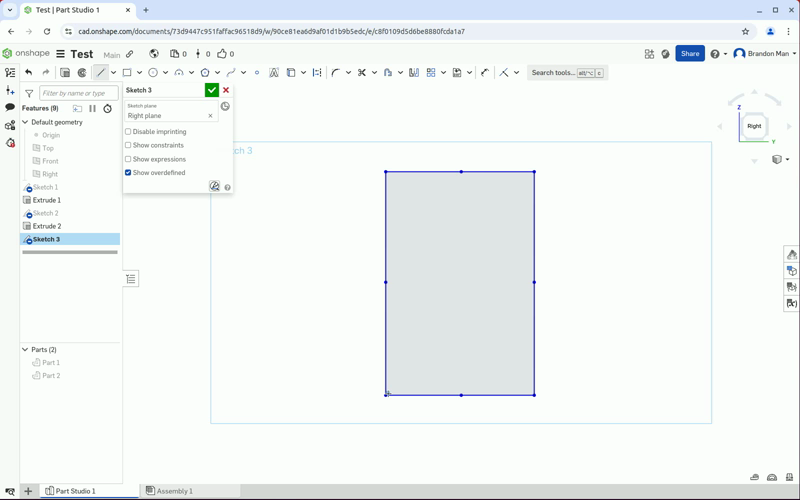
mouse_move(531, 393)
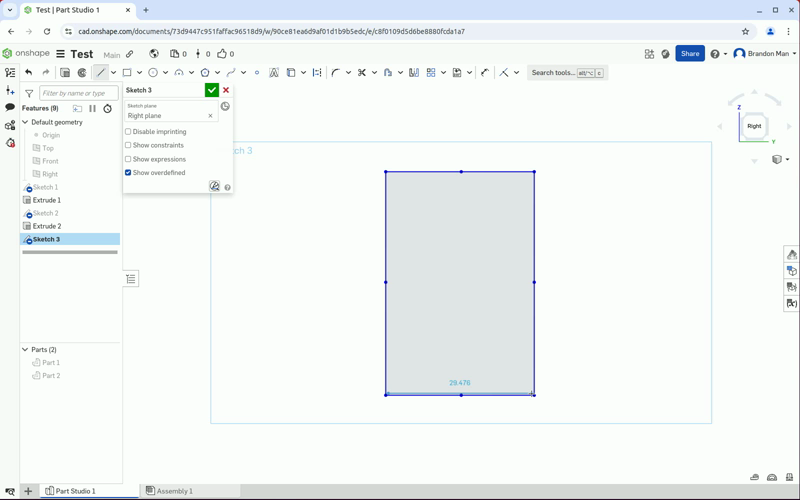
scroll(6)
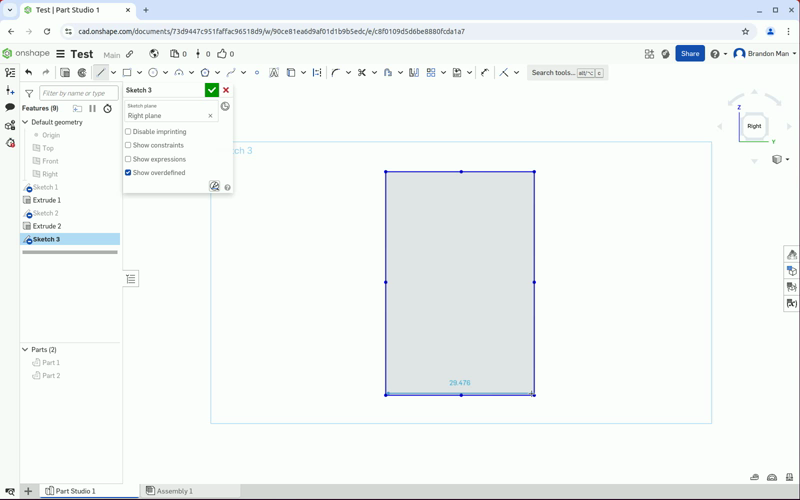
scroll(6)
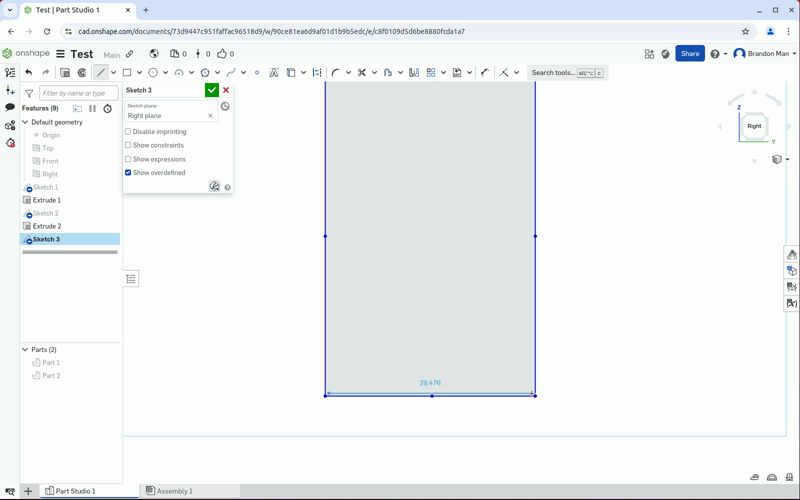
scroll(6)
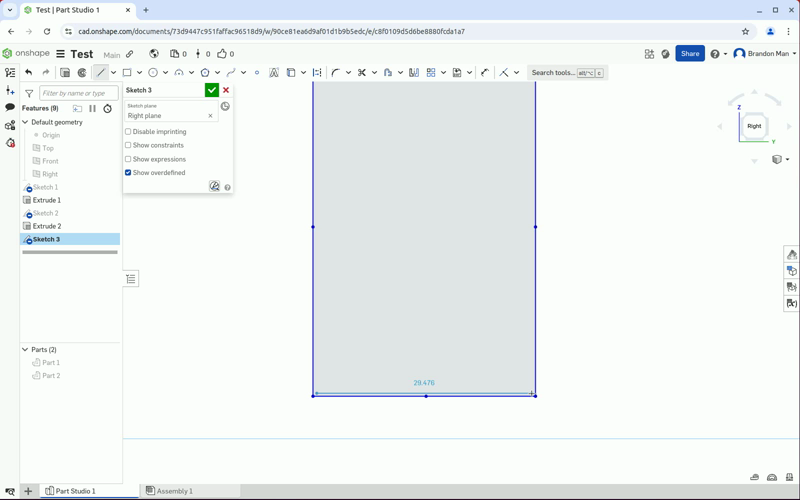
scroll(6)
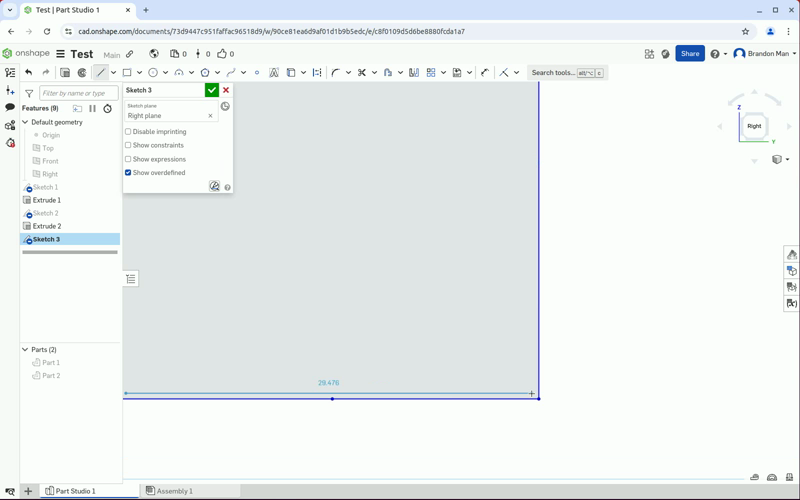
scroll(6)
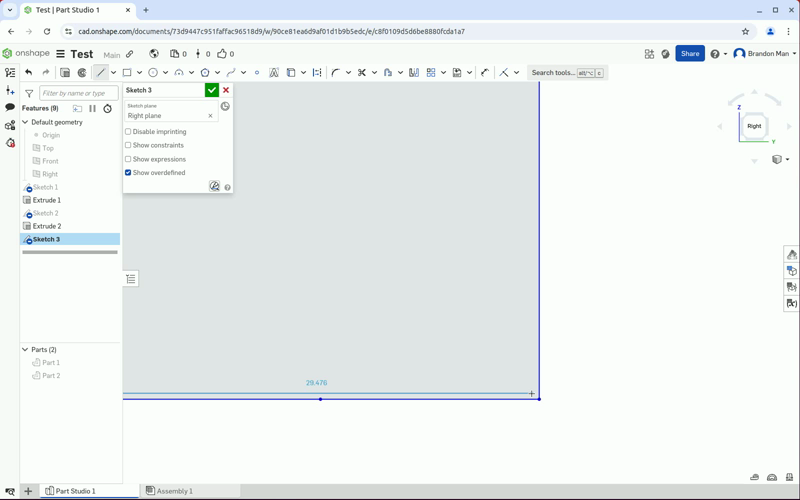
scroll(6)
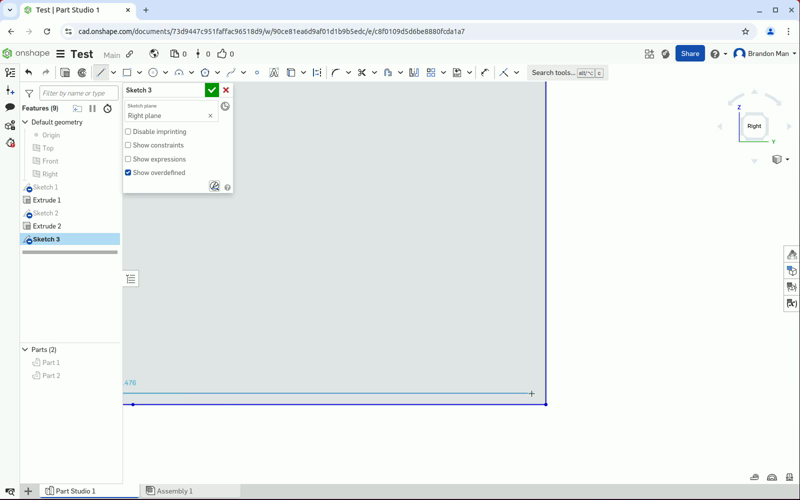
scroll(6)
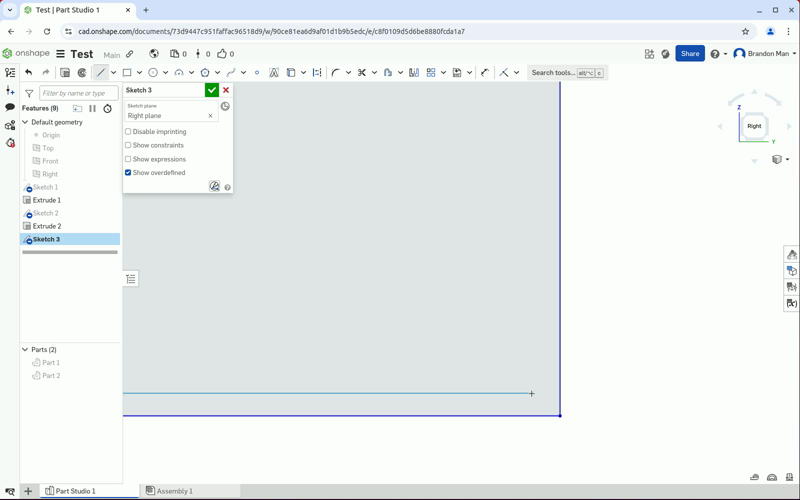
click(531, 393)
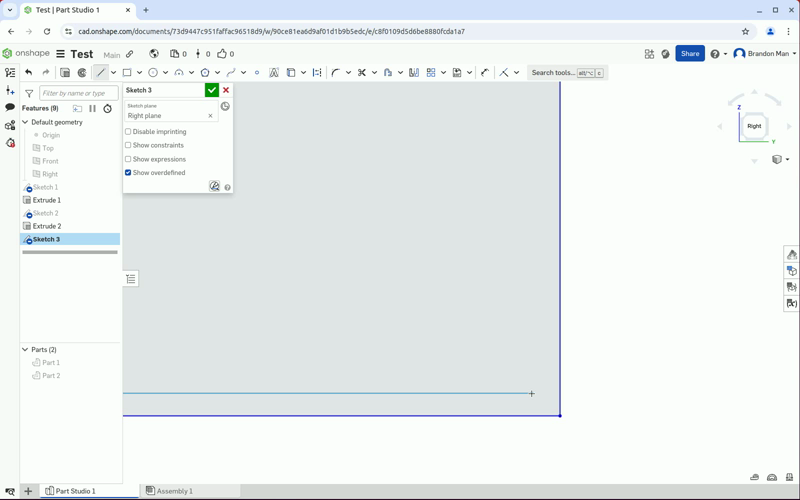
scroll(-6)
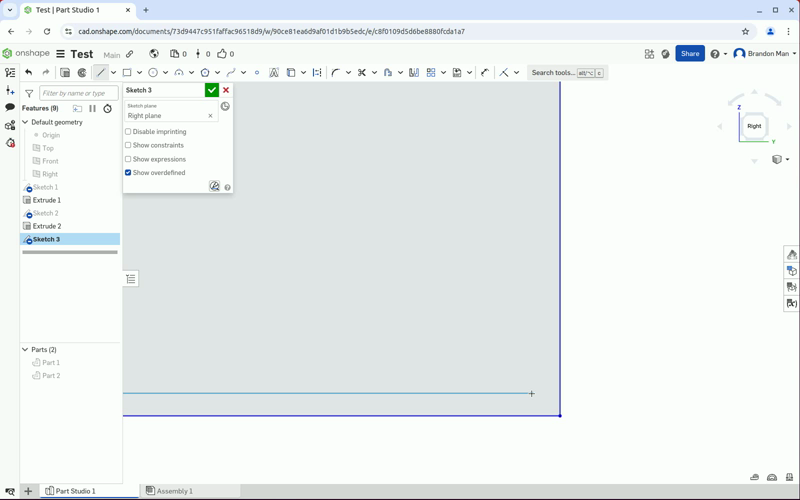
scroll(-6)
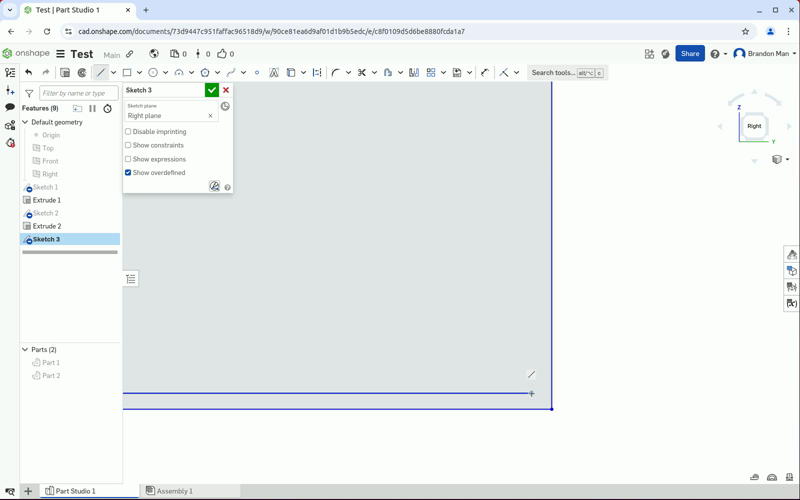
scroll(-6)
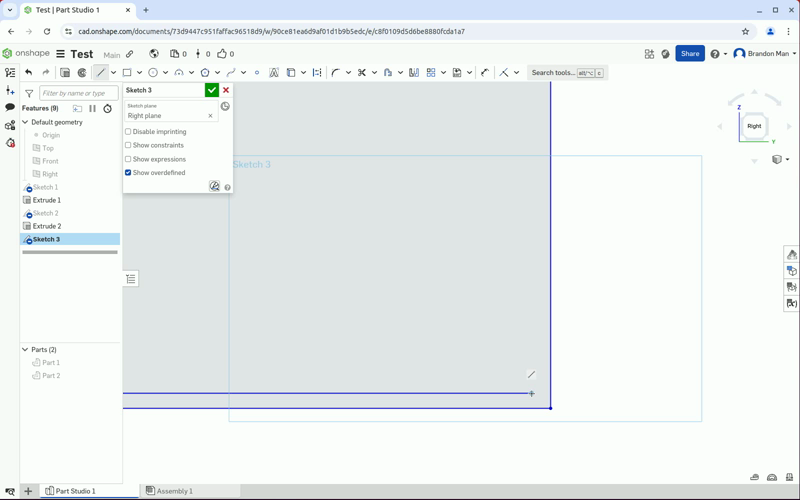
scroll(-6)
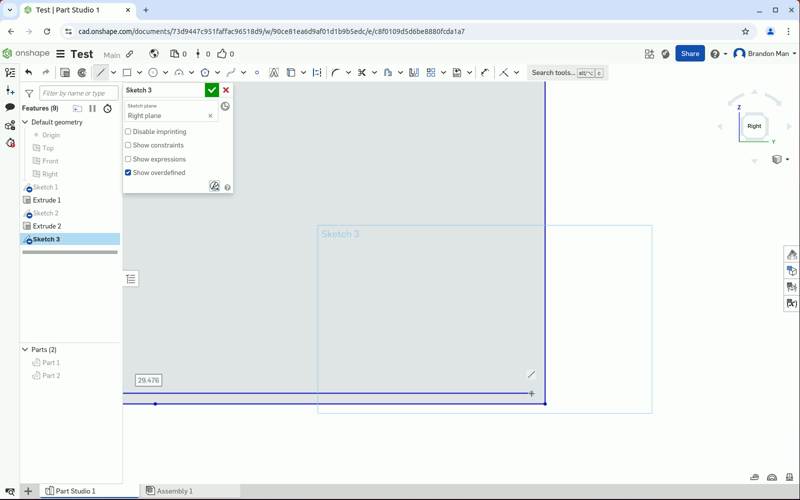
scroll(-6)
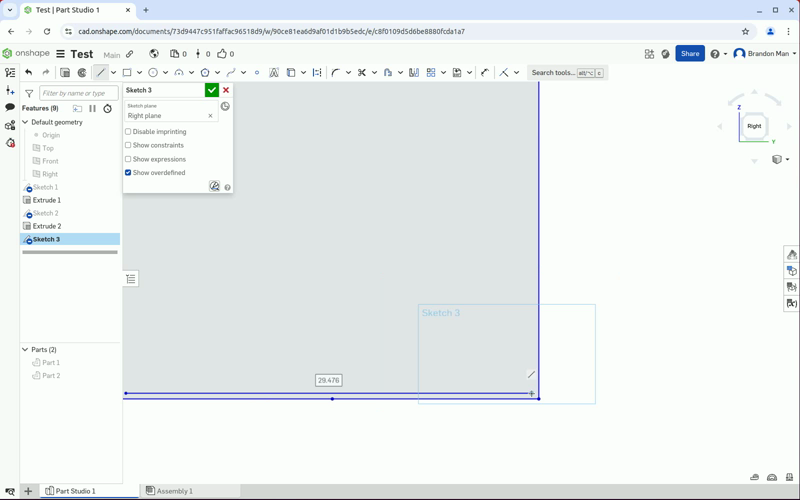
scroll(-6)
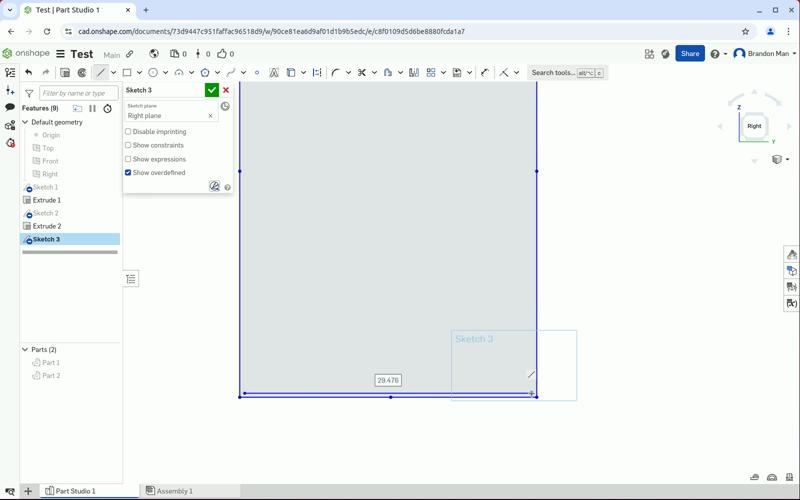
scroll(-6)
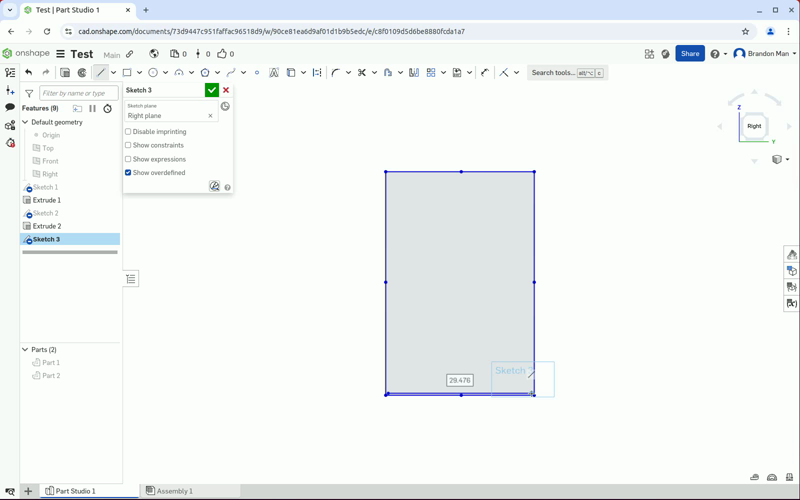
key_up(shift)
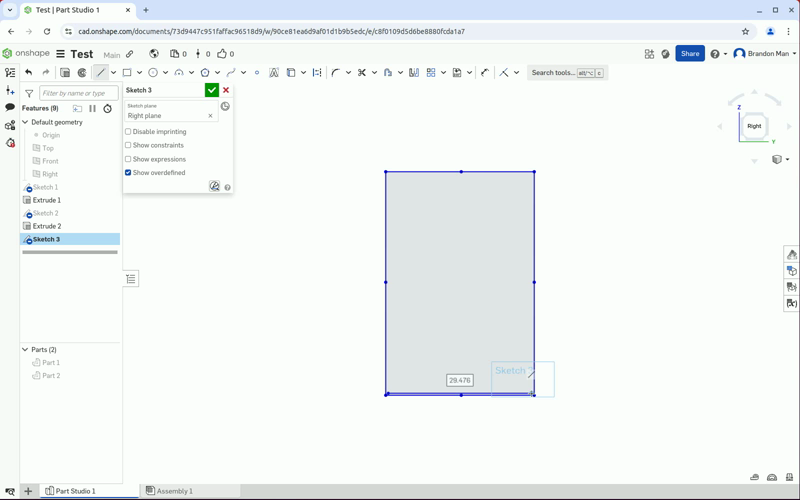
key_down(shift)
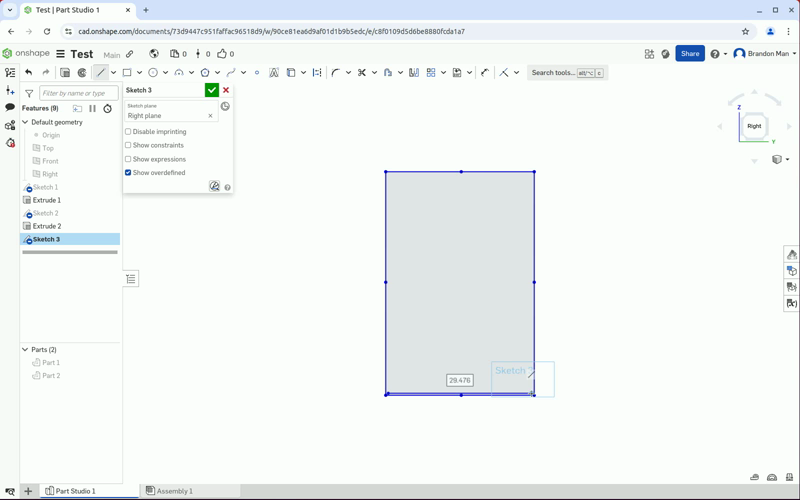
mouse_move(531, 174)
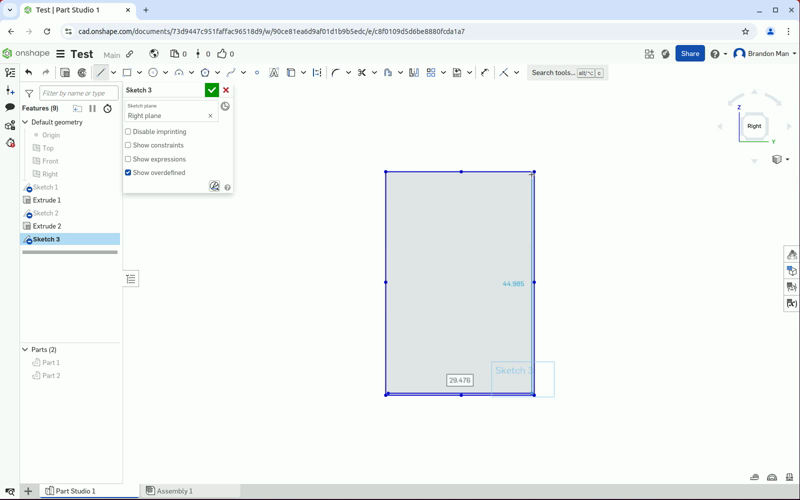
scroll(6)
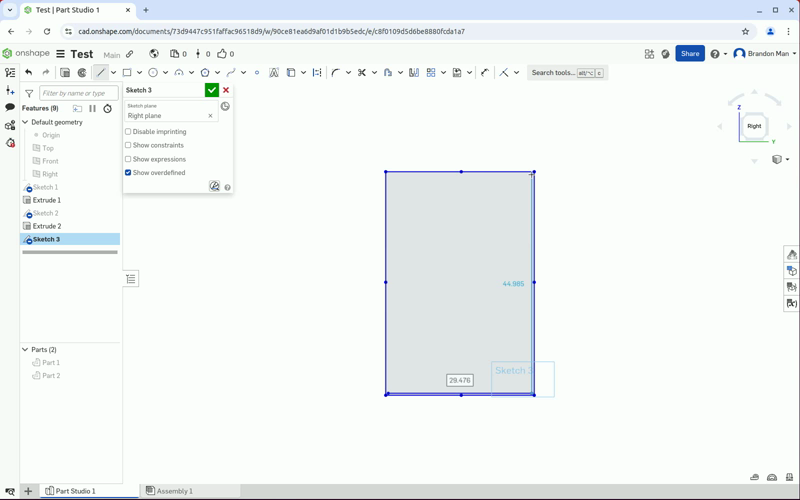
scroll(6)
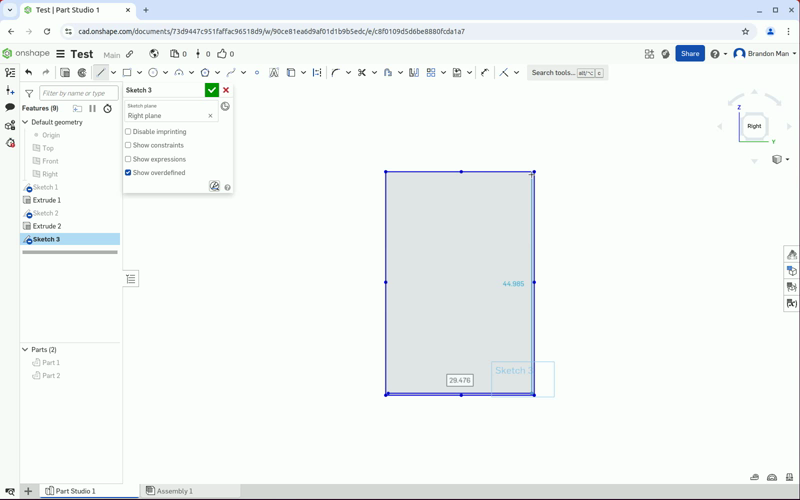
scroll(6)
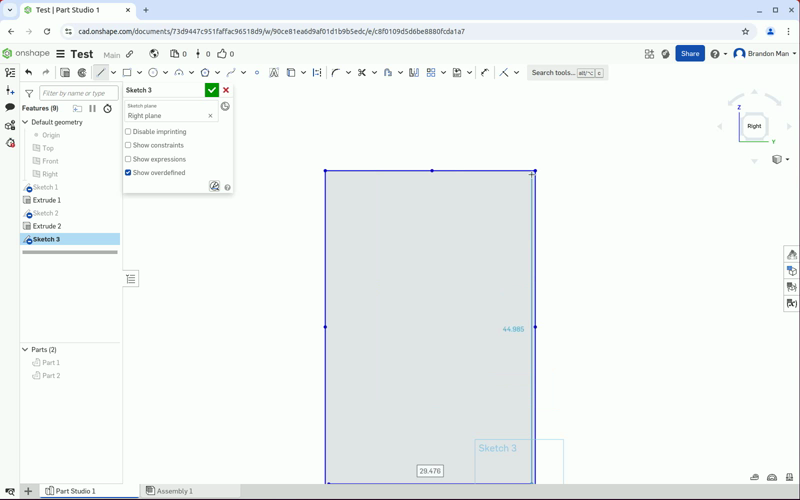
scroll(6)
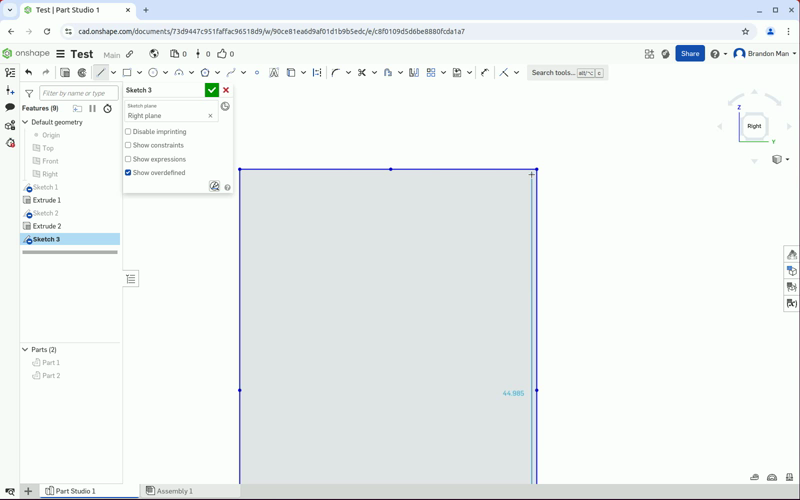
scroll(6)
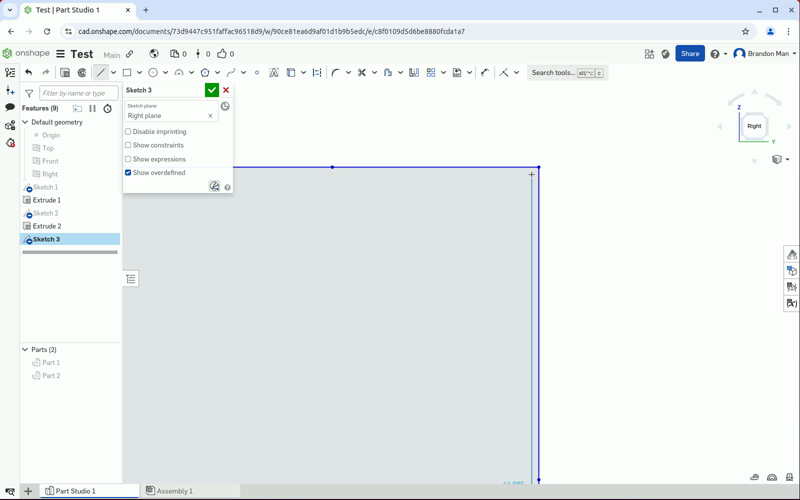
scroll(6)
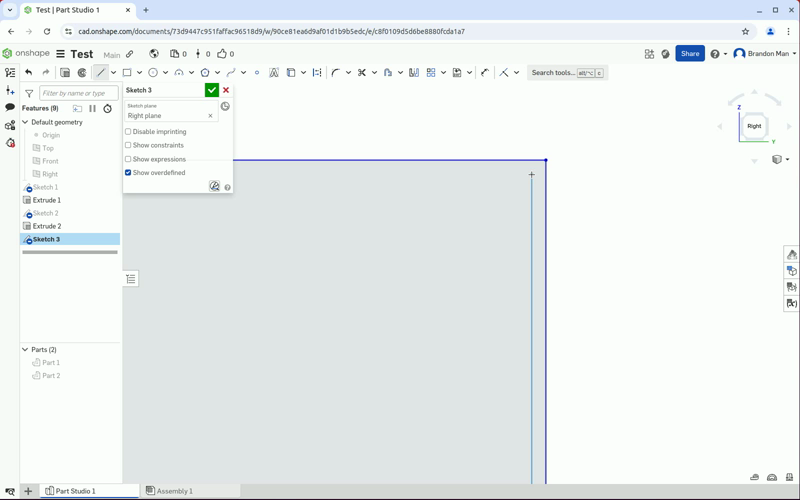
scroll(6)
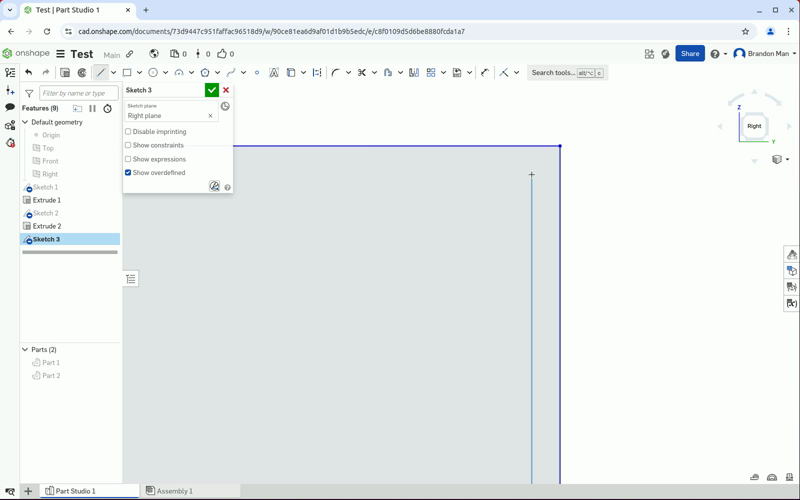
click(531, 174)
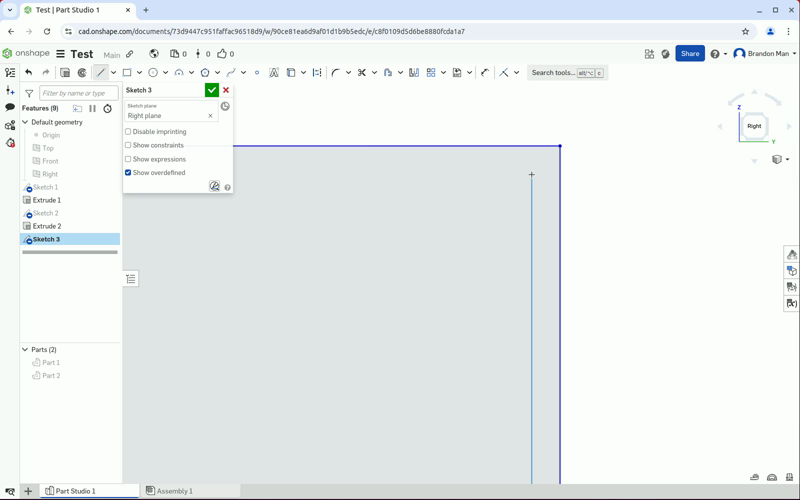
scroll(-6)
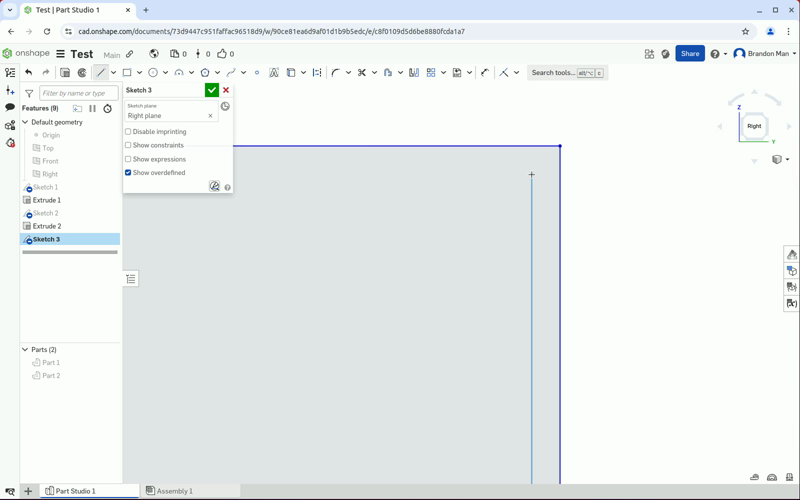
scroll(-6)
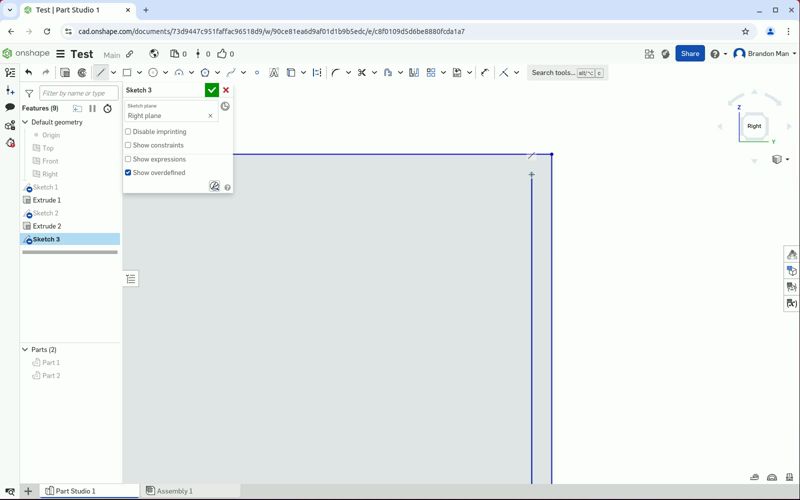
scroll(-6)
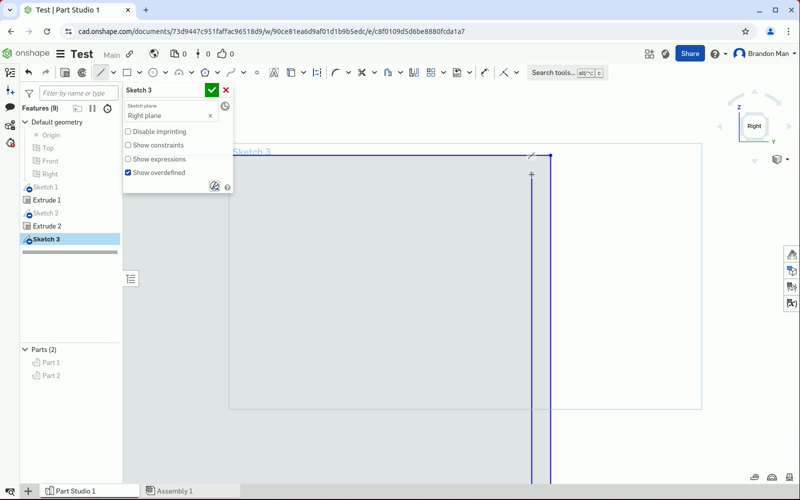
scroll(-6)
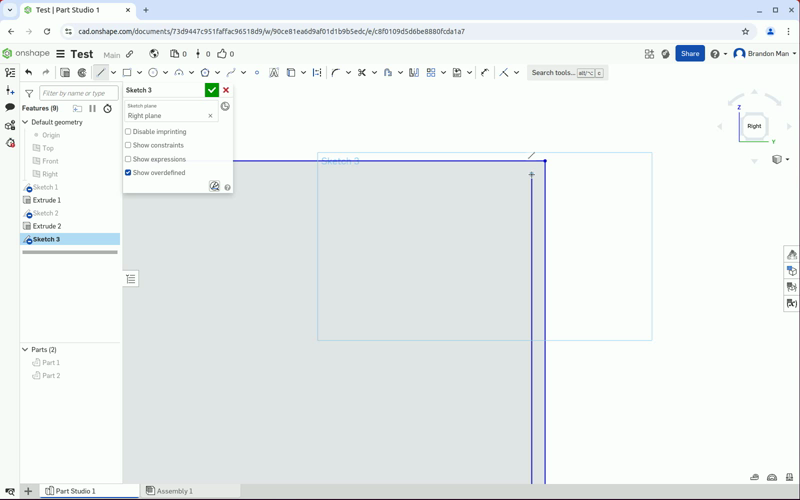
scroll(-6)
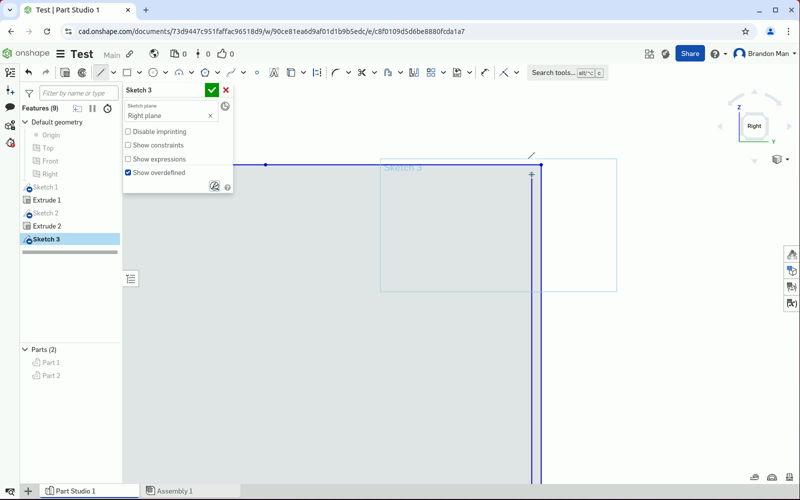
scroll(-6)
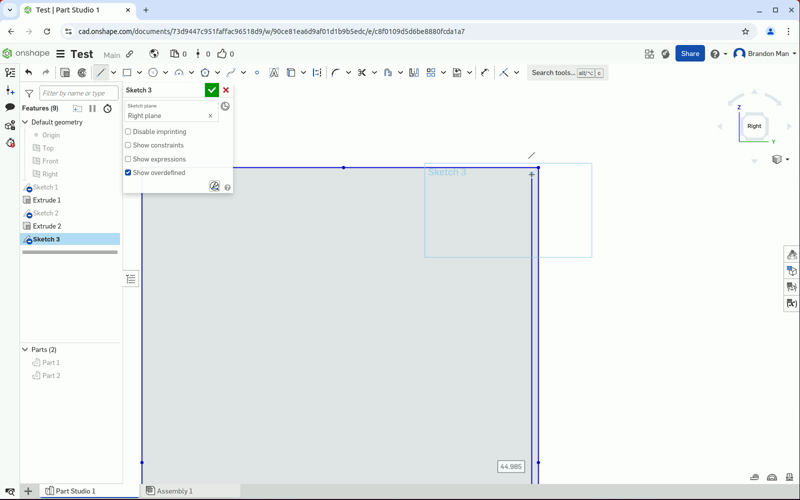
scroll(-6)
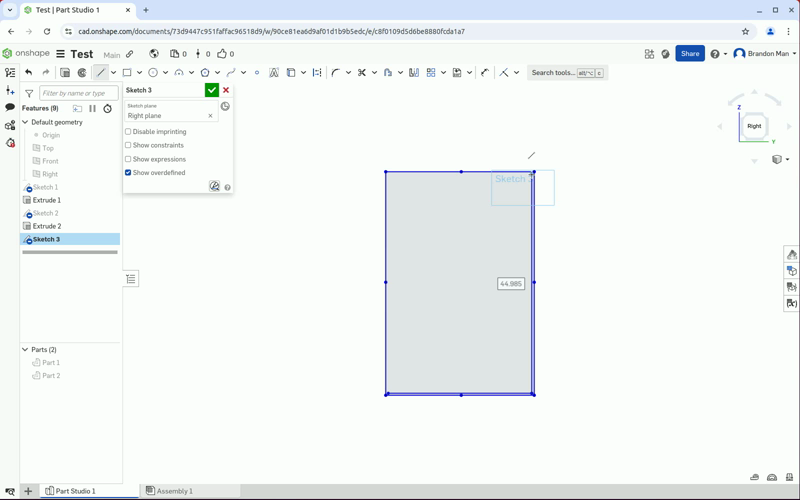
key_up(shift)
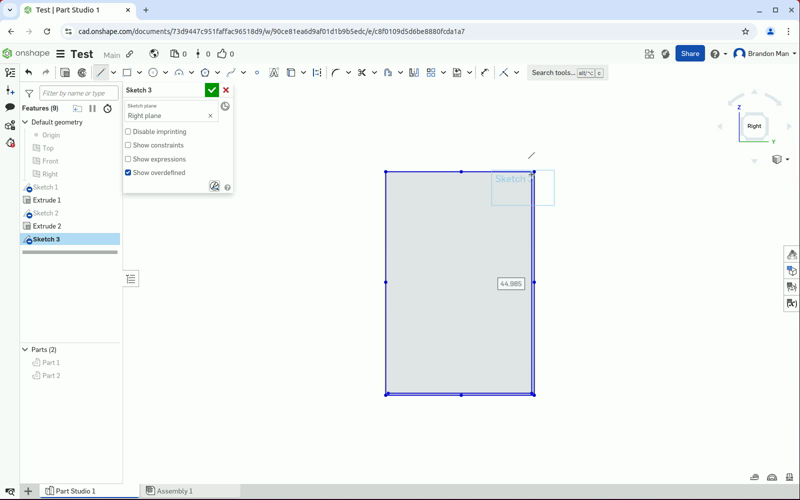
key_down(shift)
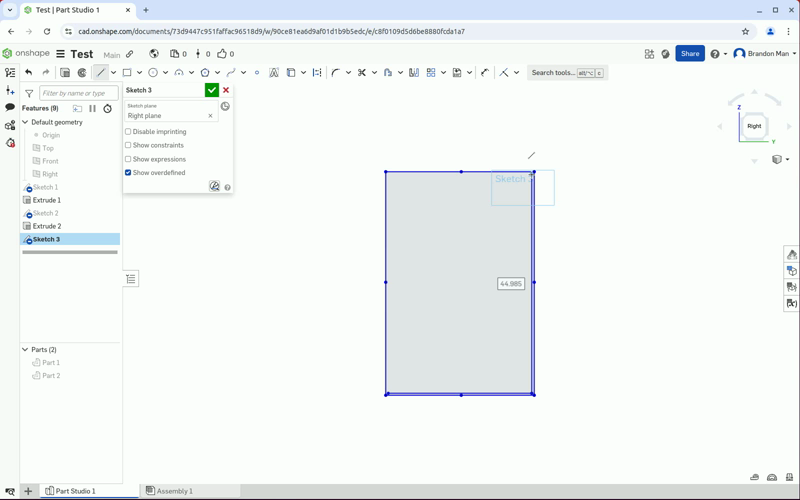
mouse_move(388, 174)
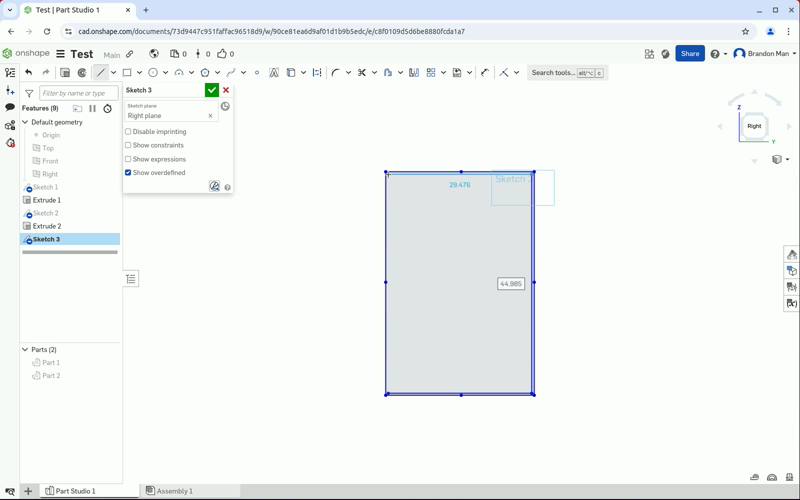
scroll(6)
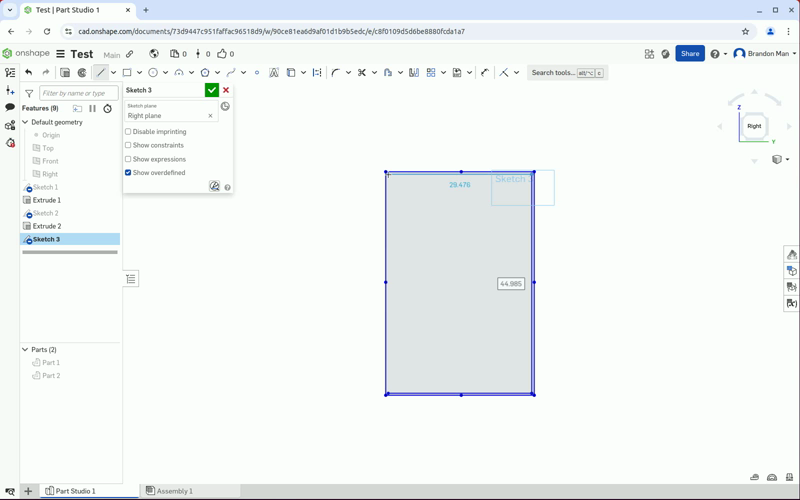
scroll(6)
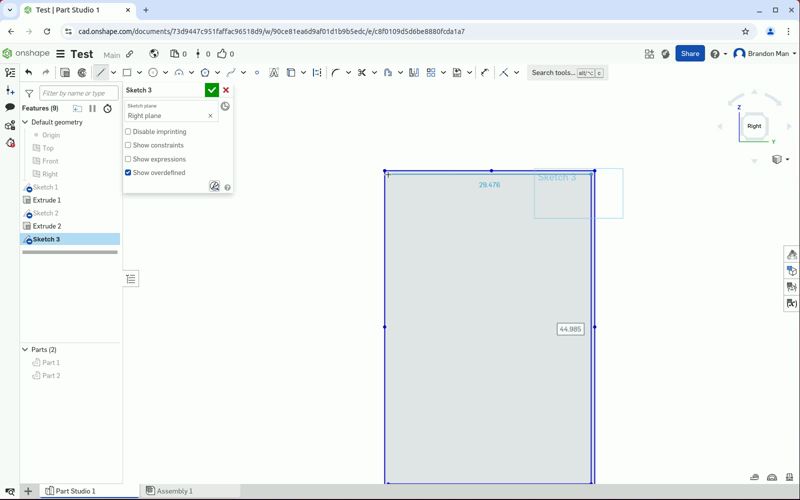
scroll(6)
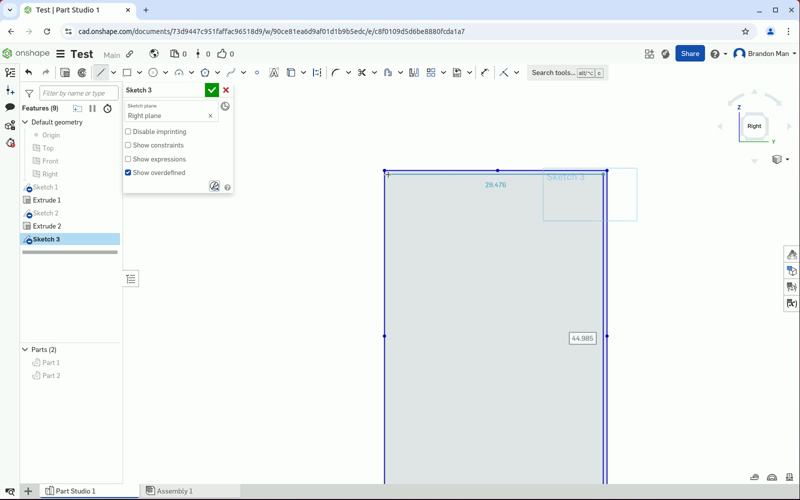
scroll(6)
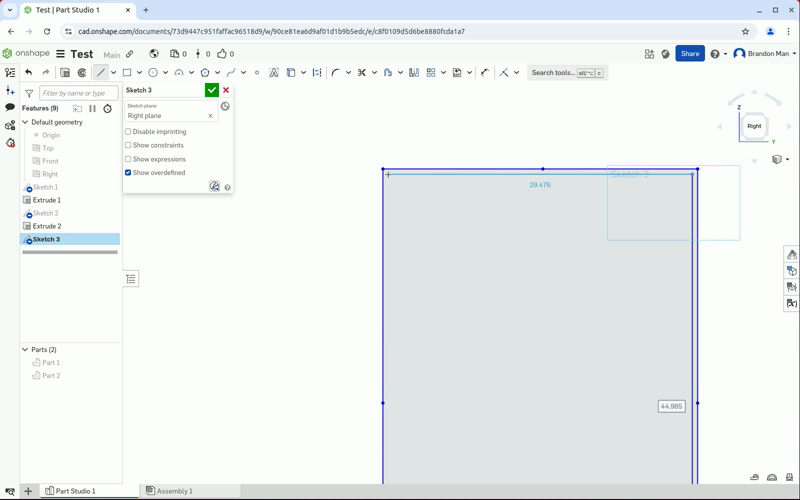
scroll(6)
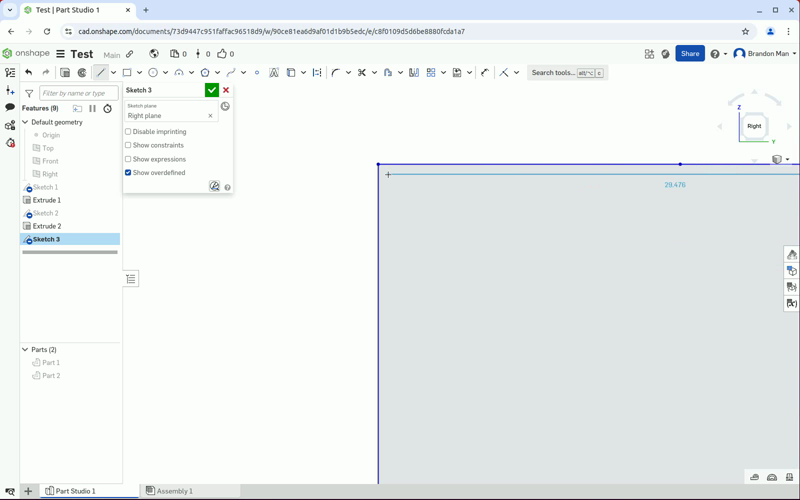
scroll(6)
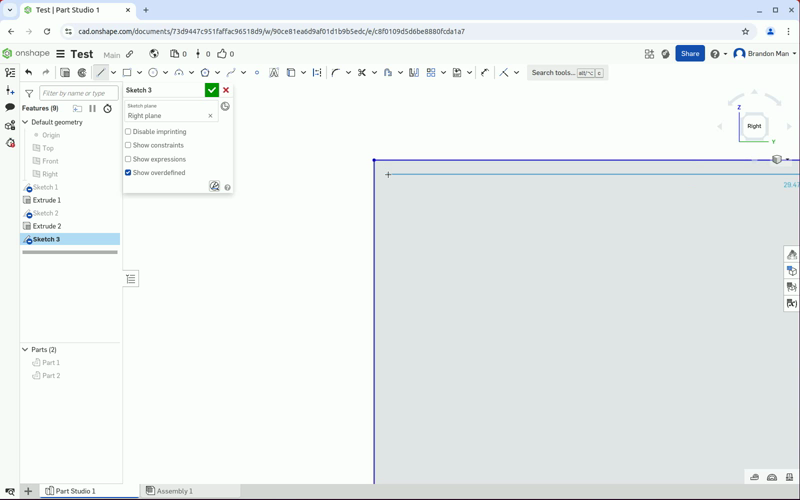
scroll(6)
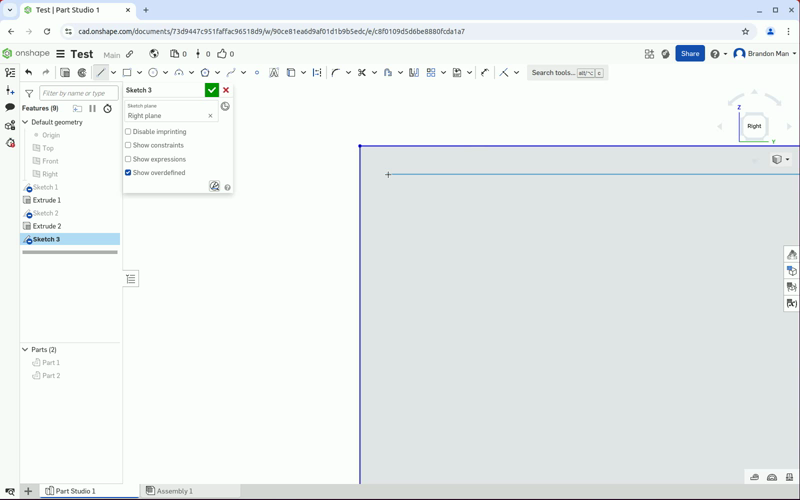
click(388, 174)
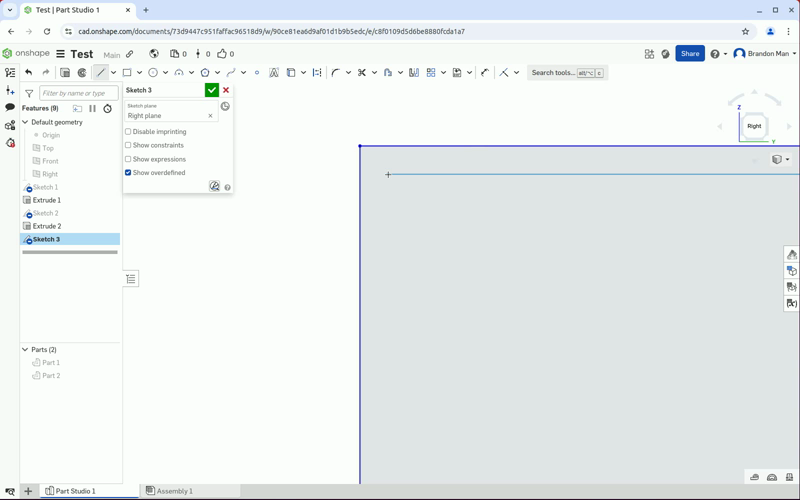
scroll(-6)
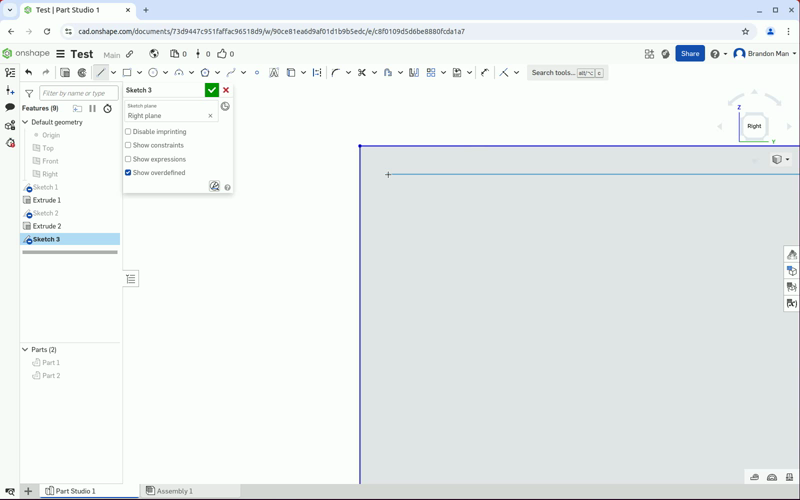
scroll(-6)
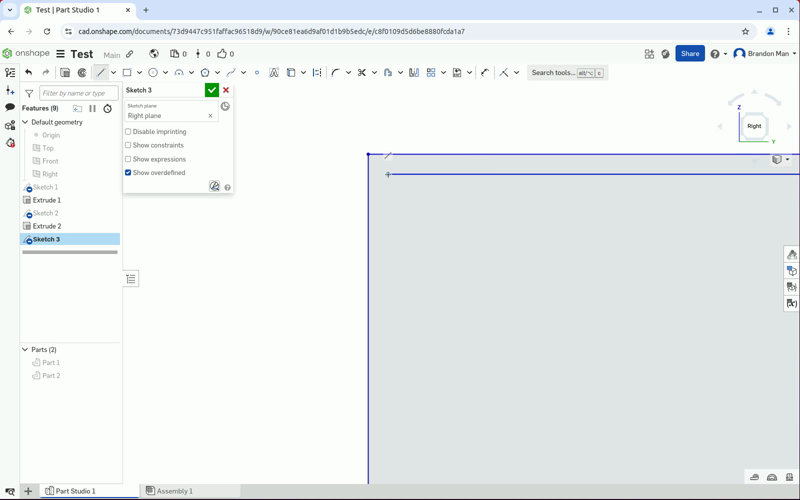
scroll(-6)
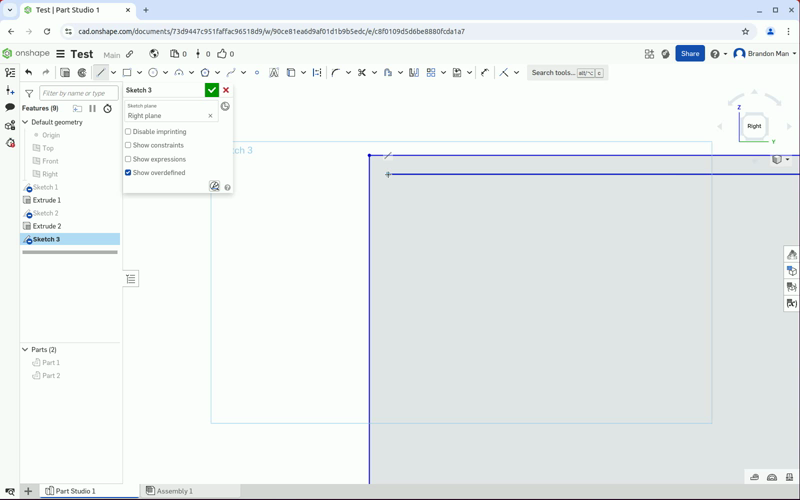
scroll(-6)
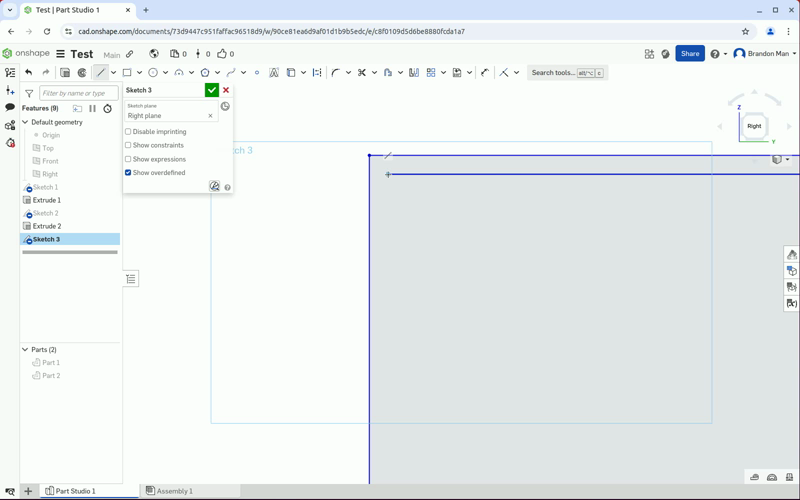
scroll(-6)
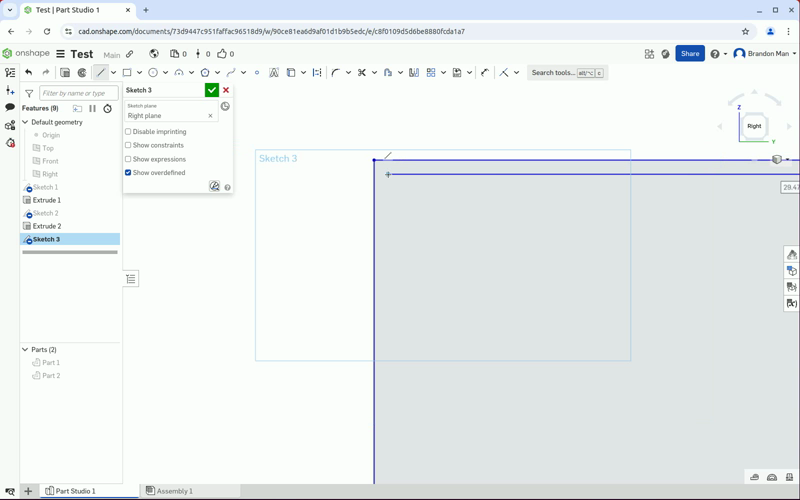
scroll(-6)
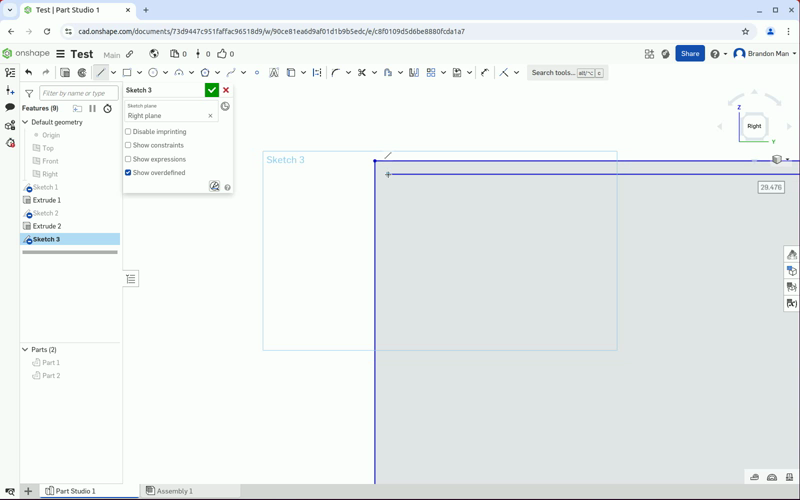
scroll(-6)
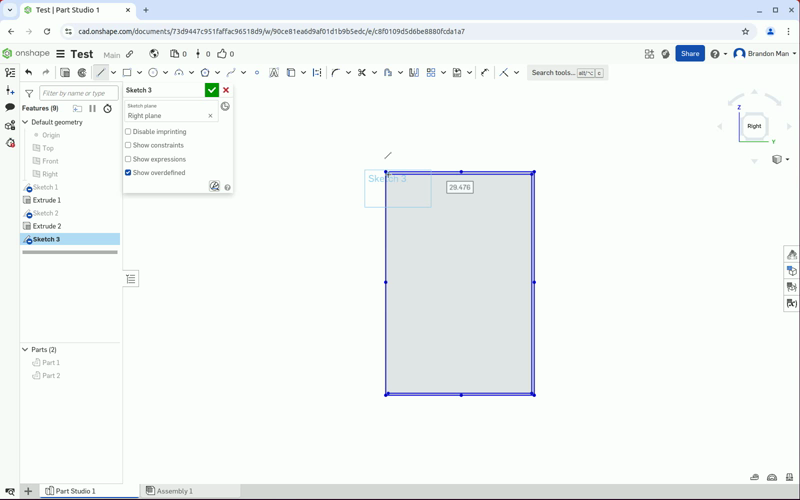
key_up(shift)
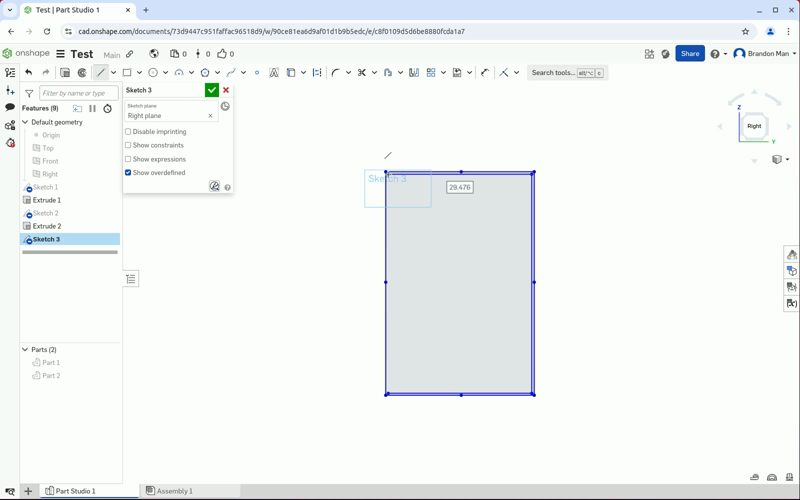
key_down(shift)
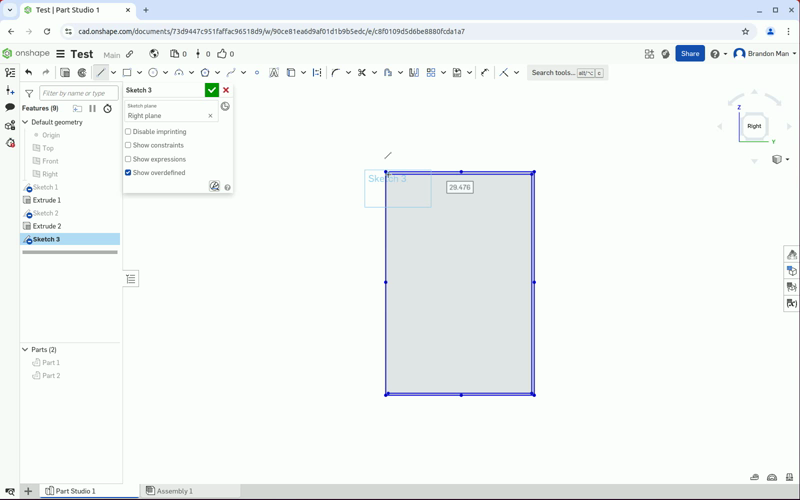
mouse_move(388, 393)
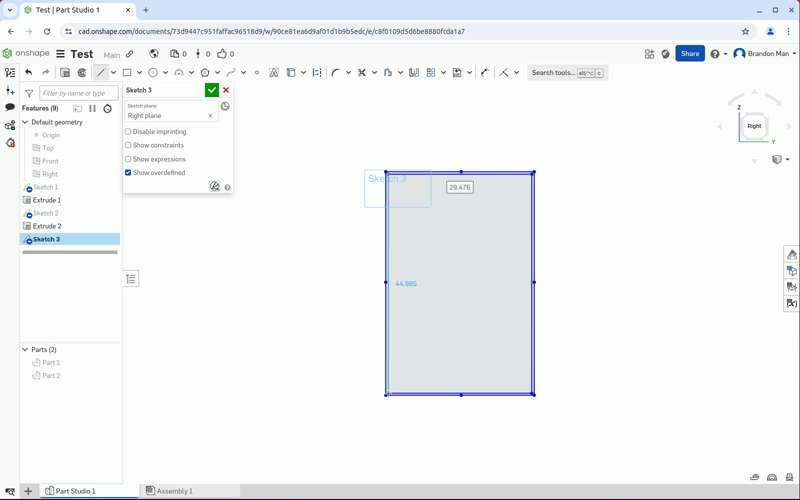
scroll(6)
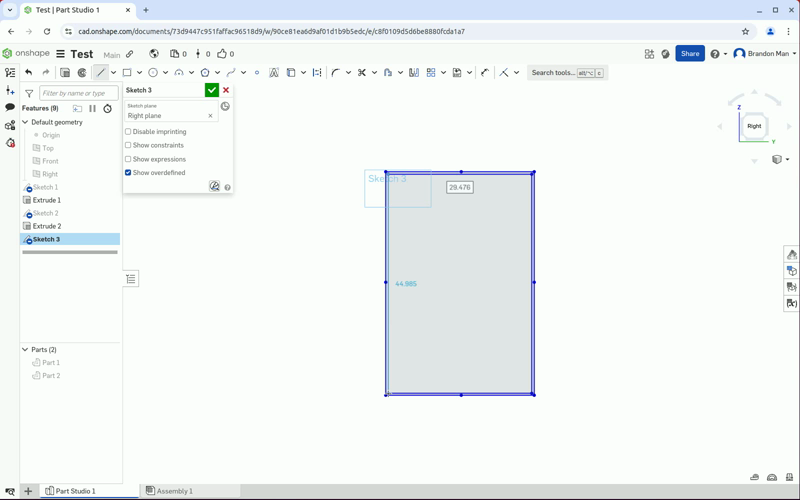
scroll(6)
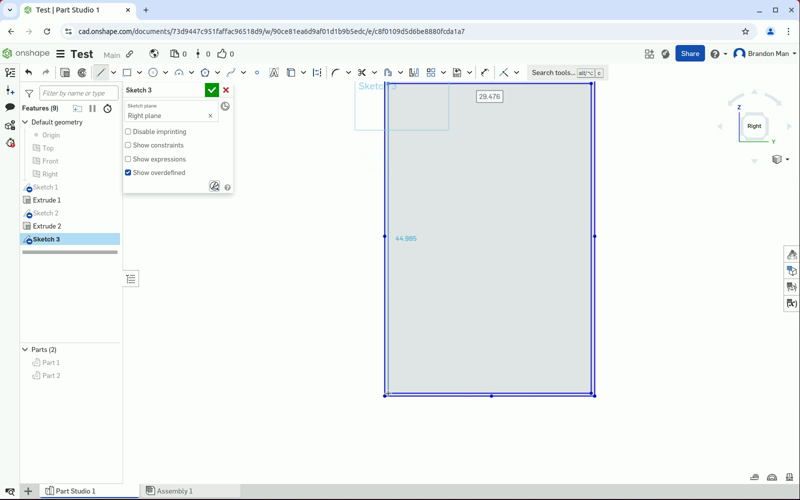
scroll(6)
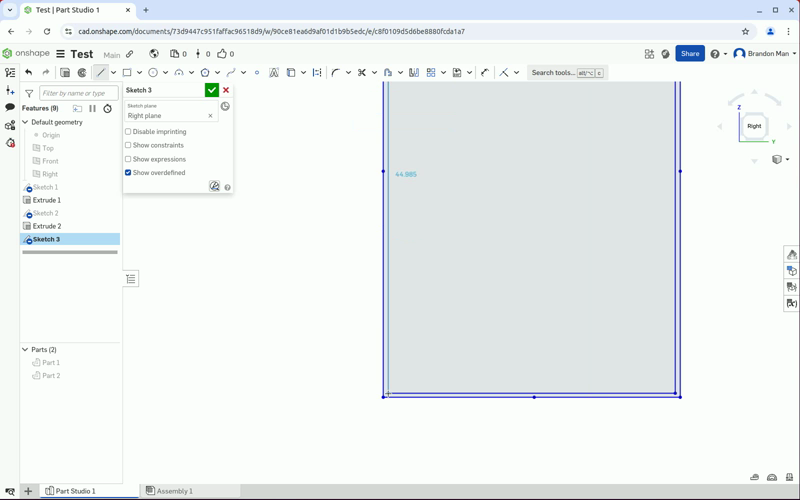
scroll(6)
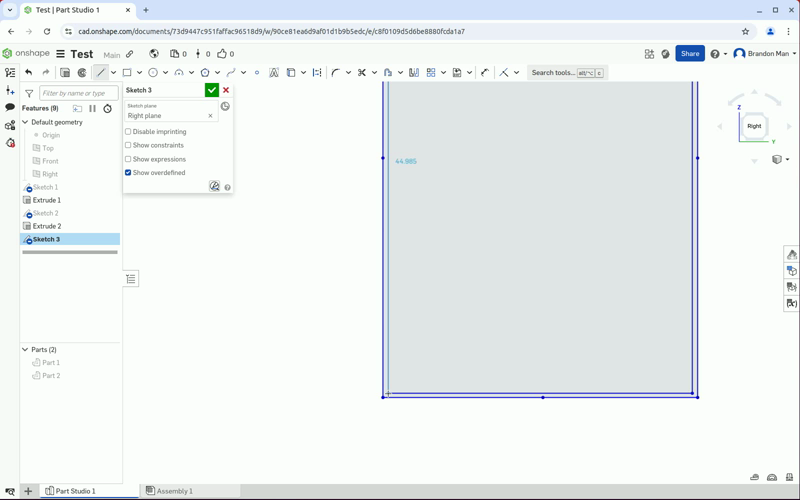
scroll(6)
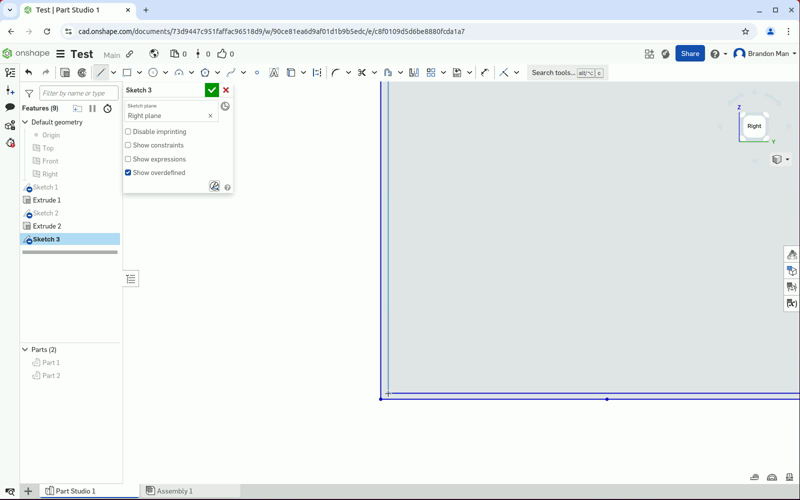
scroll(6)
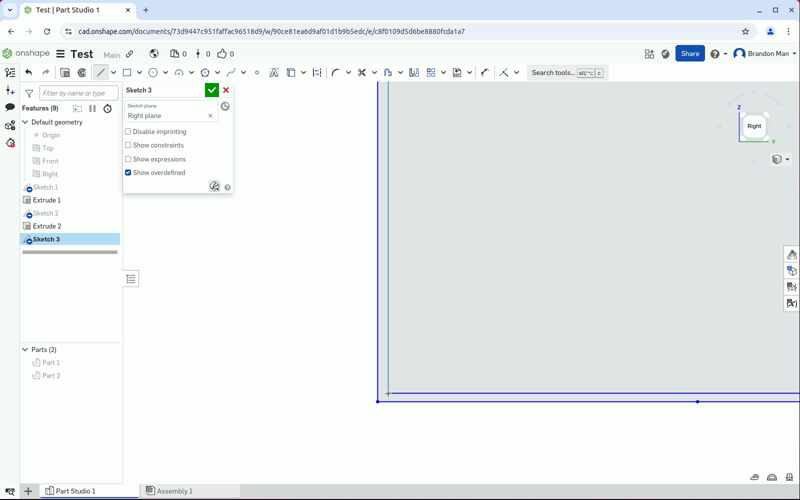
scroll(6)
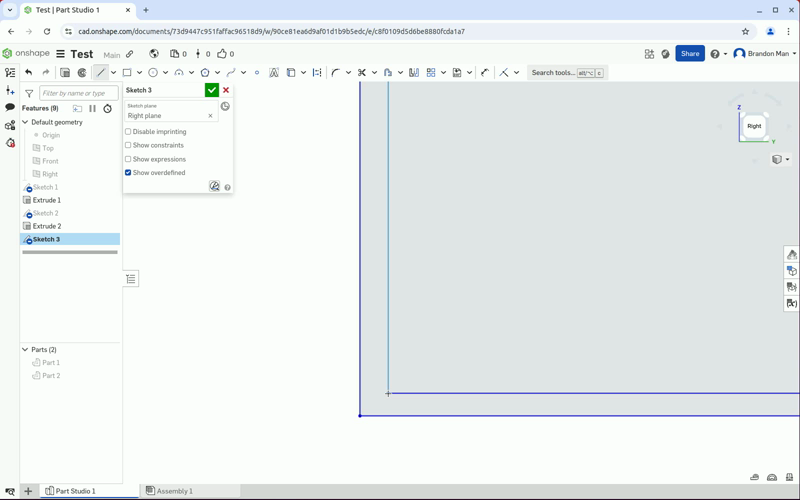
key_up(shift)
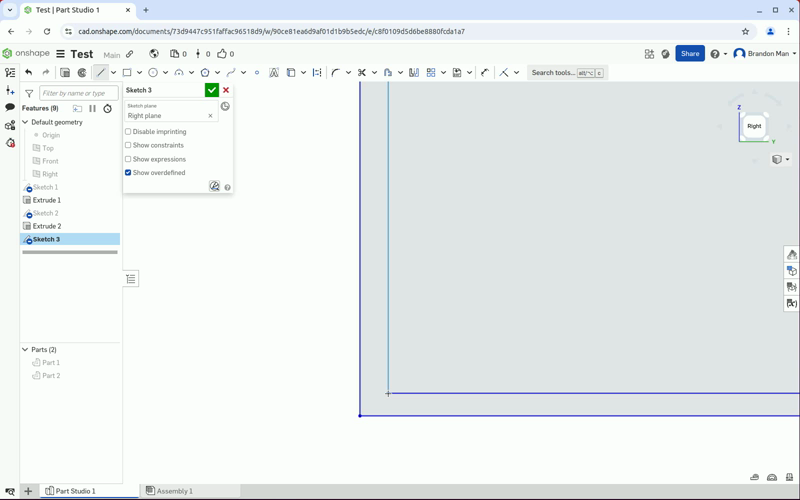
click(388, 393)
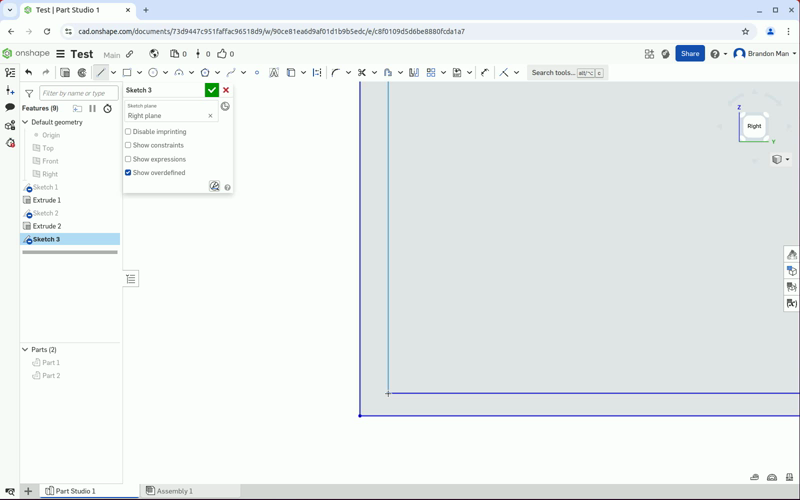
scroll(-6)
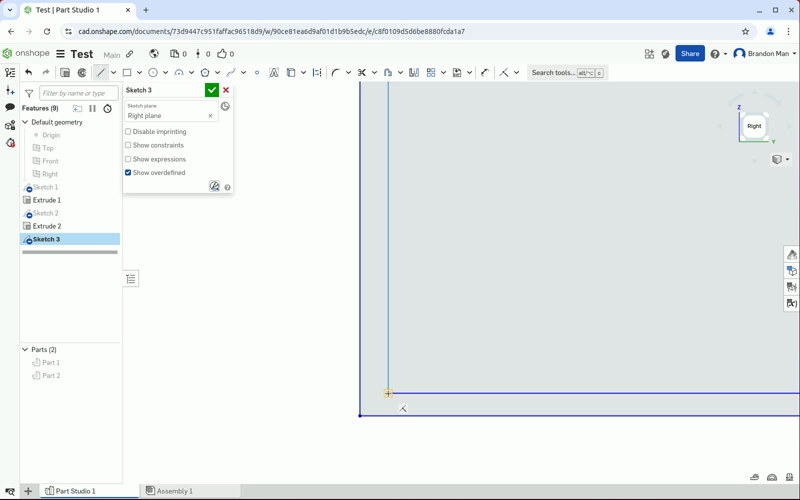
scroll(-6)
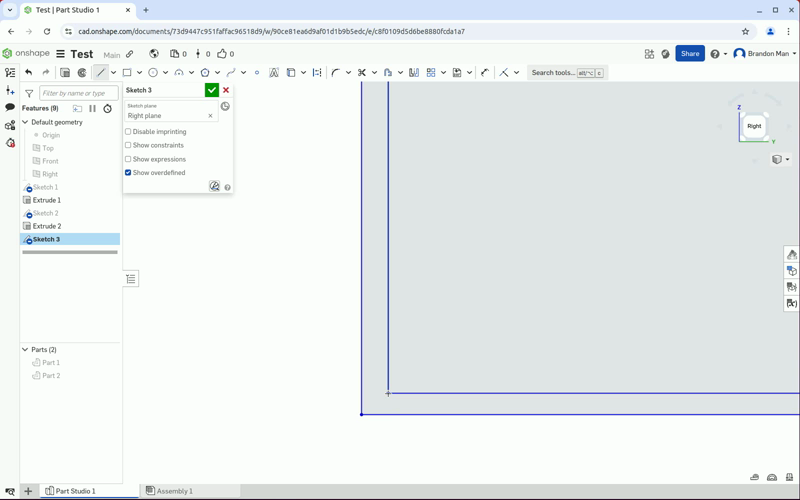
scroll(-6)
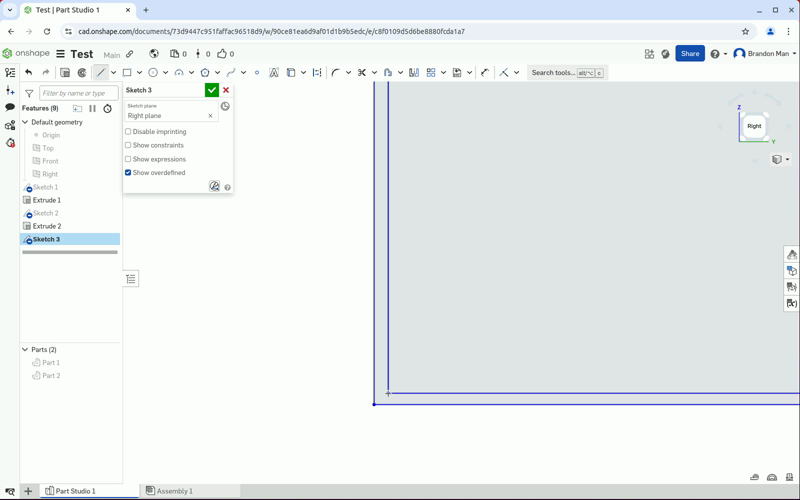
scroll(-6)
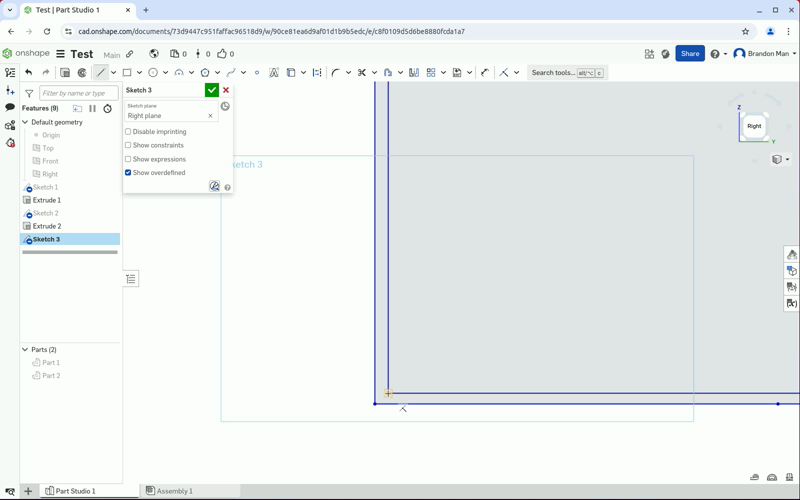
scroll(-6)
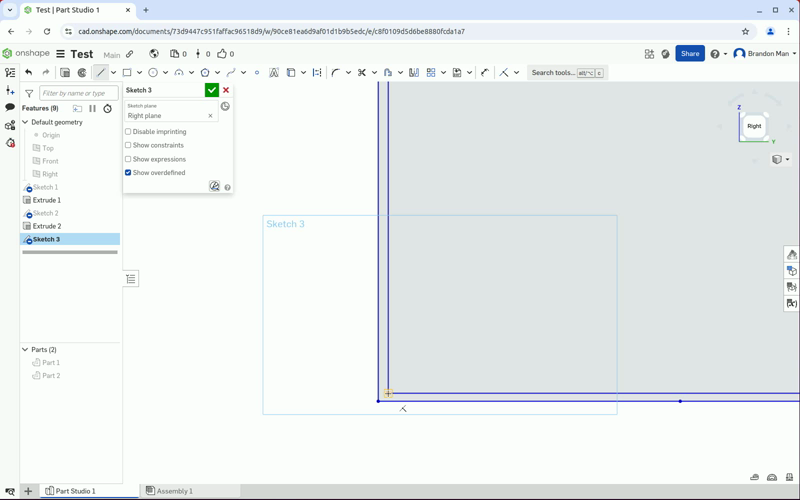
scroll(-6)
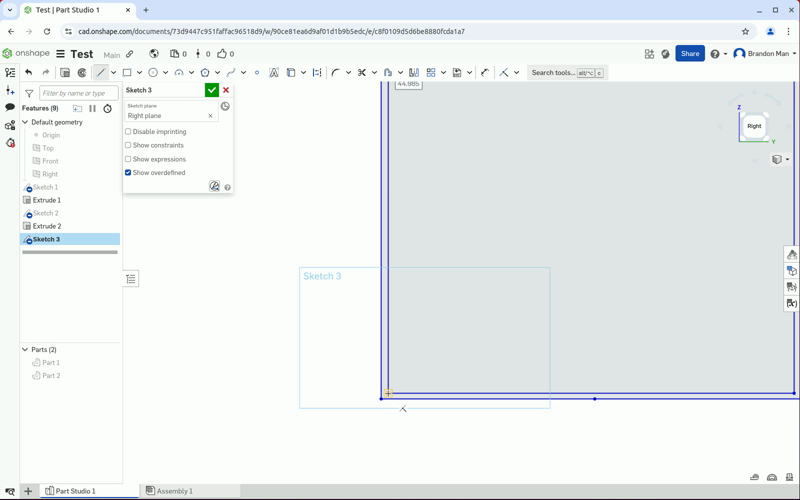
scroll(-6)
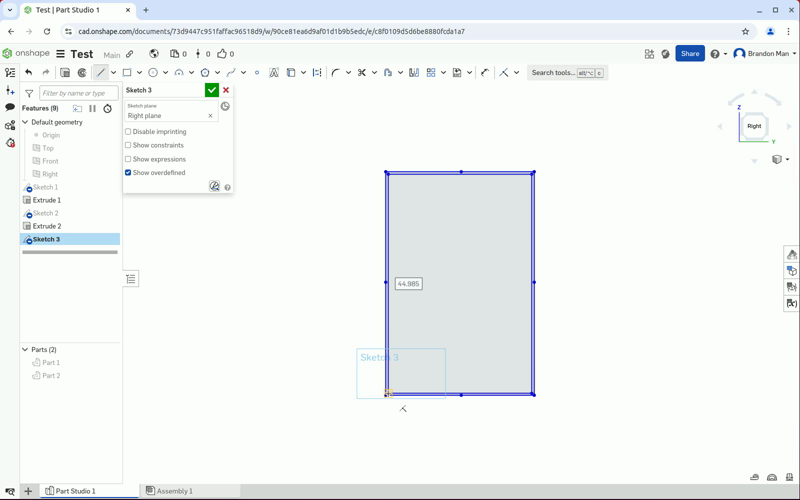
key(esc)
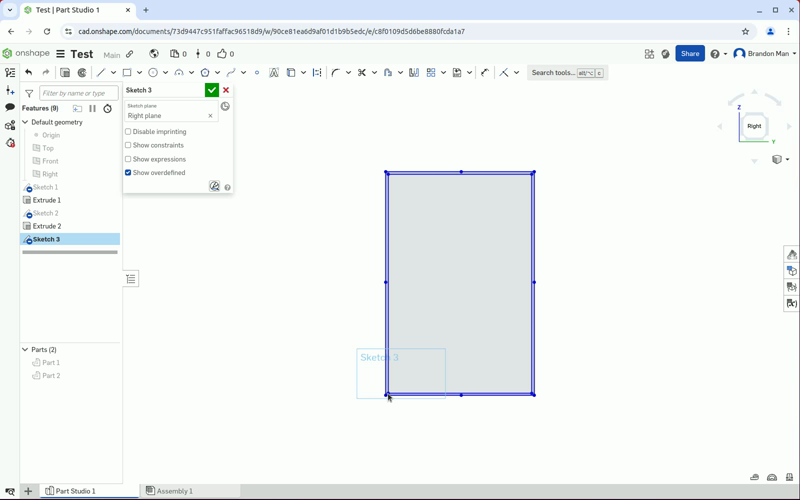
mouse_move(533, 369)
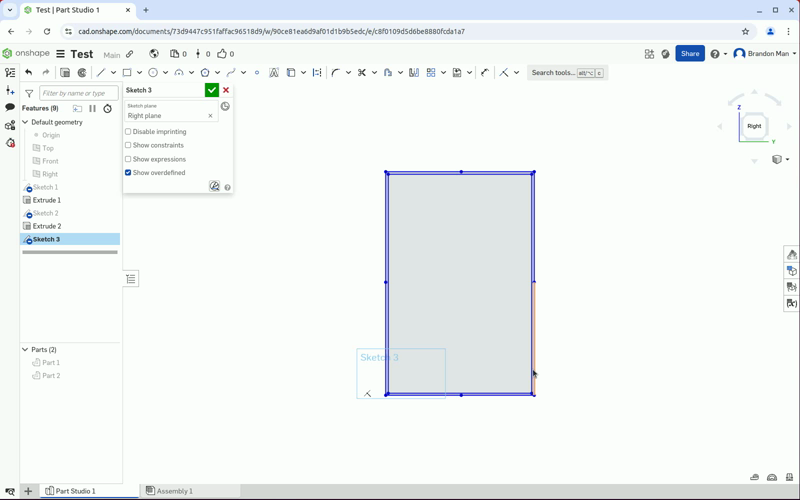
scroll(6)
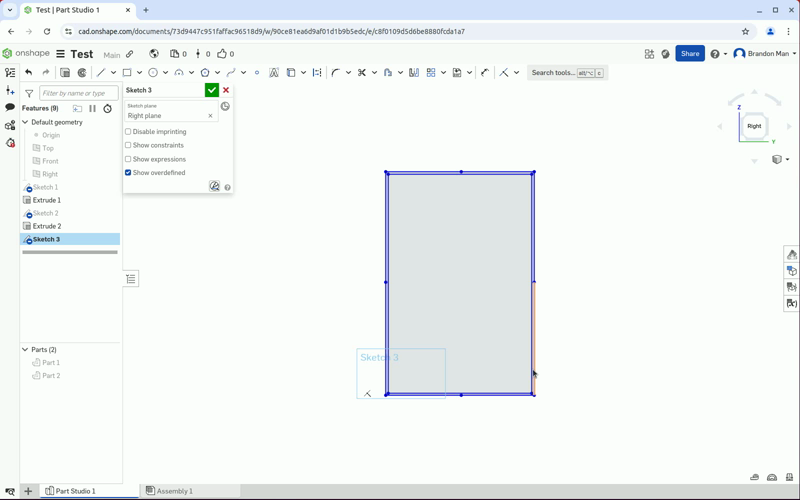
scroll(6)
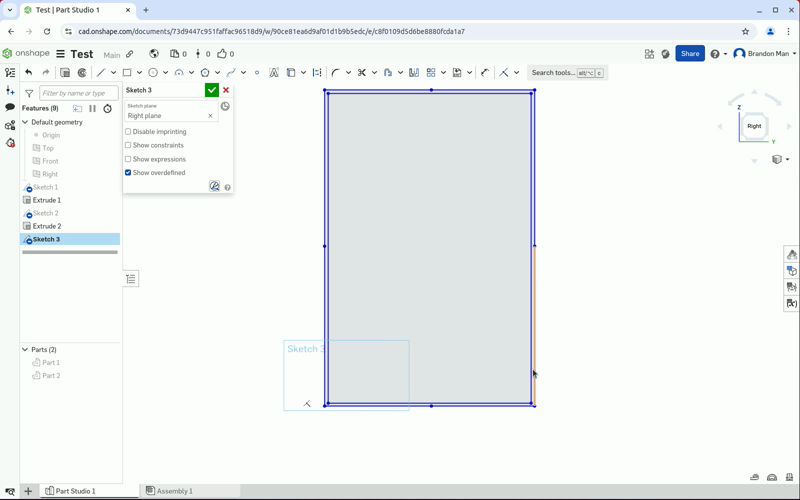
scroll(6)
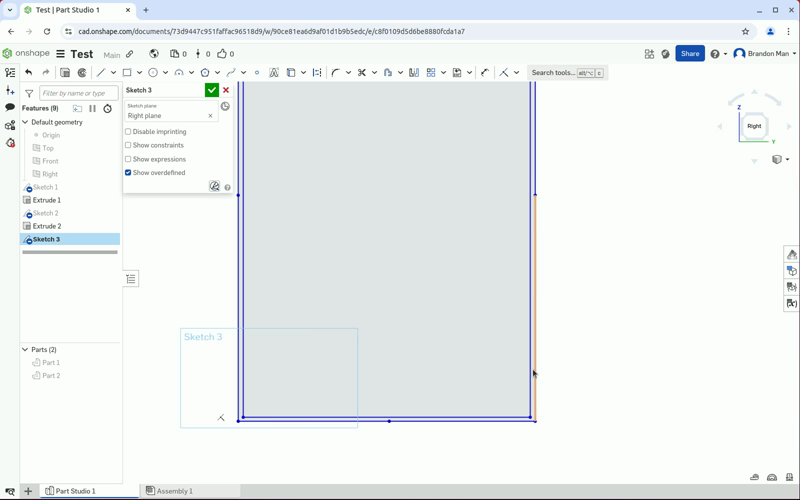
scroll(6)
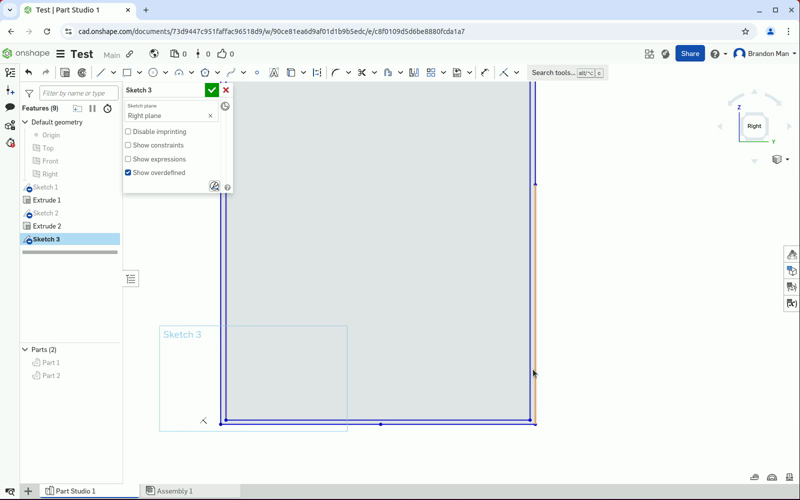
scroll(6)
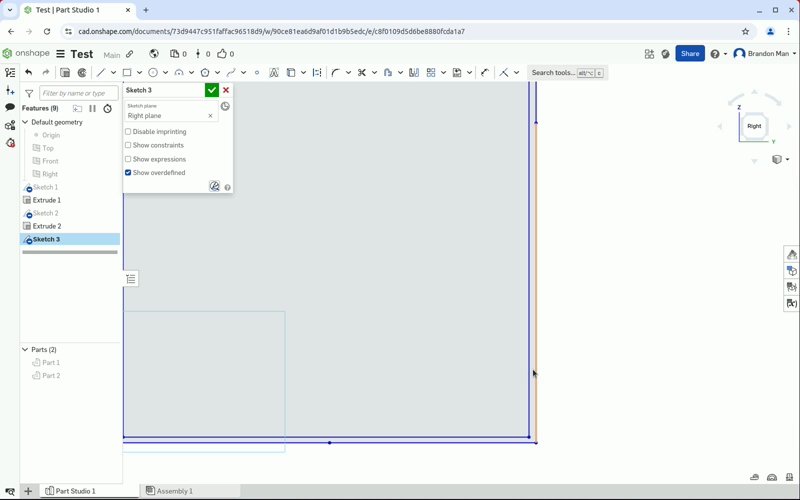
scroll(6)
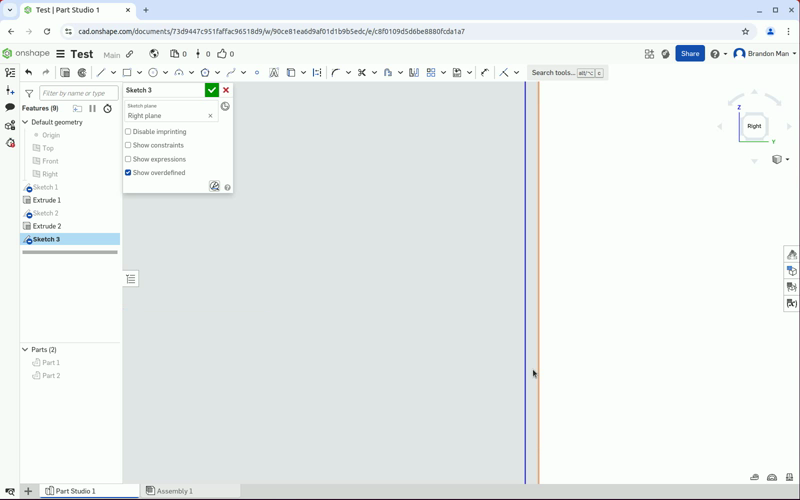
scroll(6)
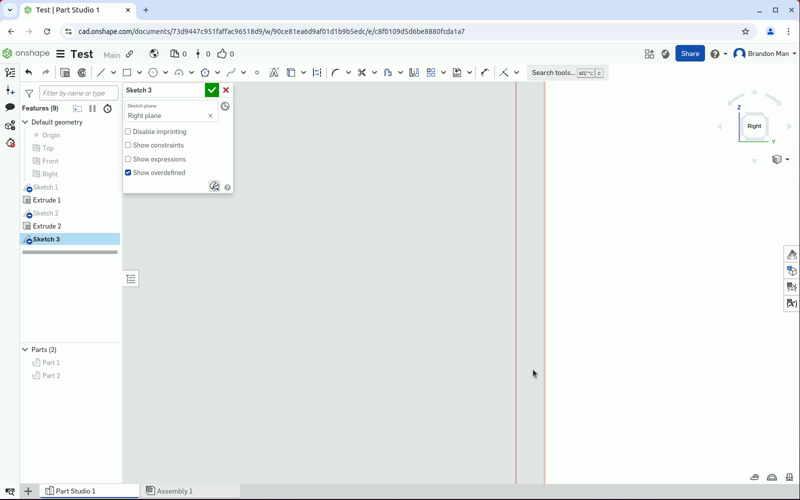
click(533, 369)
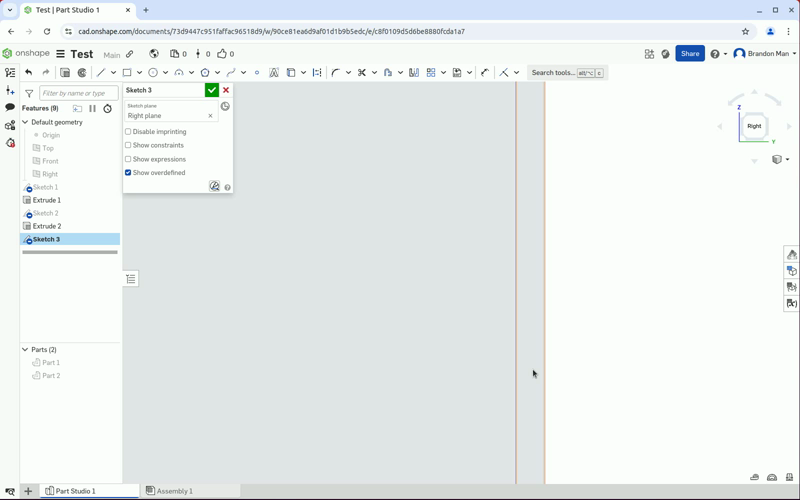
scroll(-6)
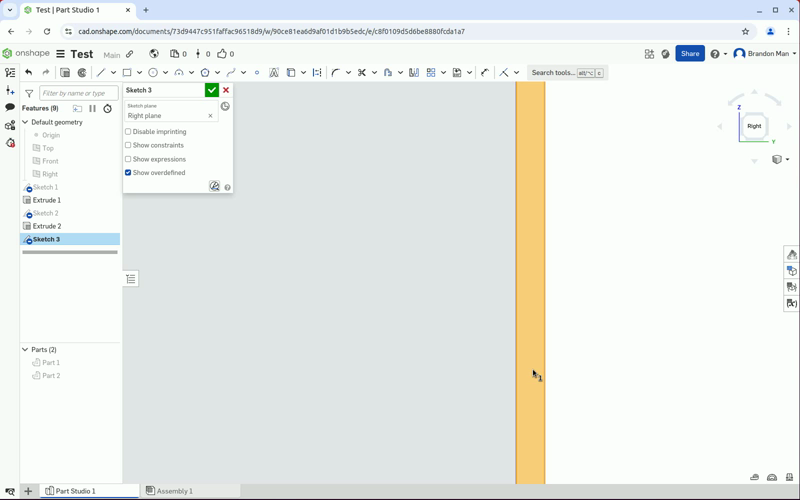
scroll(-6)
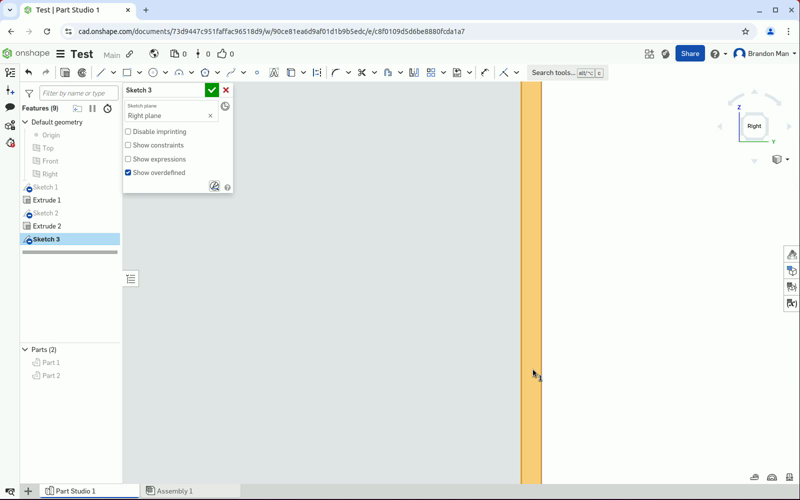
scroll(-6)
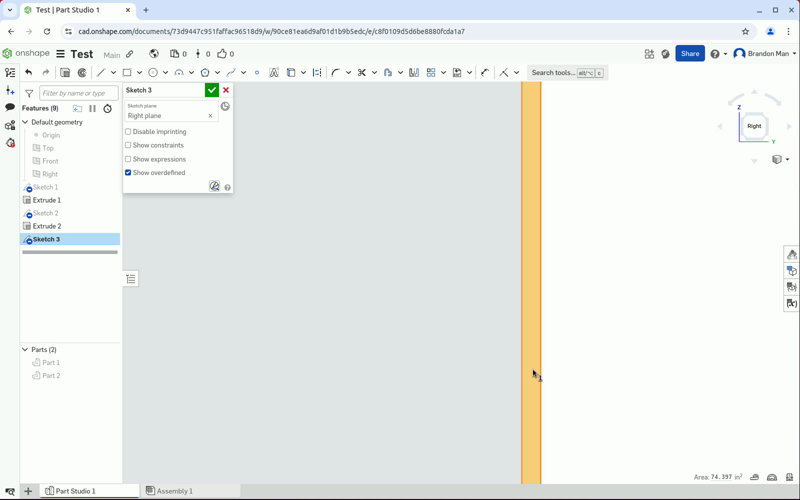
scroll(-6)
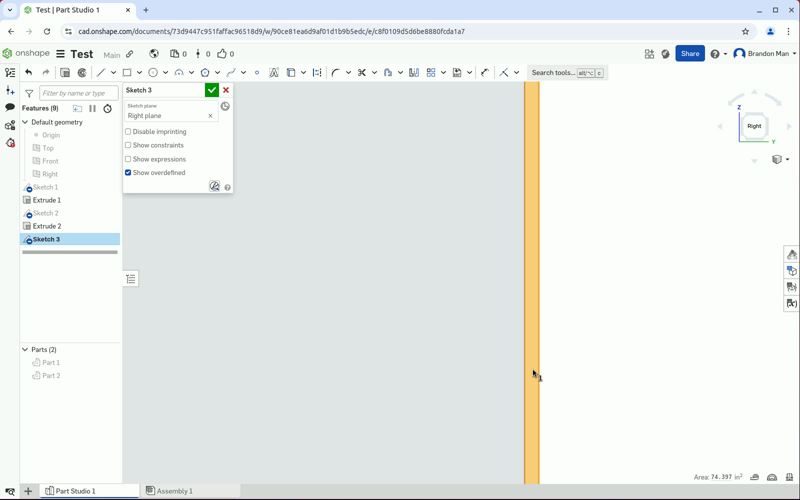
scroll(-6)
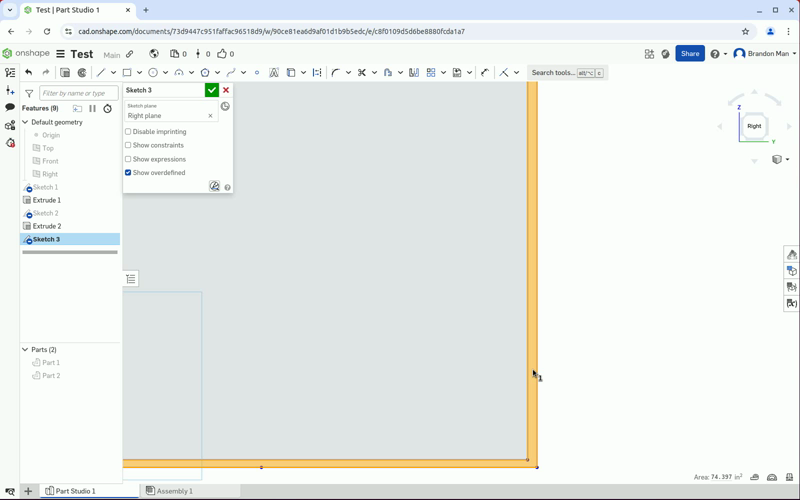
scroll(-6)
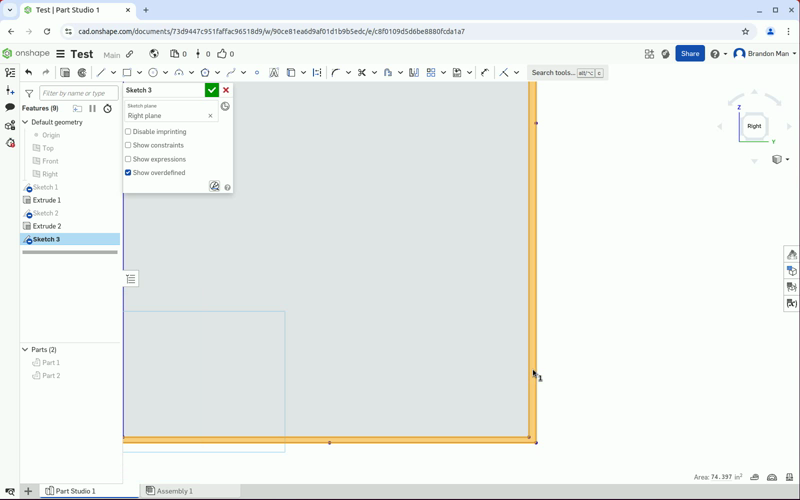
scroll(-6)
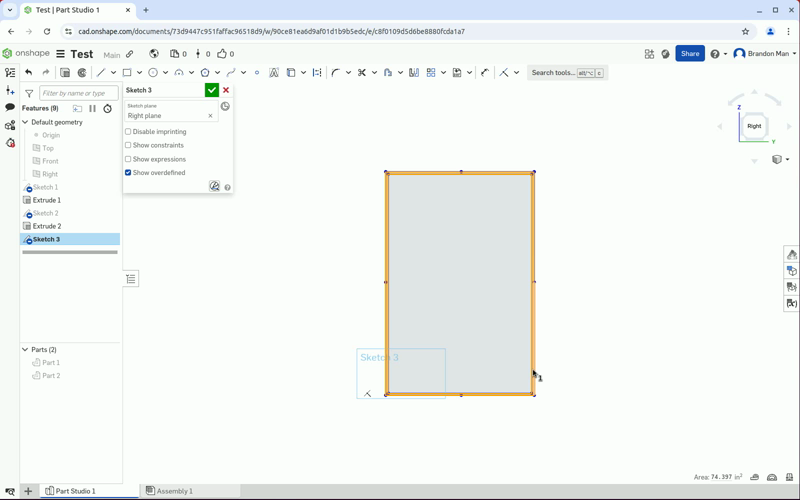
mouse_move(73, 352)
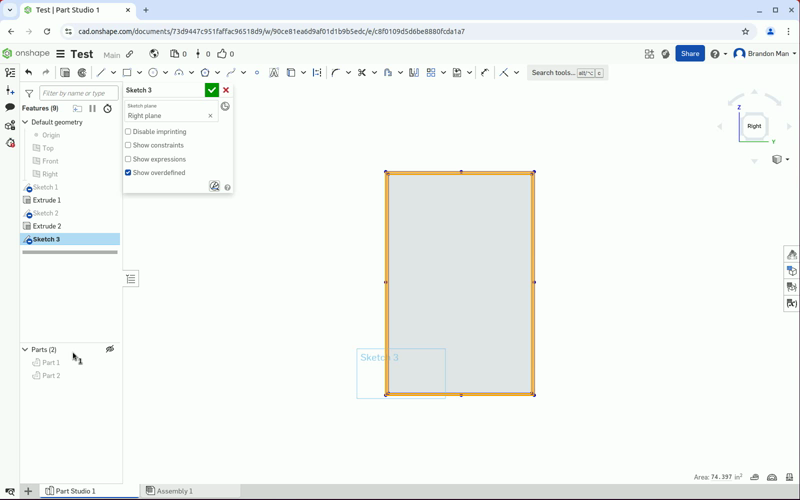
key(shift+y)
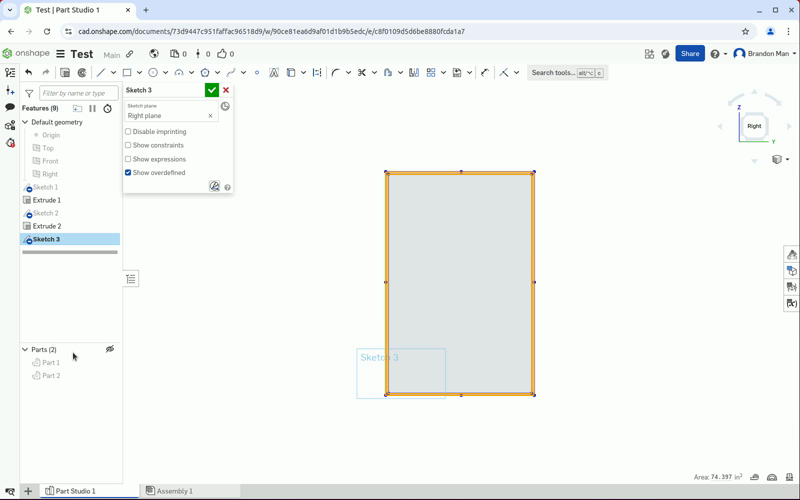
key(shift+e)
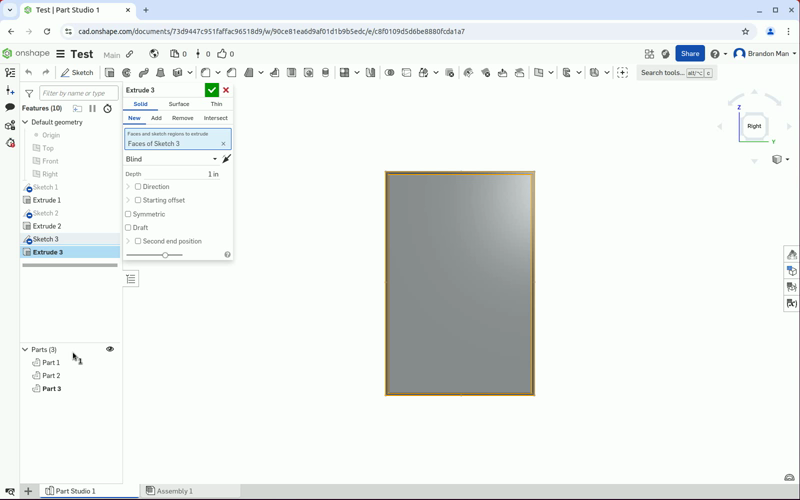
mouse_move(143, 106)
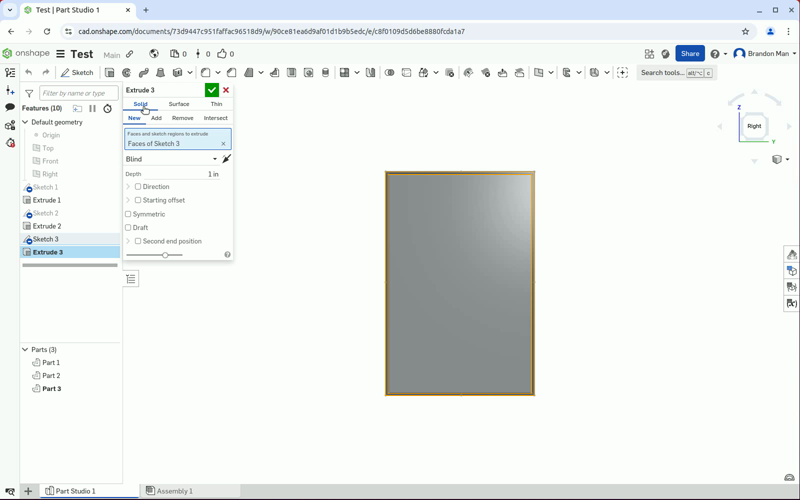
click(143, 106)
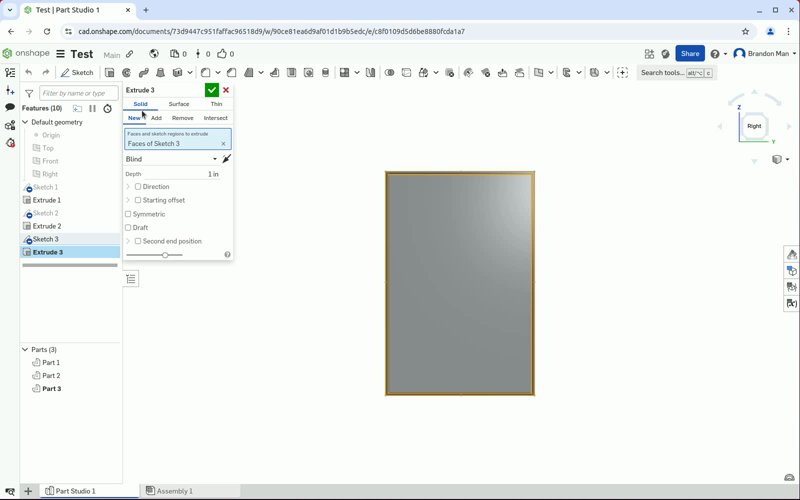
mouse_move(137, 120)
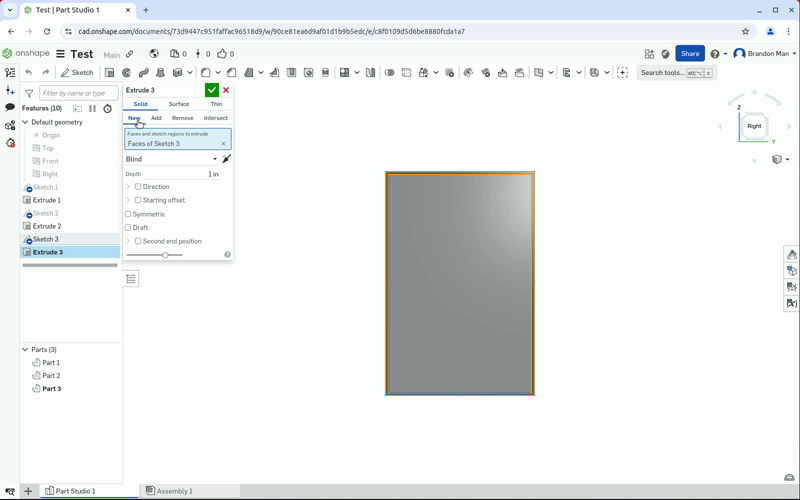
click(137, 120)
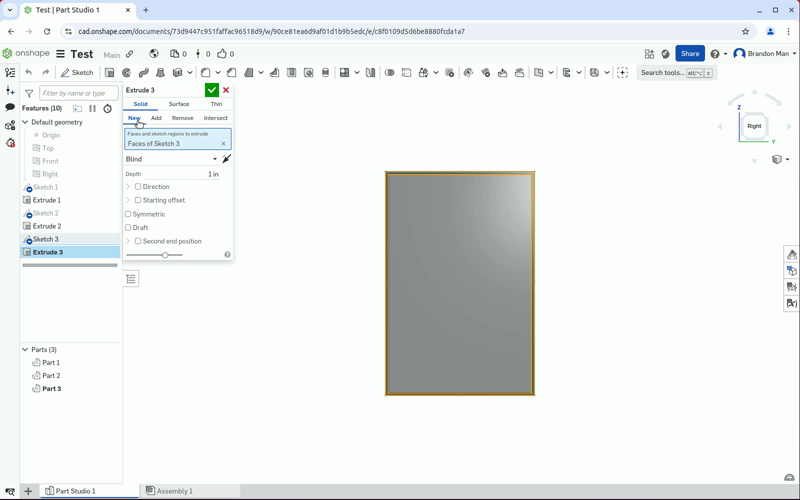
key(tab, 4)
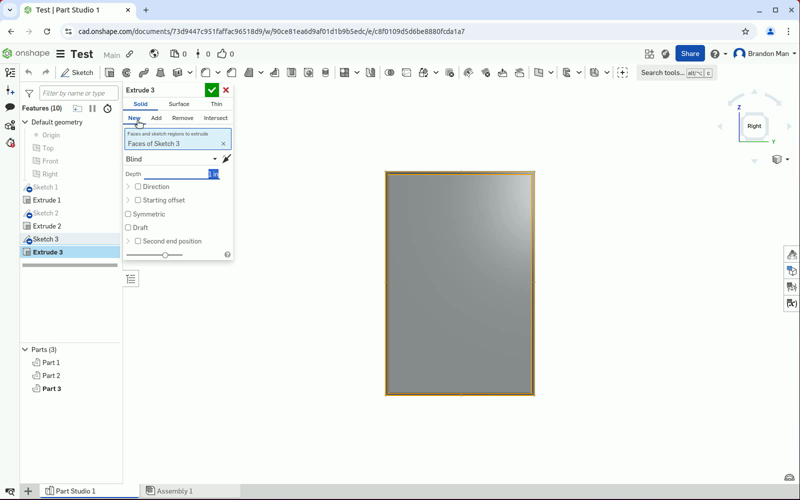
text(15.405)
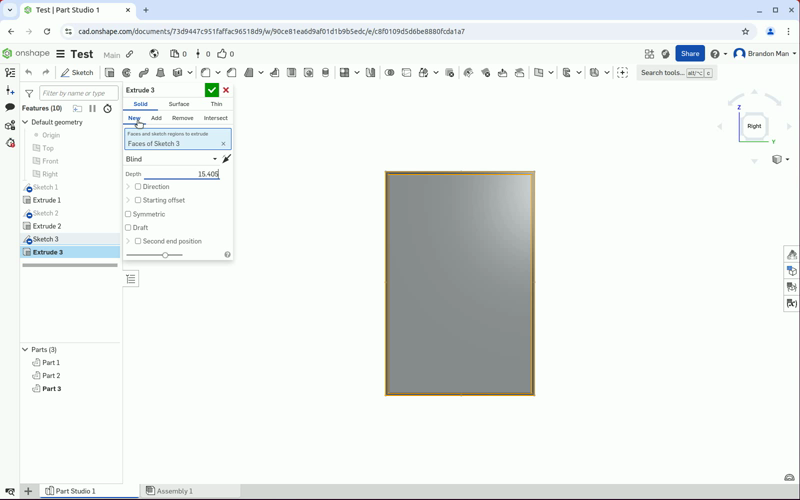
key(enter)
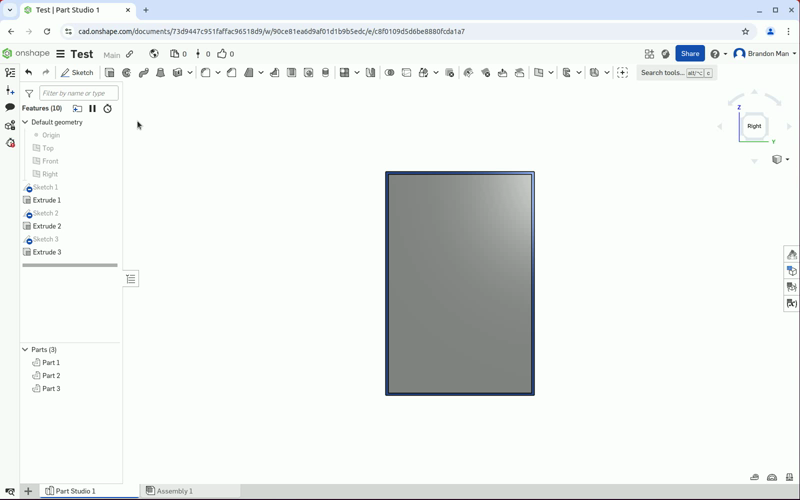
key(shift+h)
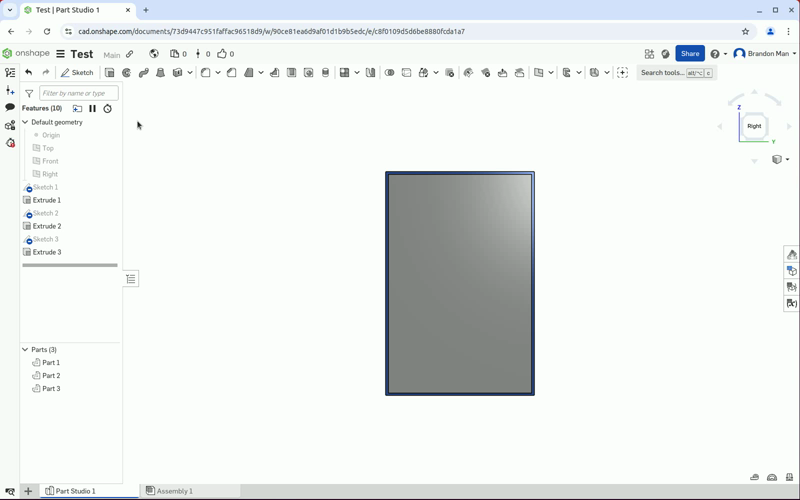
key(shift+h)
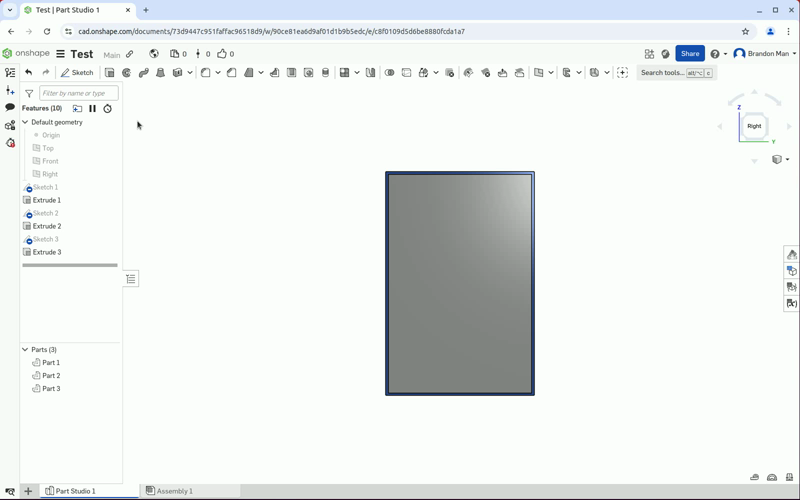
mouse_move(73, 189)
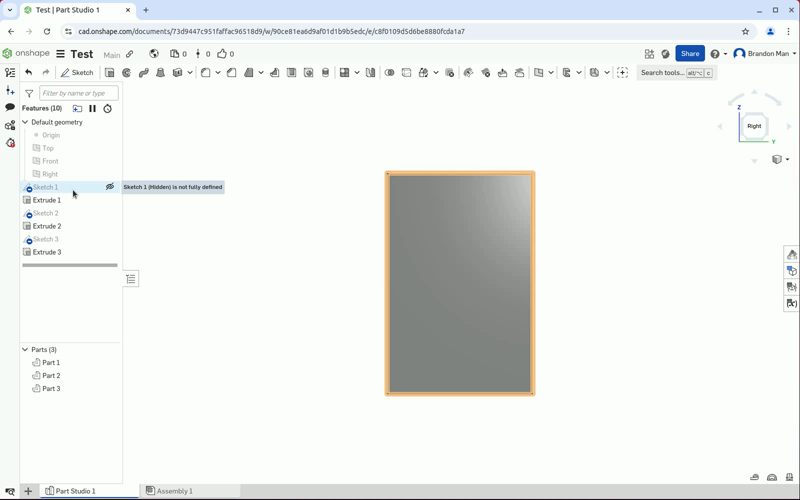
click(73, 189)
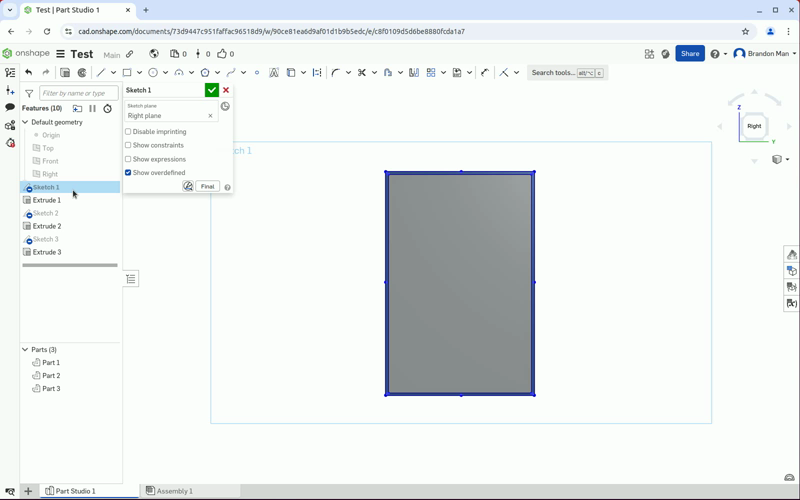
mouse_move(229, 92)
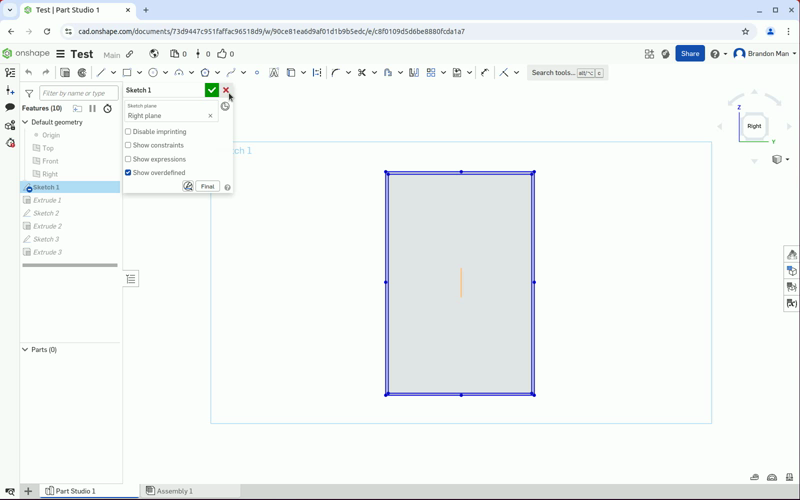
click(229, 92)
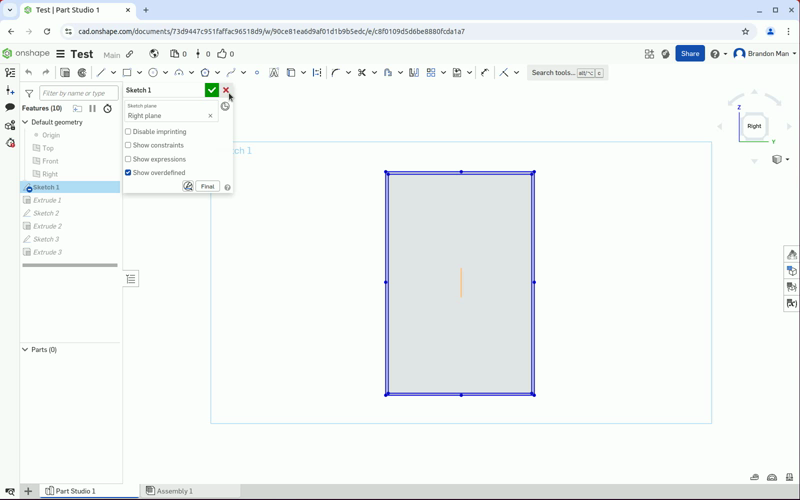
key(shift+s)
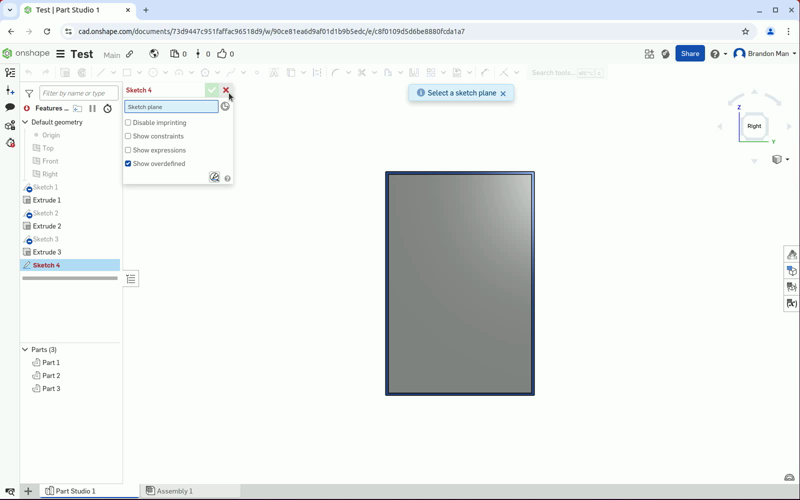
mouse_move(73, 176)
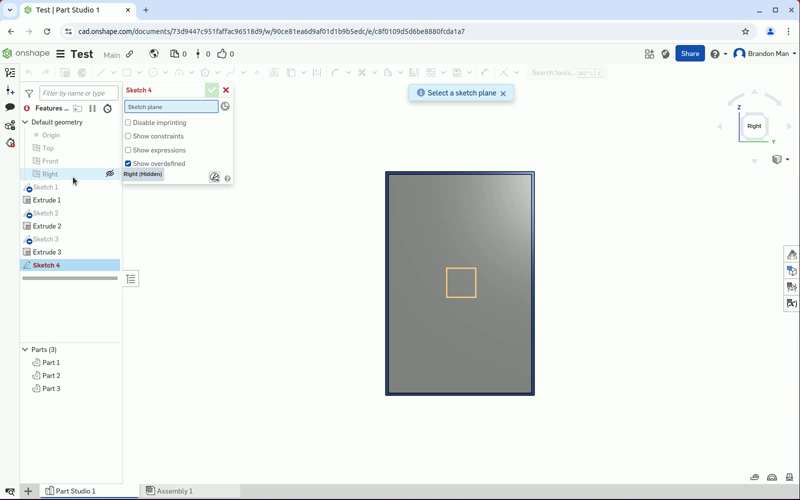
click(73, 176)
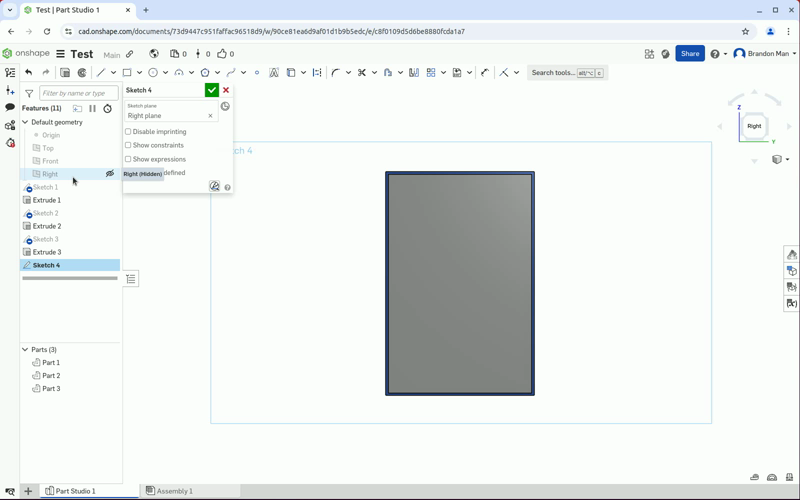
mouse_move(73, 352)
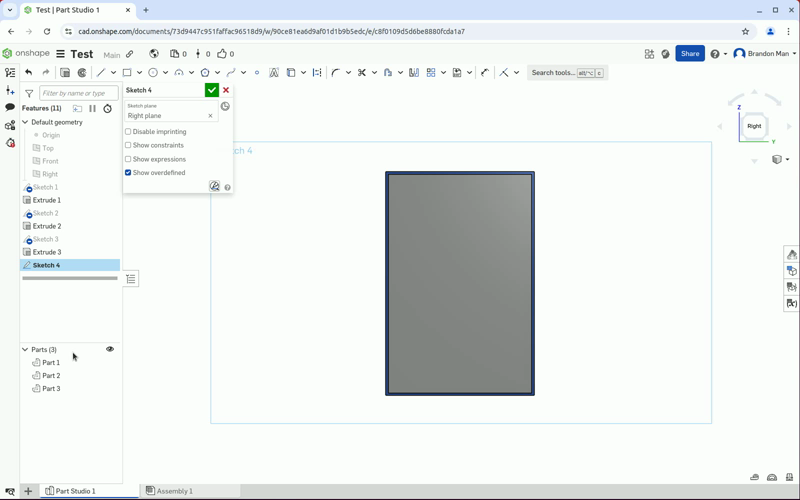
key(y)
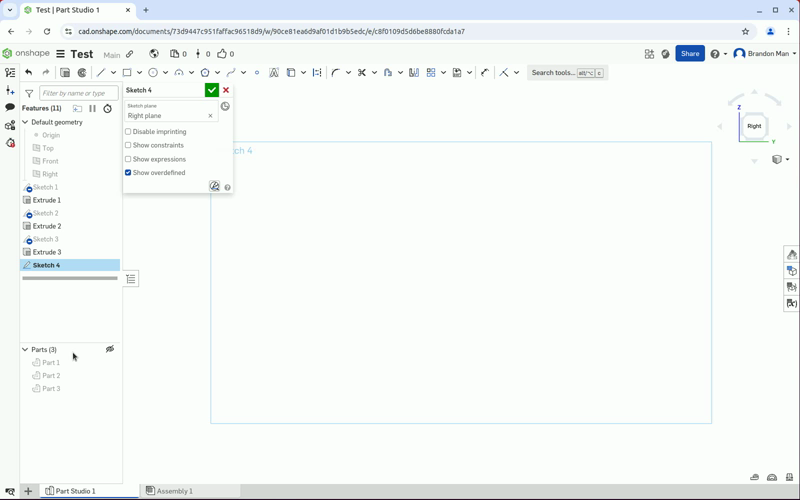
key(c)
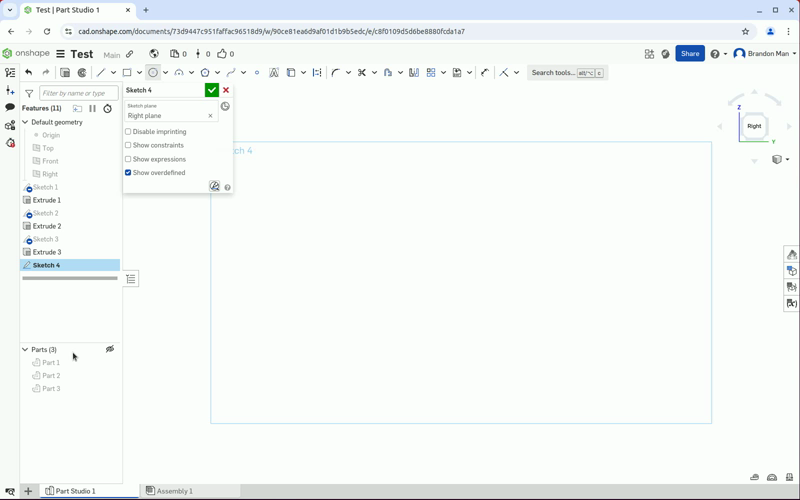
key_down(shift)
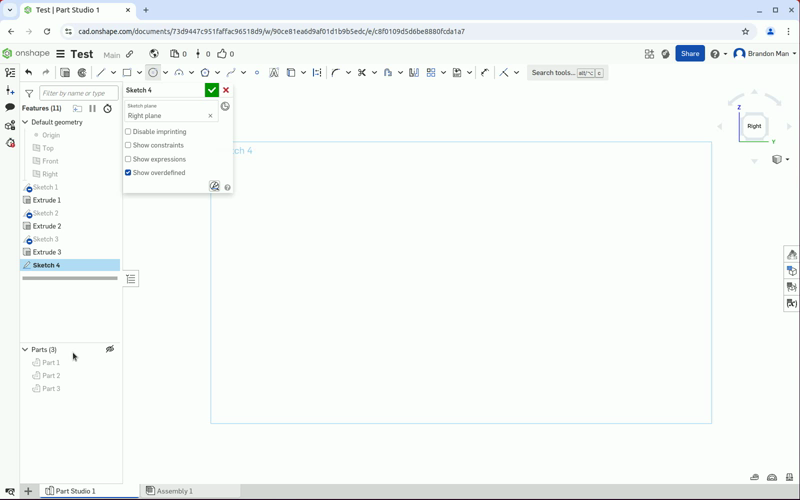
mouse_move(461, 226)
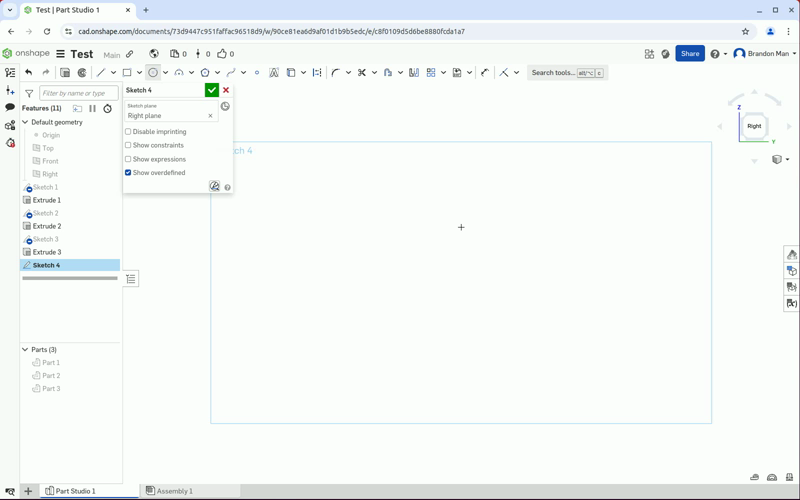
click(461, 226)
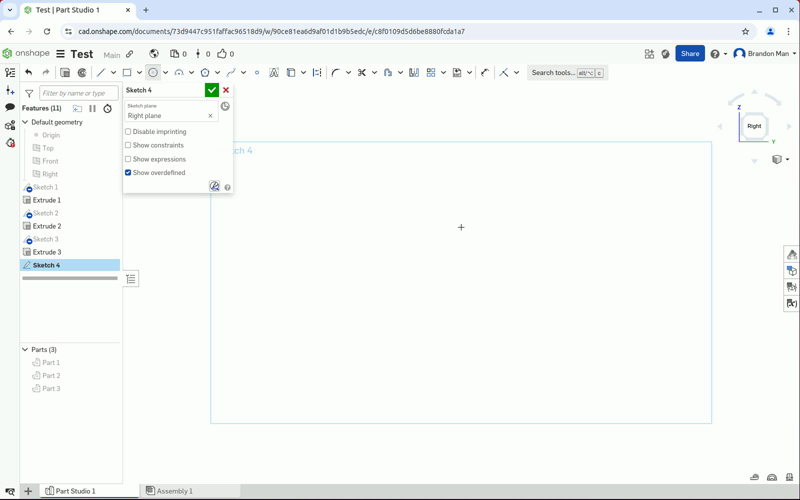
key_up(shift)
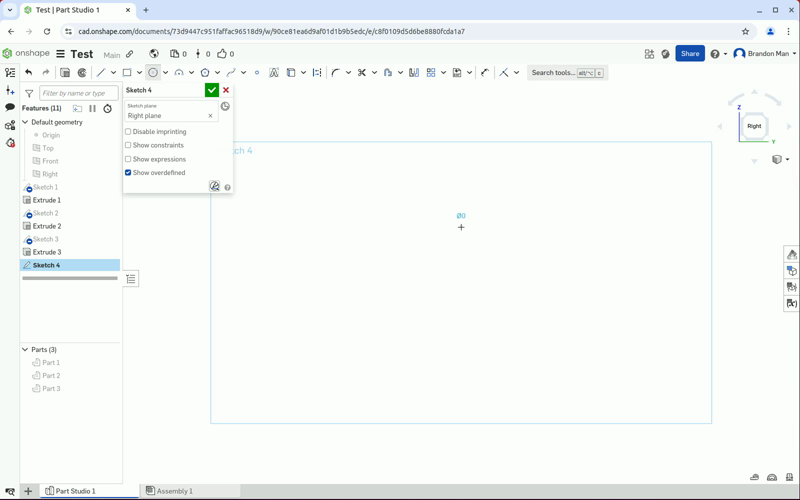
mouse_move(480, 226)
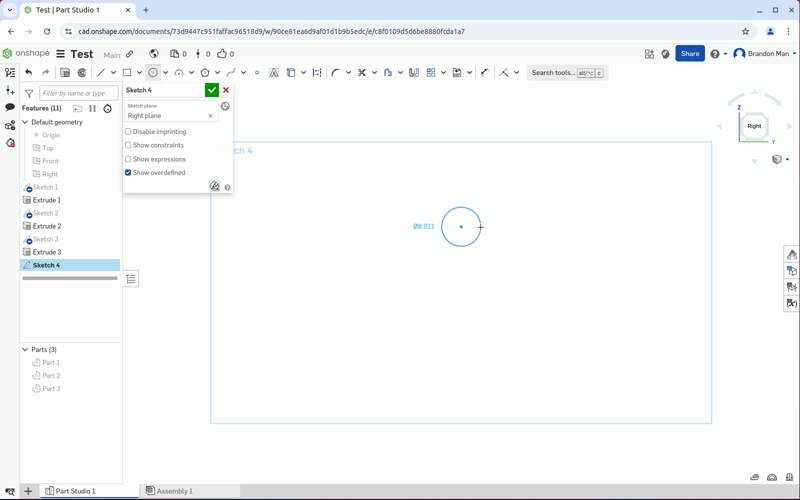
click(480, 226)
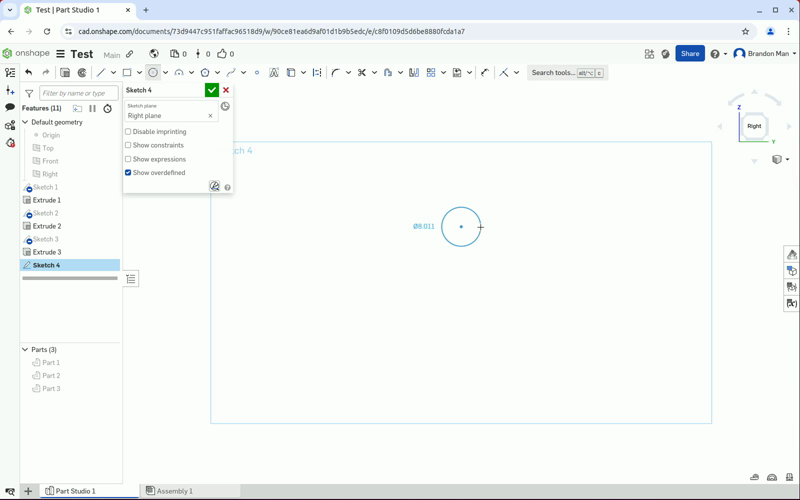
key(esc)
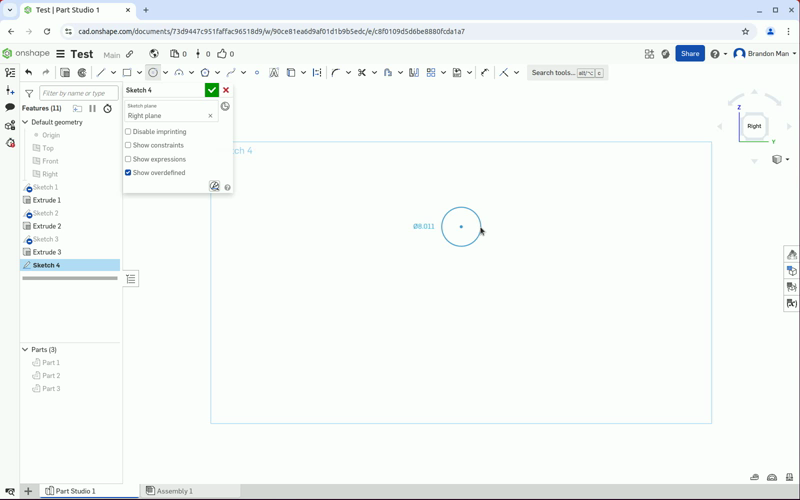
mouse_move(462, 227)
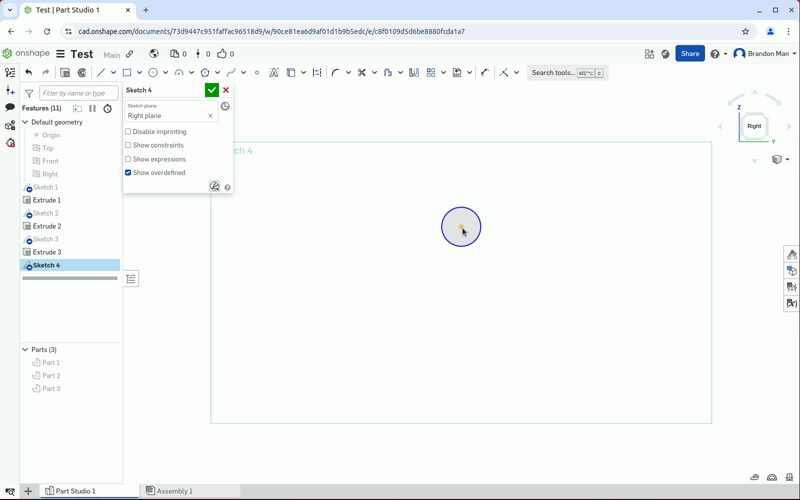
scroll(6)
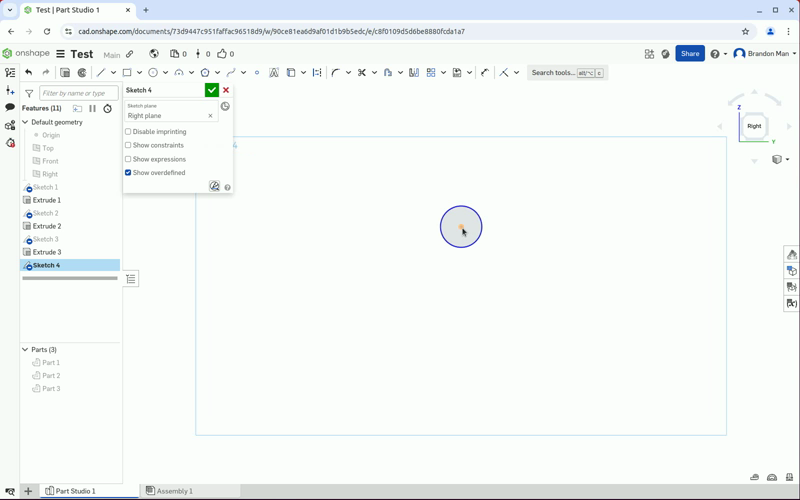
scroll(6)
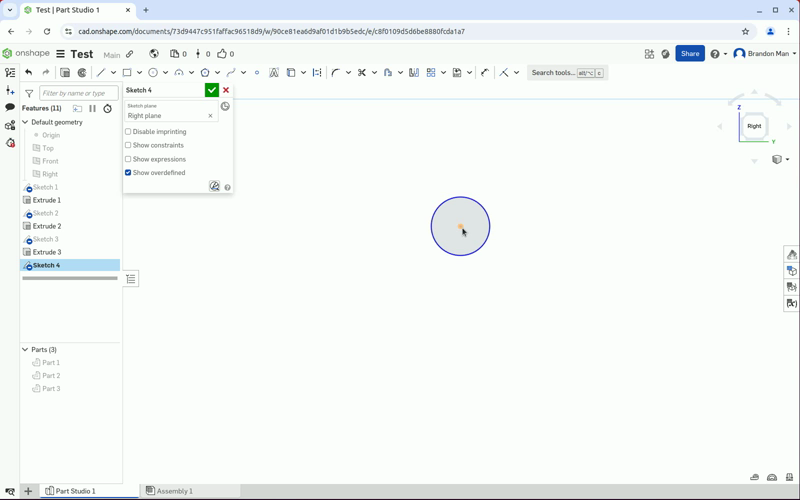
scroll(6)
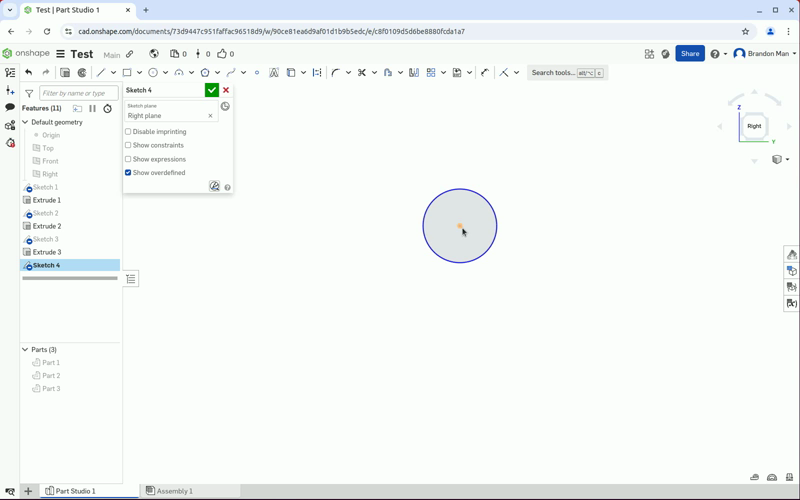
scroll(6)
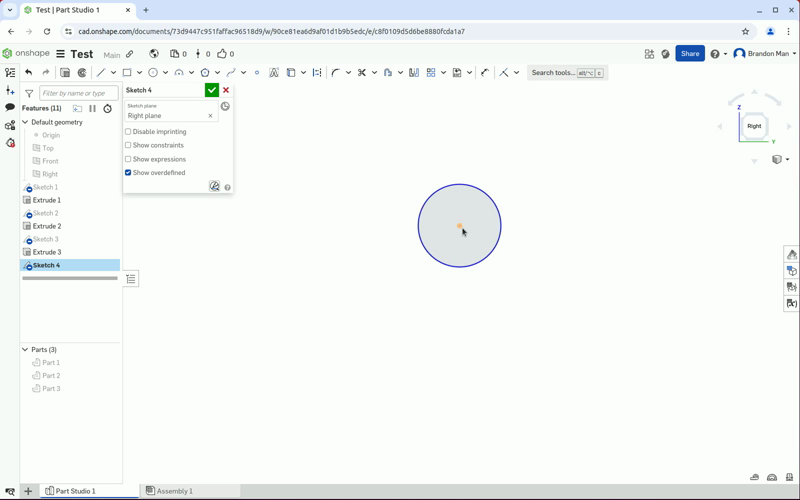
scroll(6)
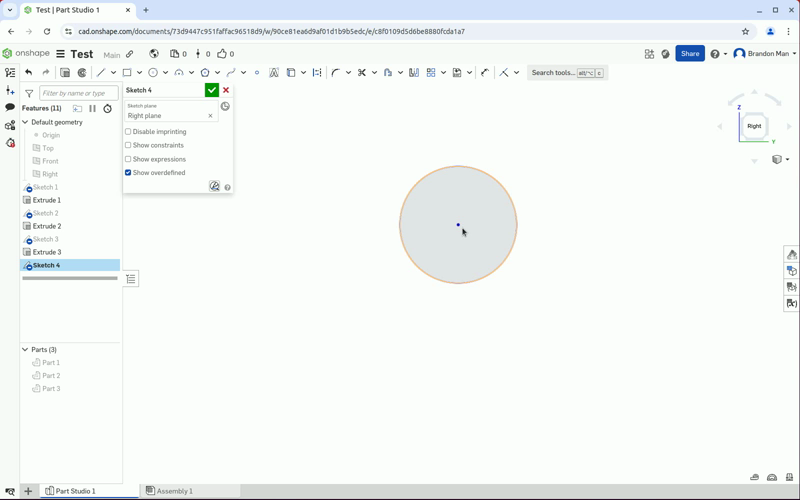
scroll(6)
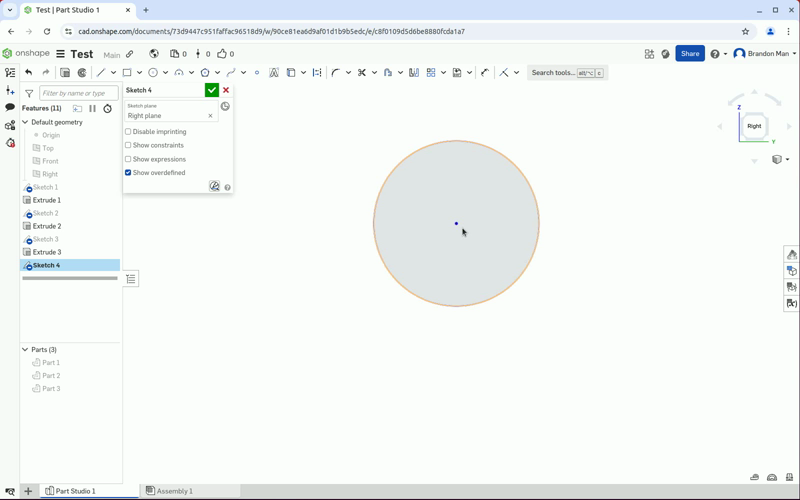
scroll(6)
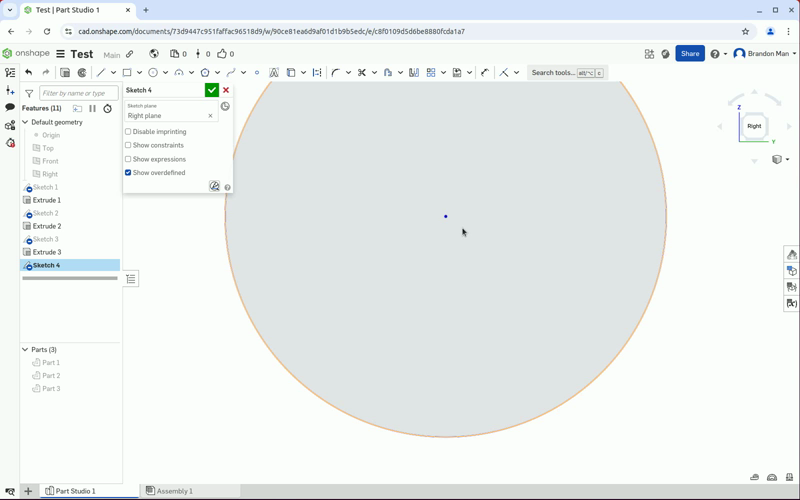
click(462, 227)
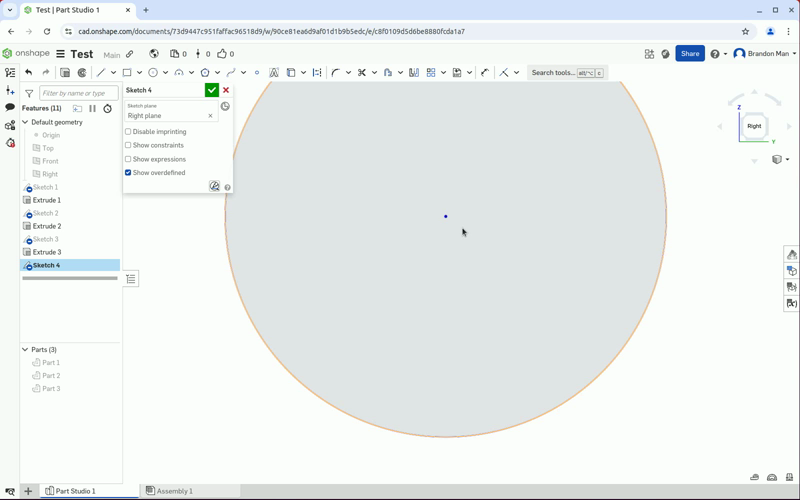
scroll(-6)
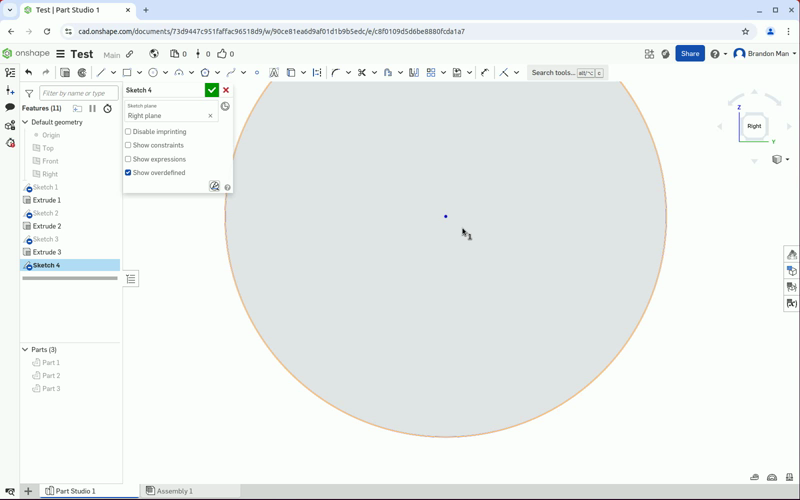
scroll(-6)
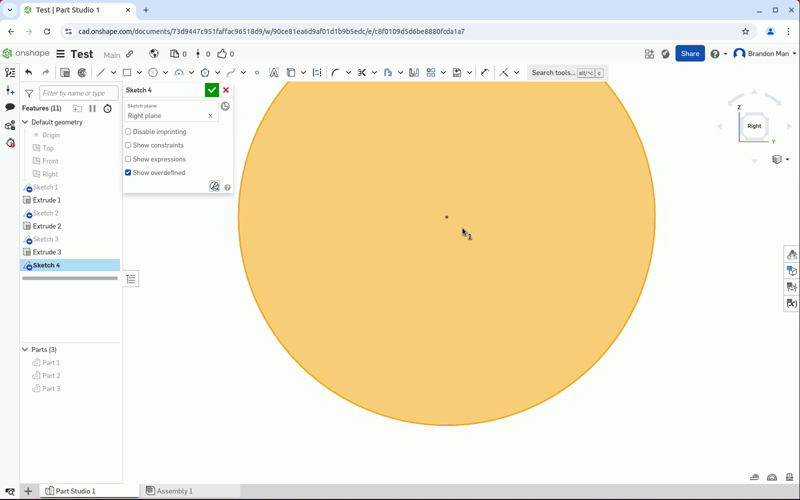
scroll(-6)
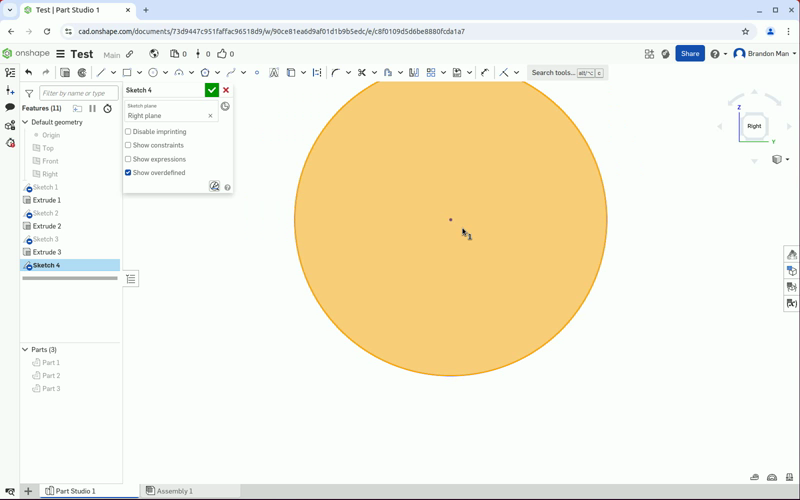
scroll(-6)
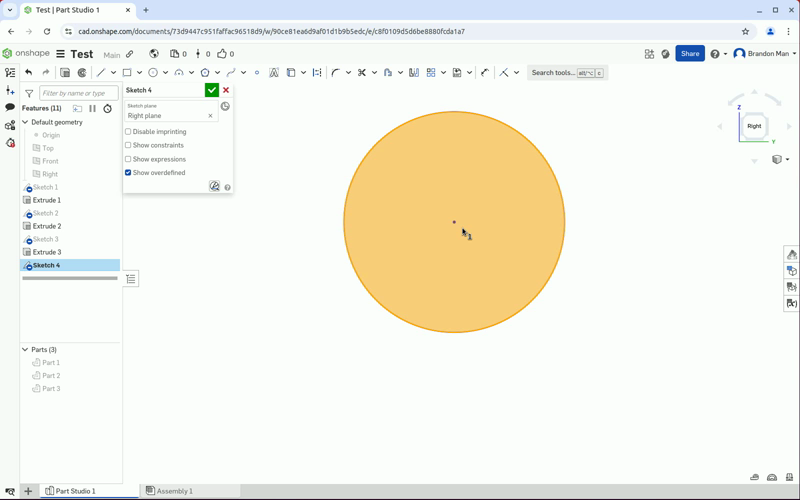
scroll(-6)
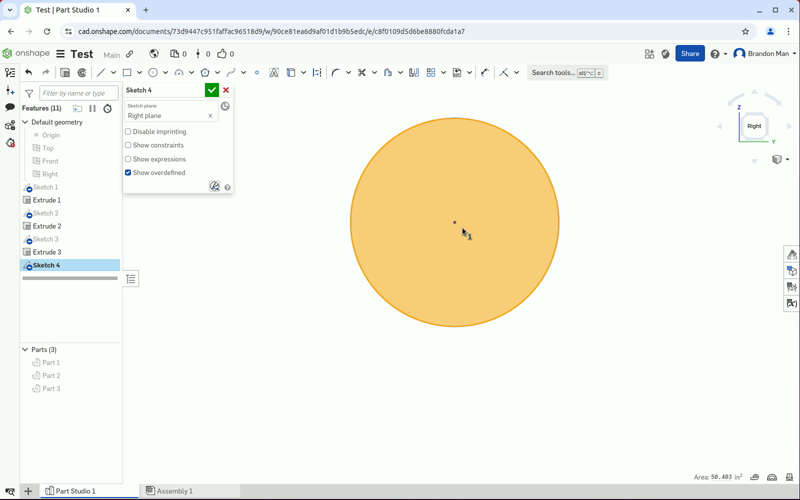
scroll(-6)
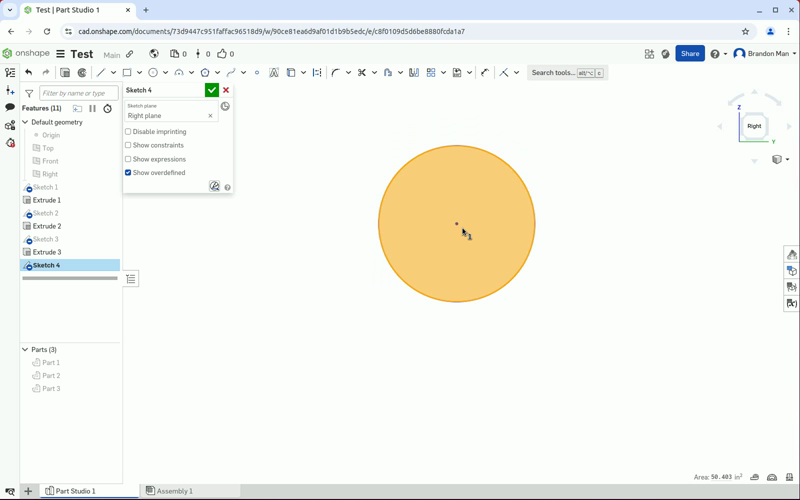
scroll(-6)
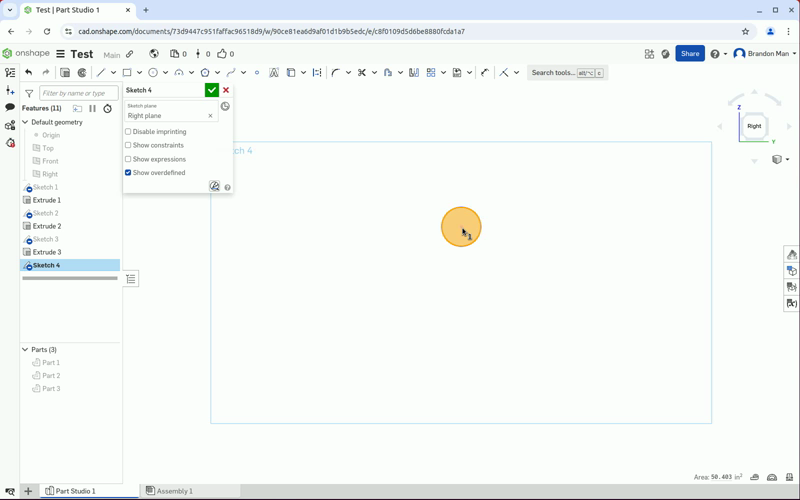
mouse_move(73, 352)
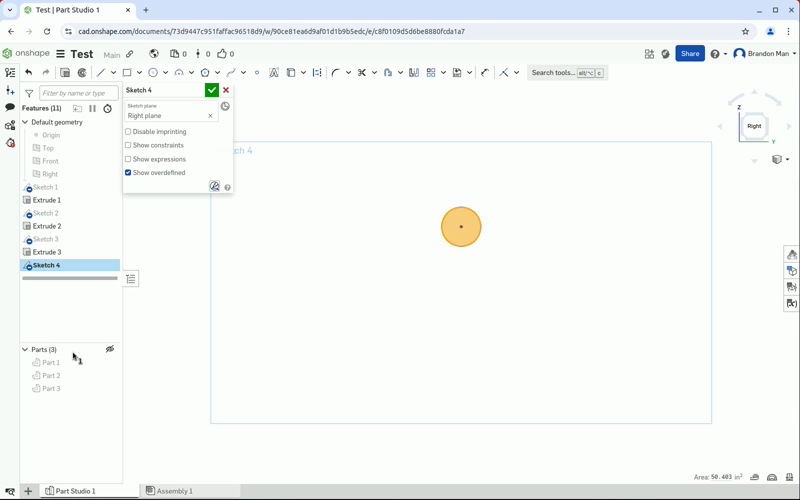
key(shift+y)
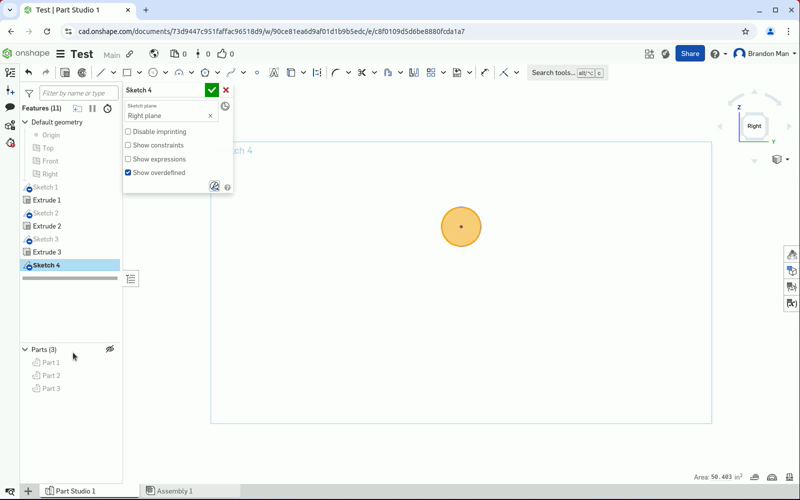
key(shift+e)
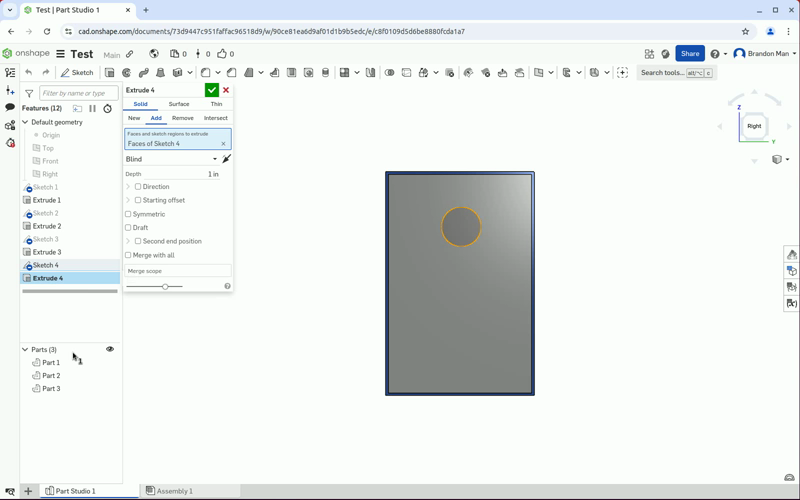
mouse_move(143, 106)
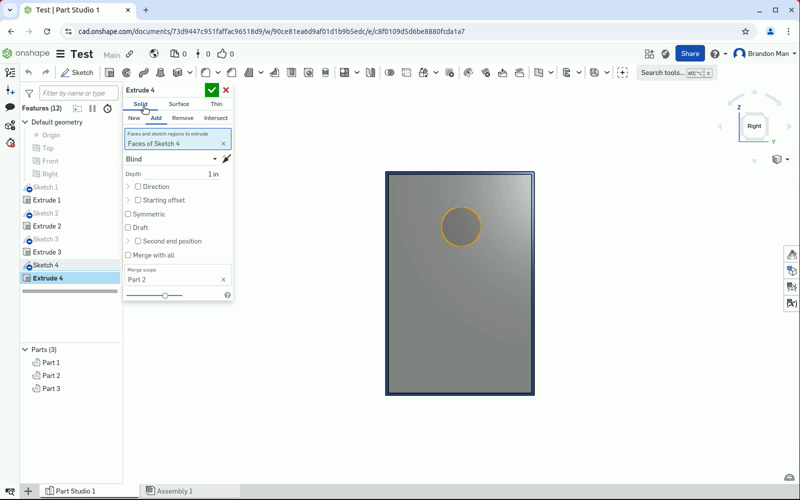
click(143, 106)
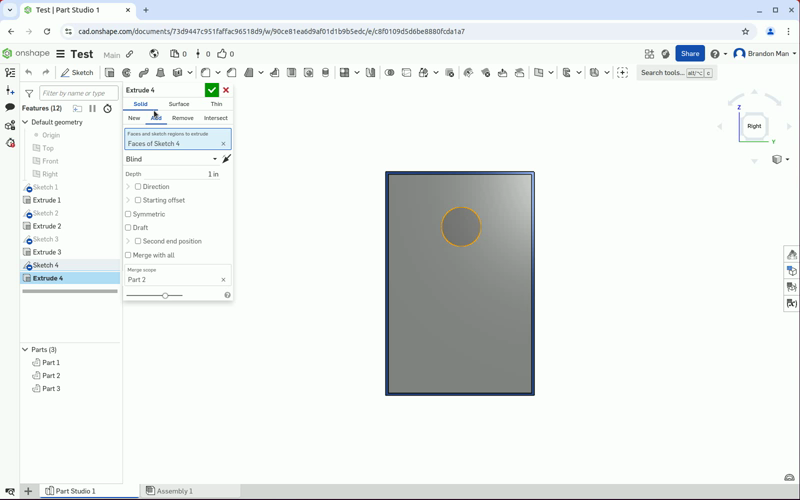
mouse_move(186, 120)
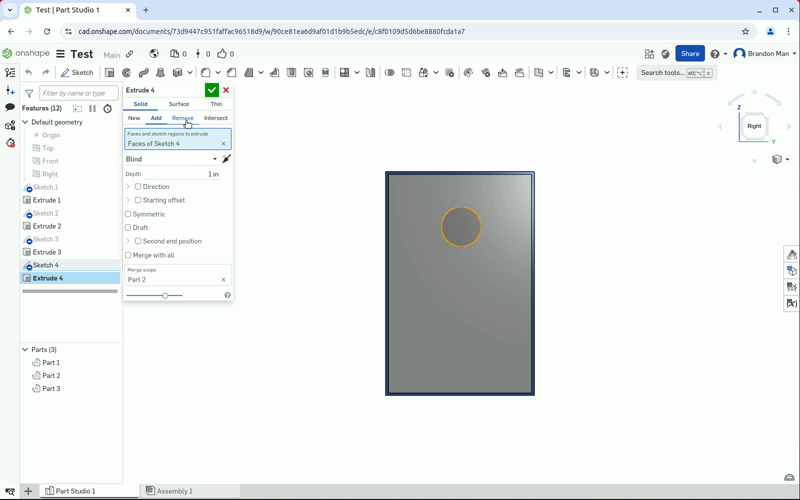
click(186, 120)
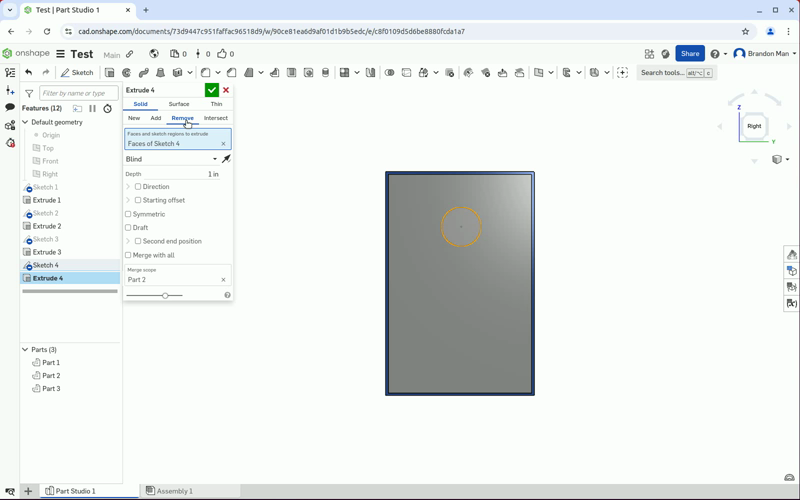
key(tab, 4)
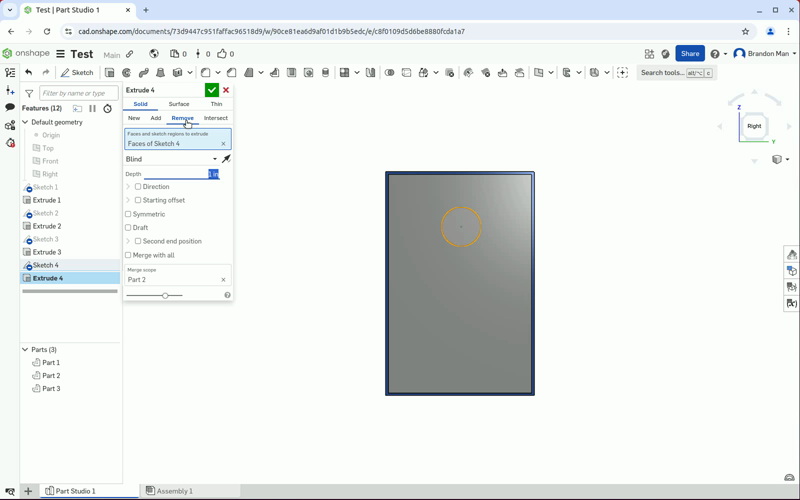
text(0.481)
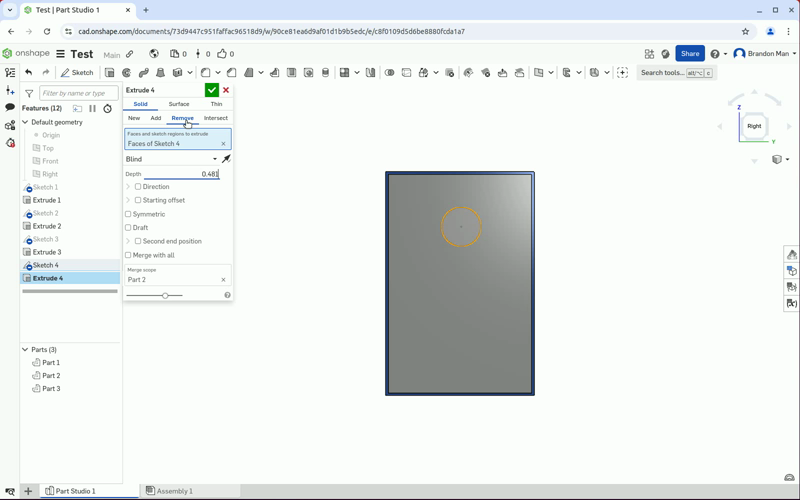
key(tab, 6)
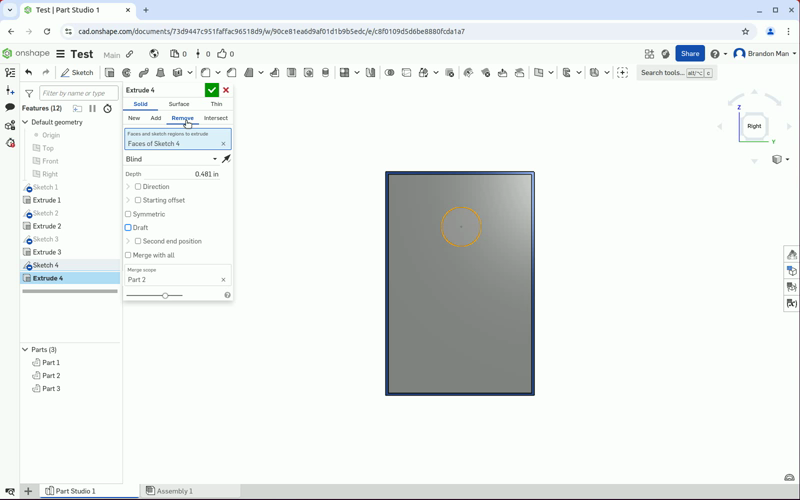
key(space)
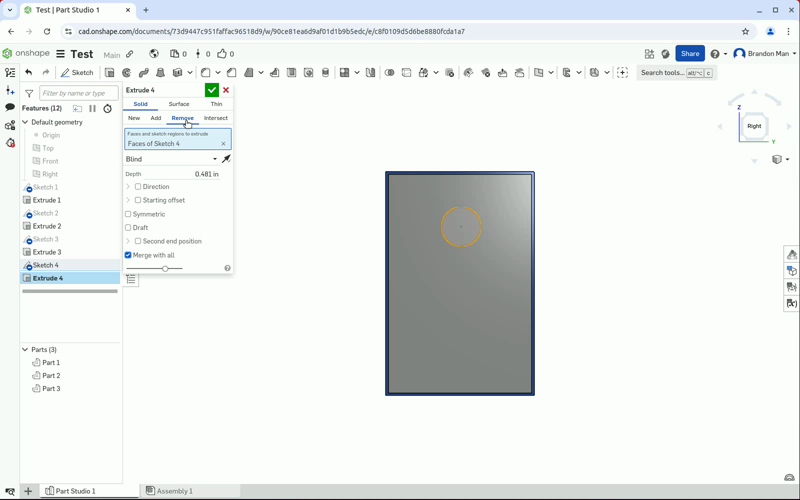
key(enter)
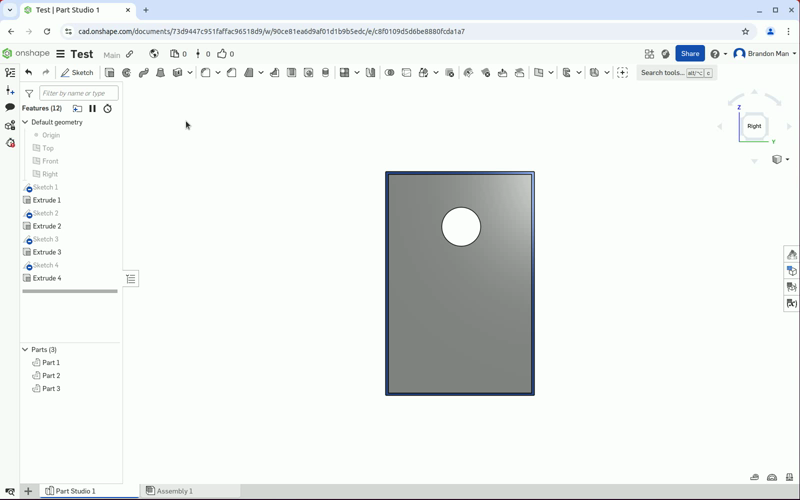
key(shift+h)
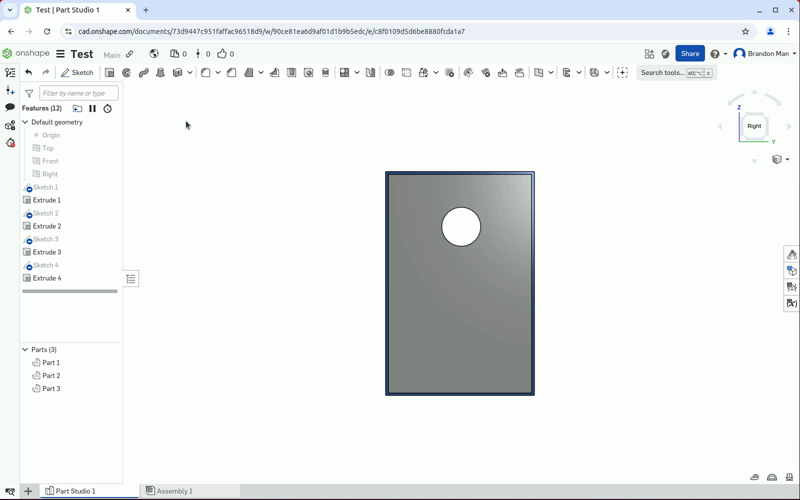
key(shift+h)
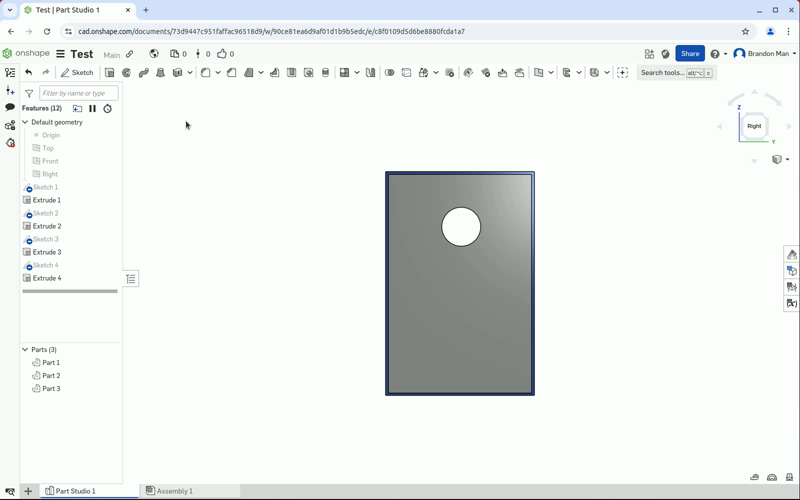
mouse_move(73, 189)
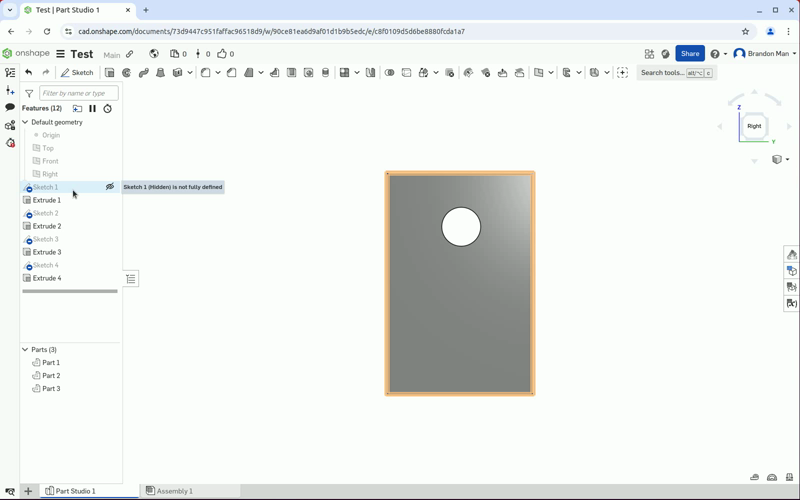
click(73, 189)
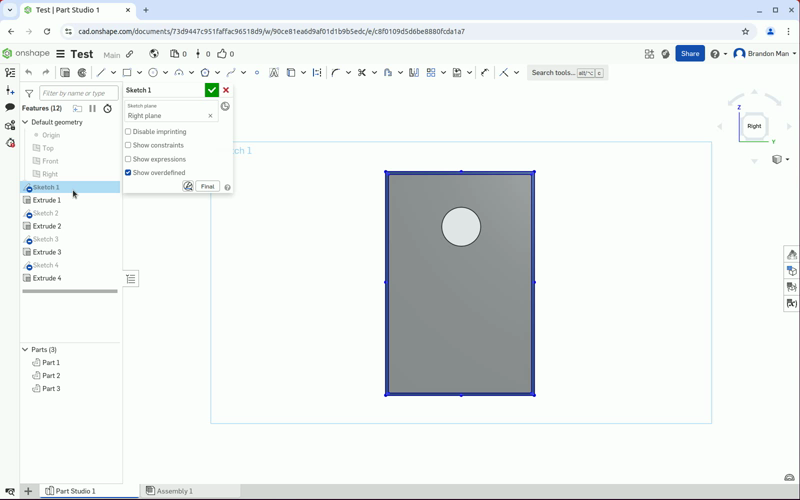
mouse_move(229, 92)
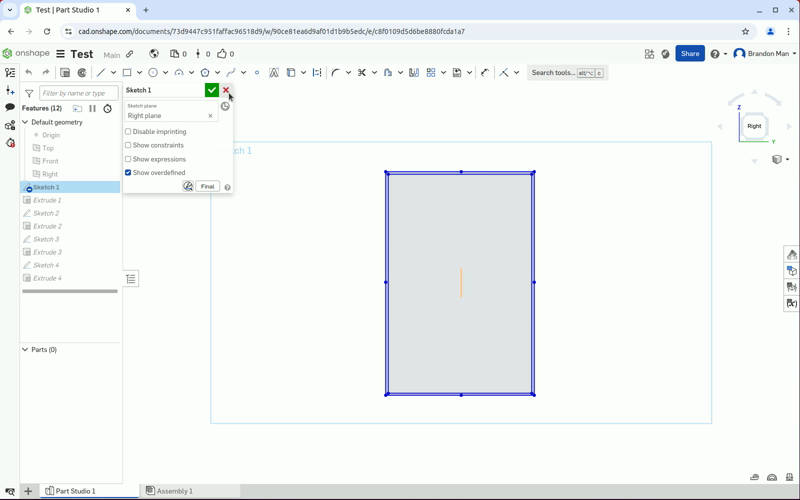
click(229, 92)
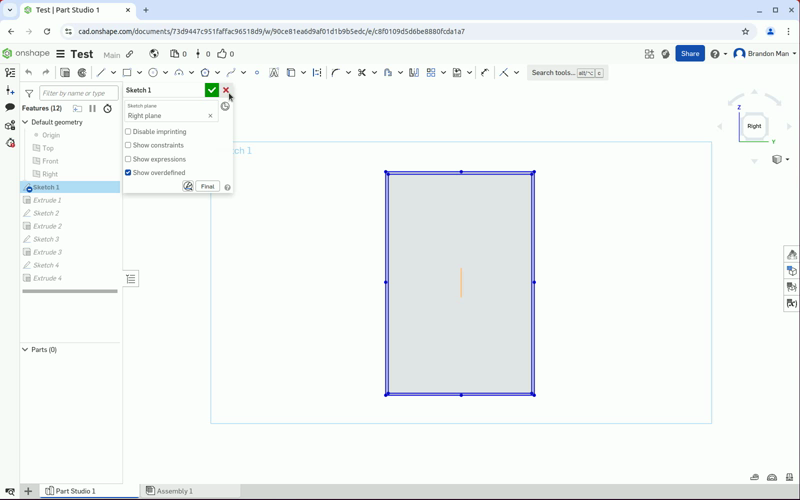
key(shift+s)
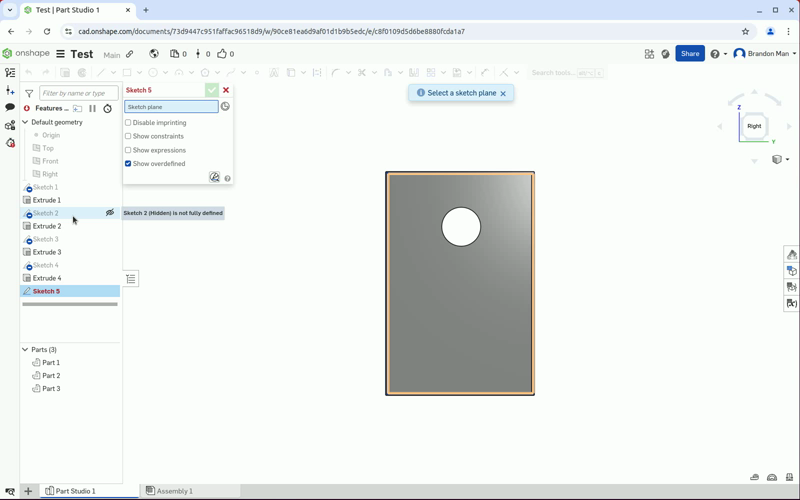
scroll(3)
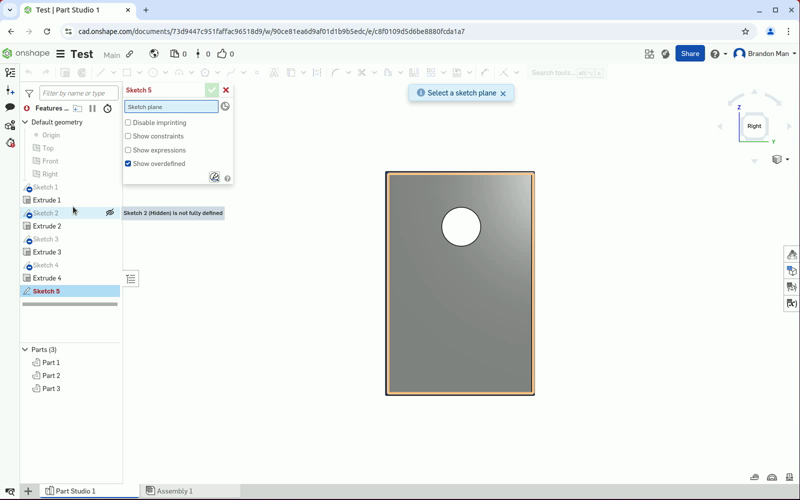
mouse_move(73, 176)
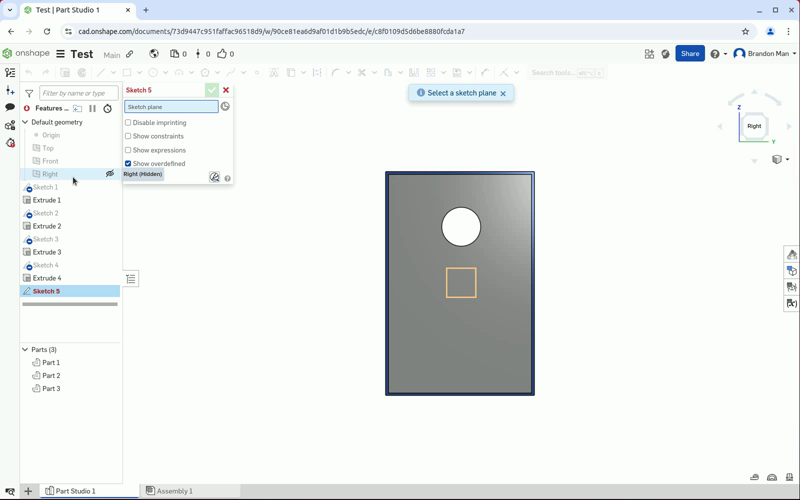
click(73, 176)
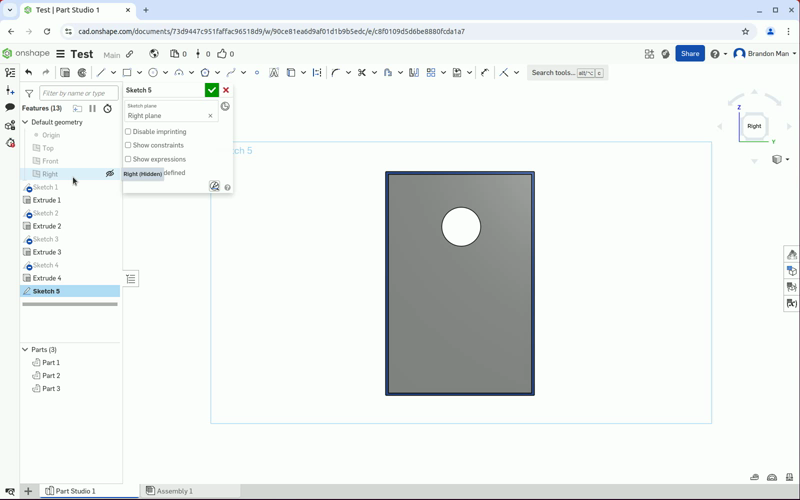
mouse_move(73, 352)
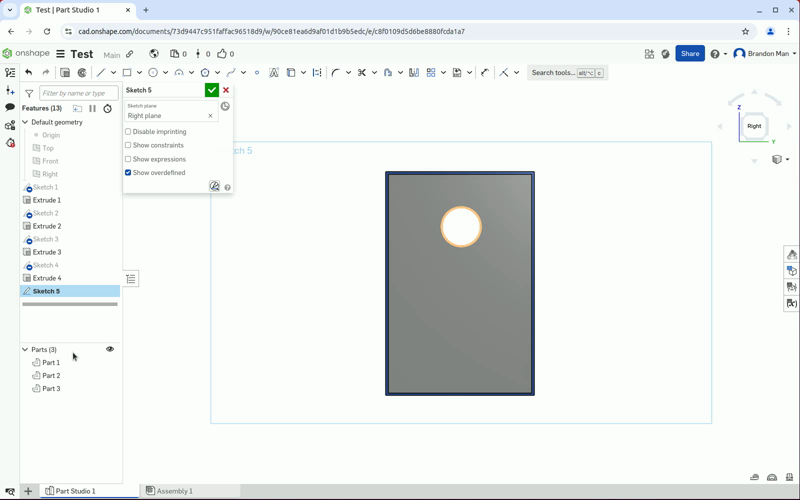
key(y)
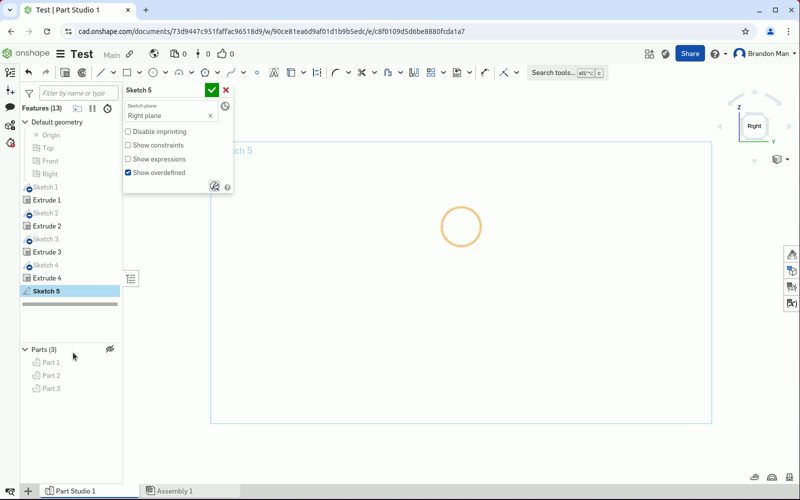
key(c)
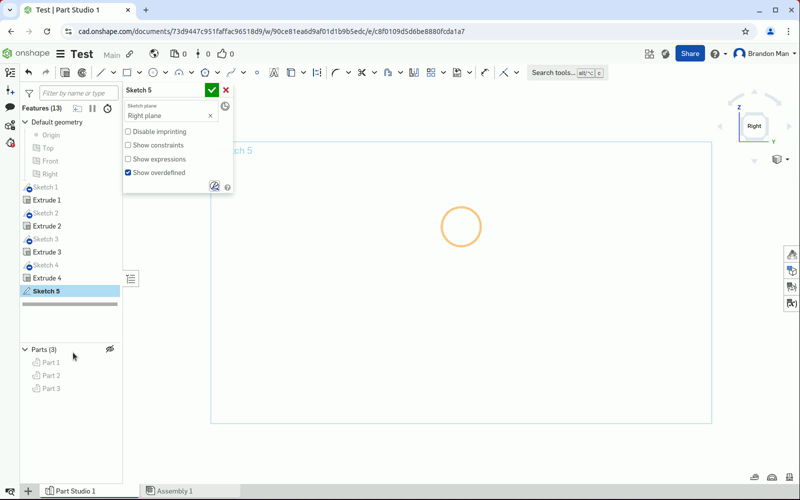
key_down(shift)
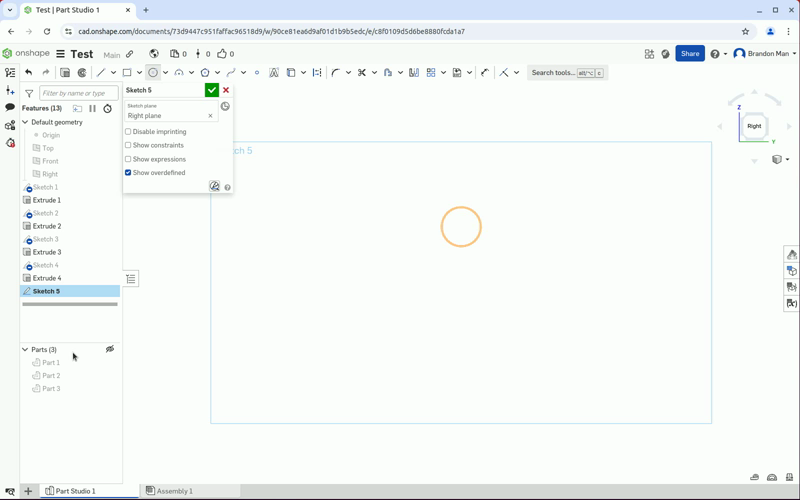
mouse_move(461, 357)
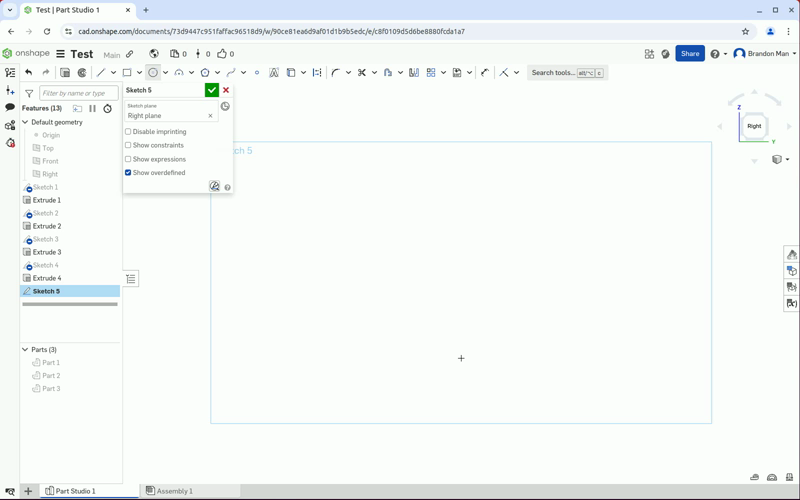
click(461, 357)
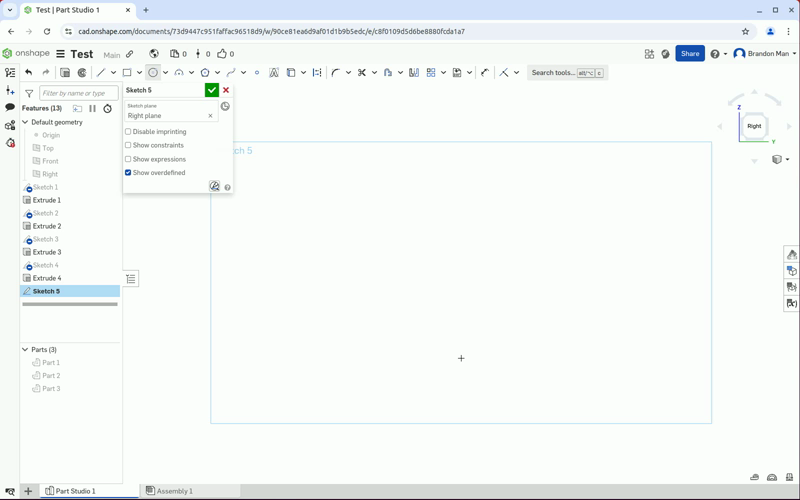
key_up(shift)
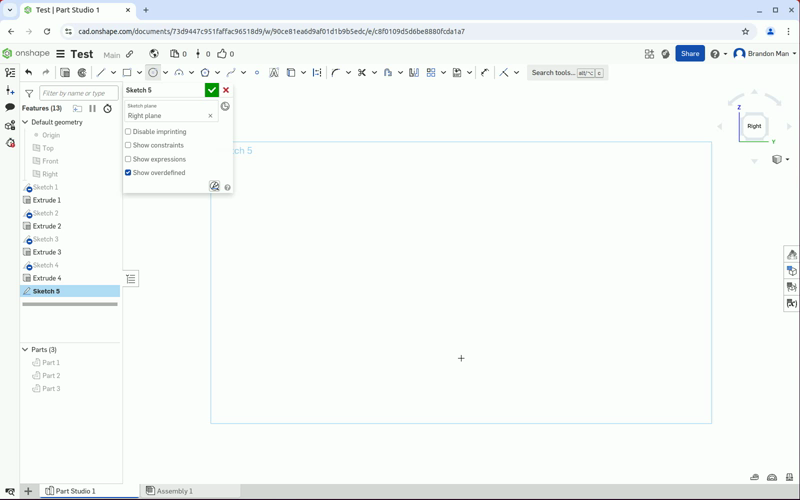
mouse_move(480, 357)
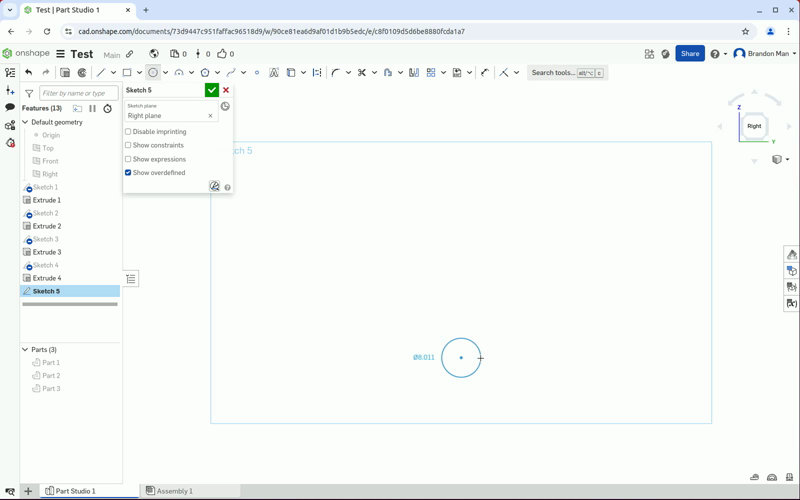
click(480, 357)
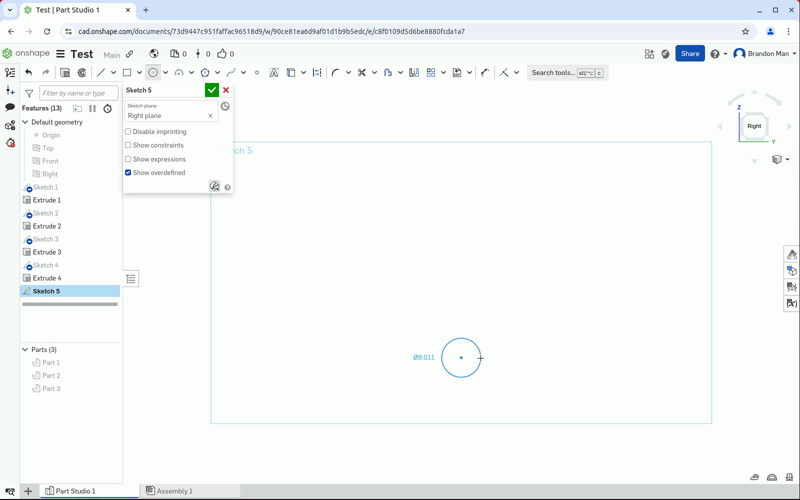
key(esc)
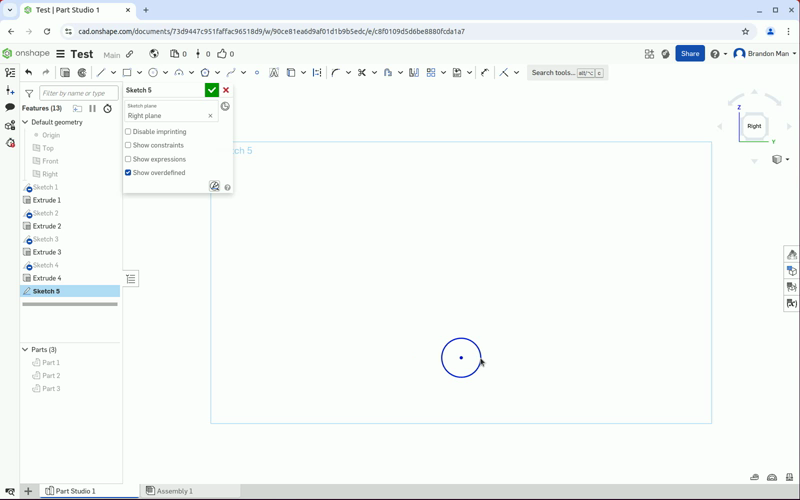
mouse_move(478, 358)
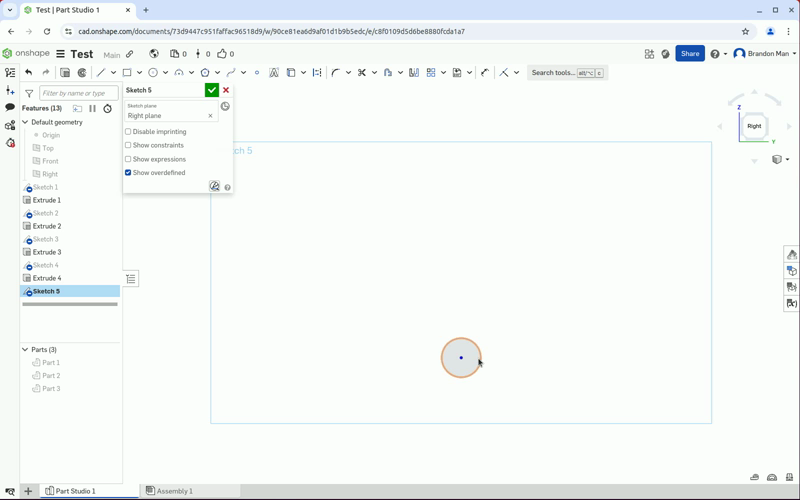
scroll(6)
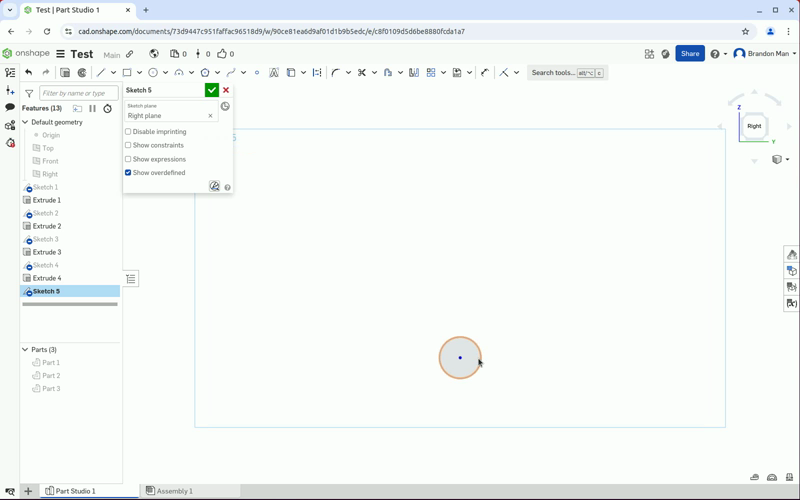
scroll(6)
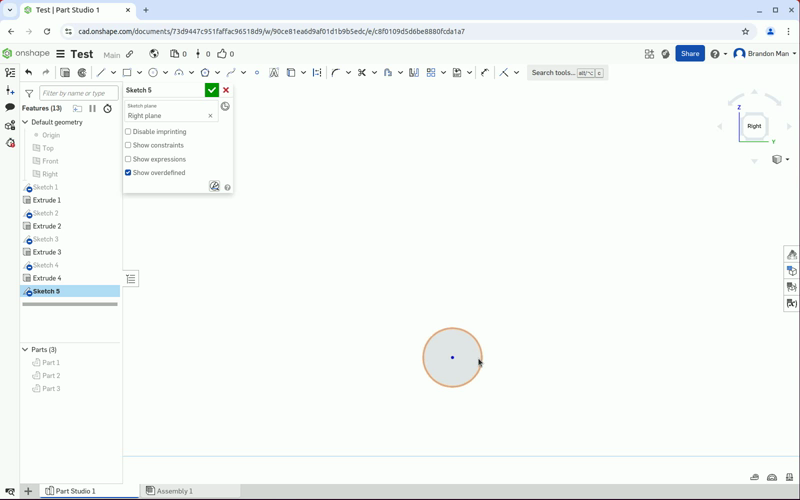
scroll(6)
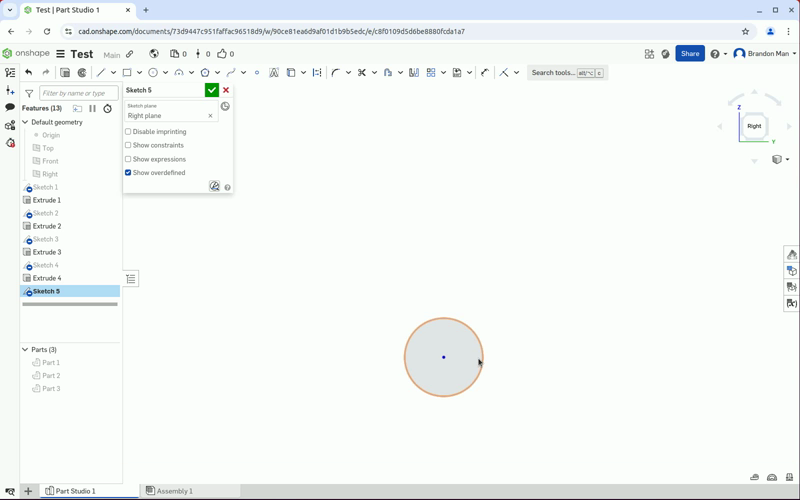
scroll(6)
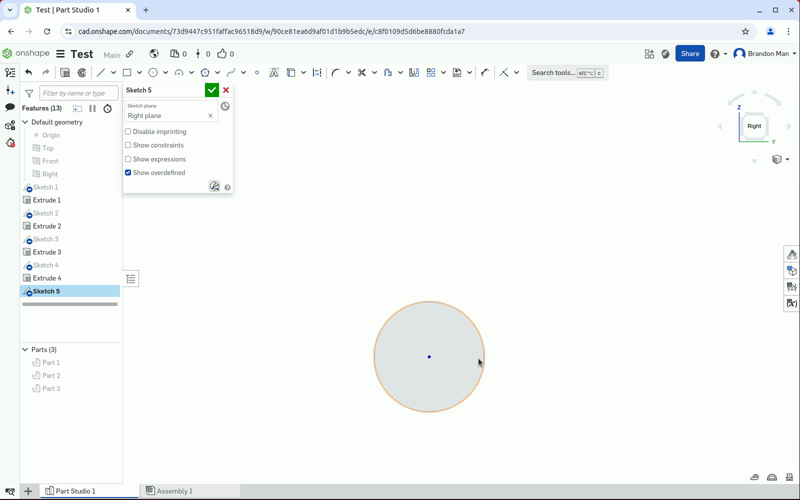
scroll(6)
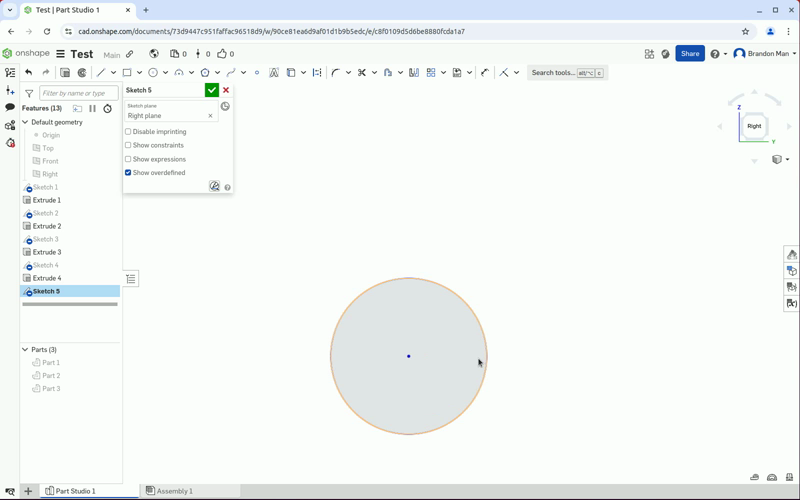
scroll(6)
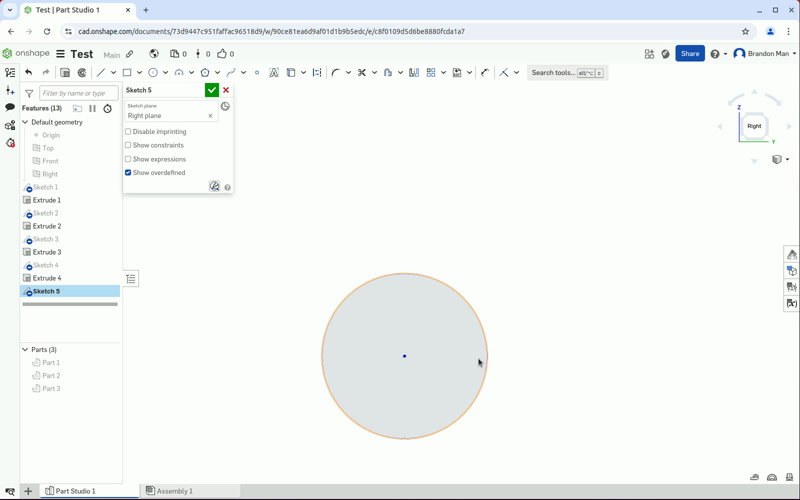
scroll(6)
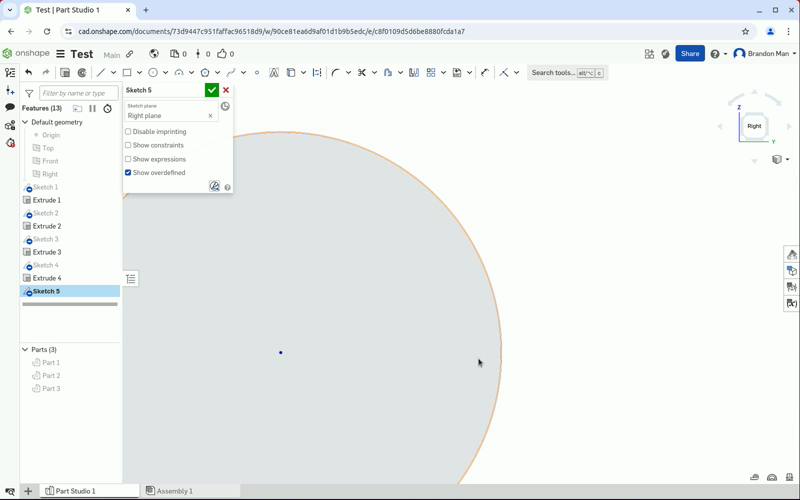
click(478, 358)
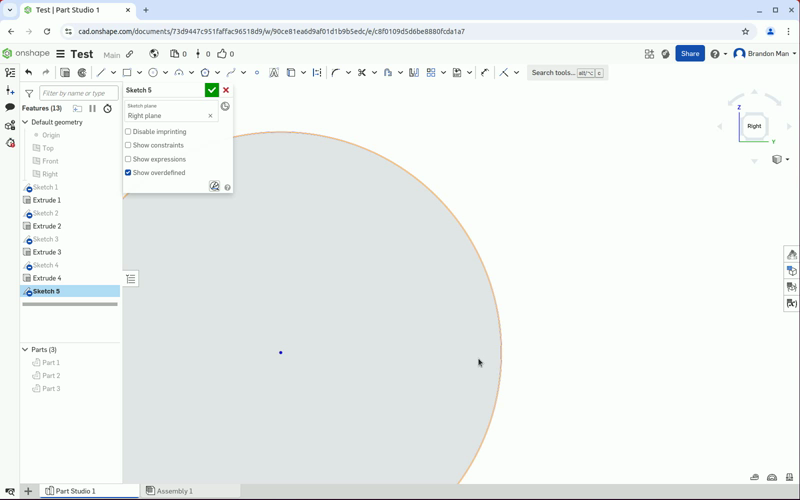
scroll(-6)
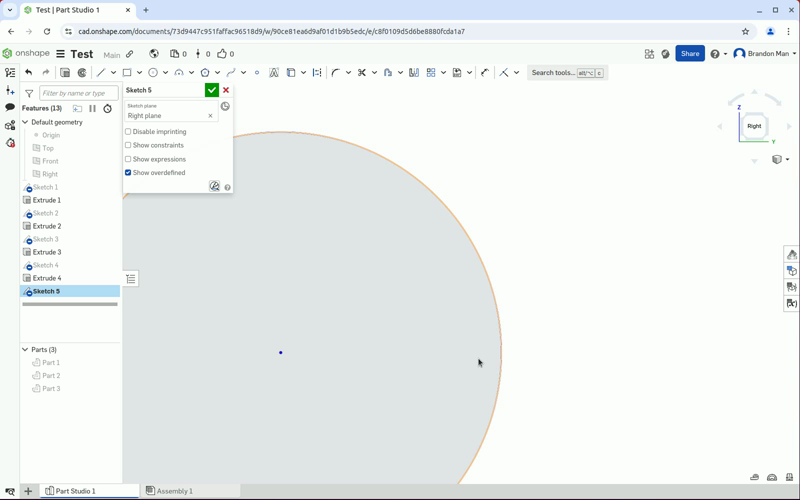
scroll(-6)
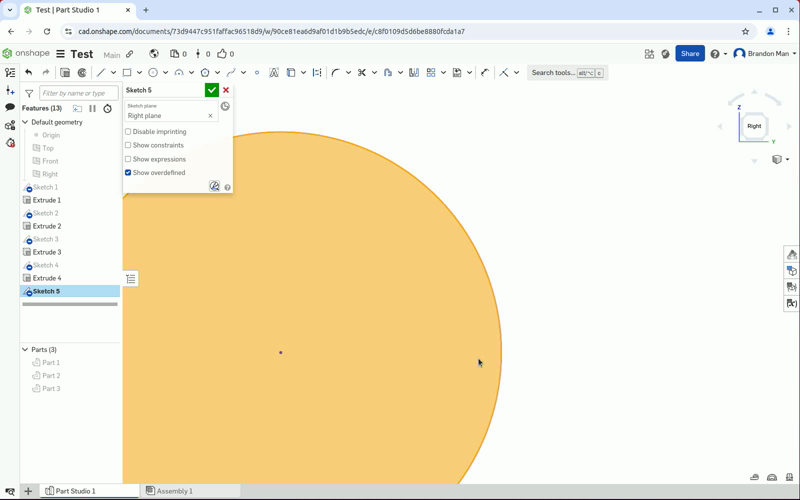
scroll(-6)
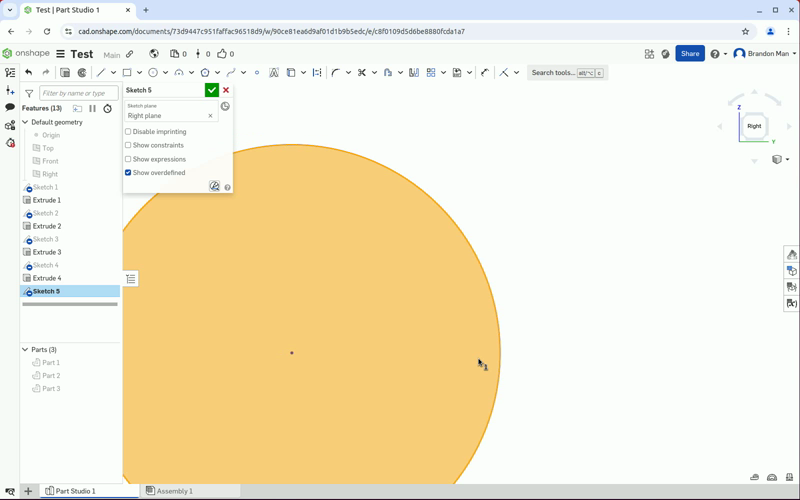
scroll(-6)
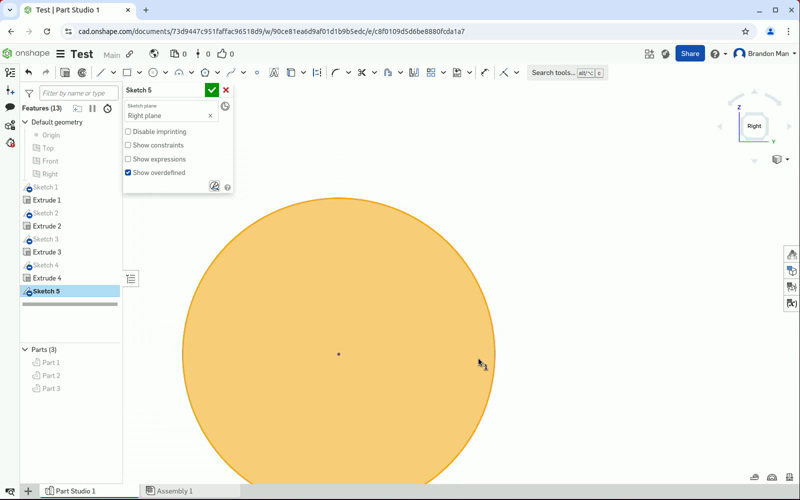
scroll(-6)
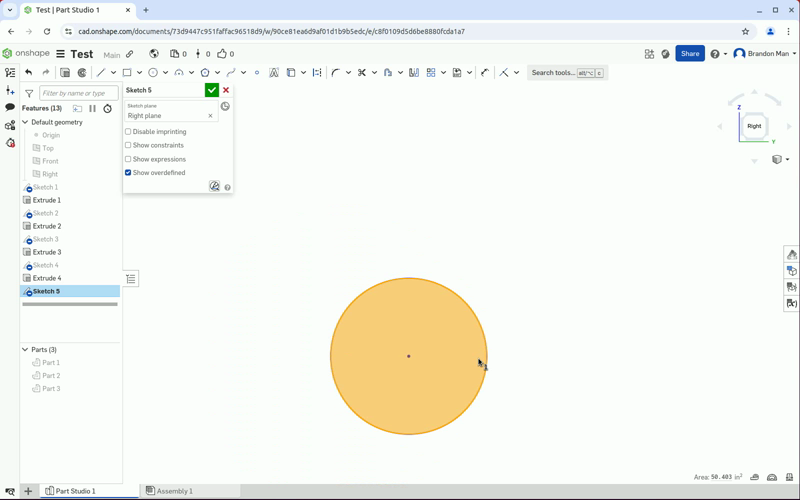
scroll(-6)
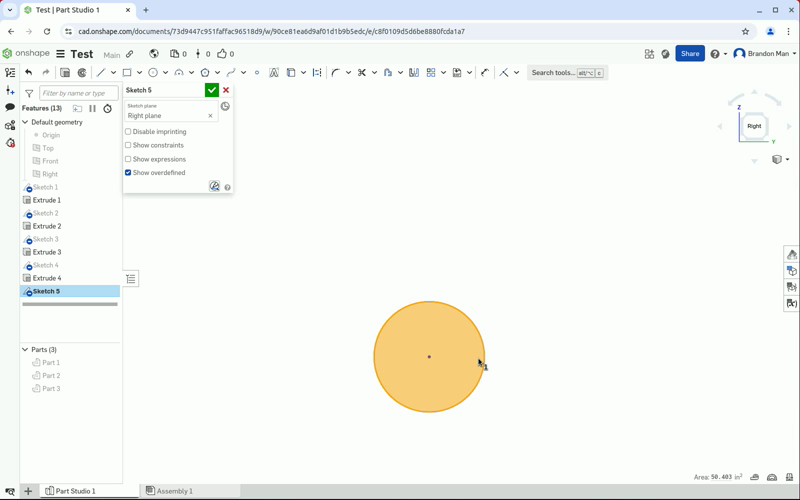
scroll(-6)
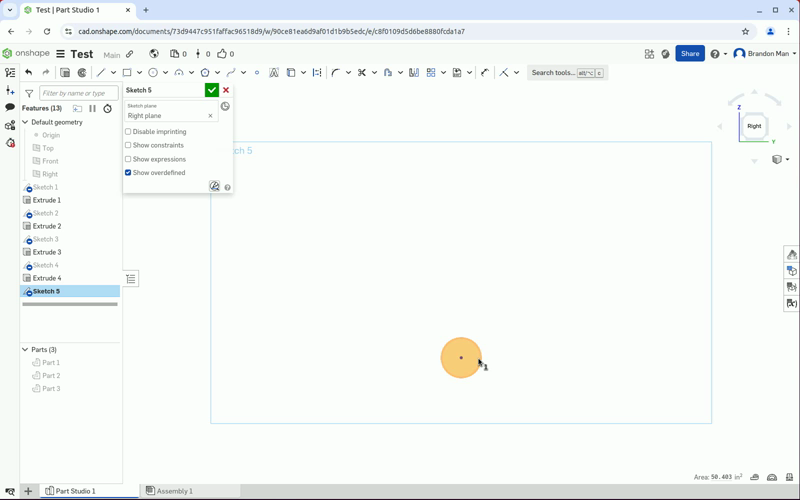
mouse_move(73, 352)
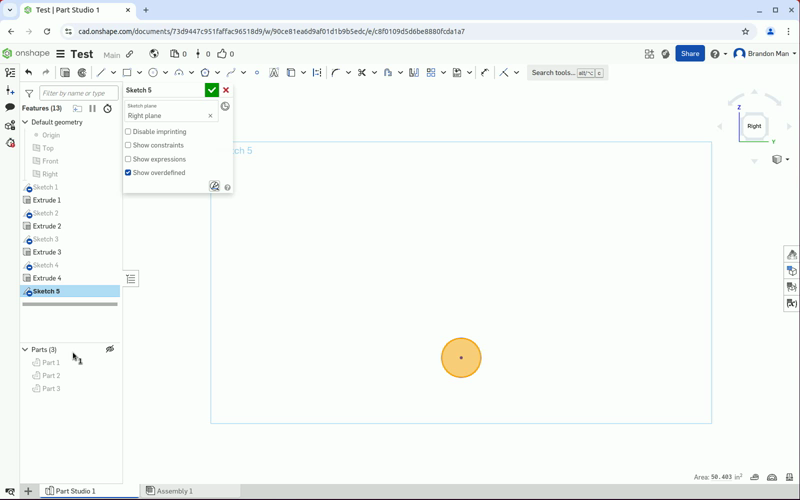
key(shift+y)
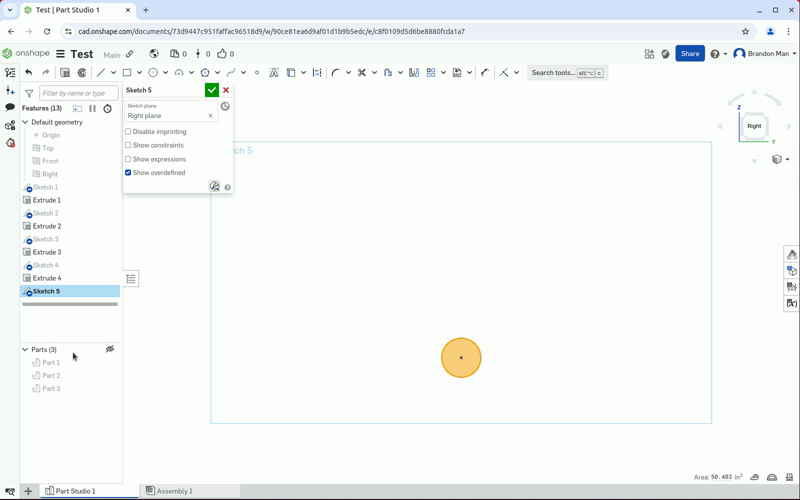
key(shift+e)
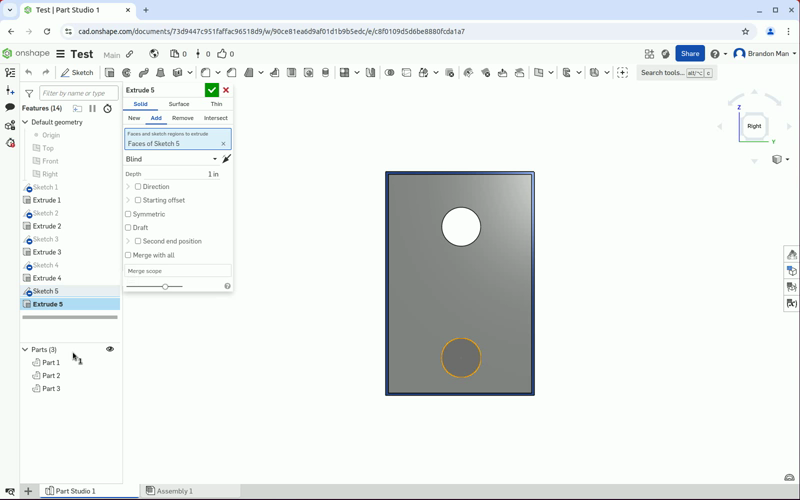
mouse_move(143, 106)
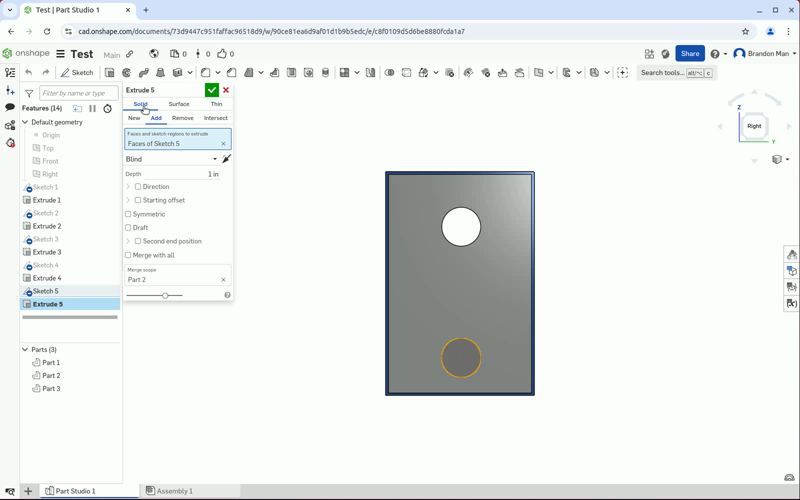
click(143, 106)
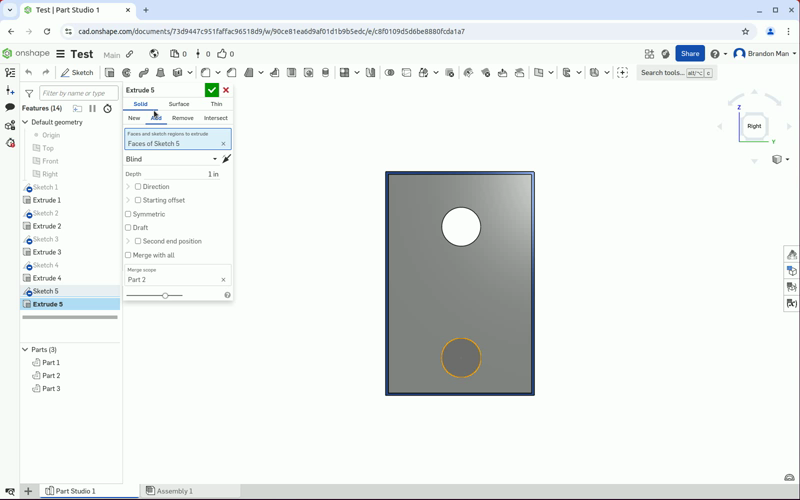
mouse_move(186, 120)
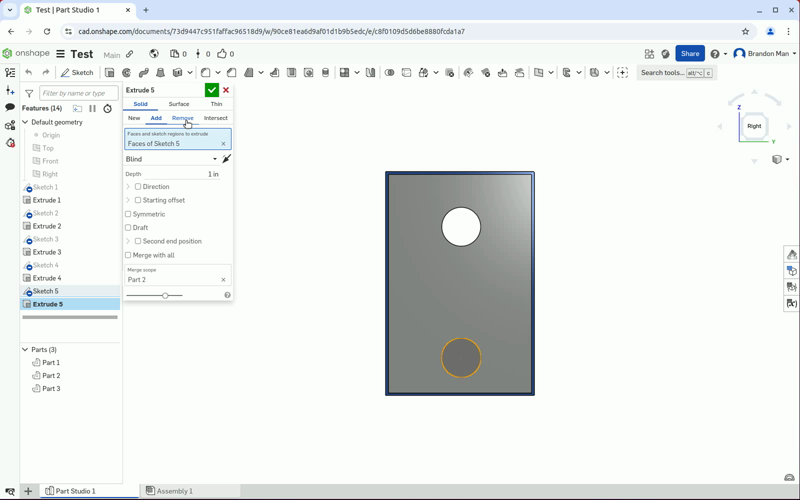
click(186, 120)
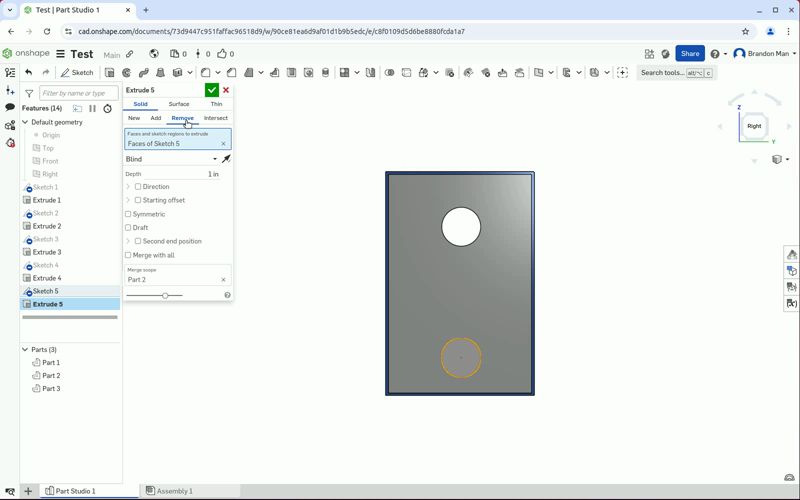
key(tab, 4)
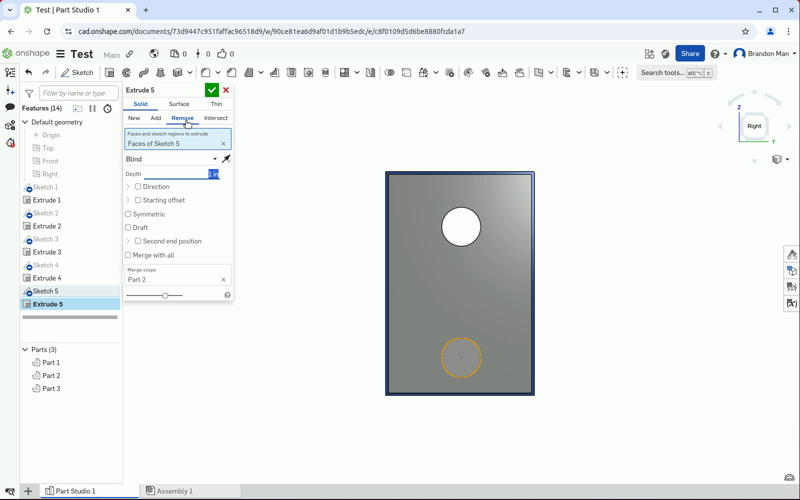
text(0.481)
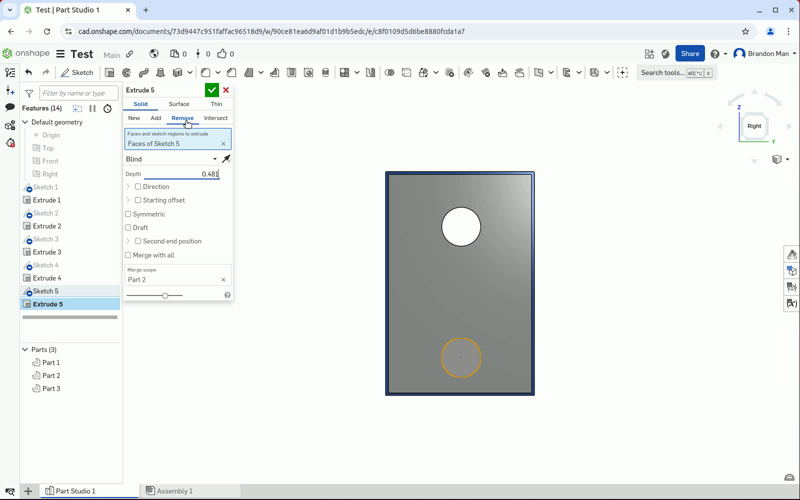
key(tab, 6)
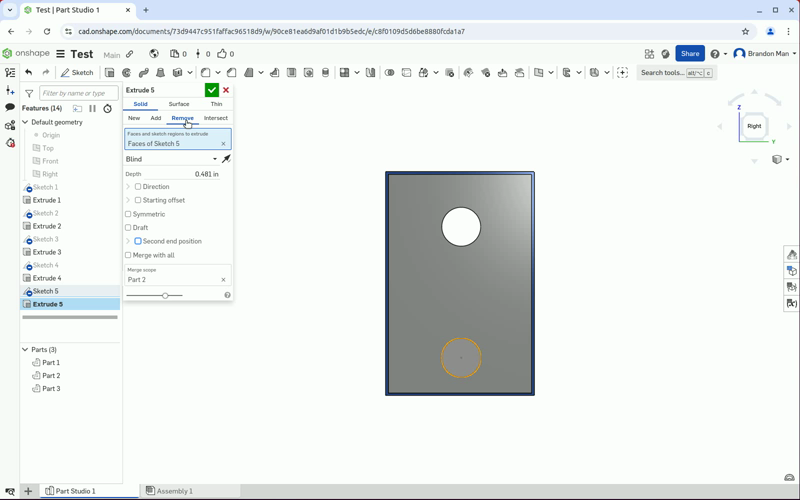
key(space)
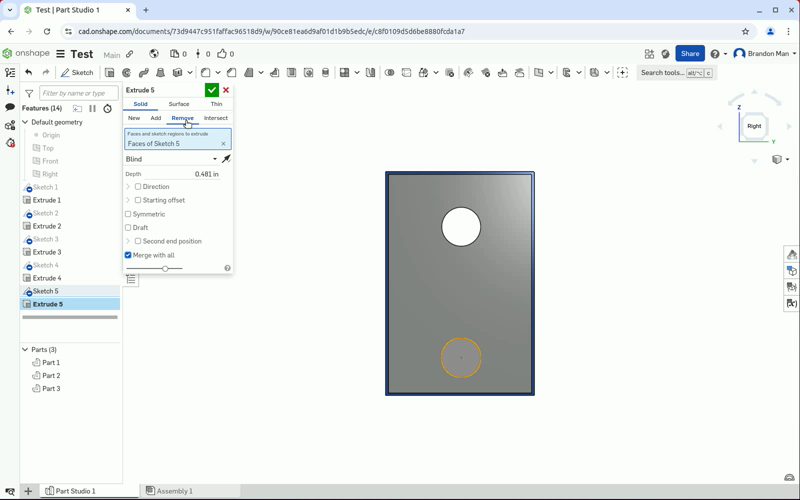
key(enter)
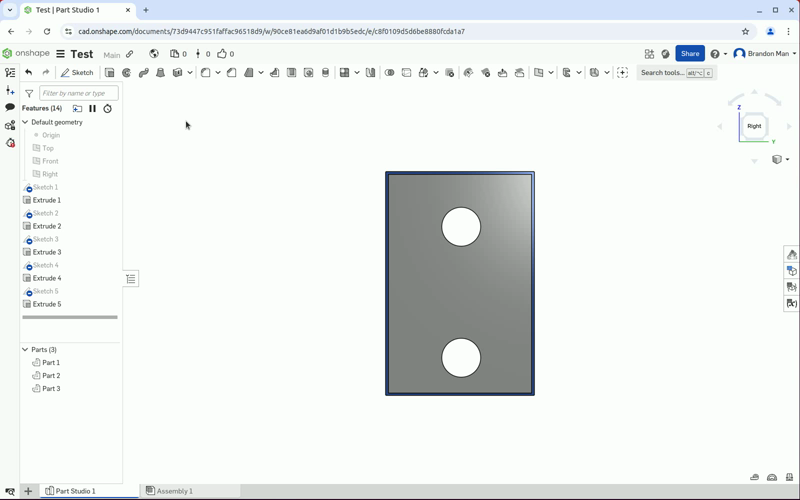
key(shift+h)
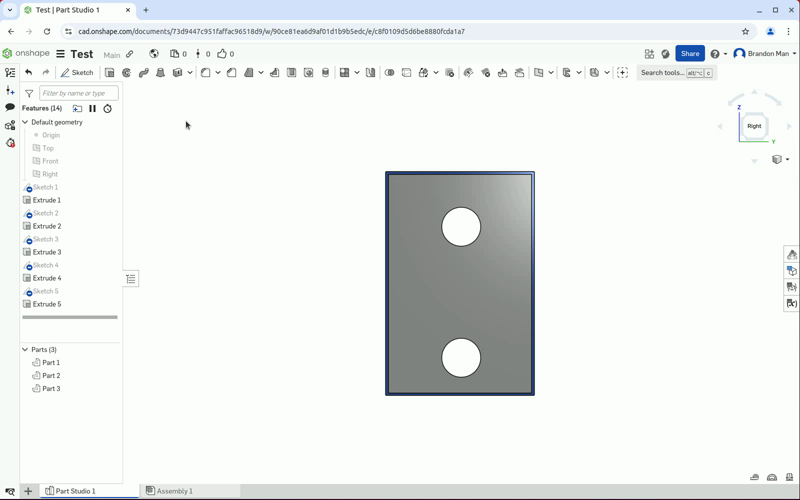
key(shift+h)
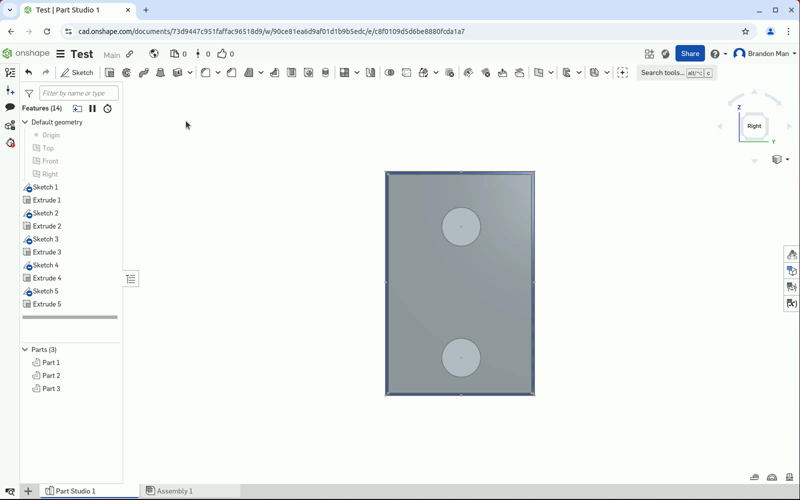
key(shift+7)
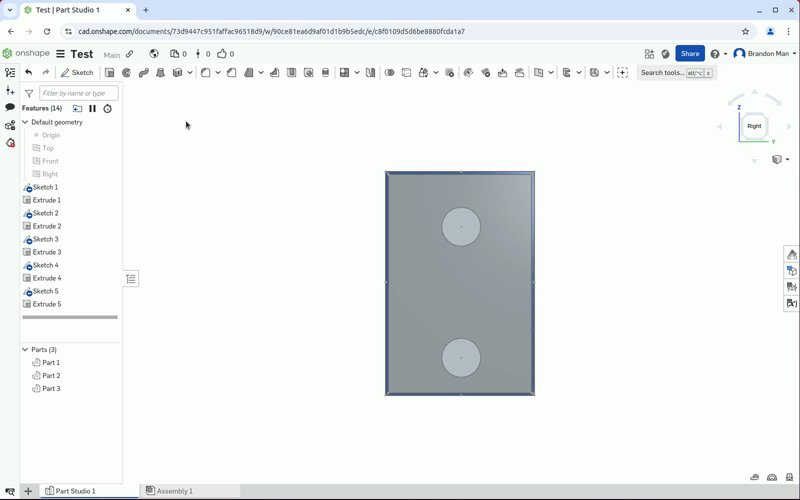
key(right, 2)
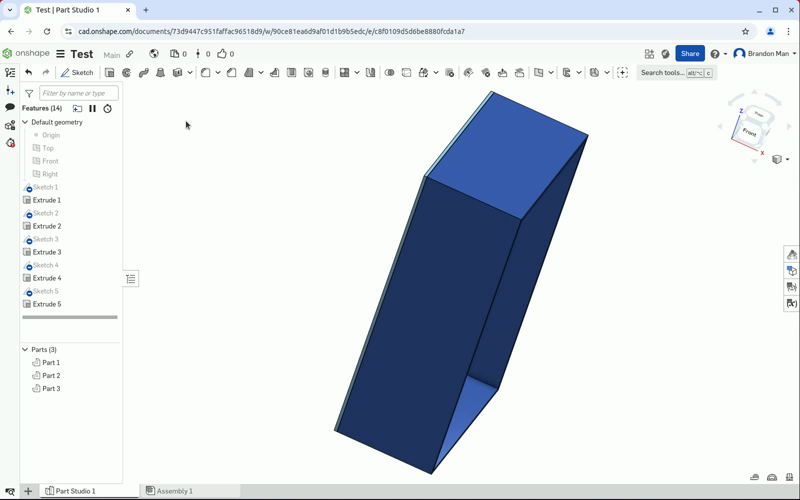
key(down, 2)
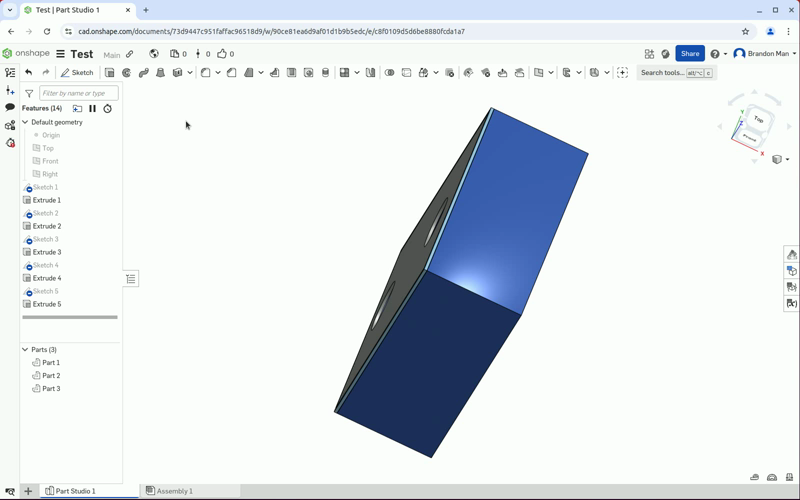
key(up, 2)
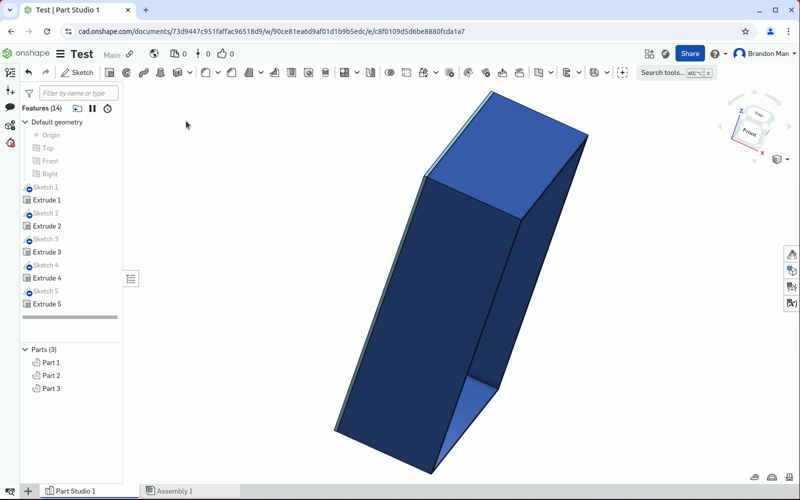
key(left, 2)
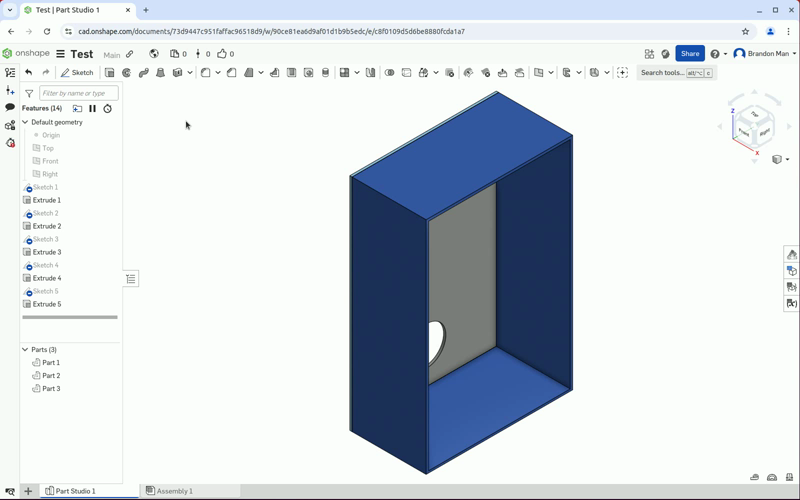
mouse_move(73, 189)
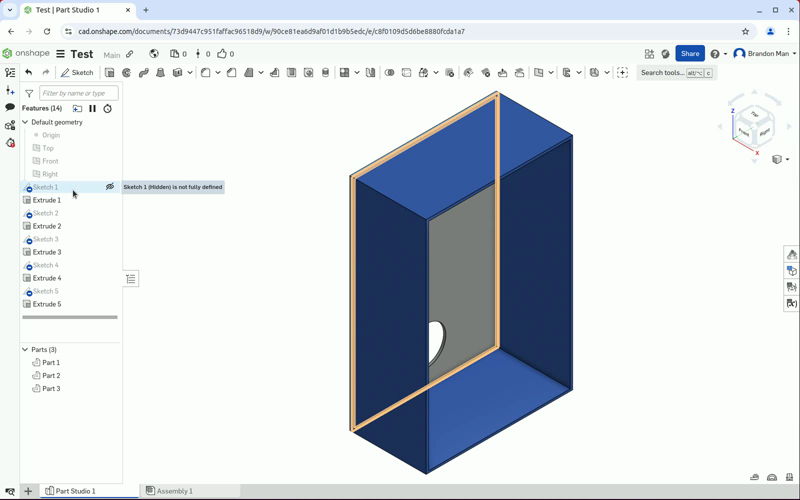
click(73, 189)